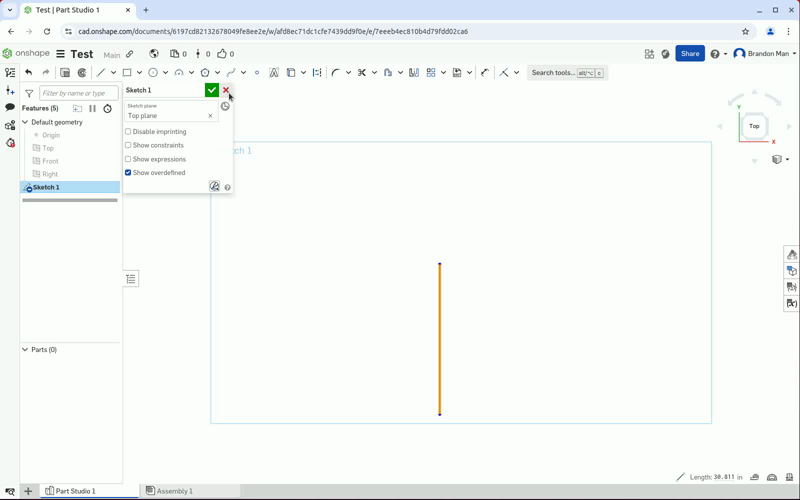
key(shift+h)
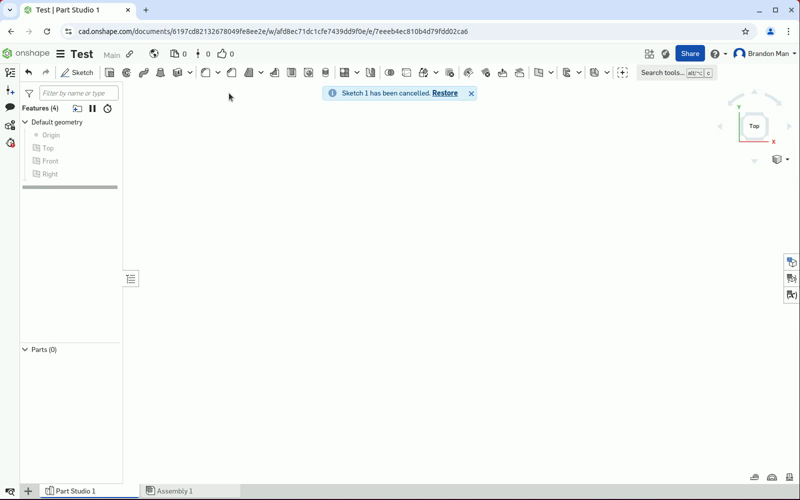
mouse_move(73, 352)
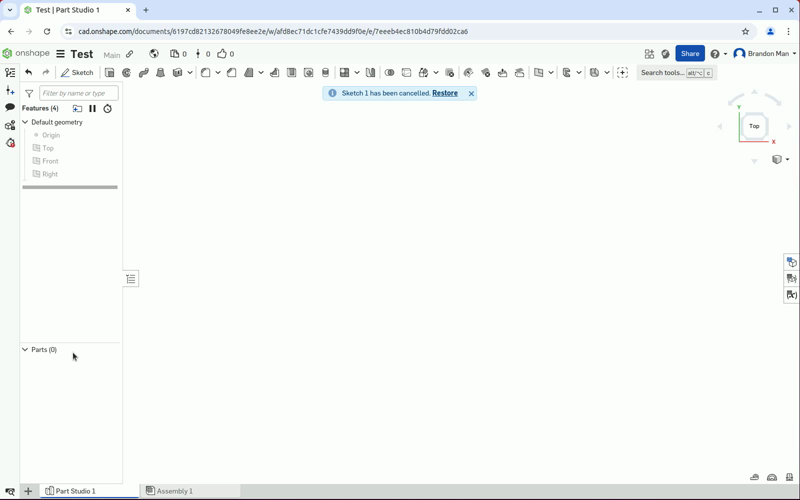
key(y)
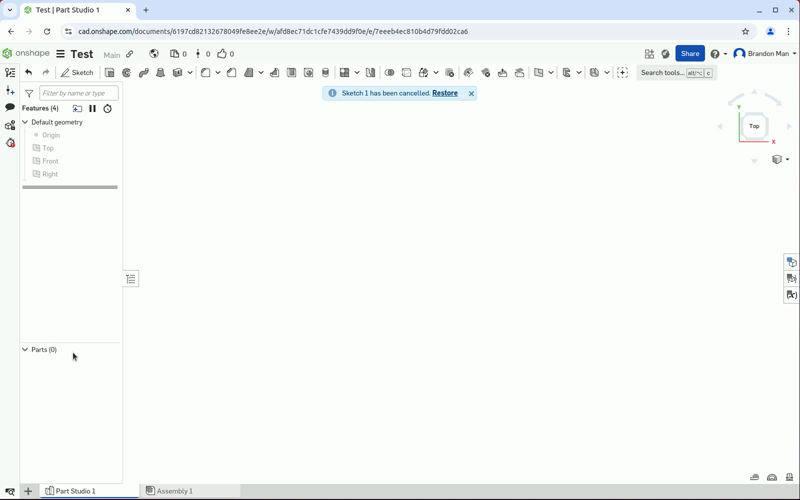
key(shift+p)
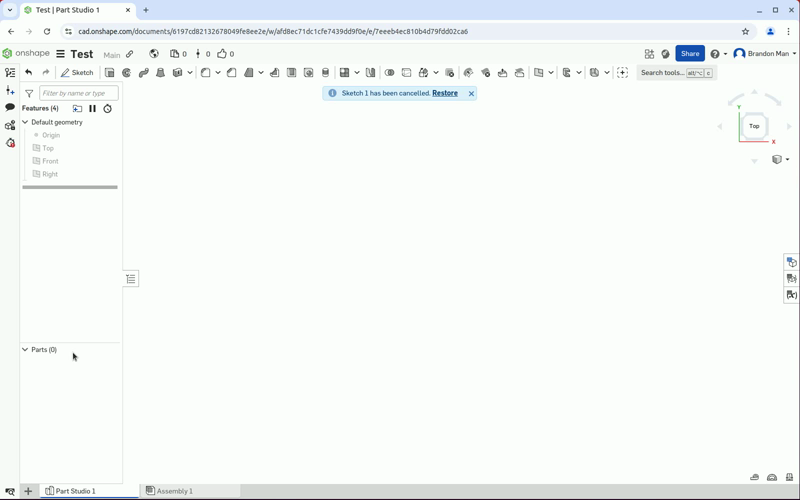
key(space)
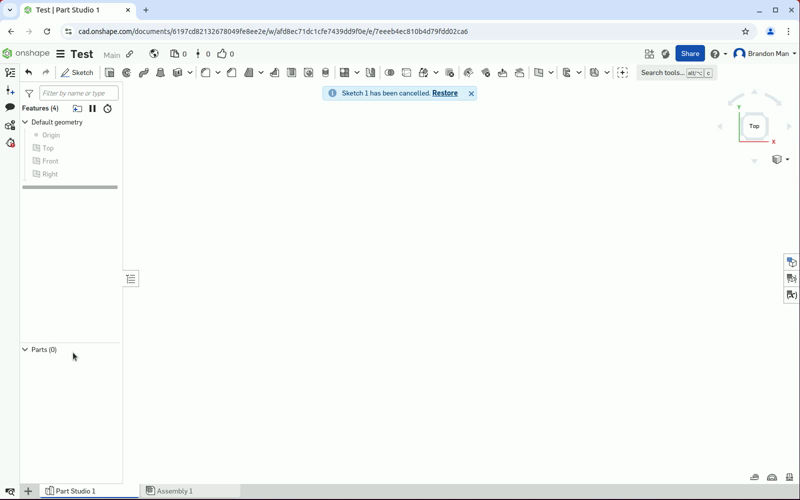
key_down(shift)
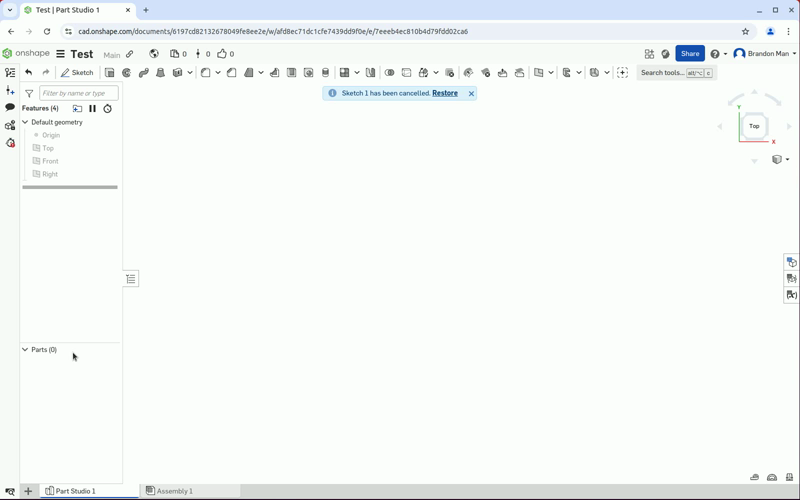
key(up)
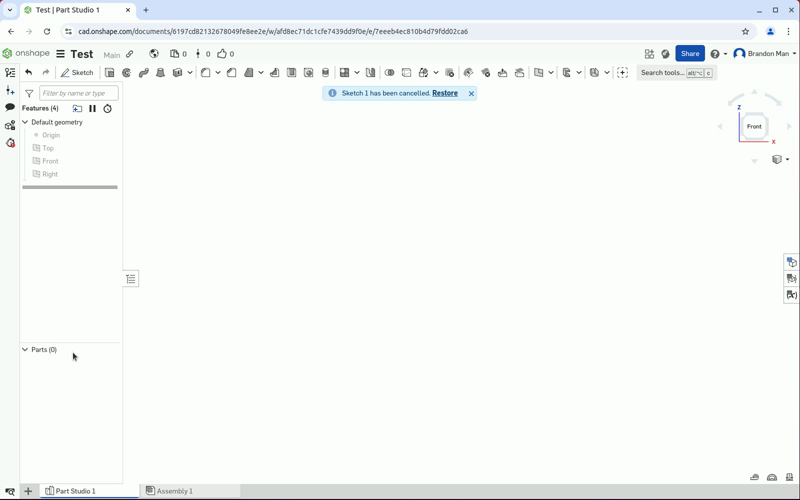
key_up(shift)
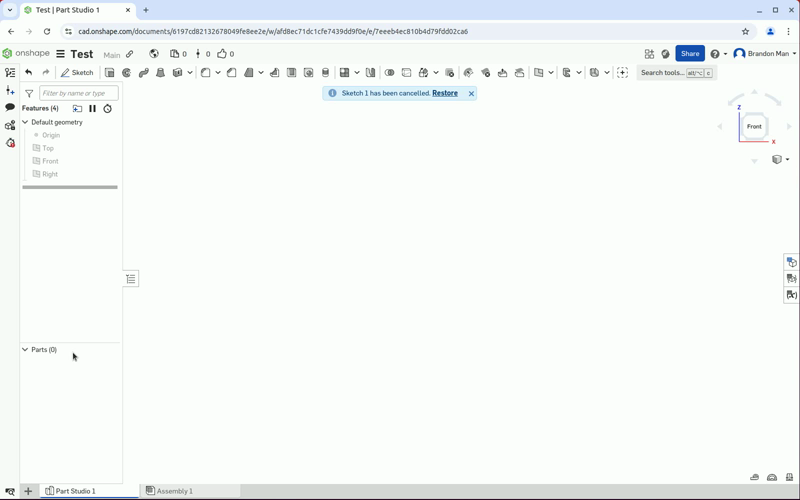
mouse_move(73, 352)
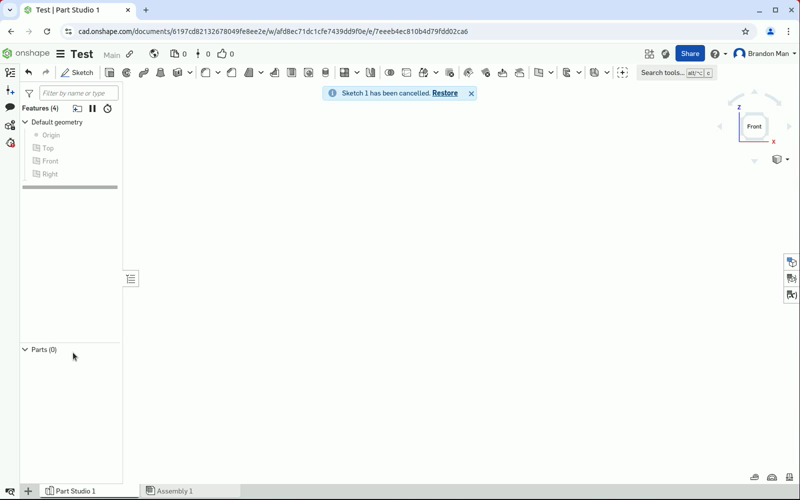
key(shift+y)
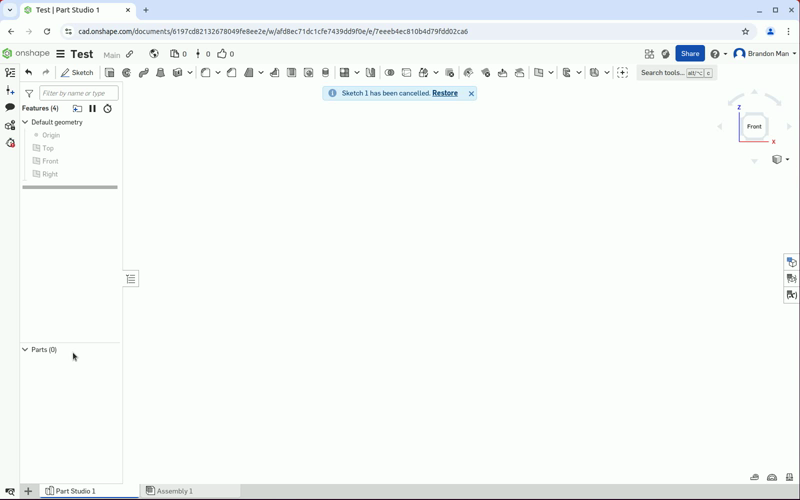
key(shift+s)
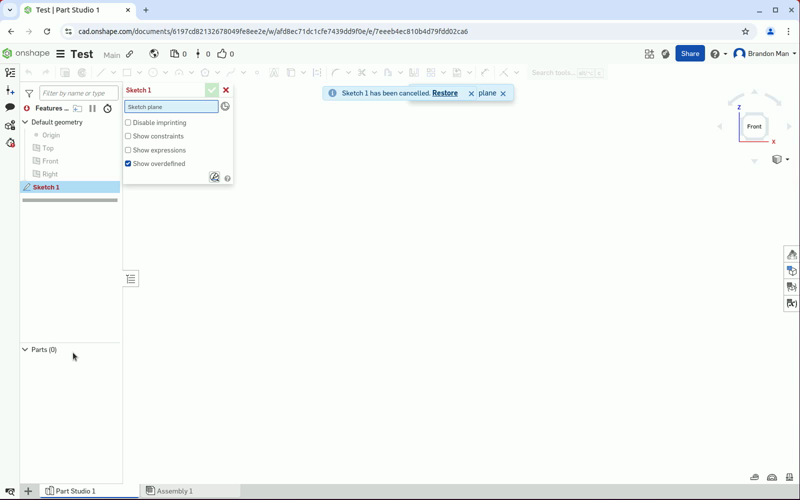
mouse_move(73, 163)
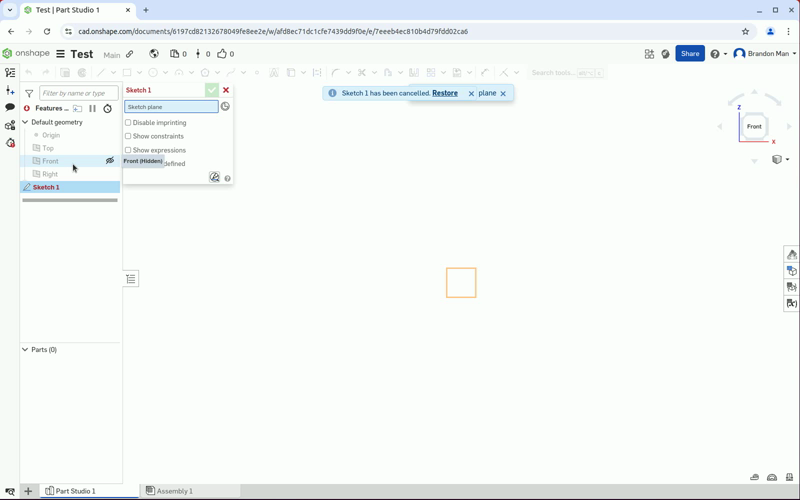
click(73, 163)
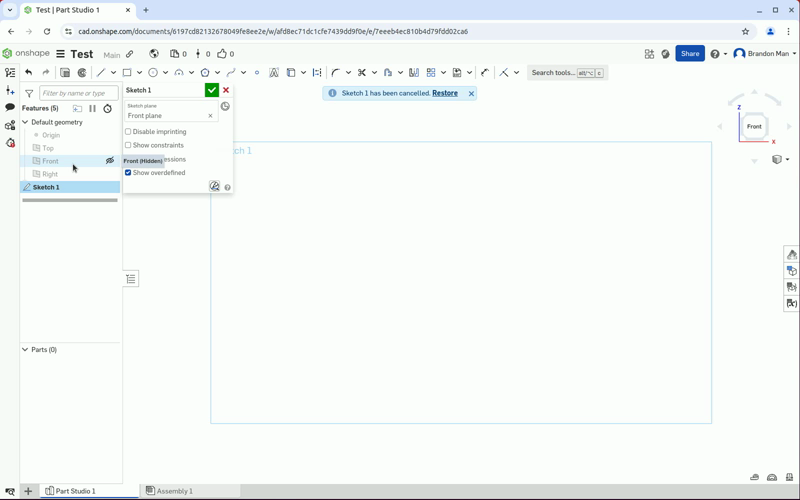
mouse_move(73, 352)
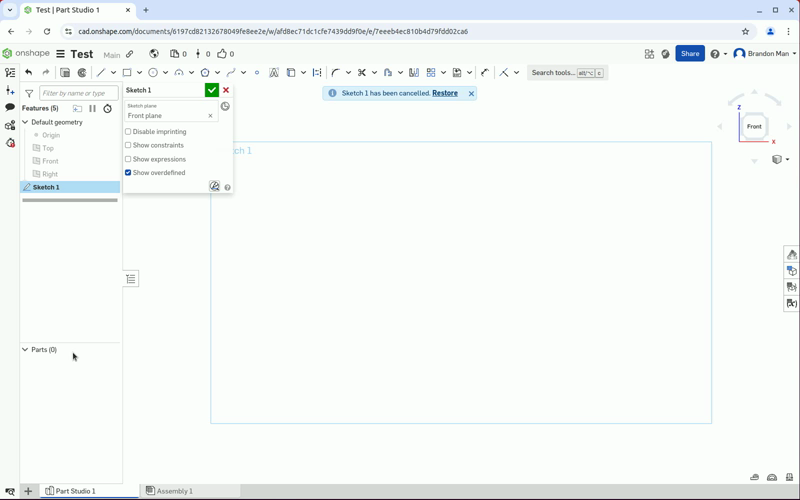
key(y)
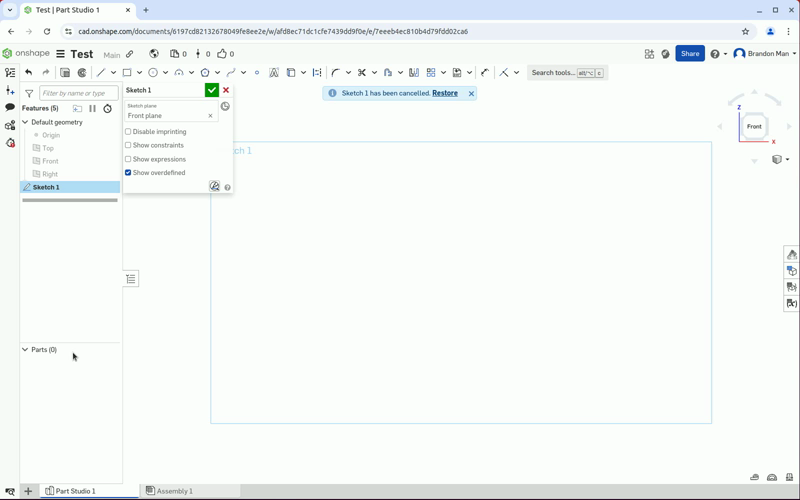
key(c)
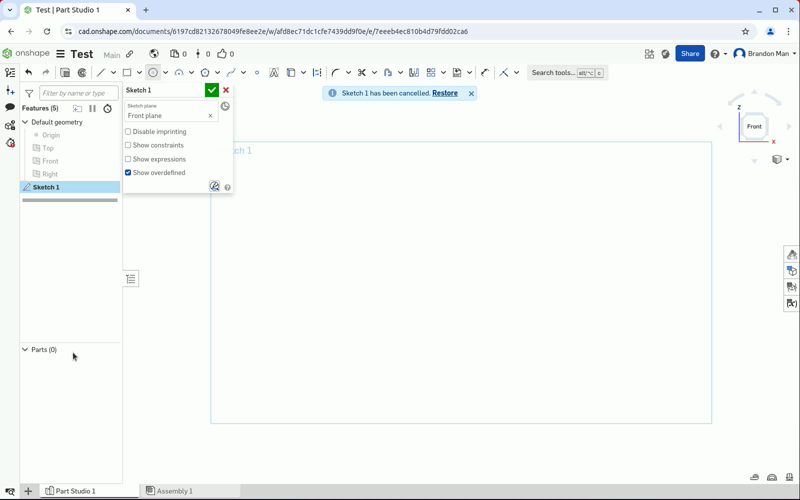
key_down(shift)
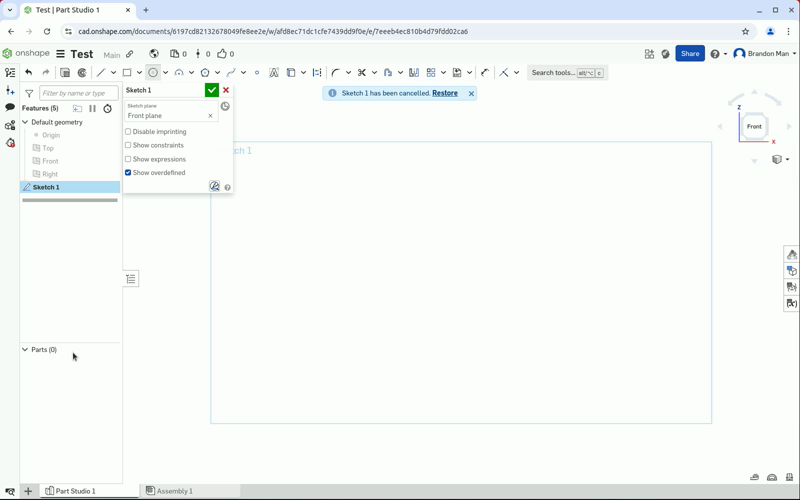
mouse_move(461, 282)
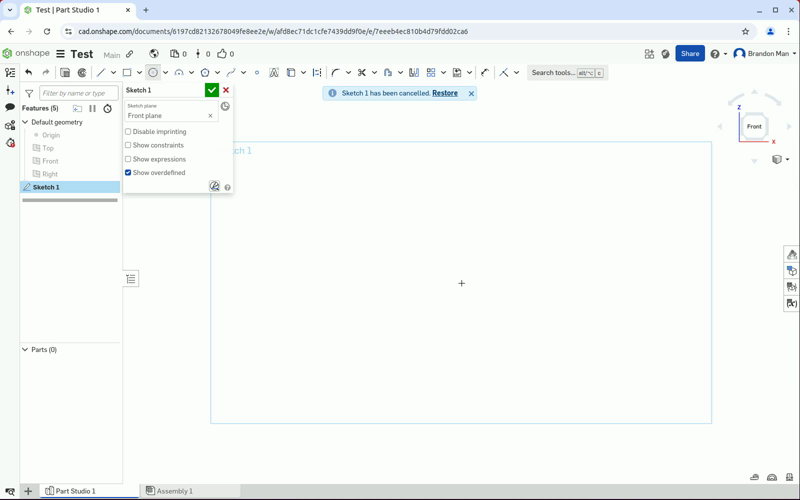
click(461, 282)
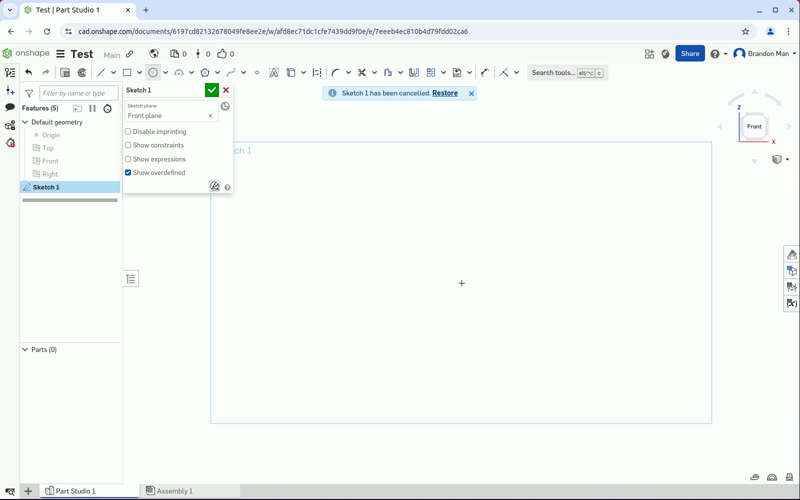
key_up(shift)
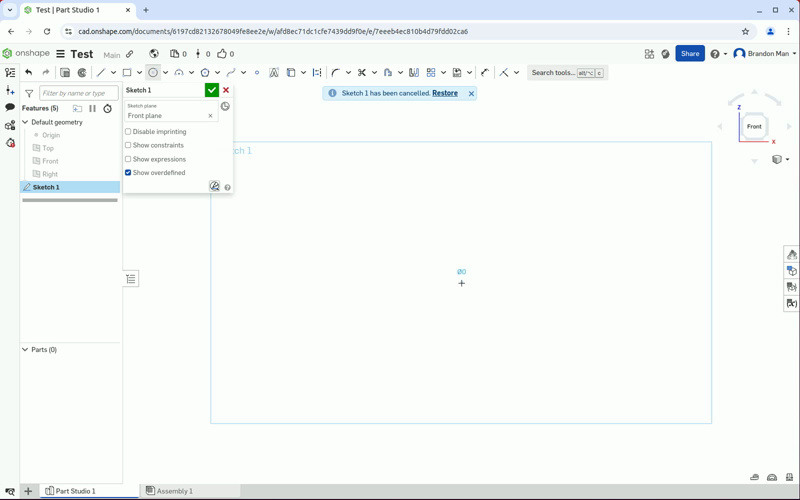
mouse_move(468, 282)
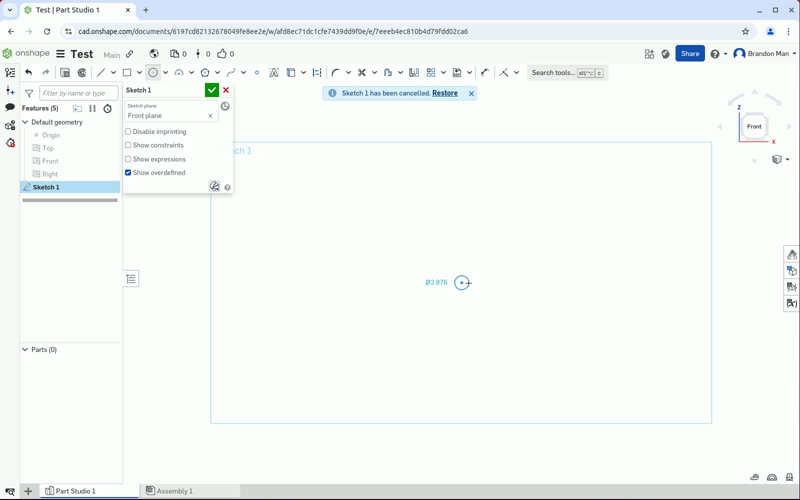
click(468, 282)
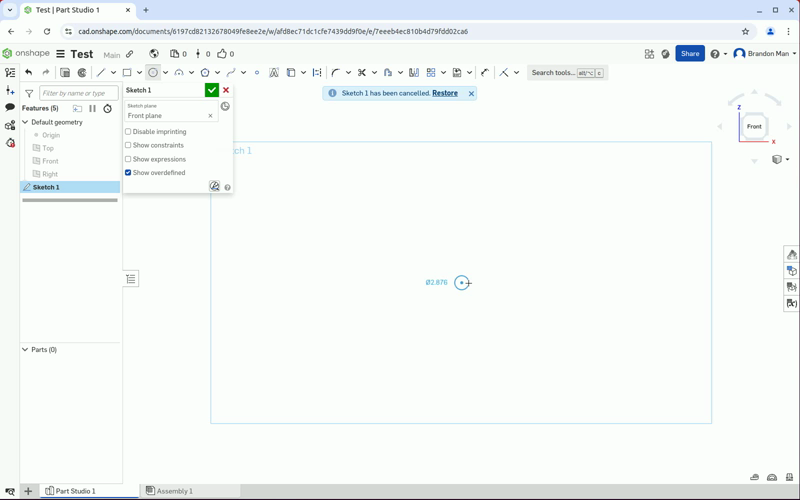
key(esc)
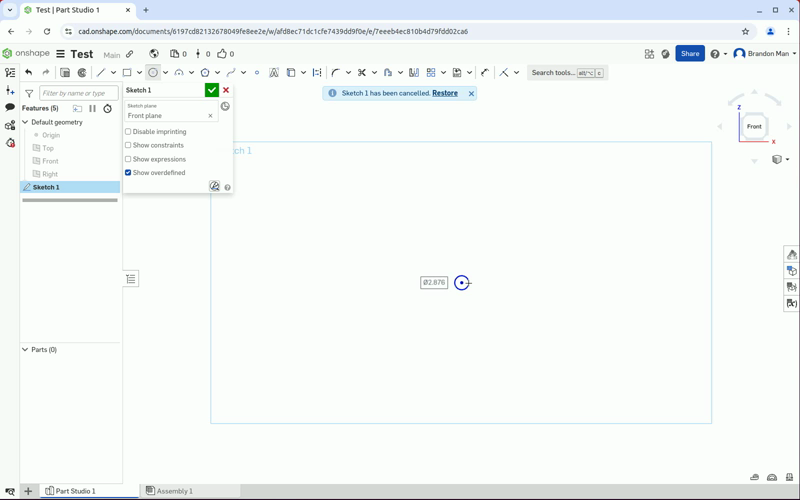
key(c)
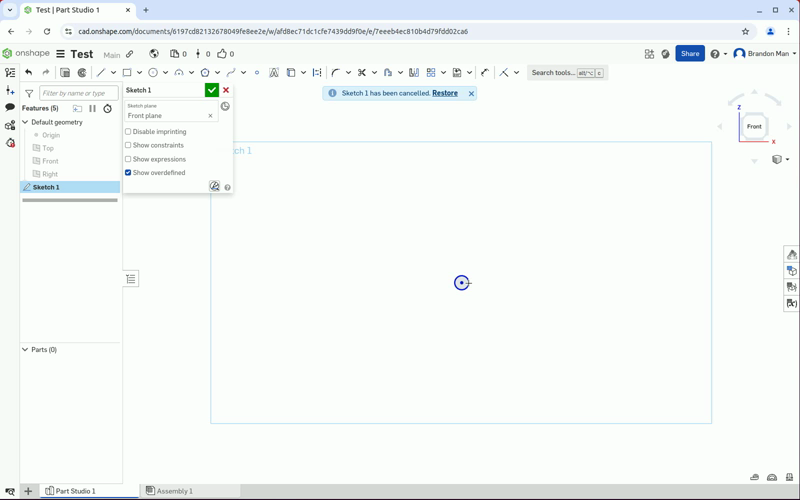
key_down(shift)
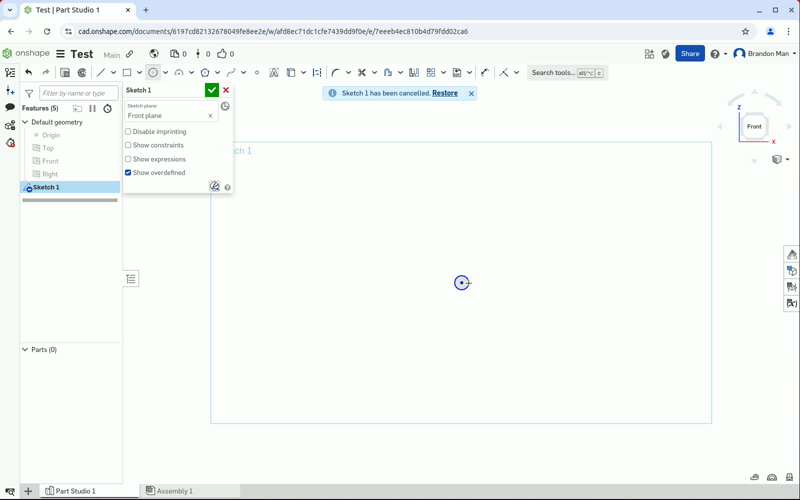
mouse_move(461, 282)
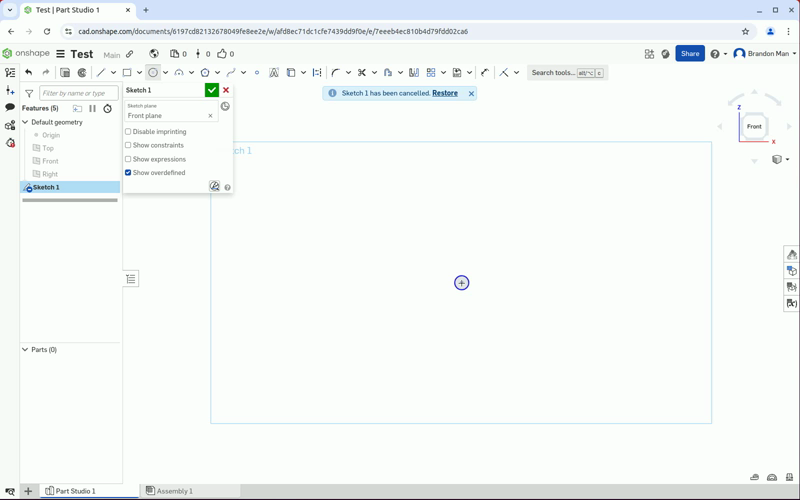
click(461, 282)
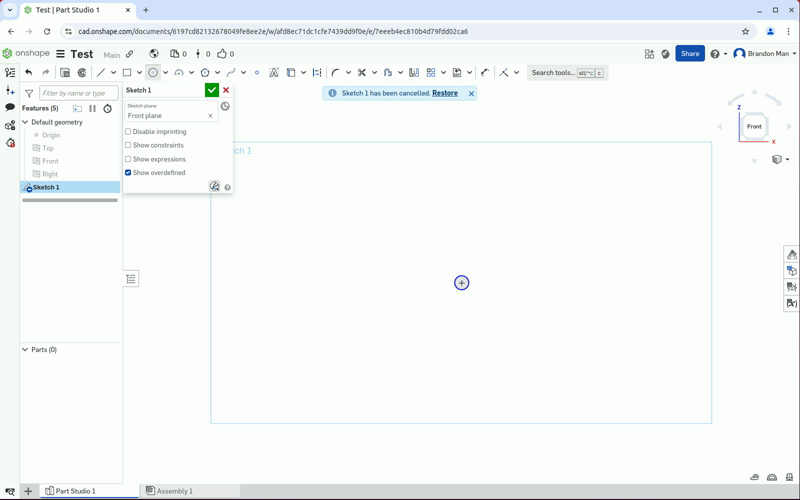
key_up(shift)
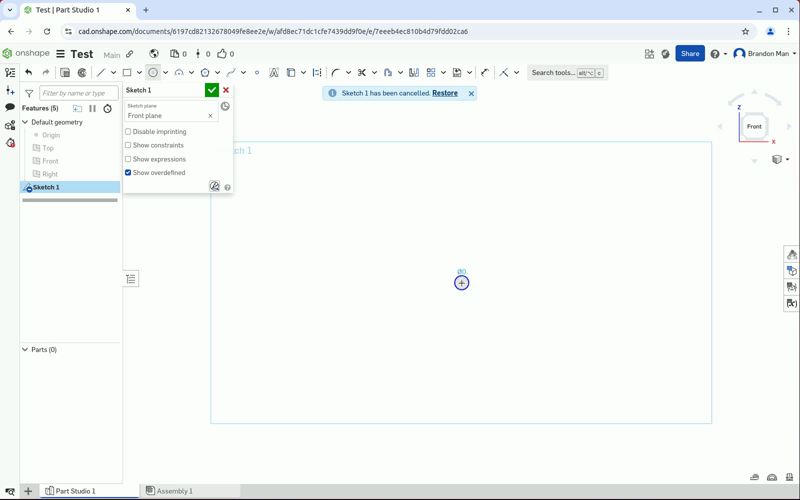
mouse_move(467, 282)
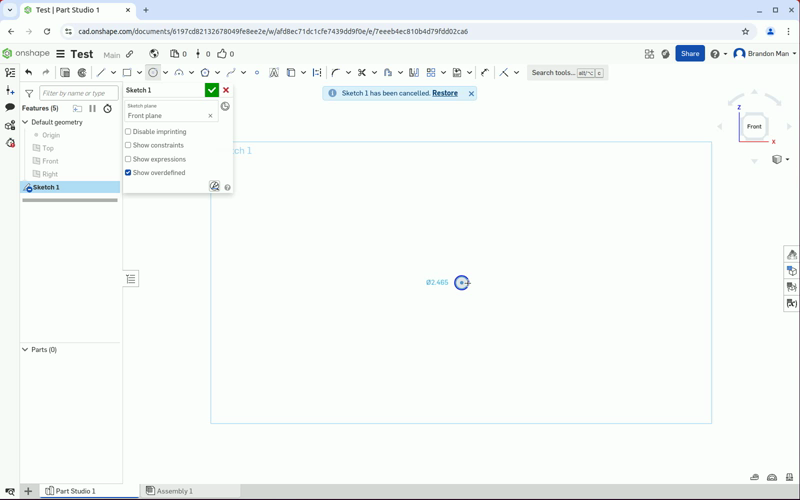
scroll(6)
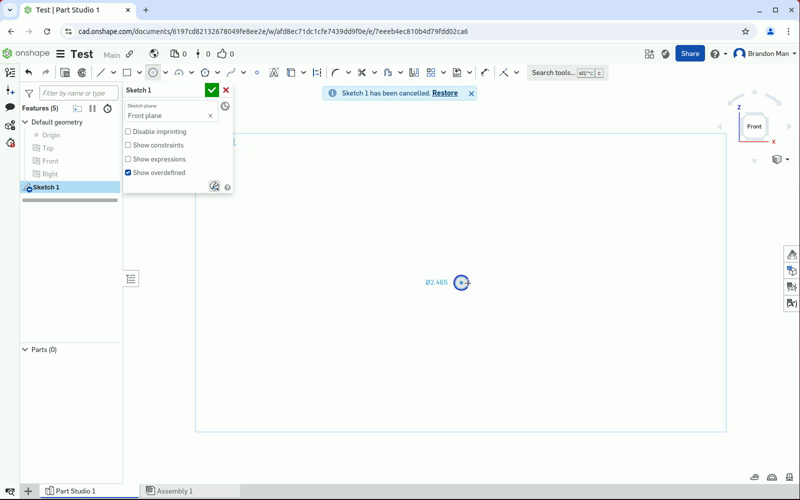
scroll(6)
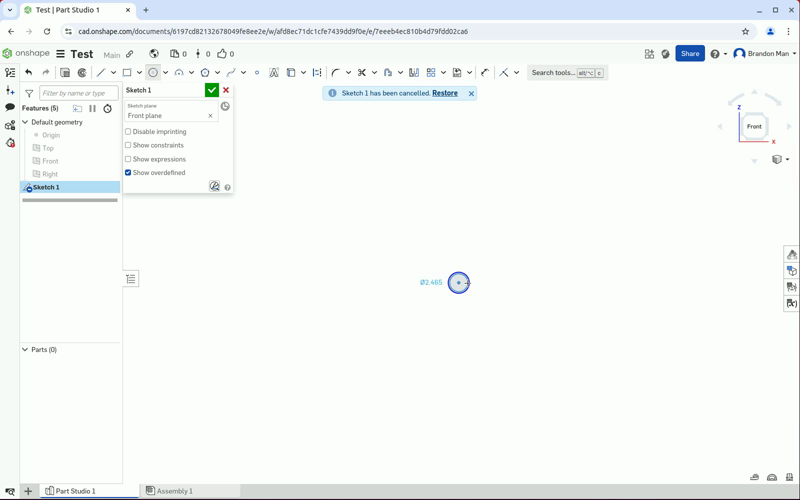
scroll(6)
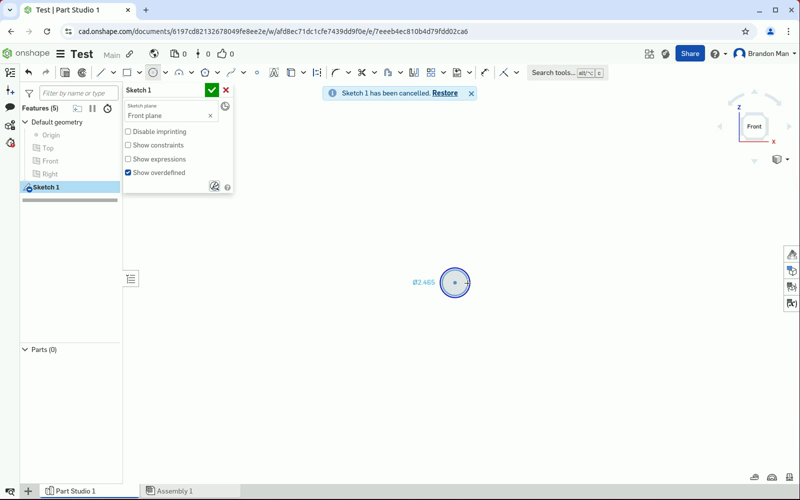
scroll(6)
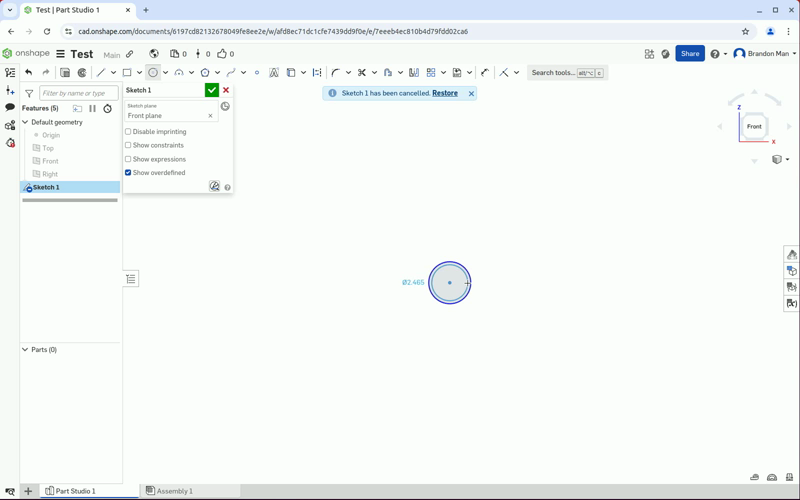
scroll(6)
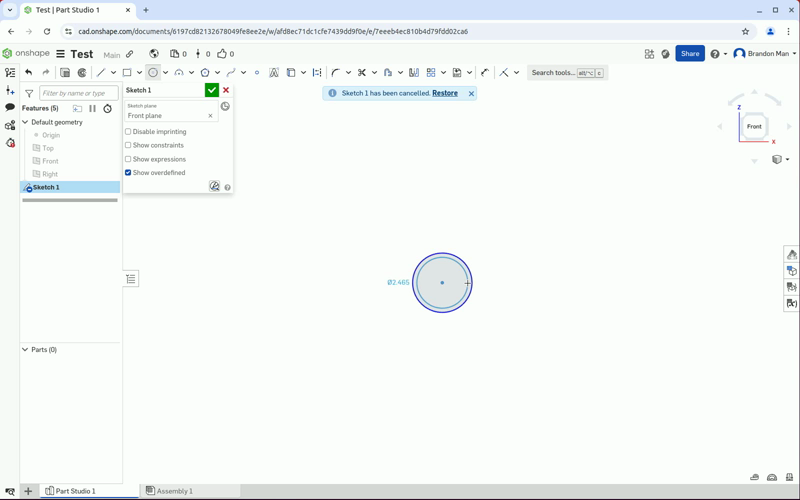
scroll(6)
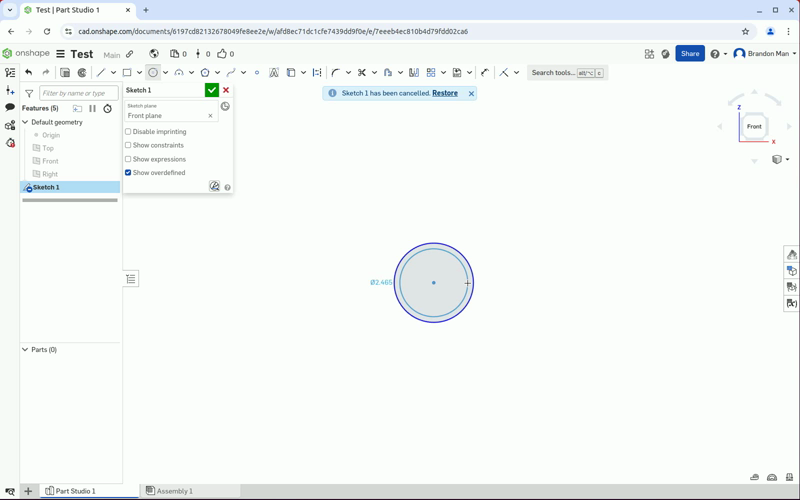
scroll(6)
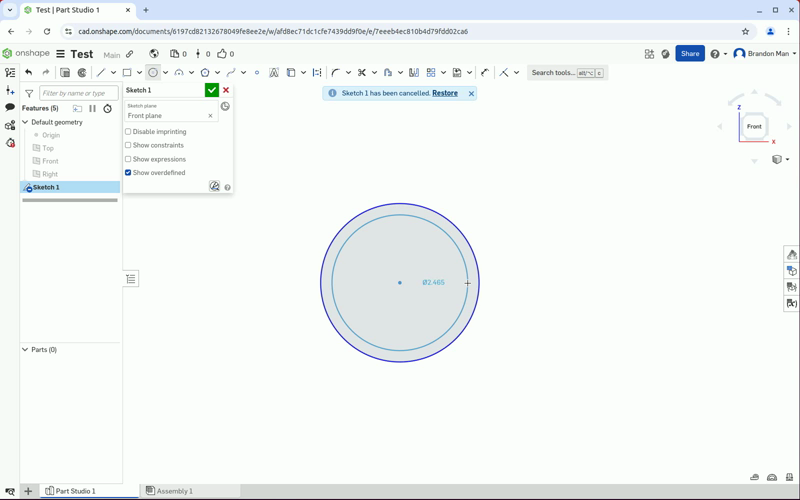
click(467, 282)
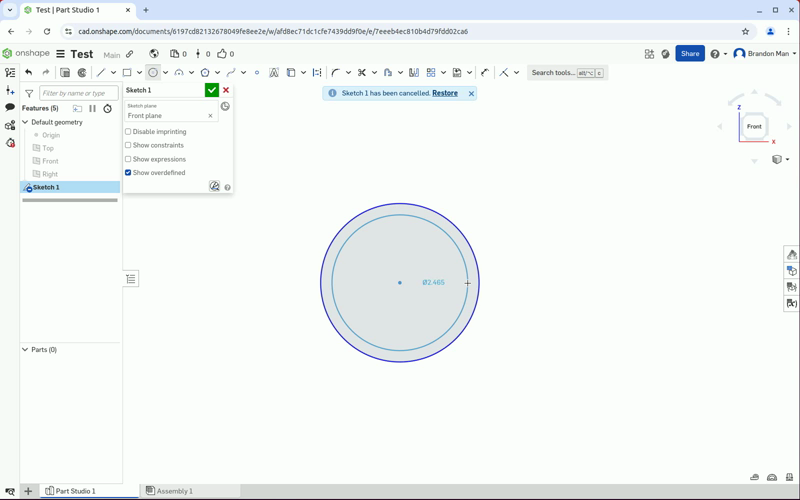
scroll(-6)
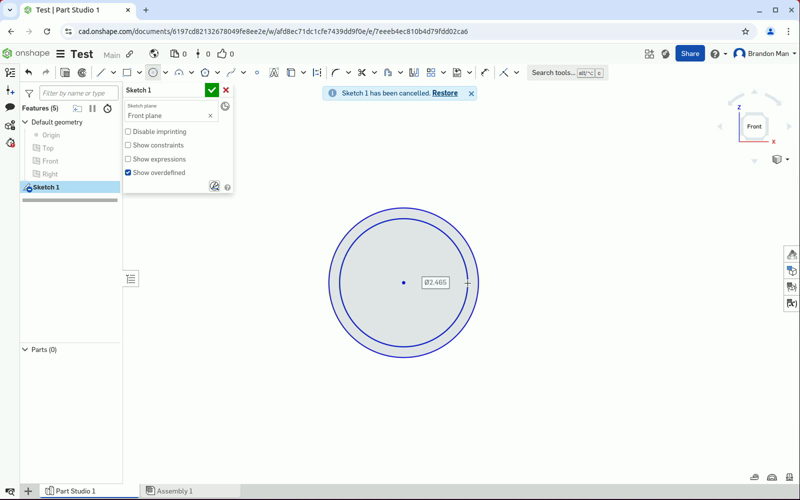
scroll(-6)
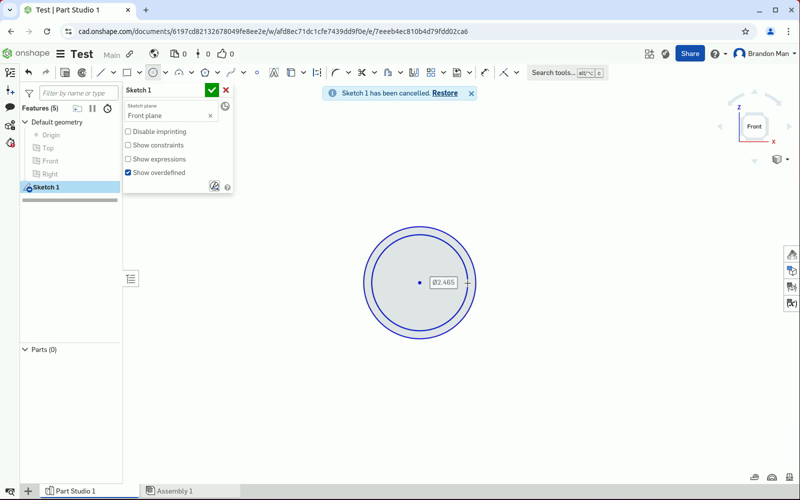
scroll(-6)
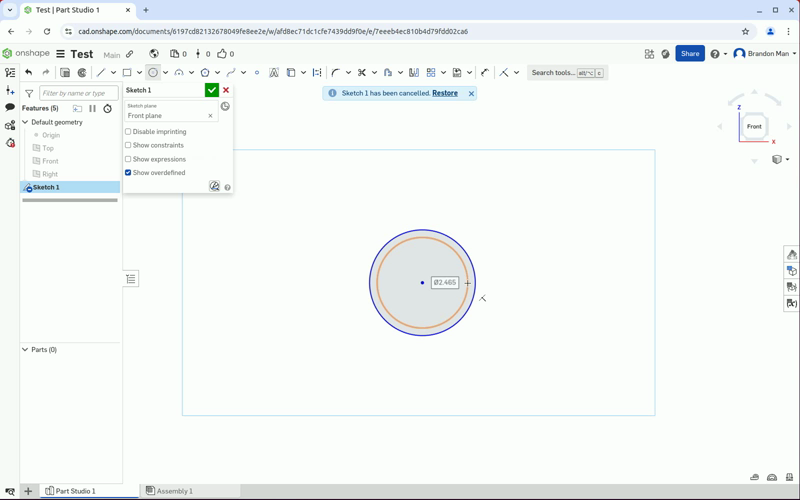
scroll(-6)
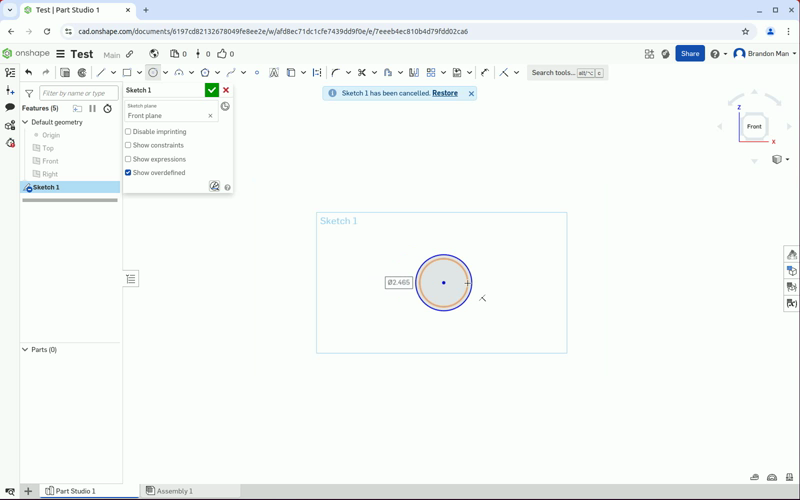
scroll(-6)
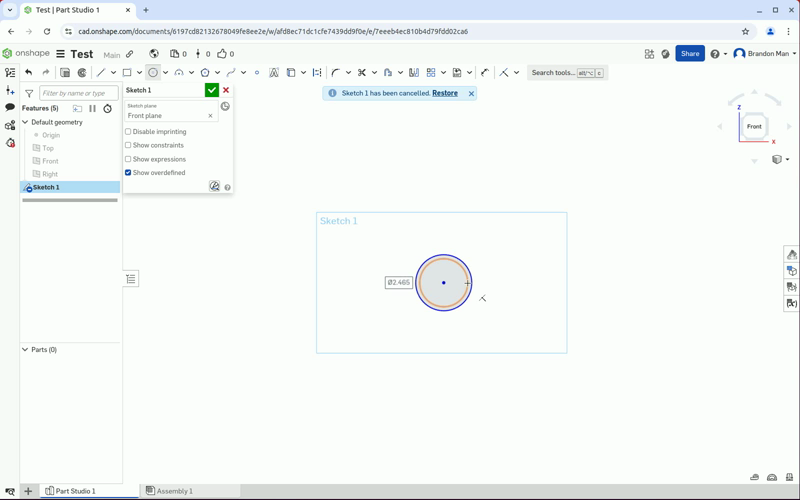
scroll(-6)
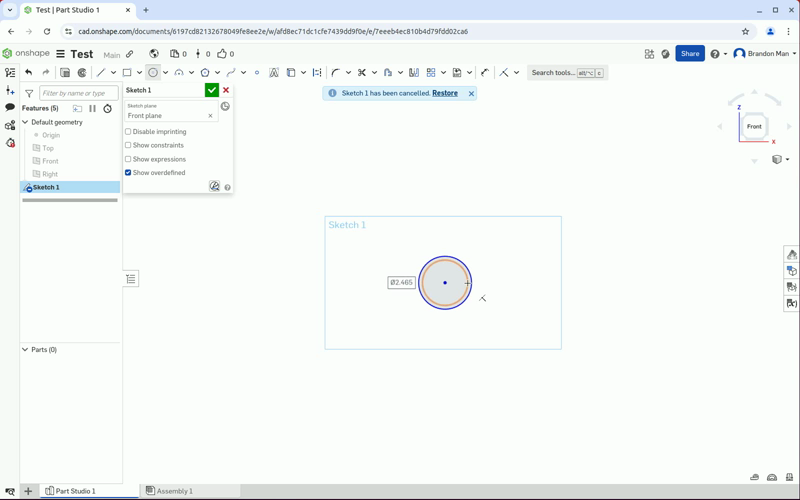
scroll(-6)
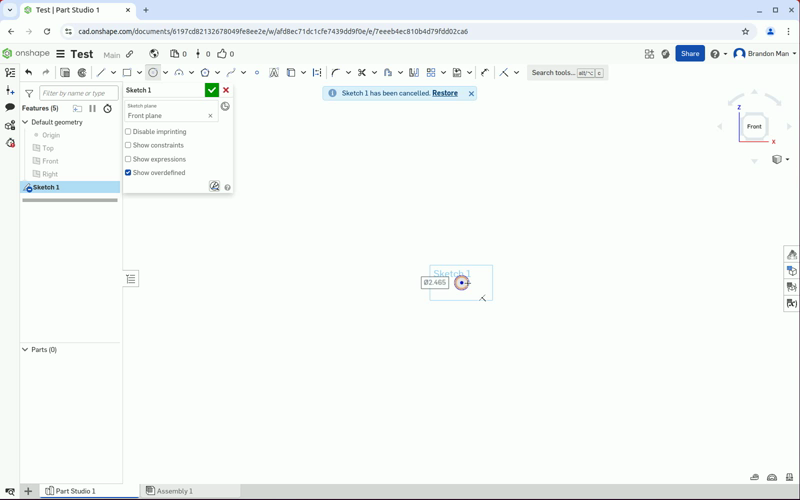
key(esc)
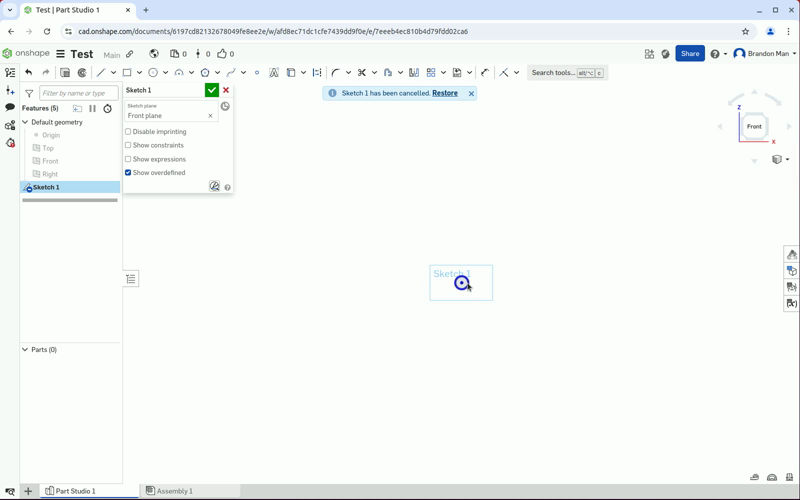
mouse_move(455, 283)
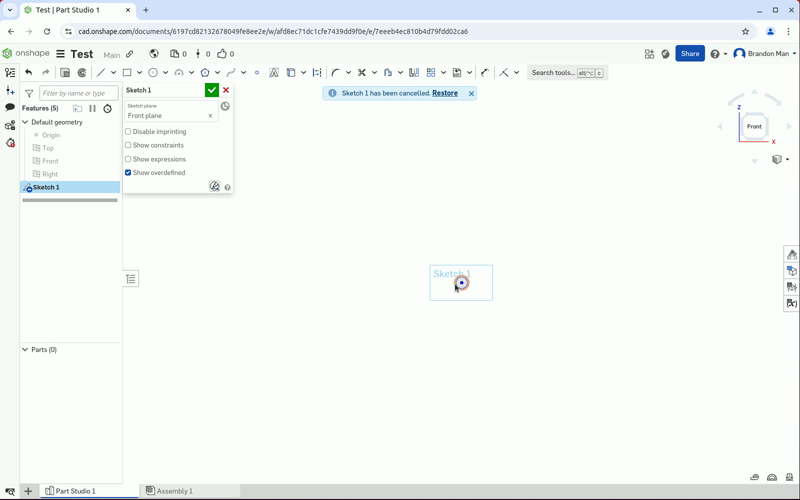
scroll(6)
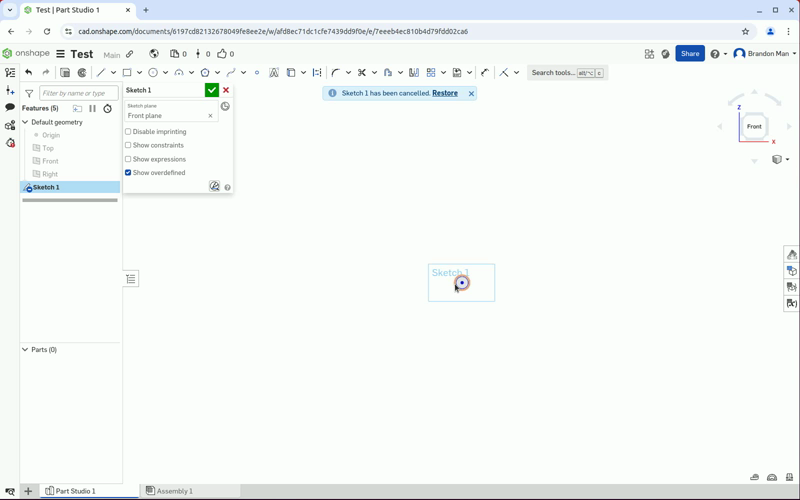
scroll(6)
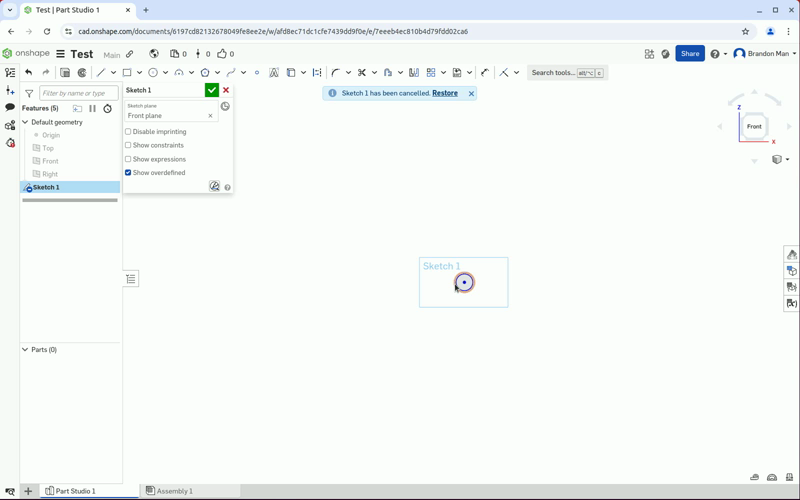
scroll(6)
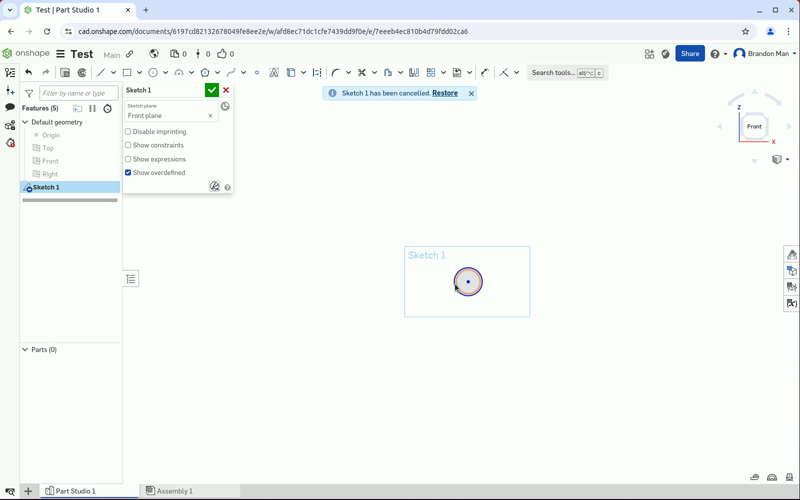
scroll(6)
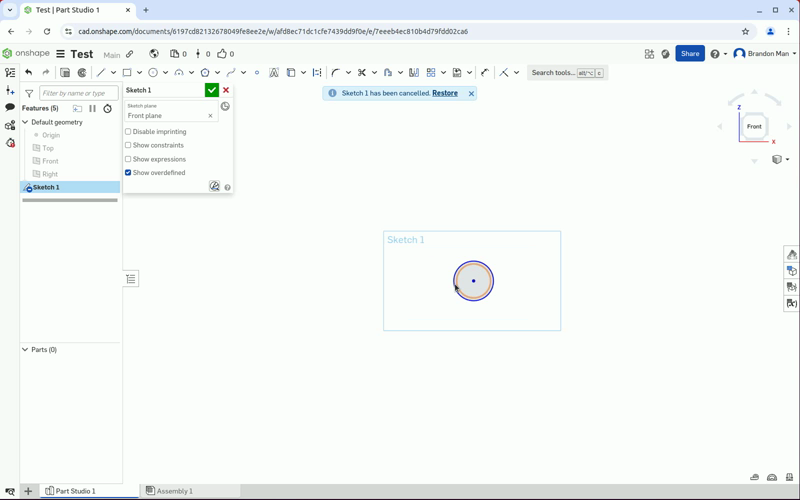
scroll(6)
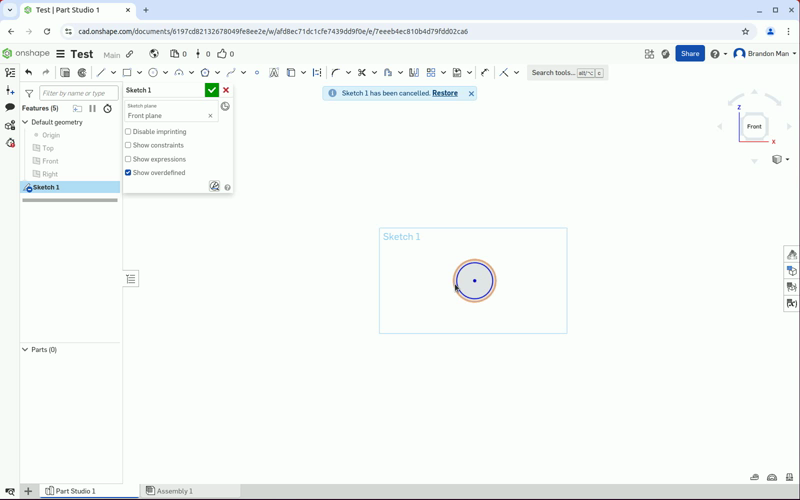
scroll(6)
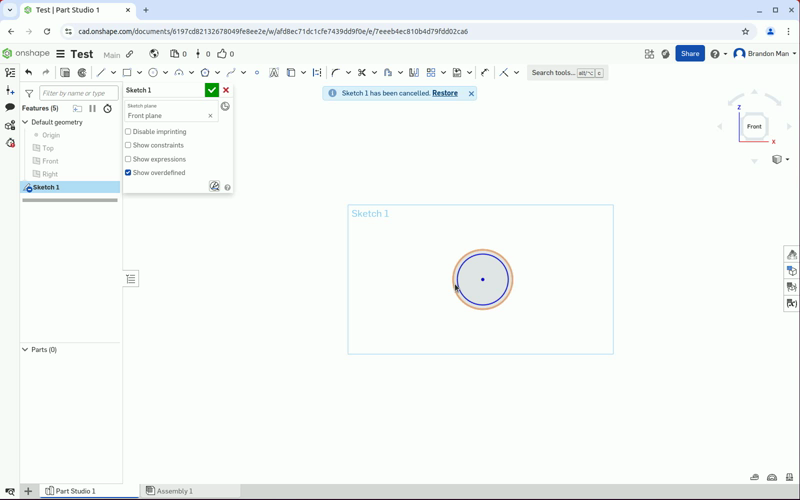
scroll(6)
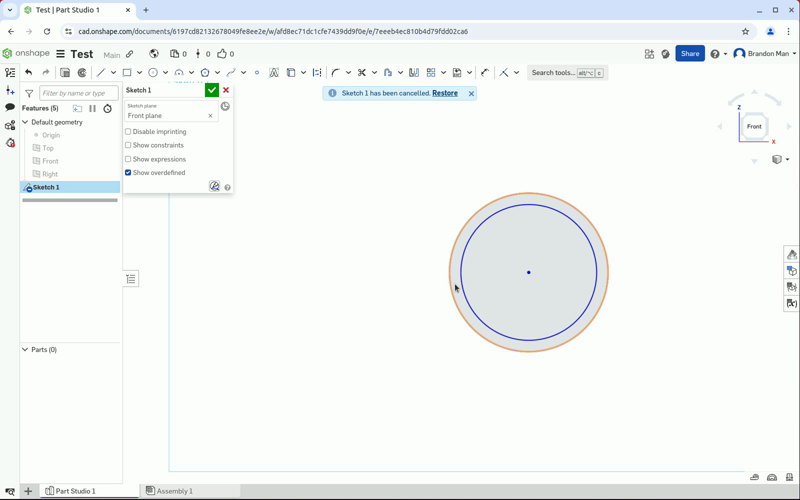
click(455, 283)
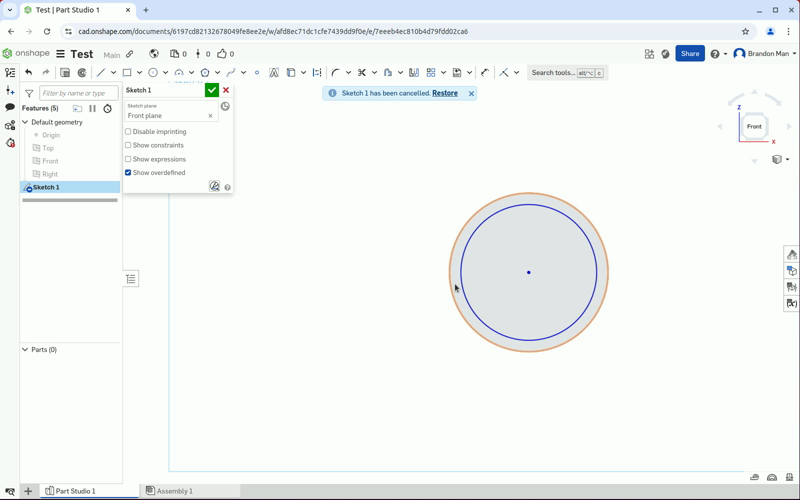
scroll(-6)
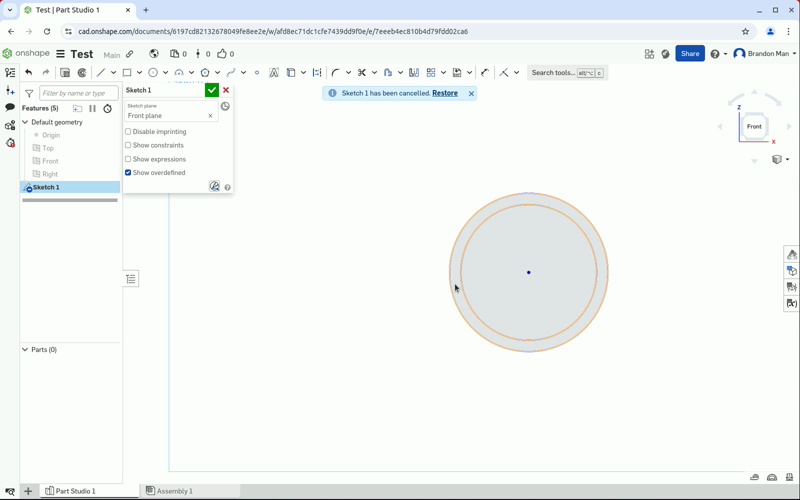
scroll(-6)
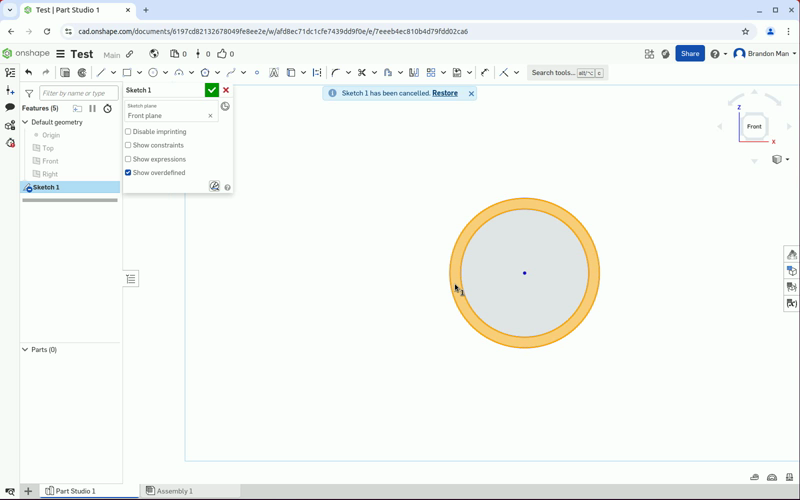
scroll(-6)
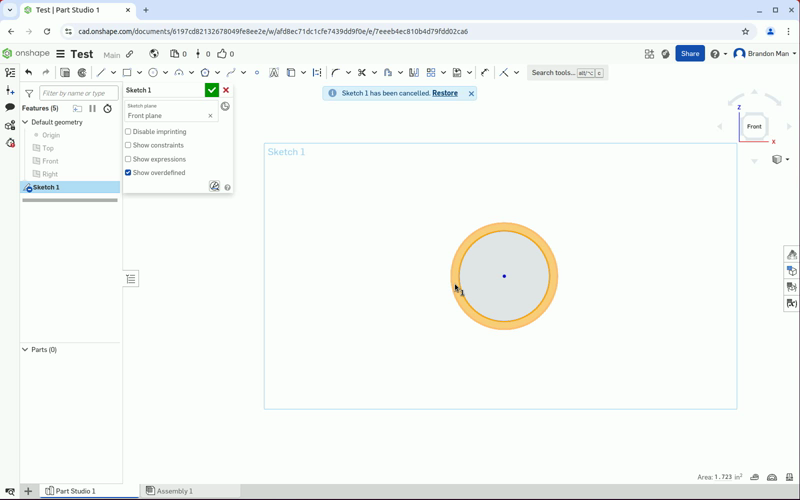
scroll(-6)
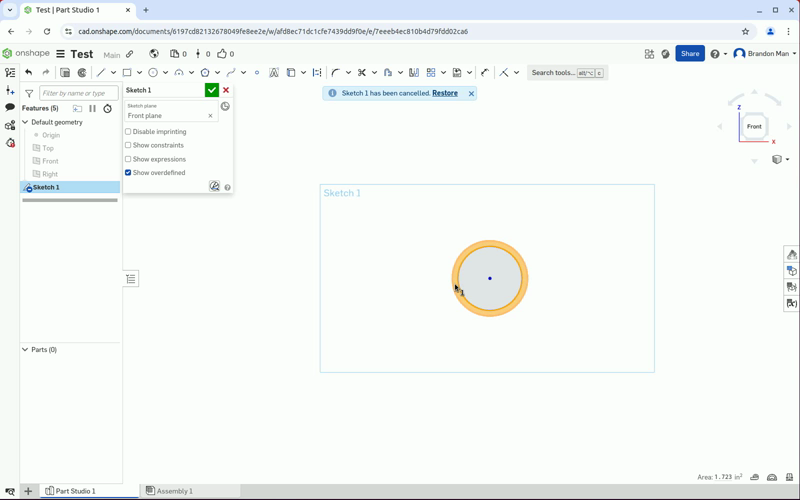
scroll(-6)
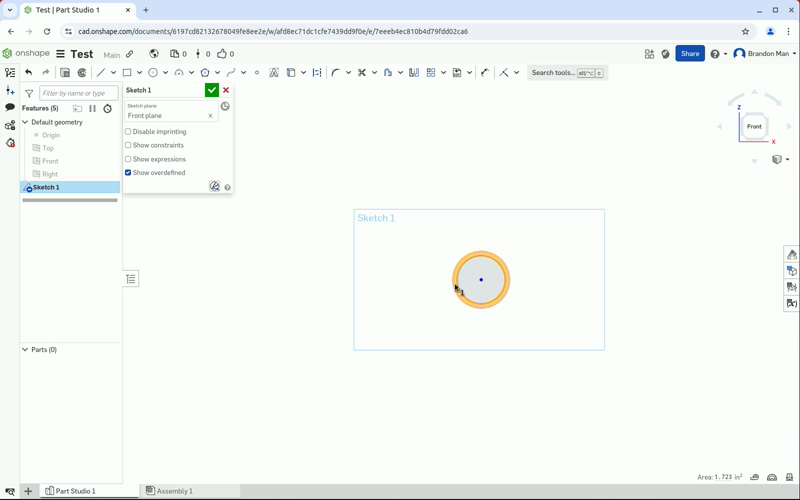
scroll(-6)
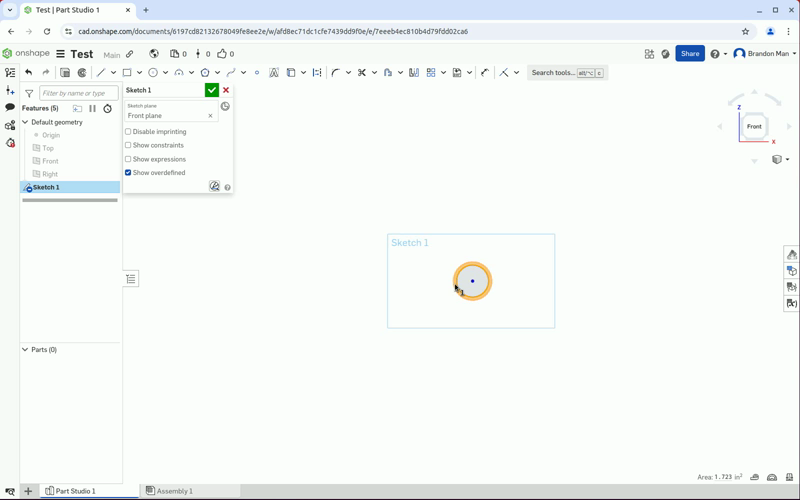
scroll(-6)
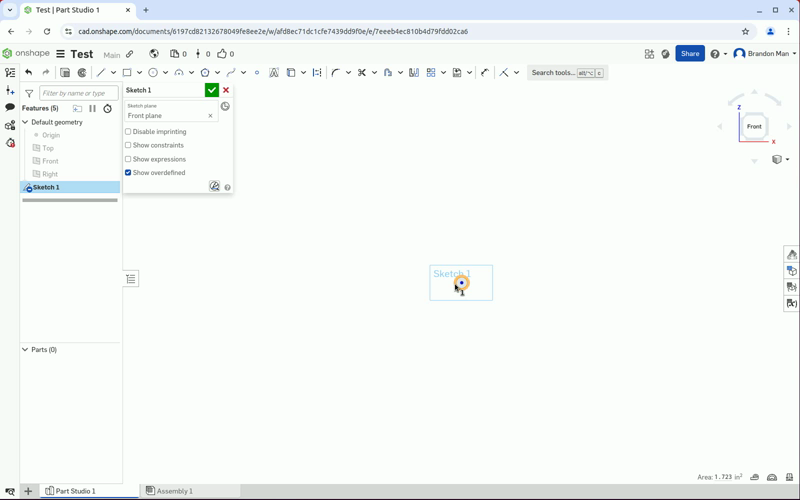
mouse_move(73, 352)
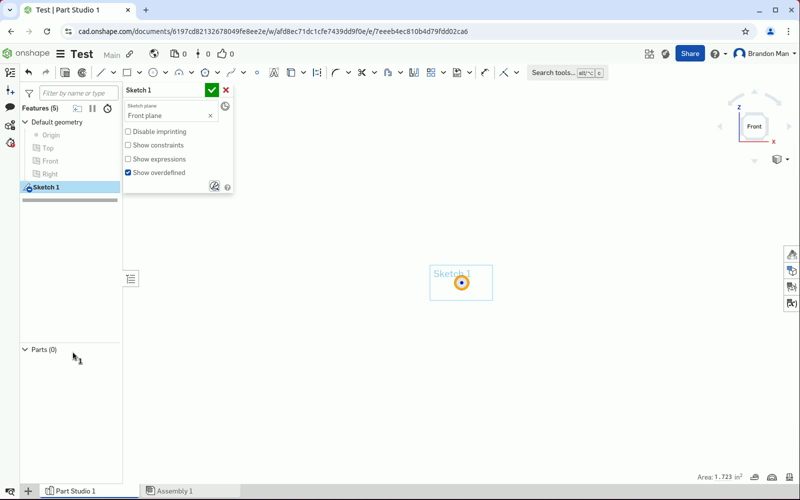
key(shift+y)
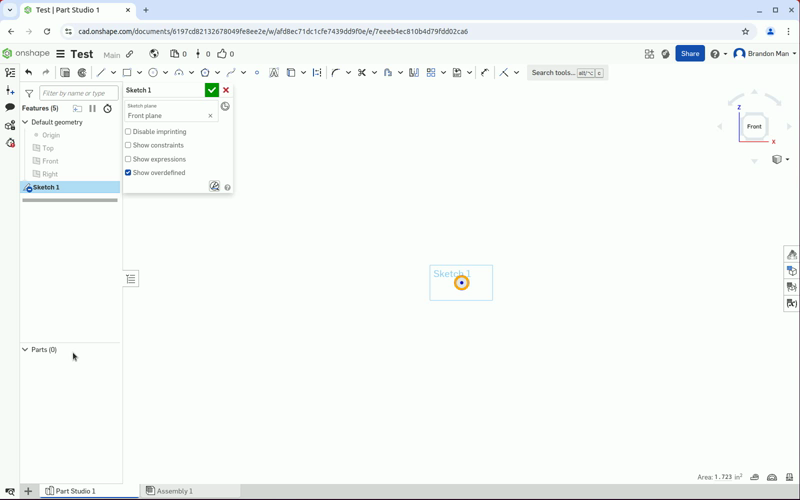
key(shift+e)
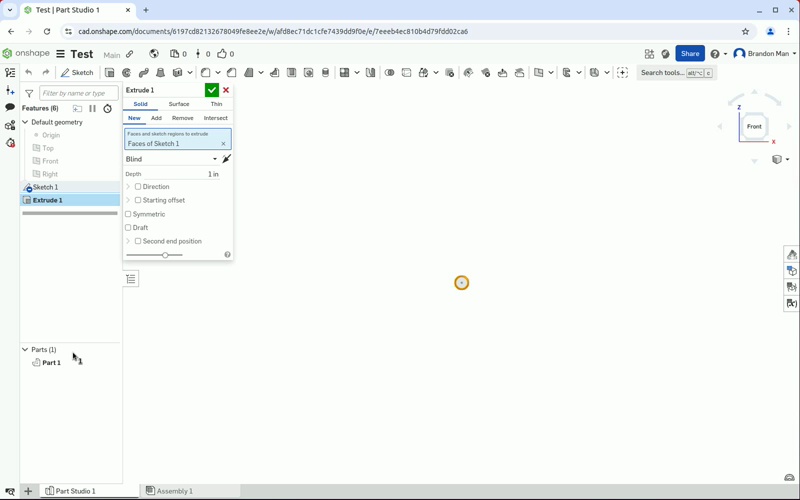
mouse_move(143, 106)
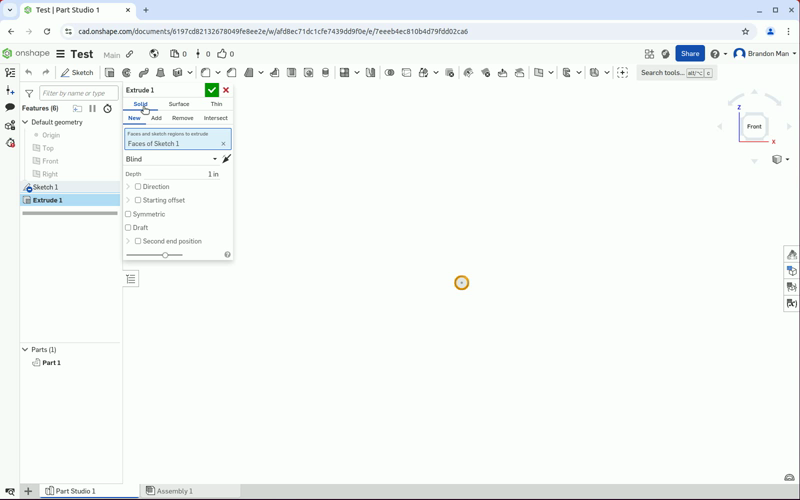
click(143, 106)
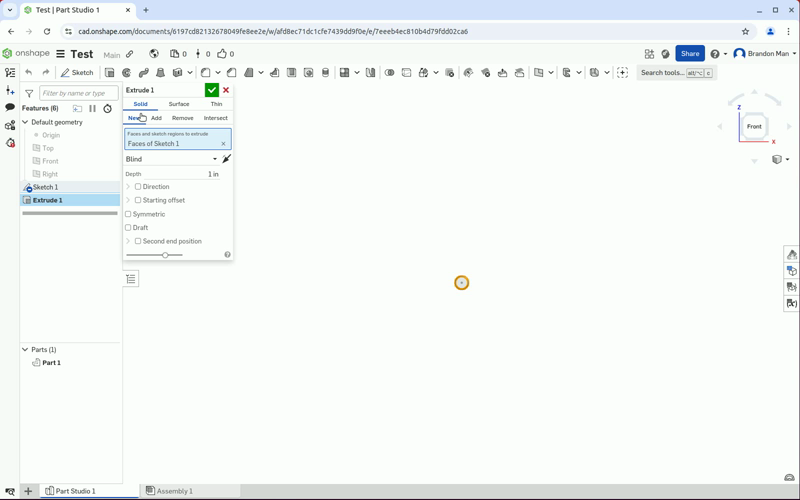
mouse_move(137, 120)
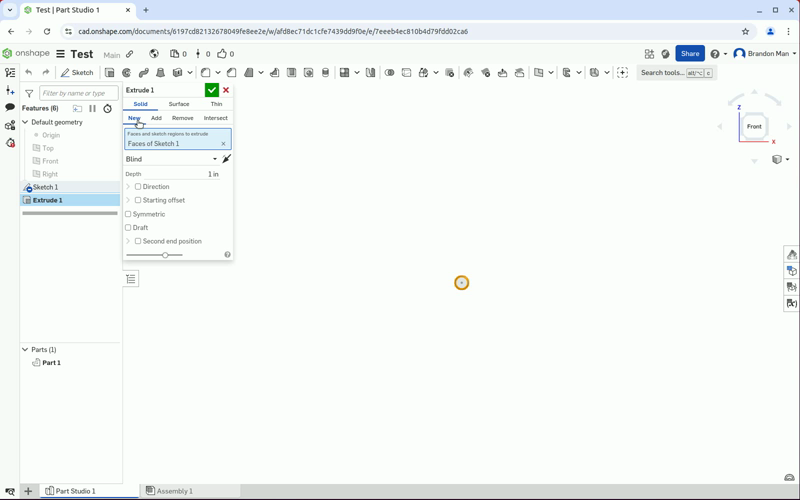
click(137, 120)
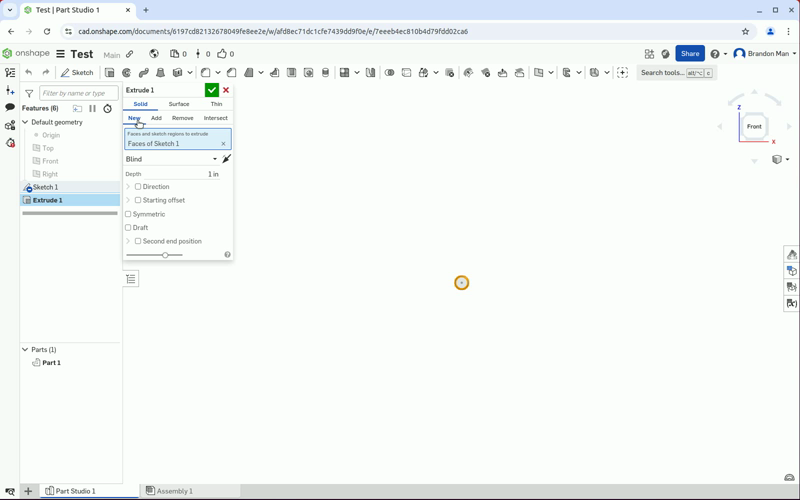
key(tab, 4)
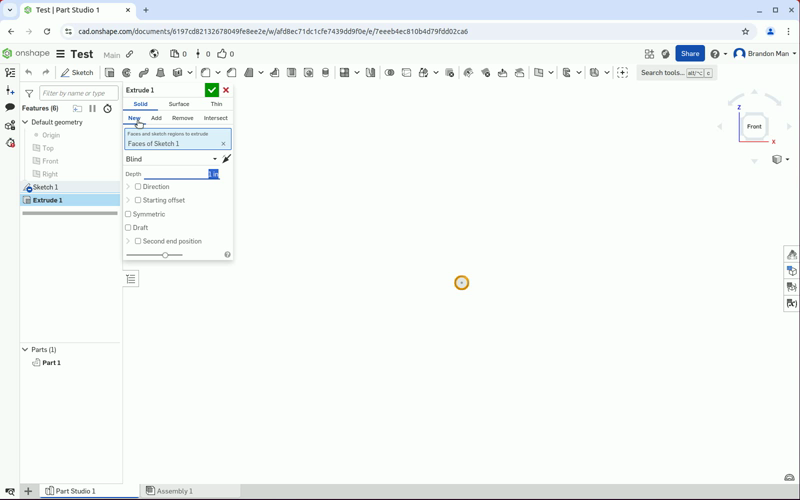
text(12.036)
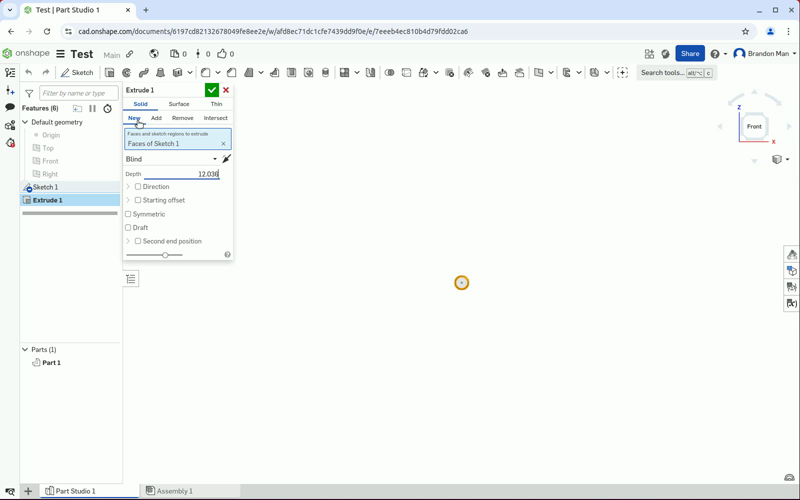
key(enter)
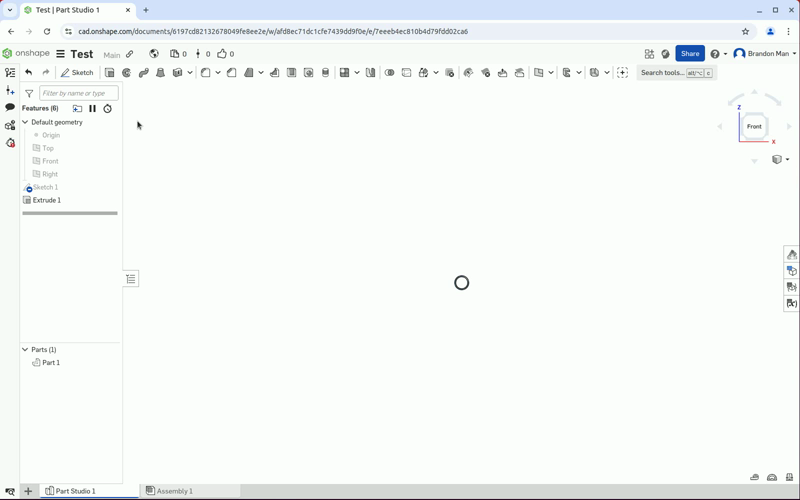
key(shift+h)
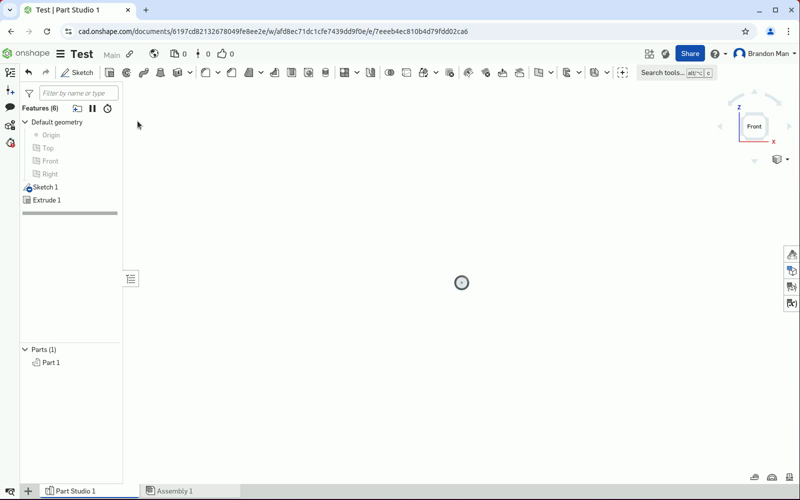
key(shift+h)
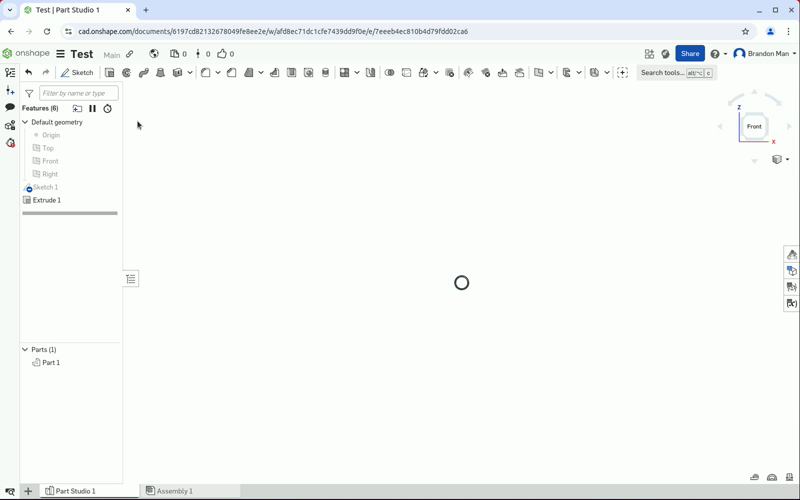
mouse_move(73, 189)
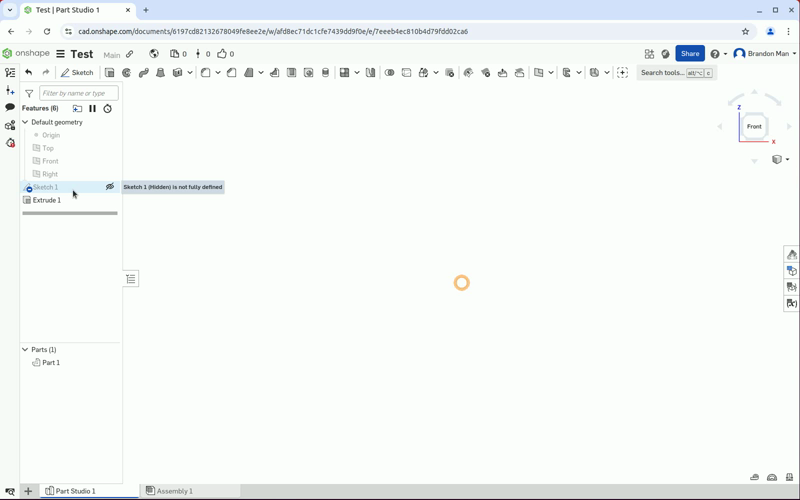
click(73, 189)
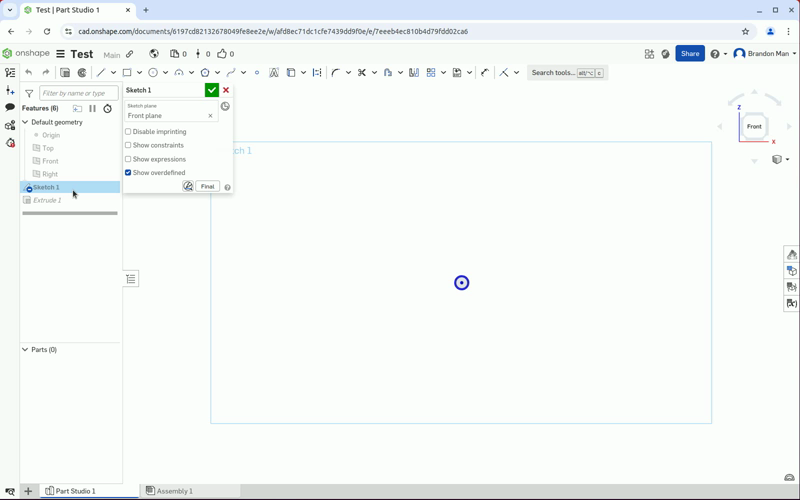
mouse_move(229, 92)
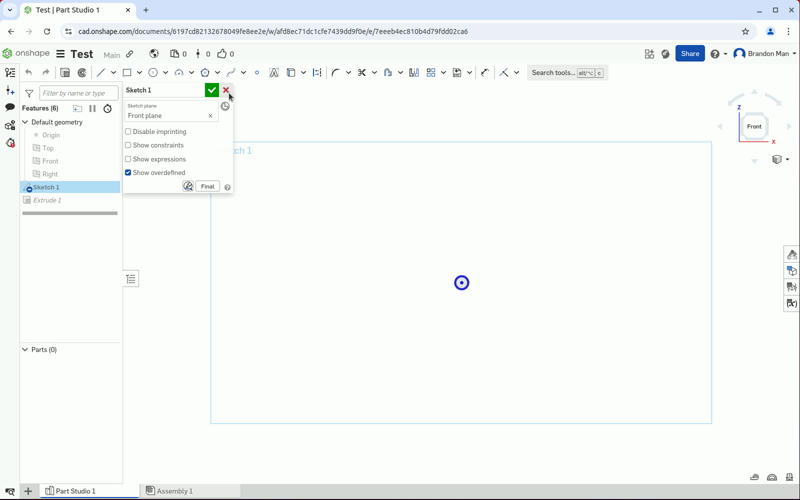
click(229, 92)
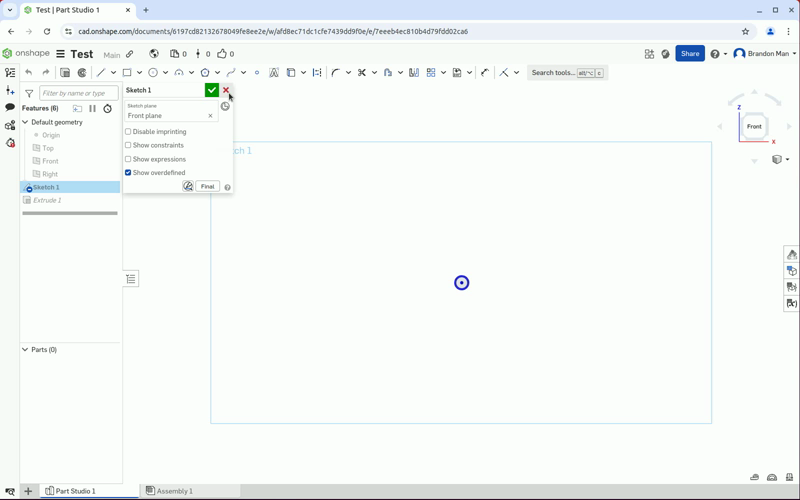
key(shift+s)
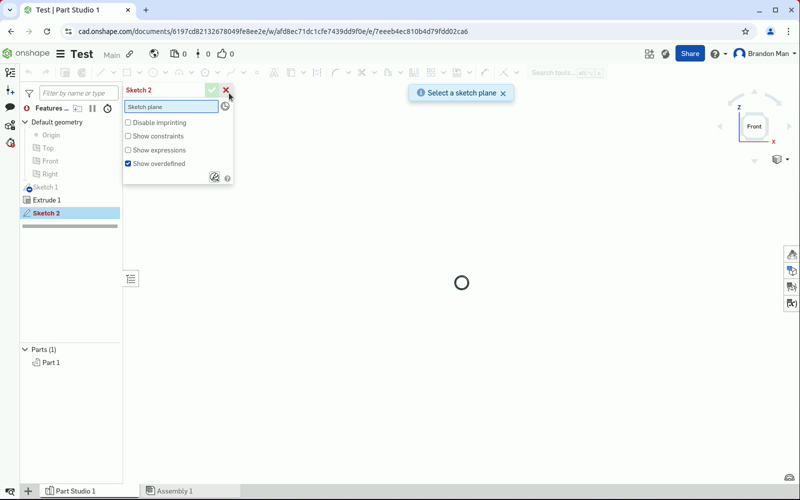
mouse_move(73, 163)
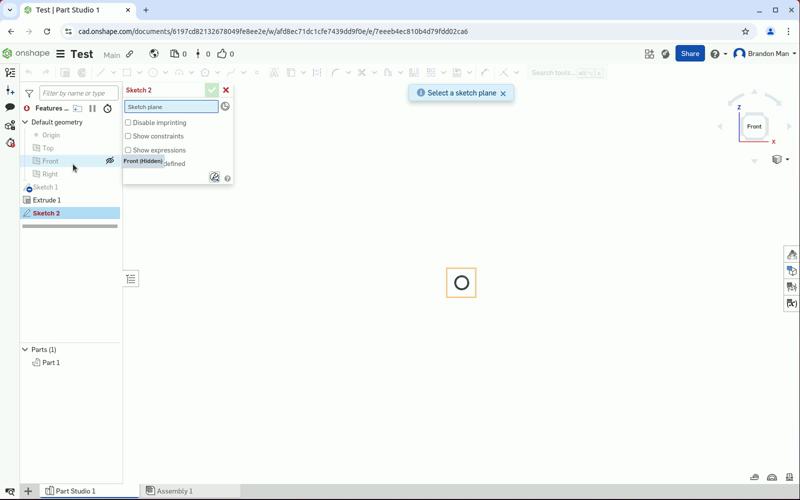
click(73, 163)
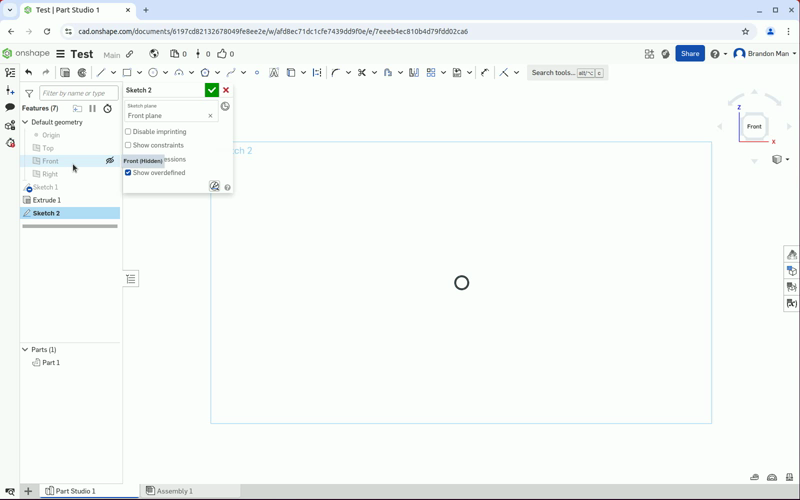
mouse_move(73, 352)
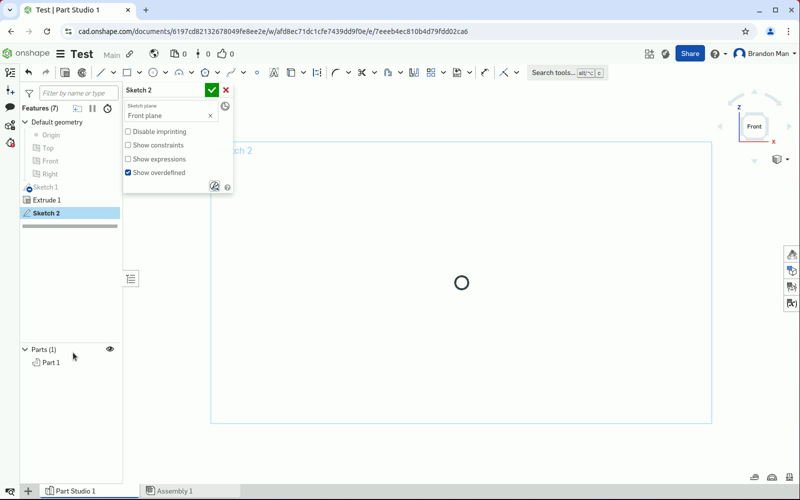
key(y)
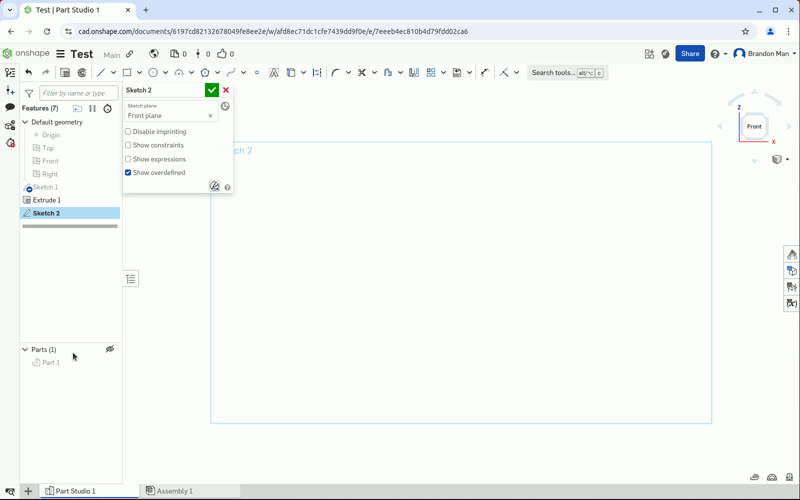
key(c)
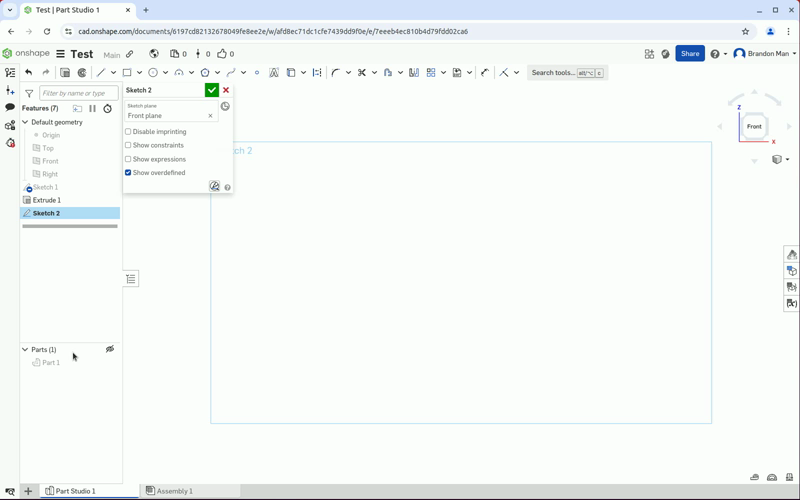
key_down(shift)
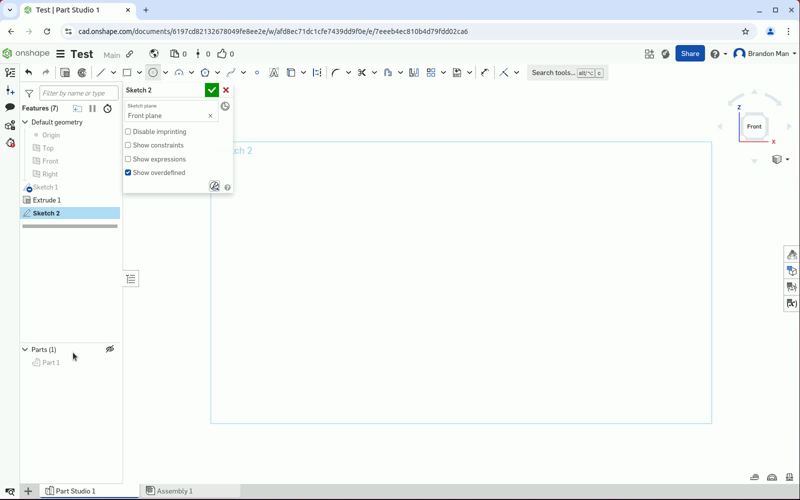
mouse_move(460, 282)
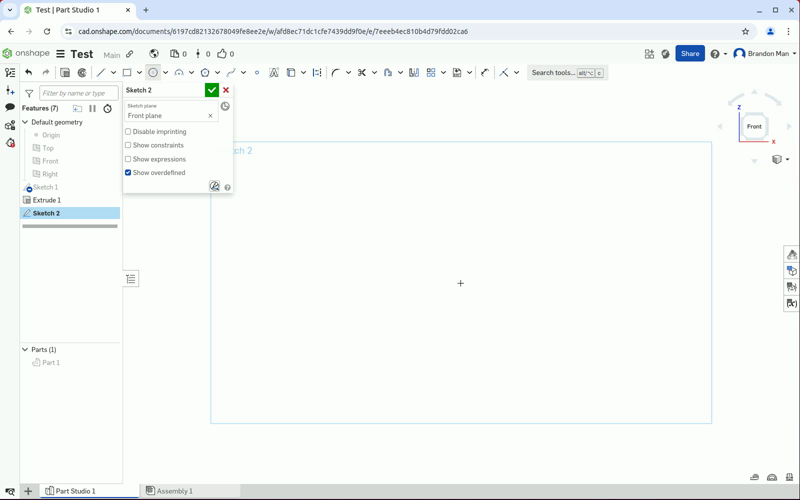
click(460, 282)
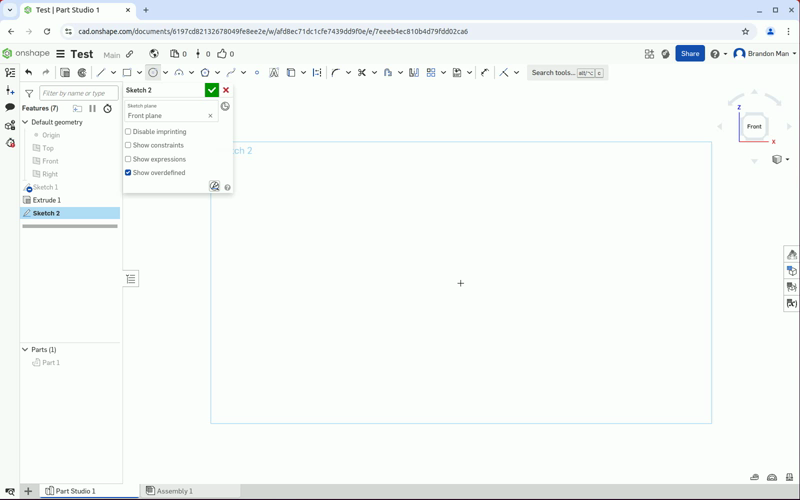
key_up(shift)
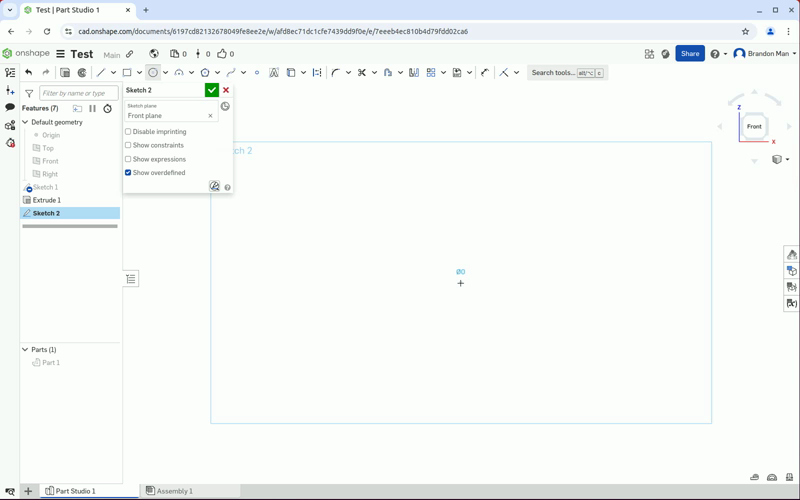
mouse_move(466, 282)
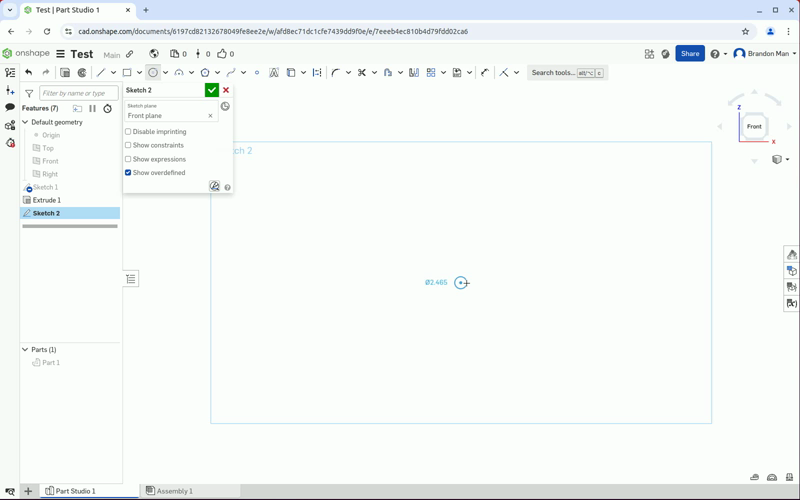
click(466, 282)
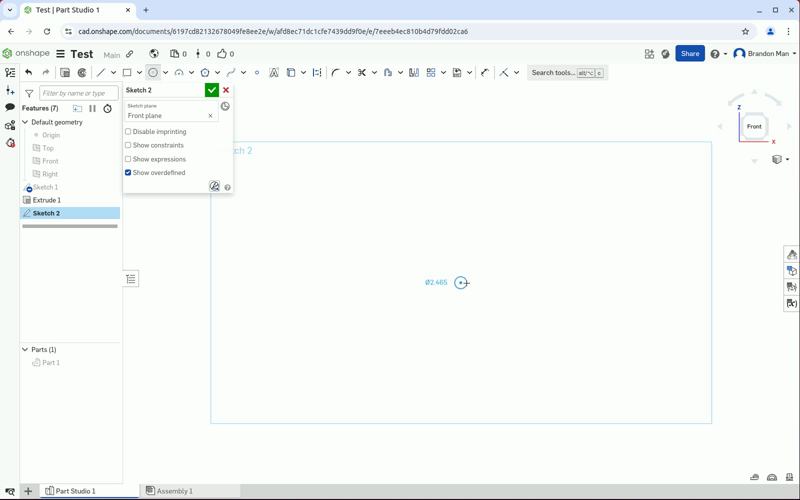
key(esc)
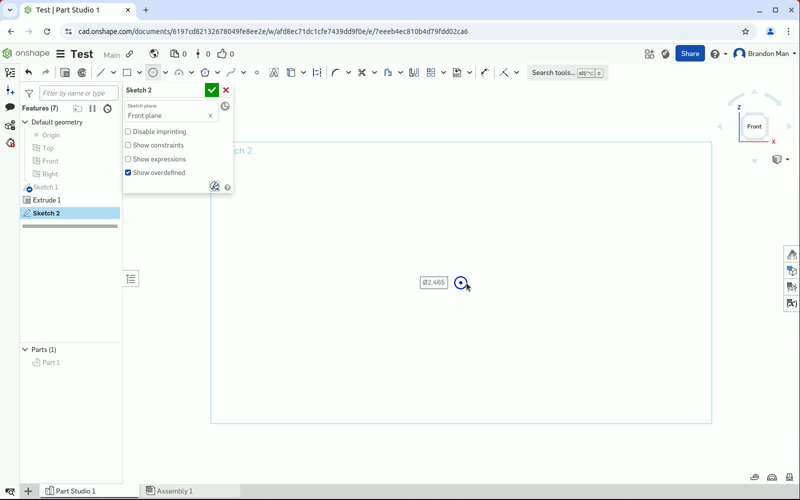
key(c)
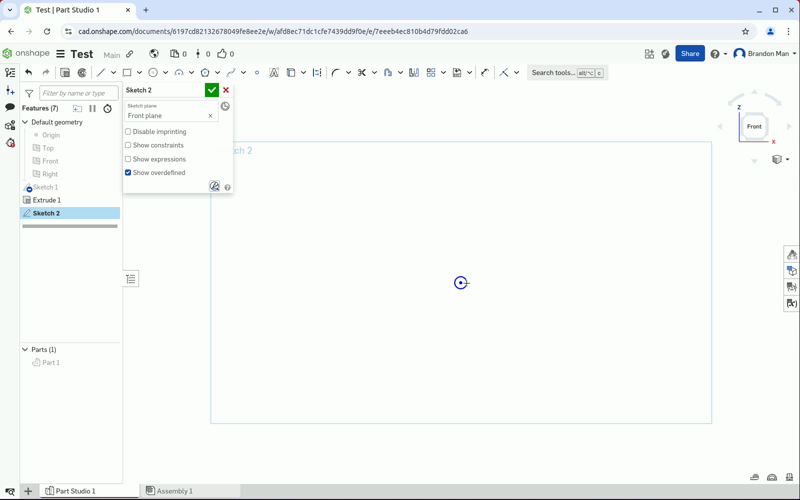
key_down(shift)
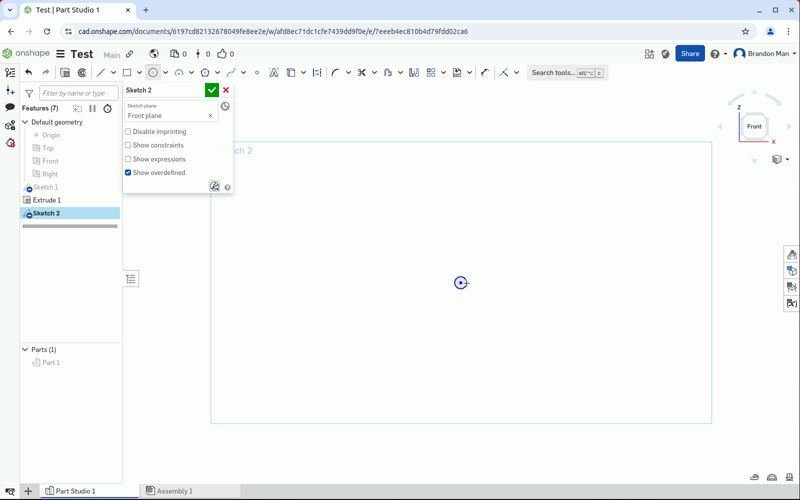
mouse_move(460, 282)
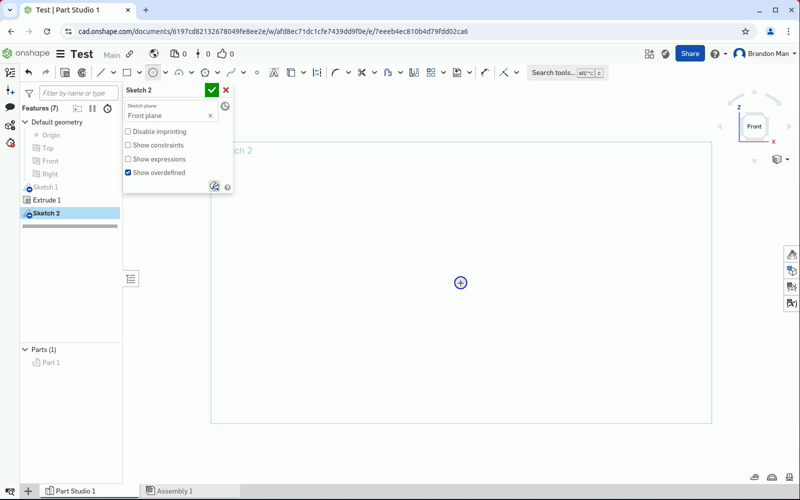
click(460, 282)
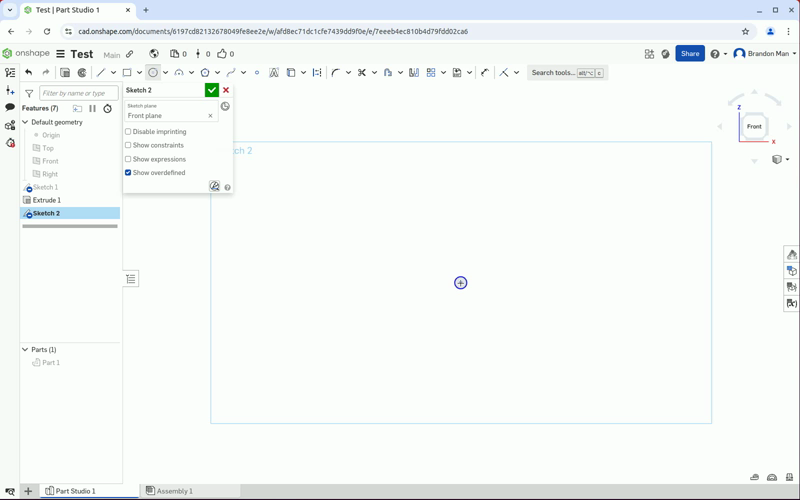
key_up(shift)
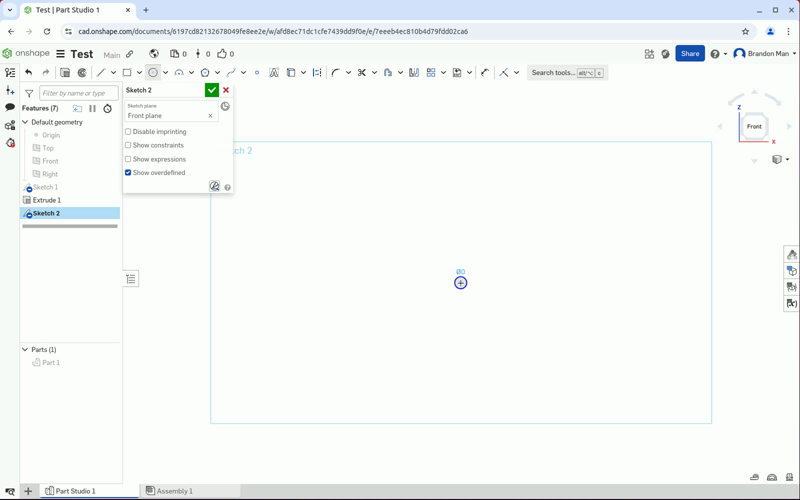
mouse_move(465, 282)
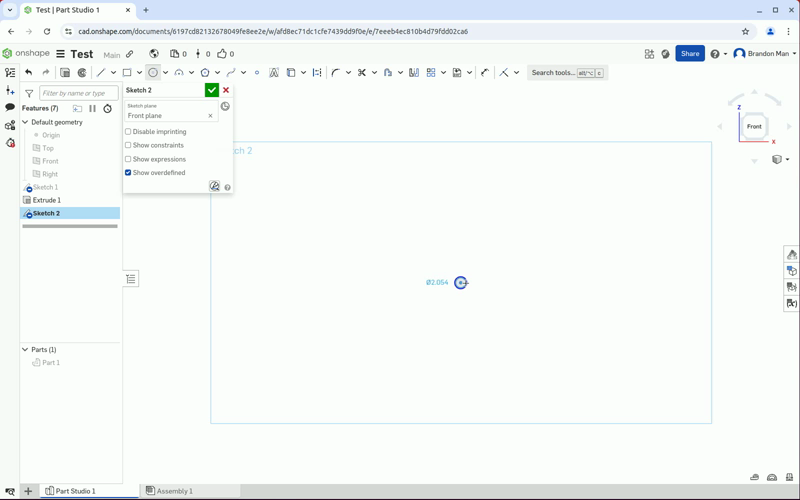
scroll(6)
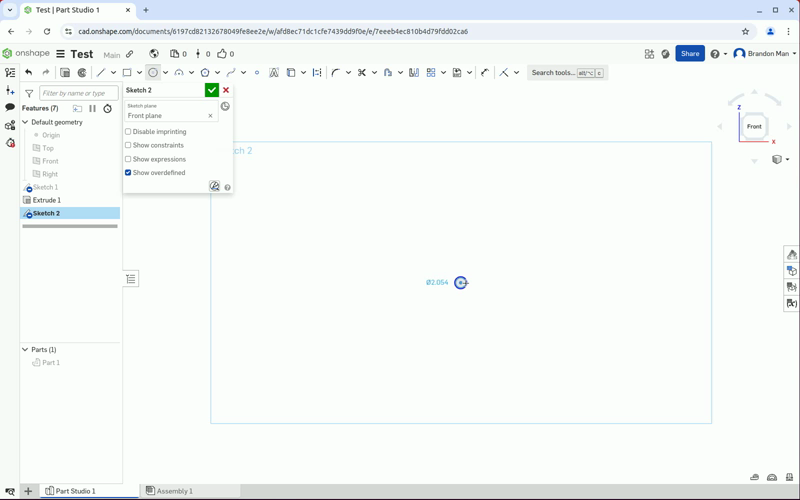
scroll(6)
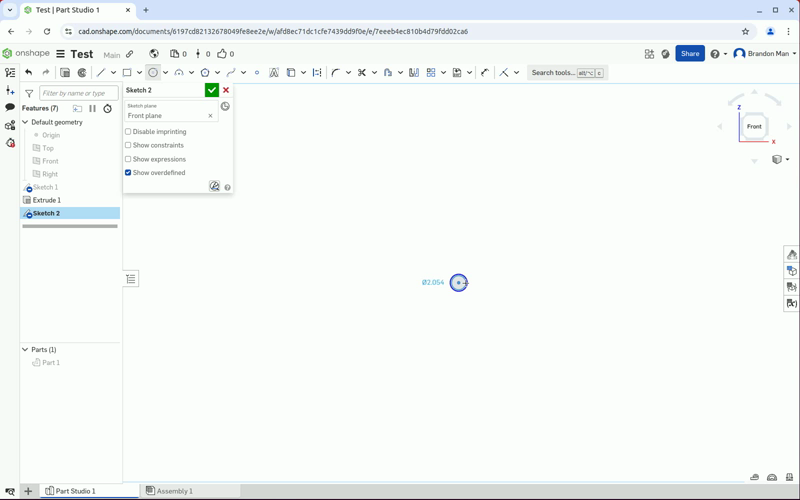
scroll(6)
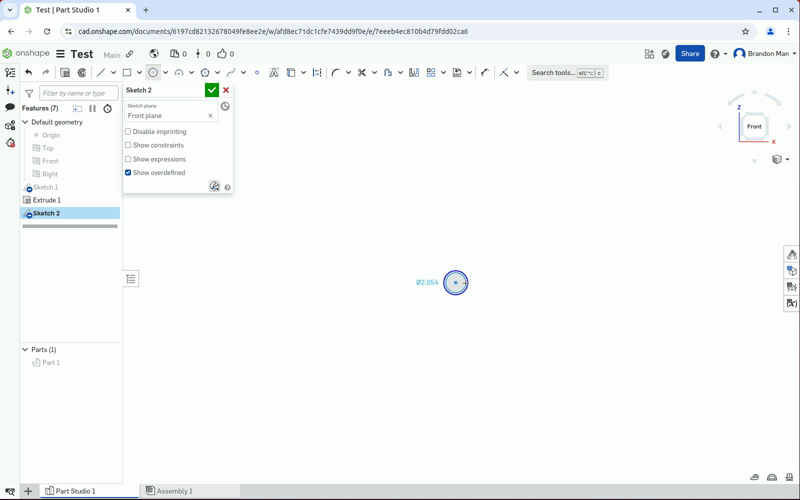
scroll(6)
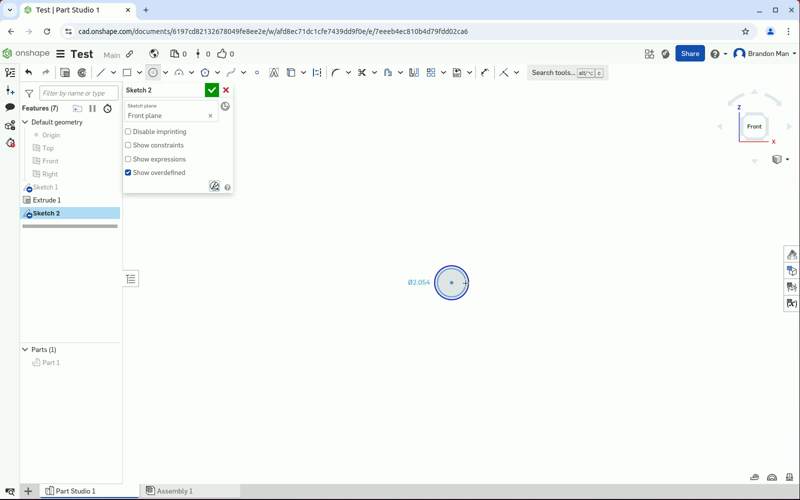
scroll(6)
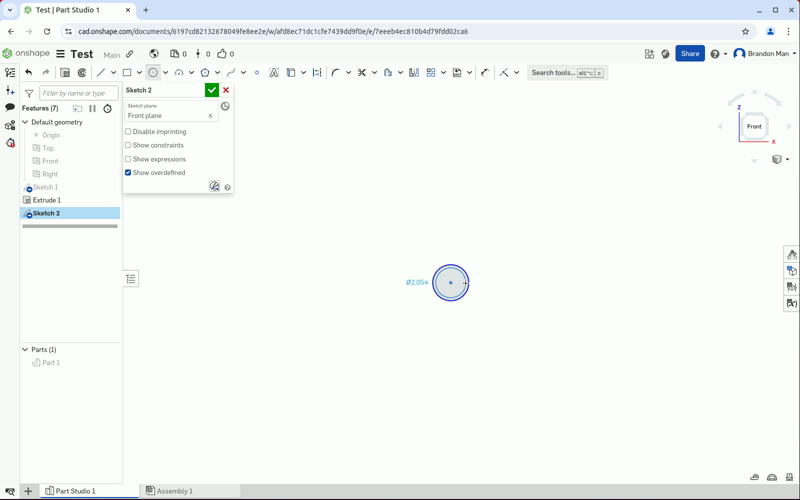
scroll(6)
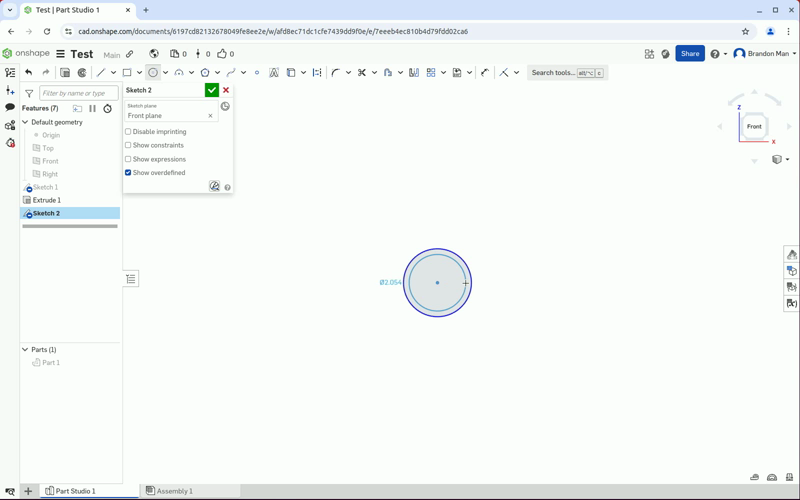
scroll(6)
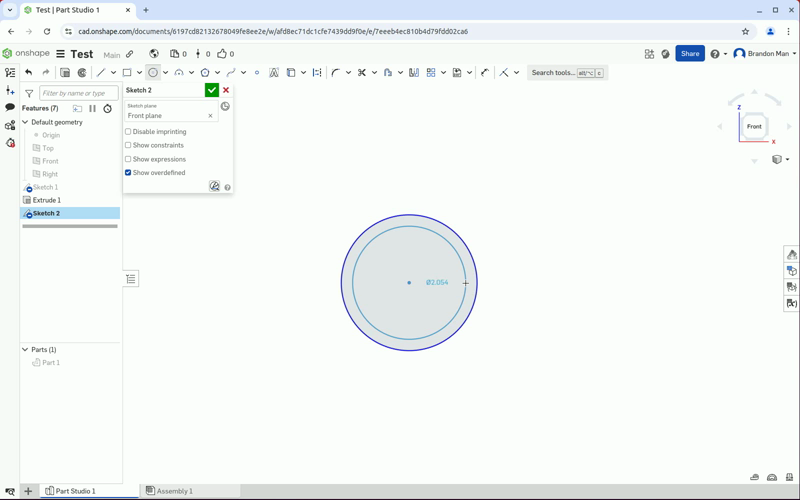
click(465, 282)
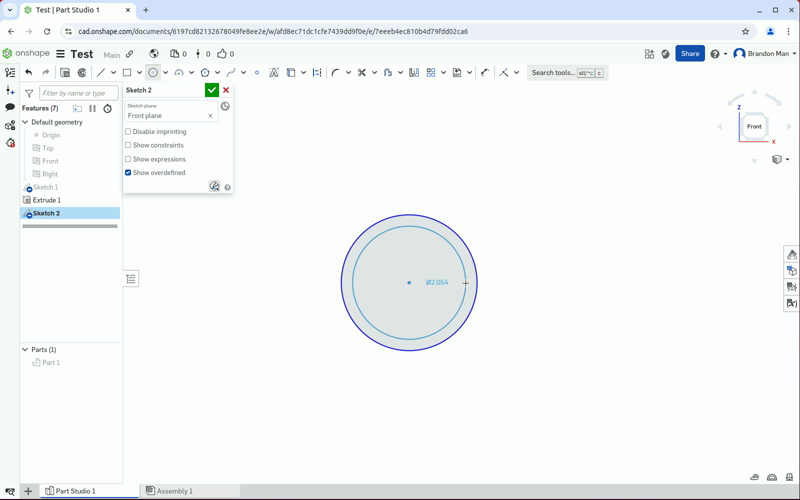
scroll(-6)
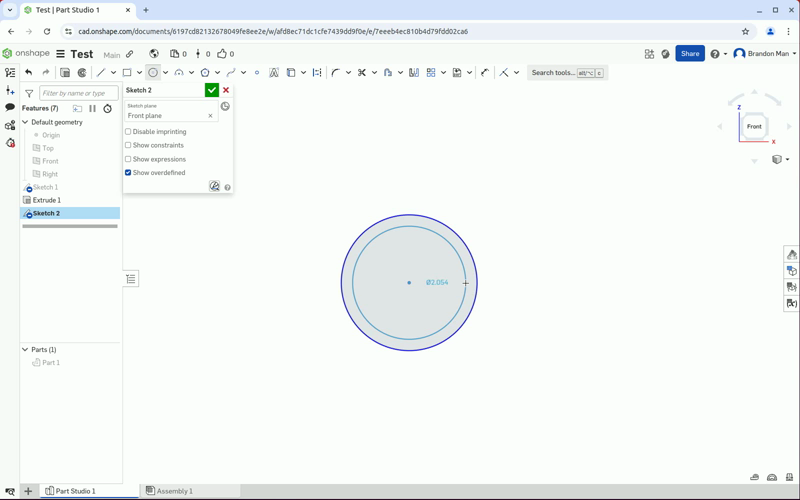
scroll(-6)
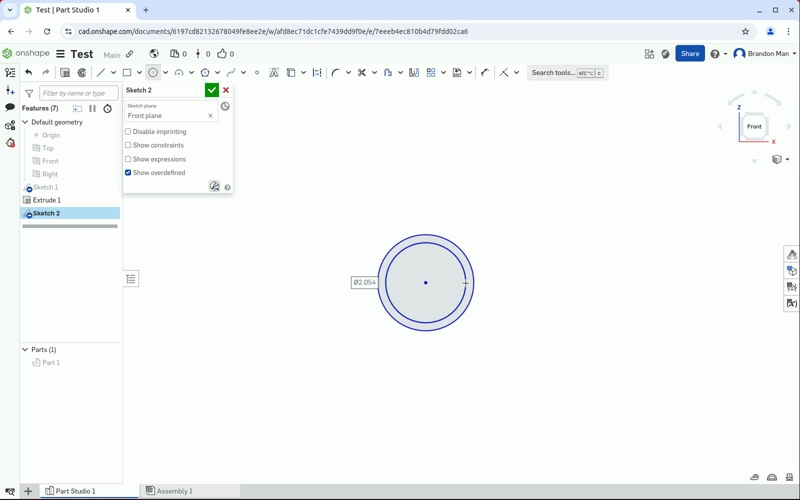
scroll(-6)
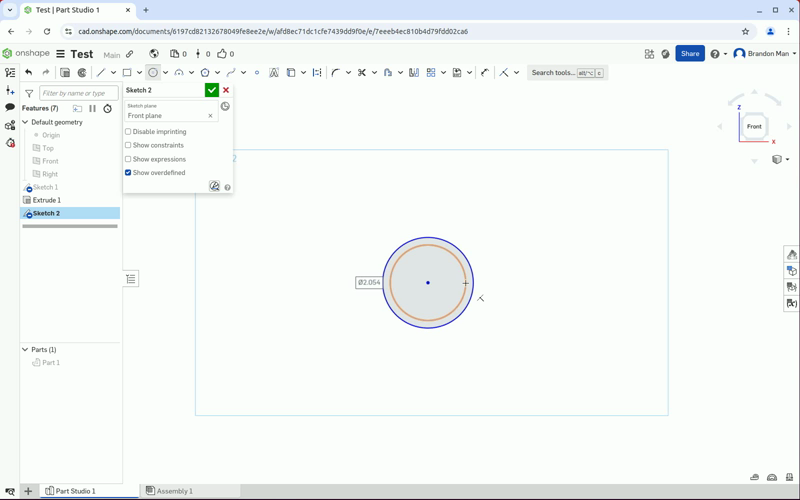
scroll(-6)
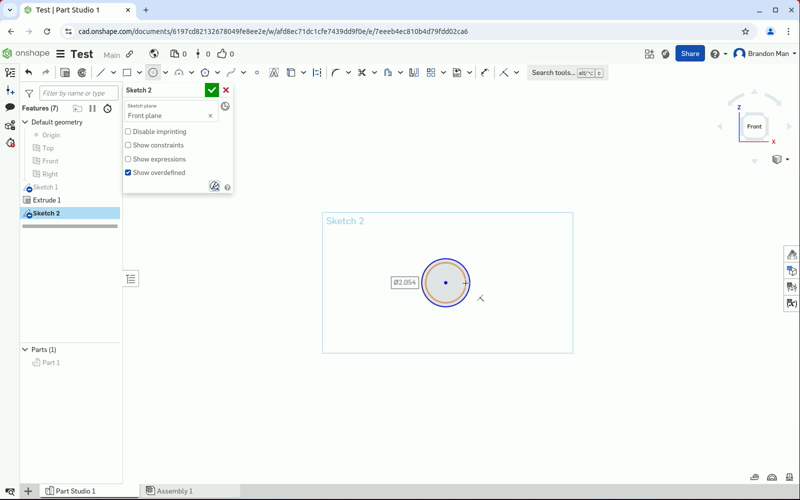
scroll(-6)
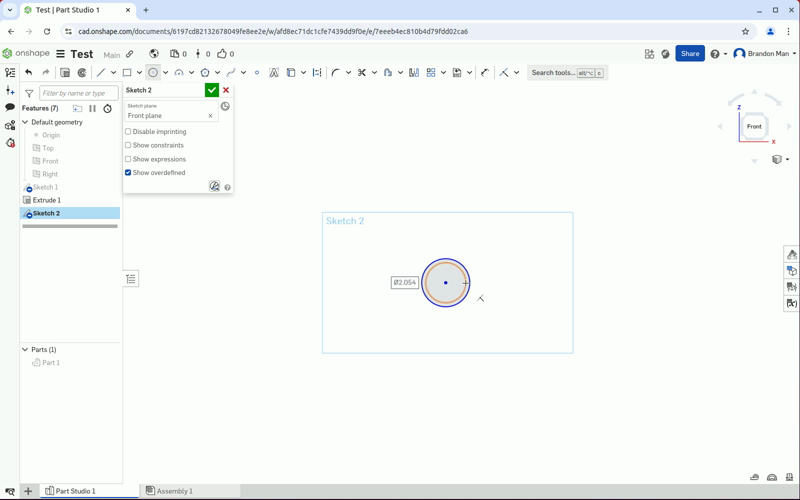
scroll(-6)
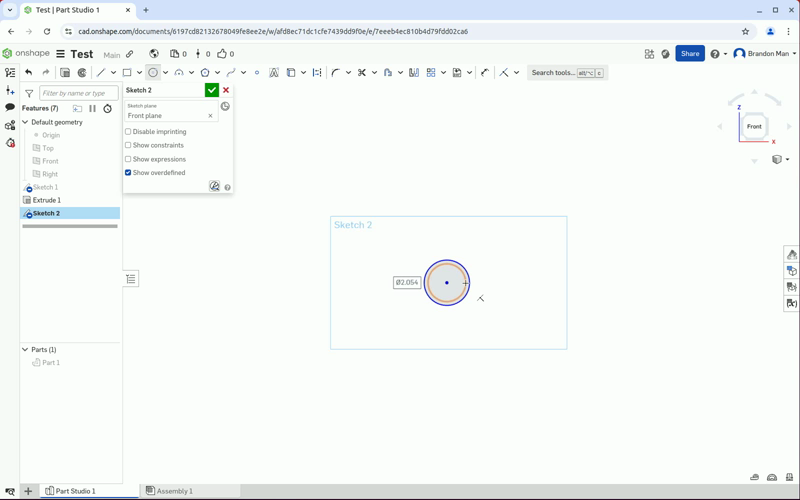
scroll(-6)
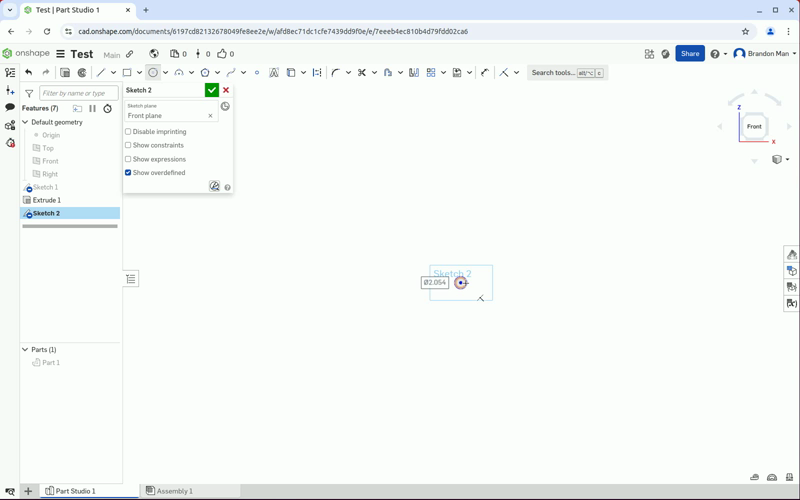
key(esc)
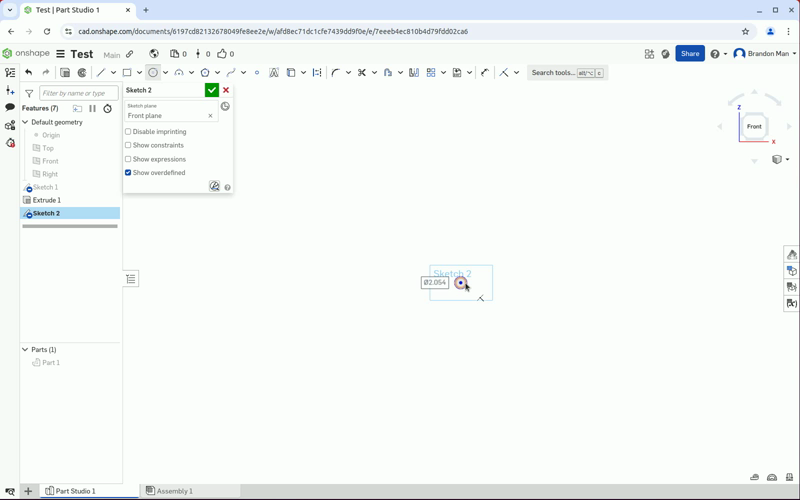
mouse_move(460, 287)
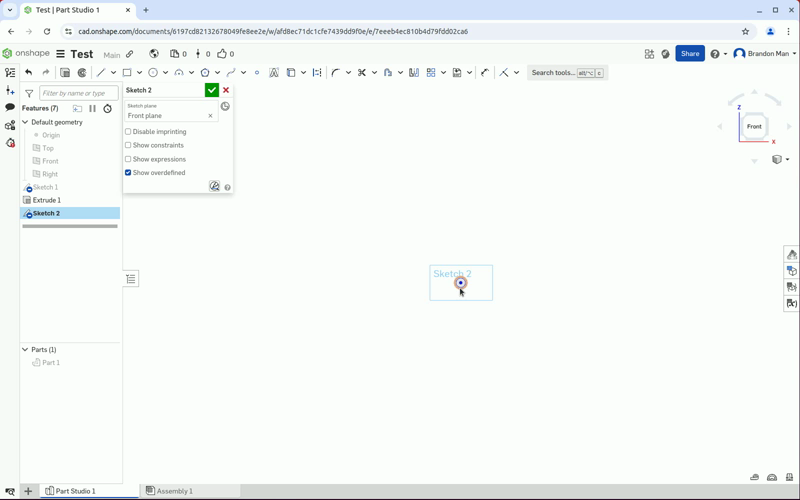
scroll(6)
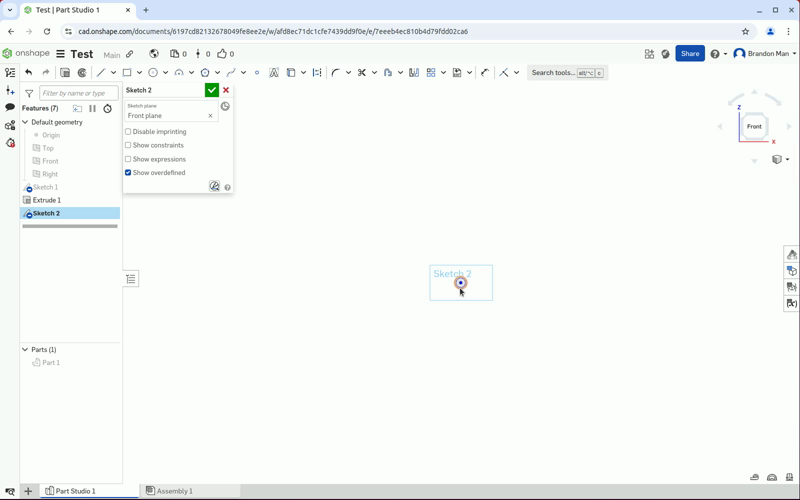
scroll(6)
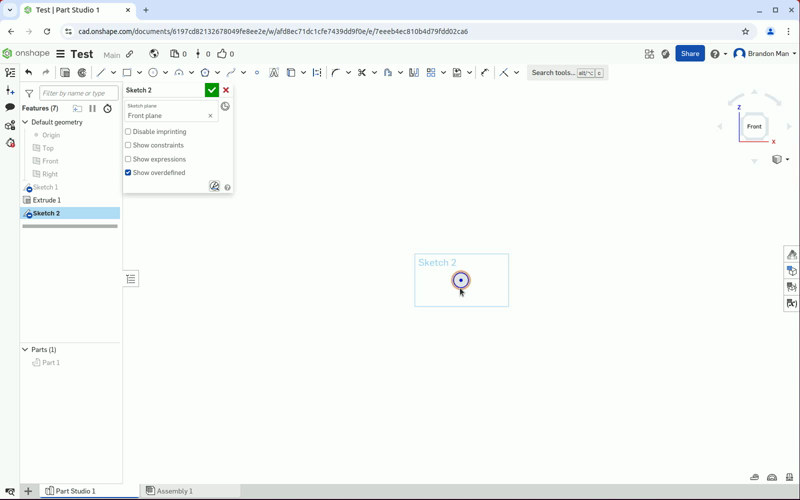
scroll(6)
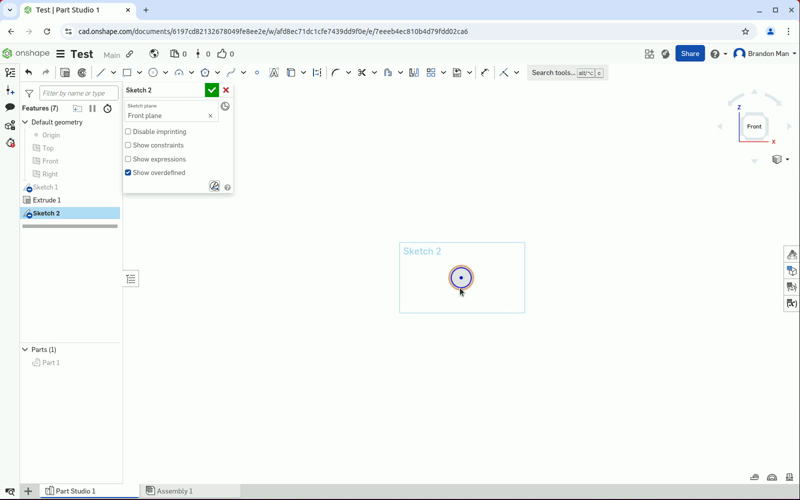
scroll(6)
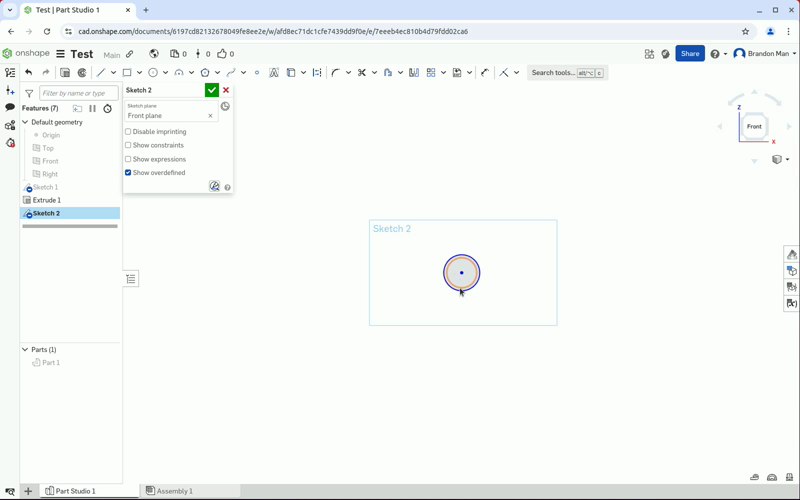
scroll(6)
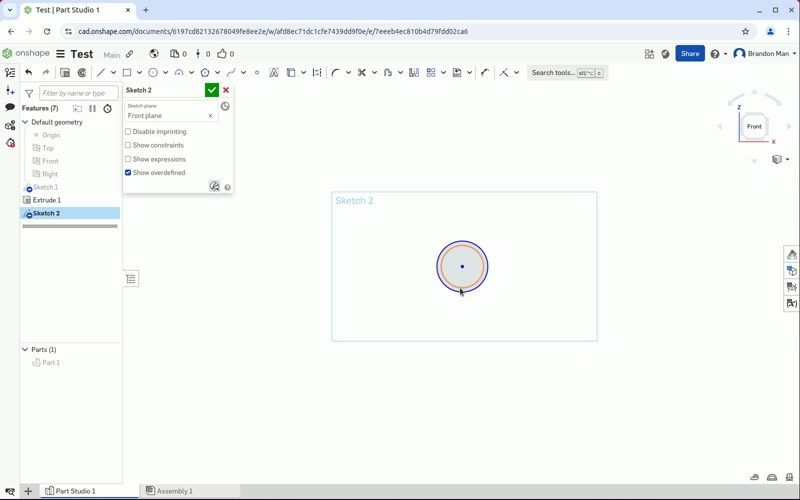
scroll(6)
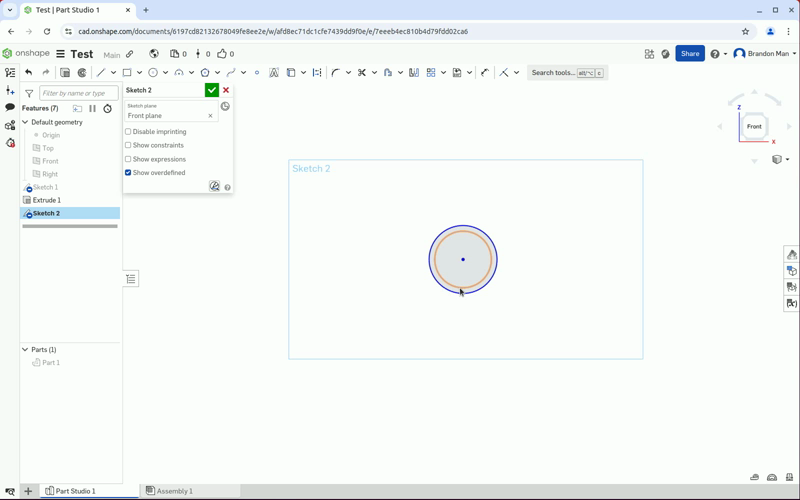
scroll(6)
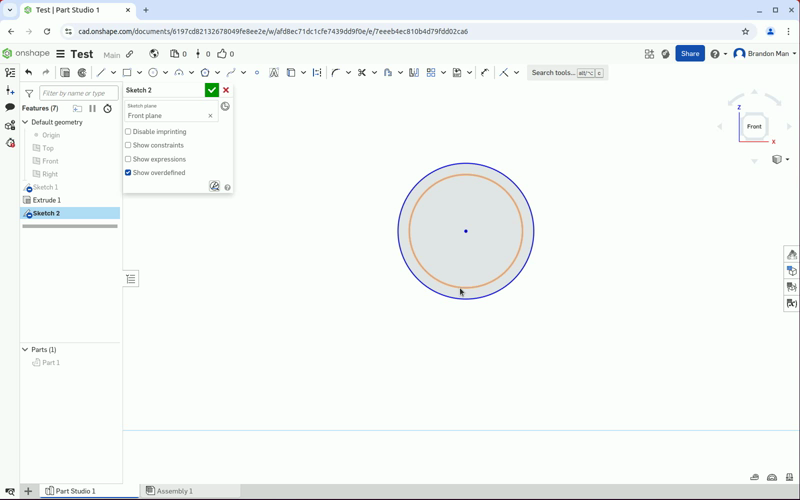
click(460, 287)
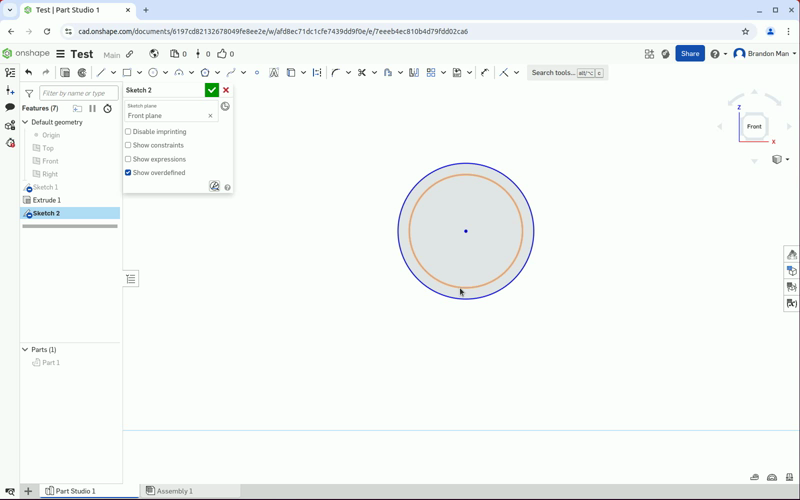
scroll(-6)
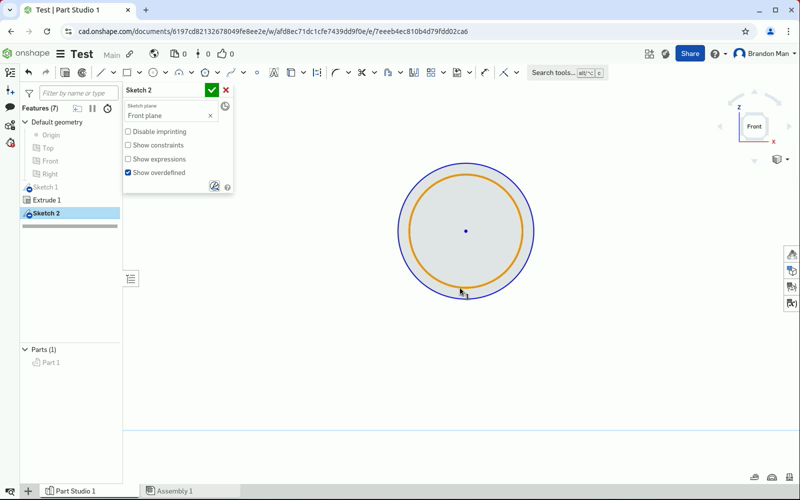
scroll(-6)
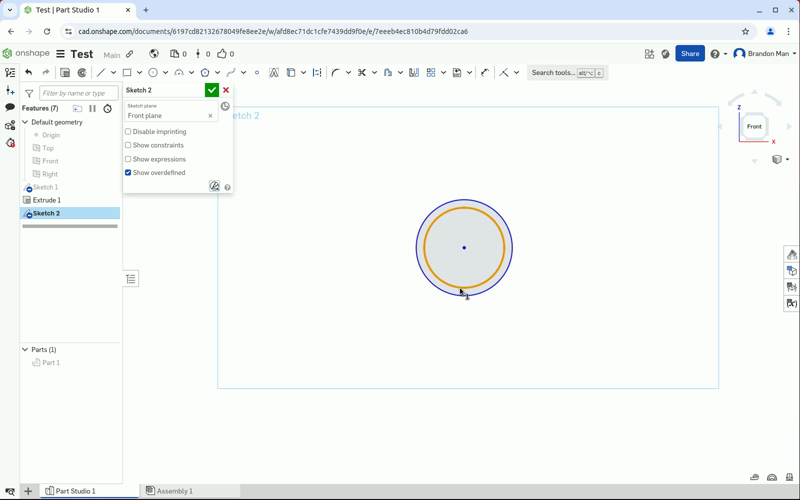
scroll(-6)
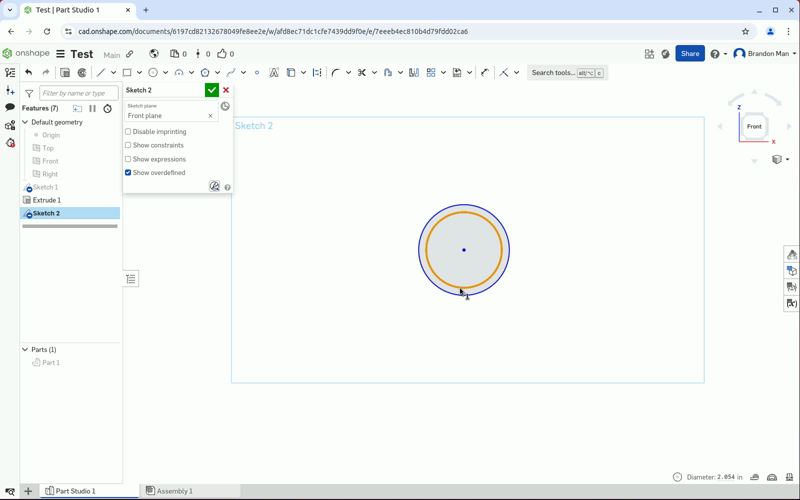
scroll(-6)
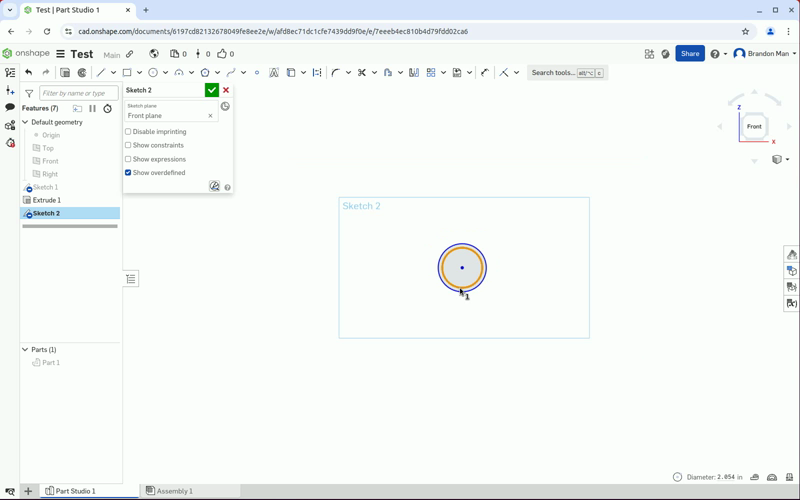
scroll(-6)
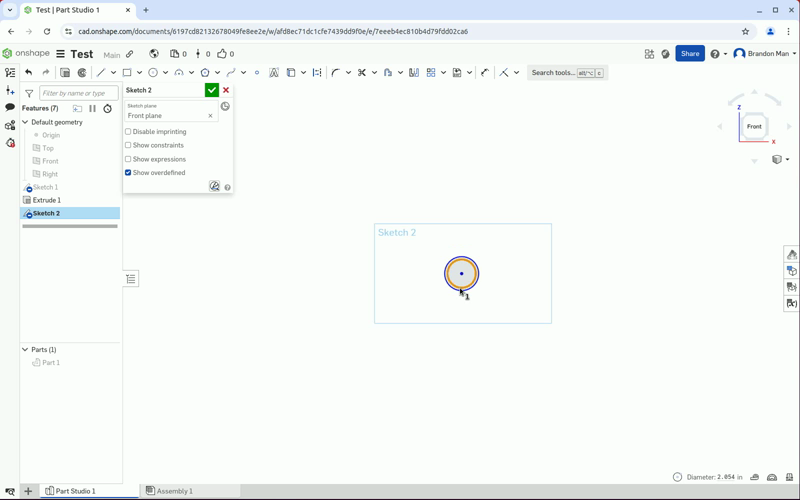
scroll(-6)
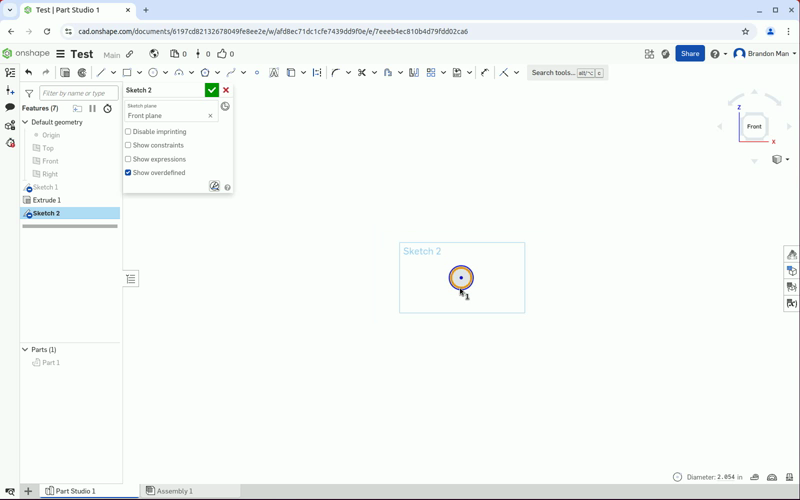
scroll(-6)
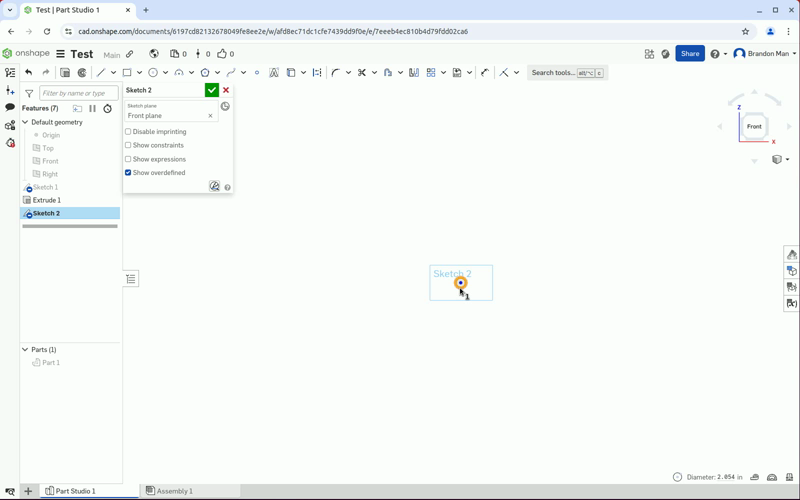
mouse_move(73, 352)
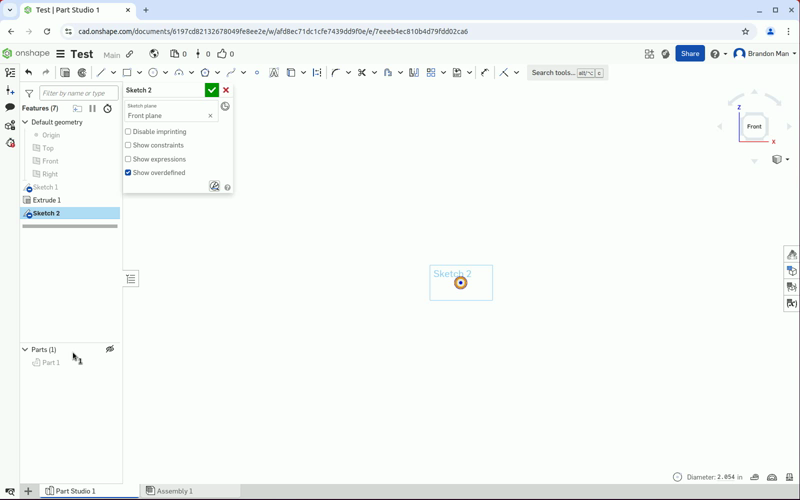
key(shift+y)
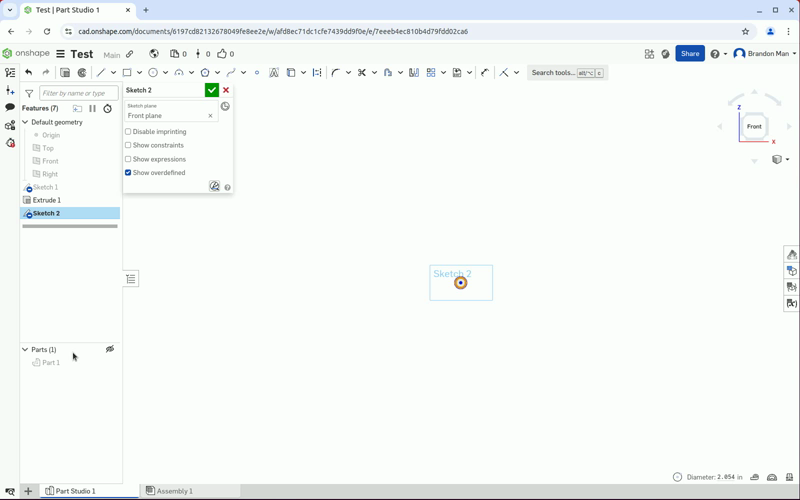
key(shift+e)
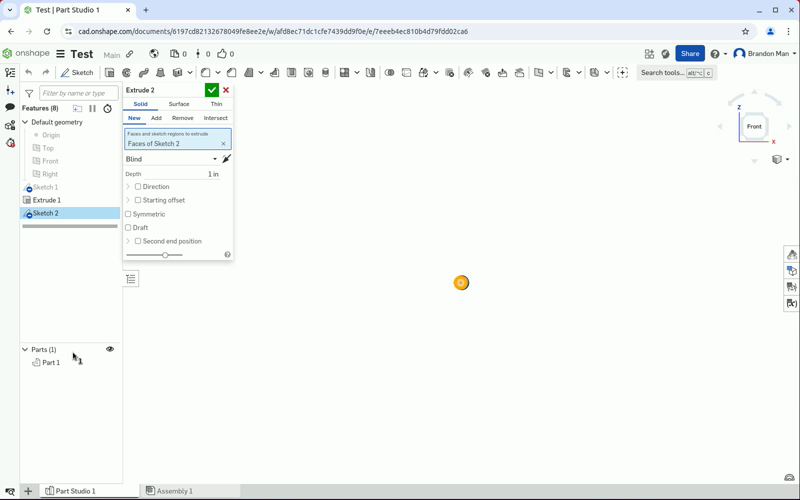
mouse_move(143, 106)
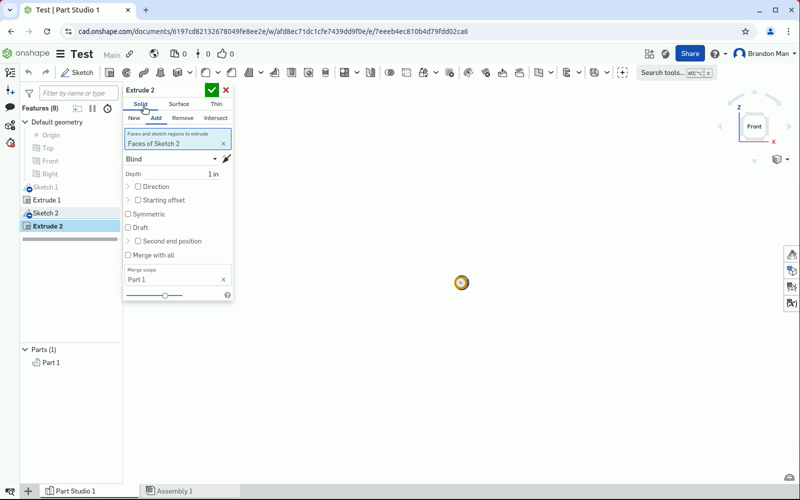
click(143, 106)
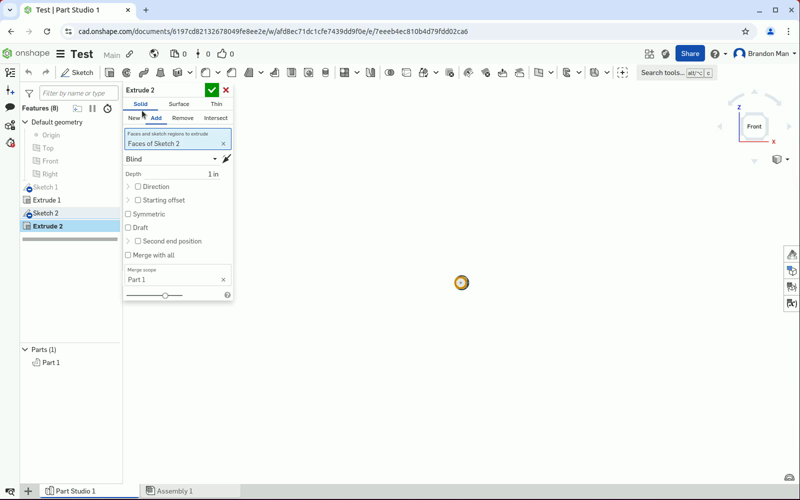
mouse_move(137, 120)
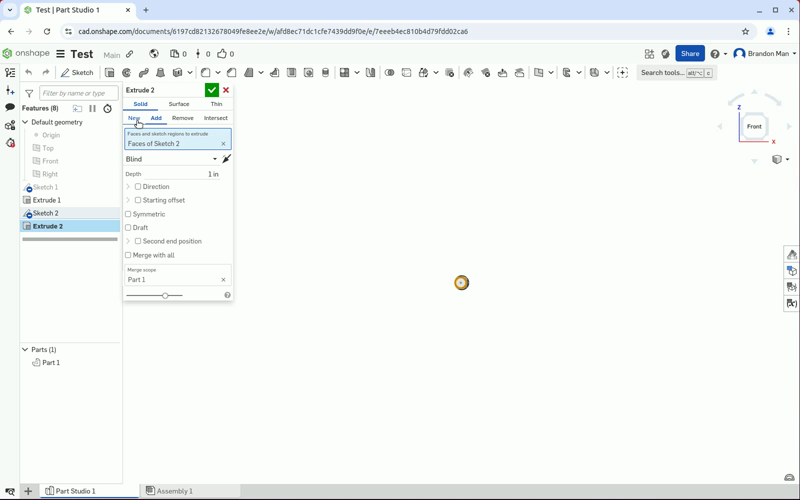
click(137, 120)
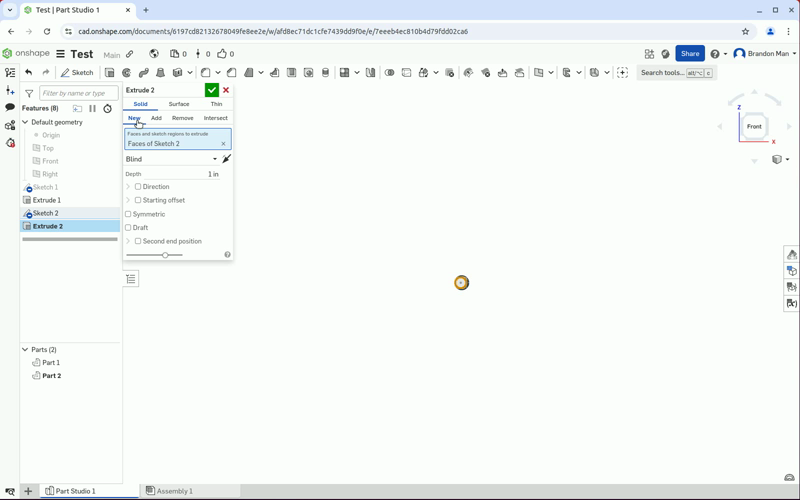
key(tab, 4)
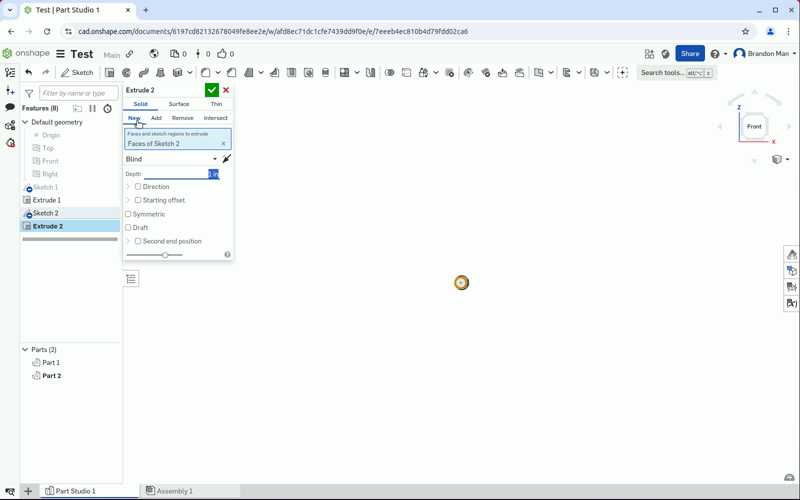
text(23.108)
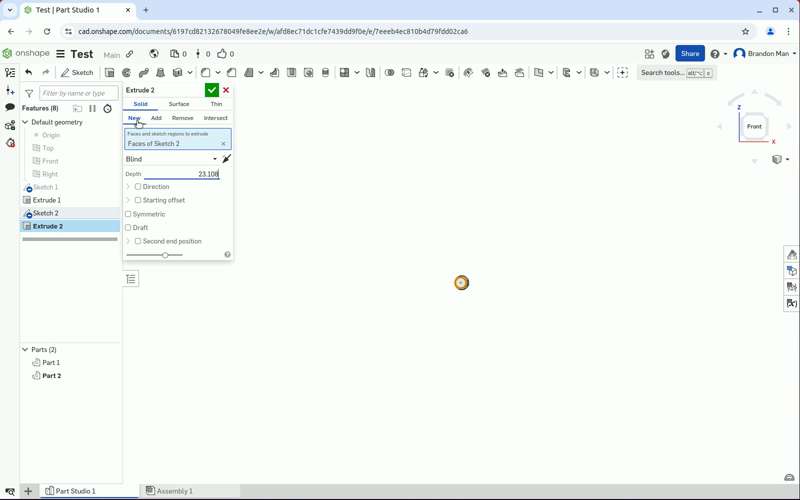
key(enter)
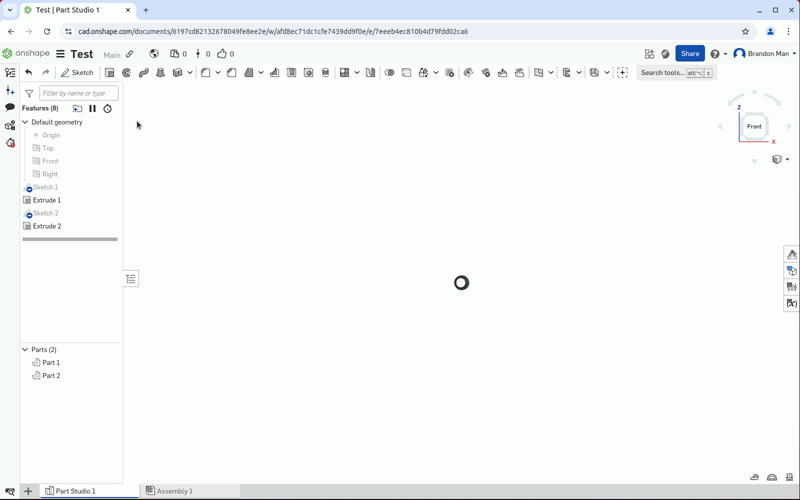
key(shift+h)
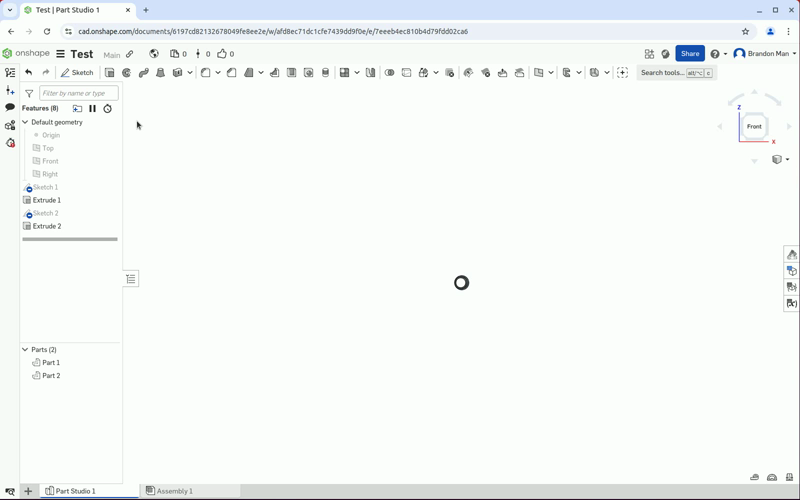
key(shift+h)
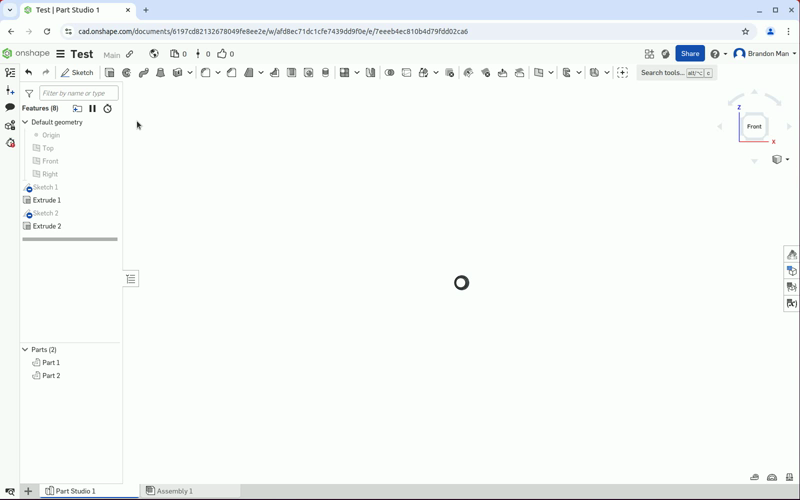
mouse_move(73, 189)
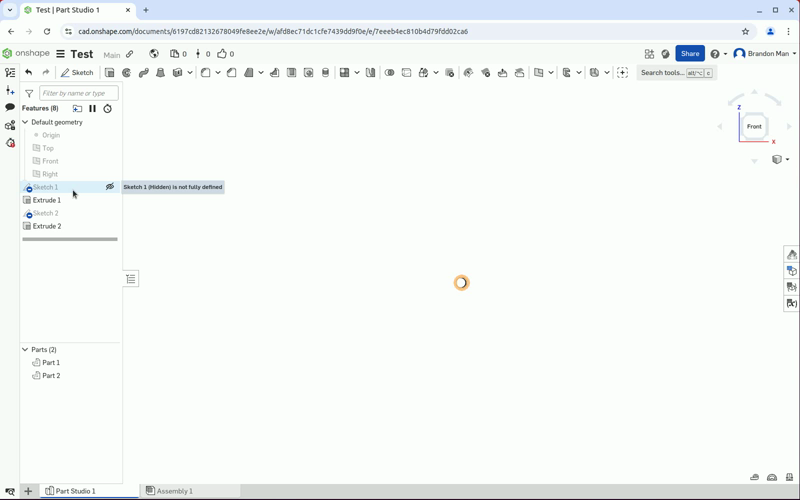
click(73, 189)
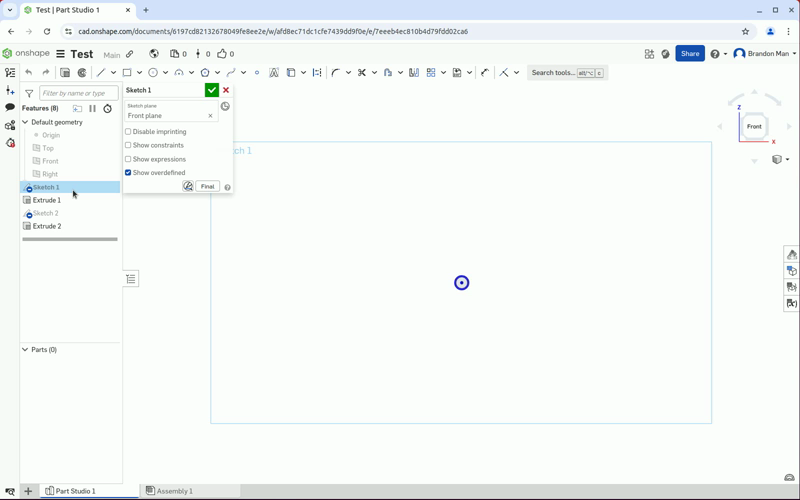
mouse_move(229, 92)
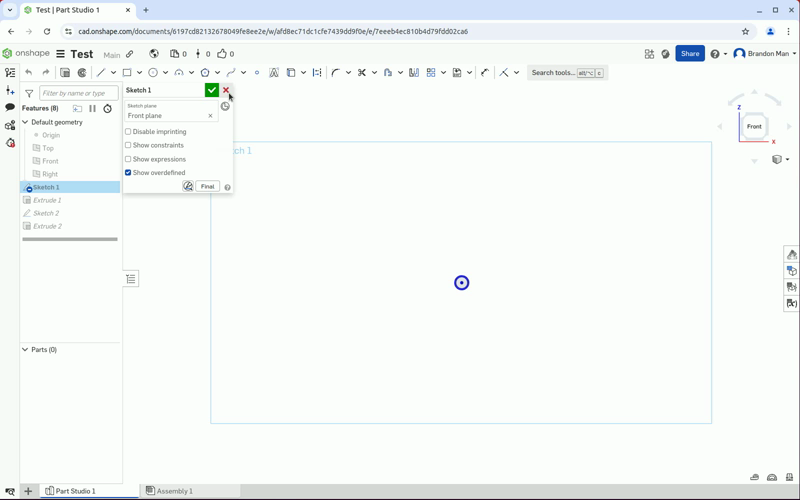
click(229, 92)
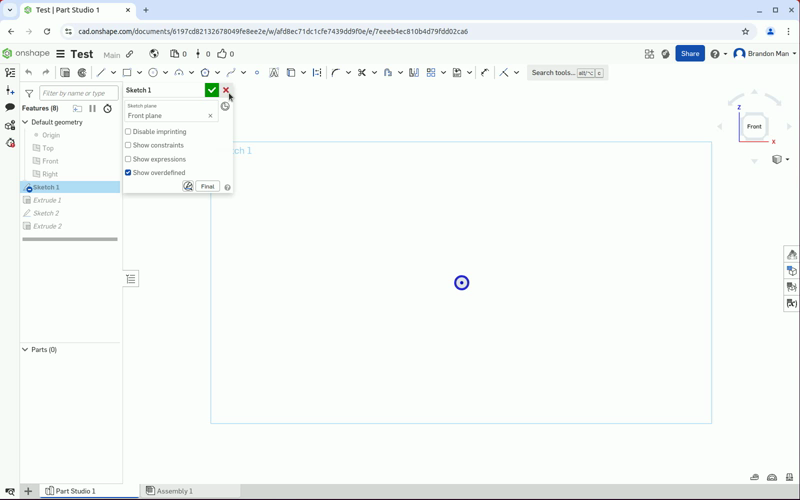
key(shift+s)
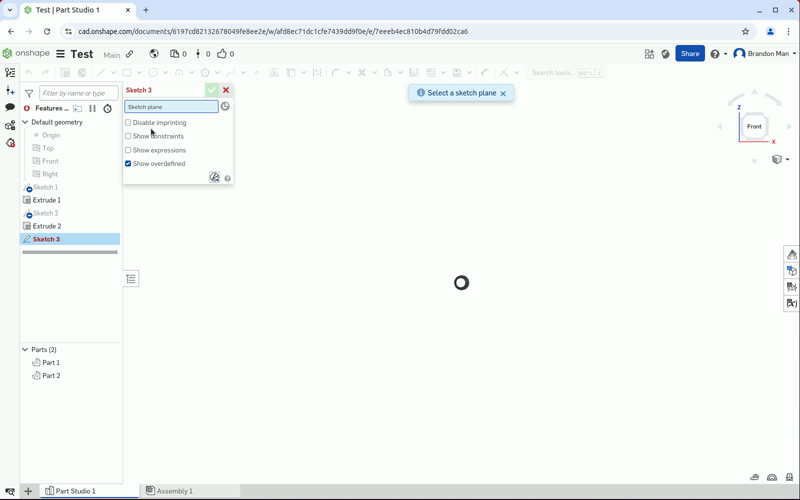
mouse_move(73, 163)
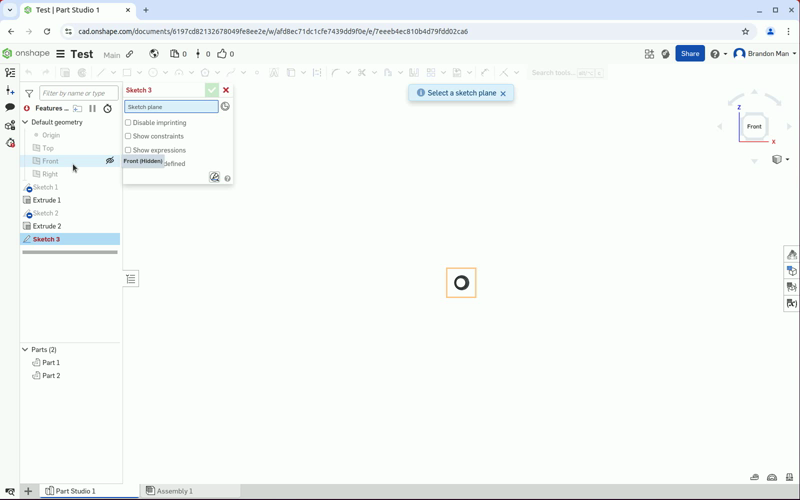
click(73, 163)
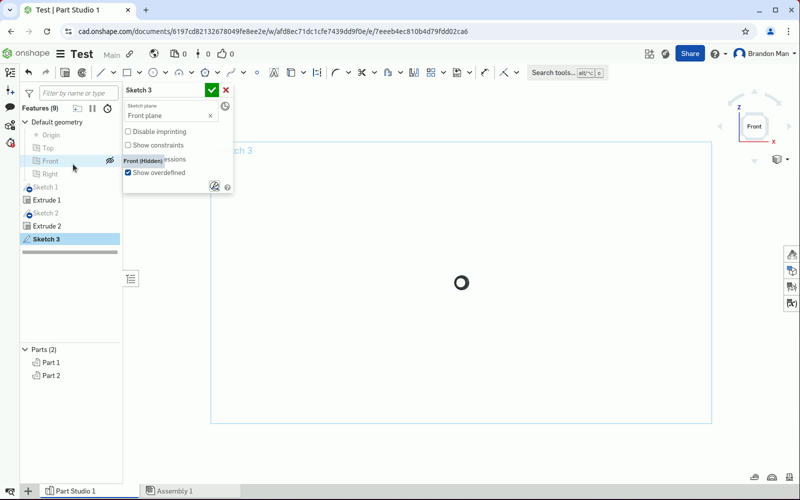
mouse_move(73, 352)
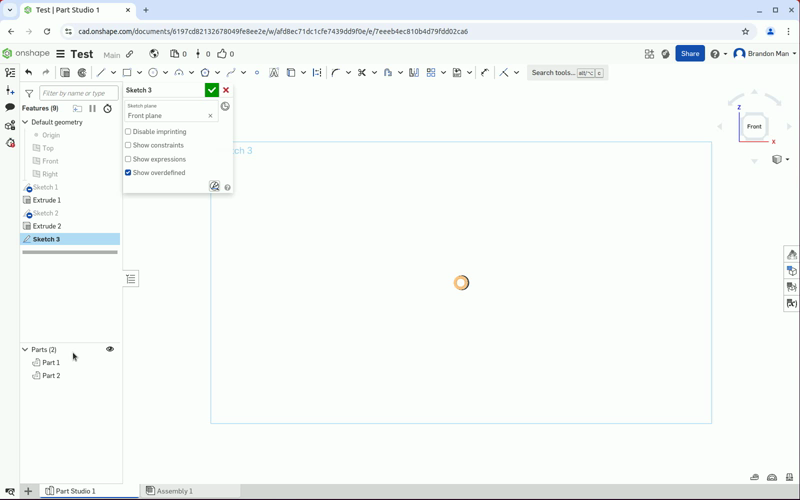
key(y)
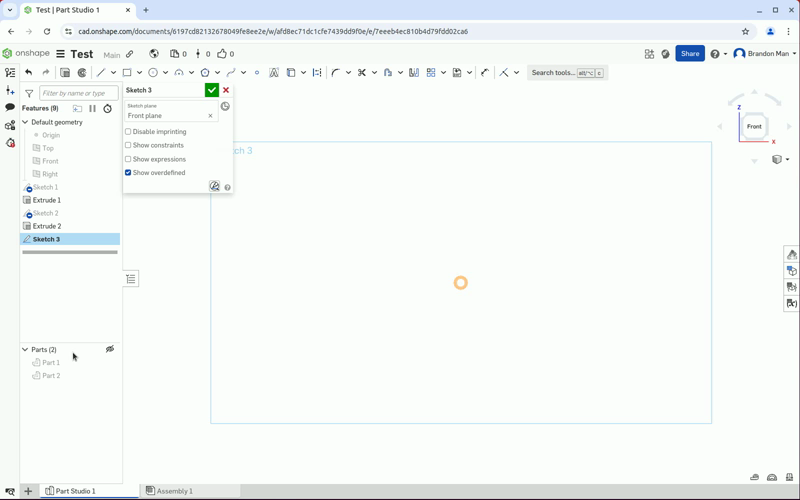
key(c)
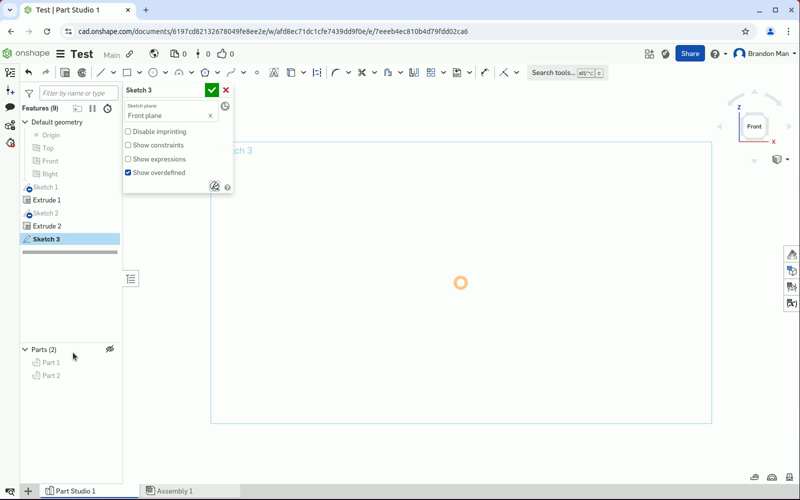
key_down(shift)
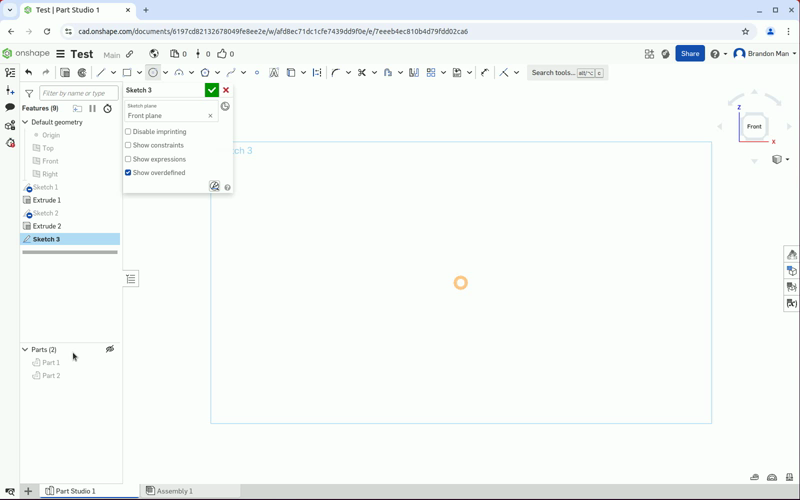
mouse_move(460, 282)
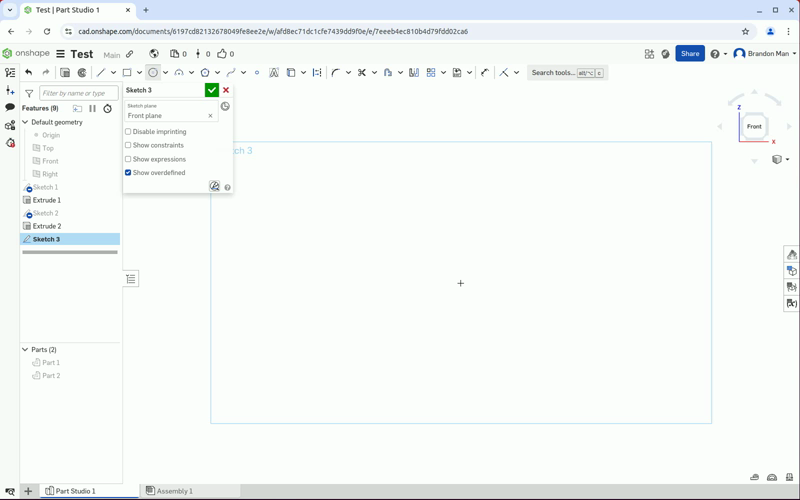
click(460, 282)
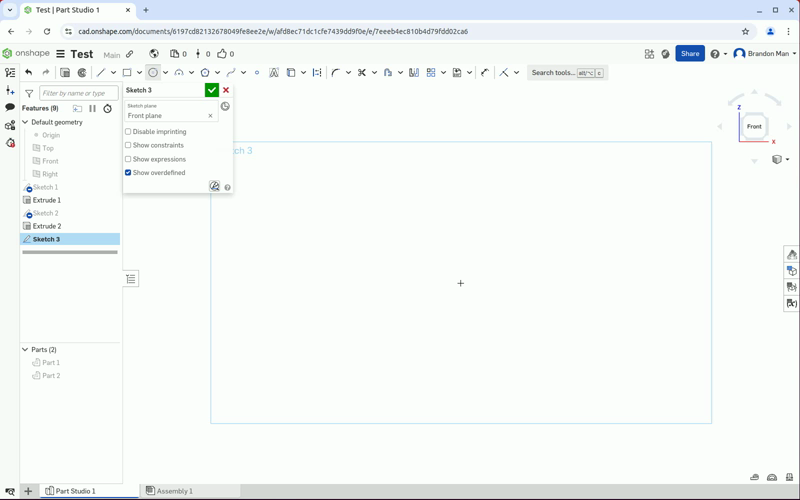
key_up(shift)
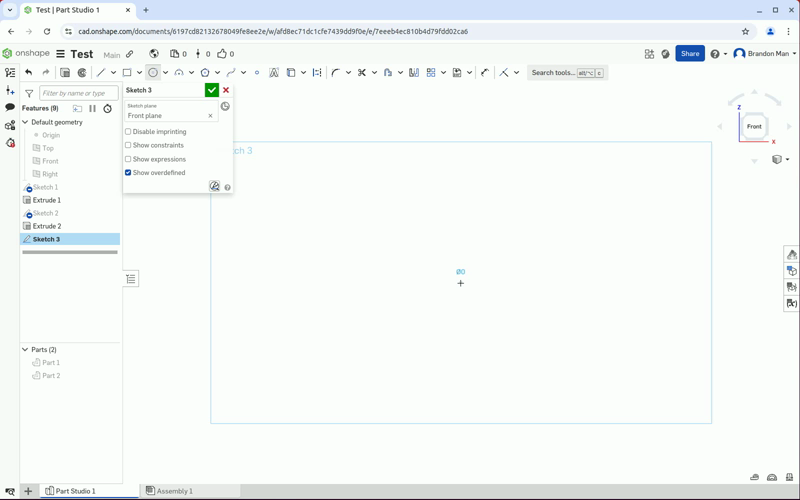
mouse_move(466, 282)
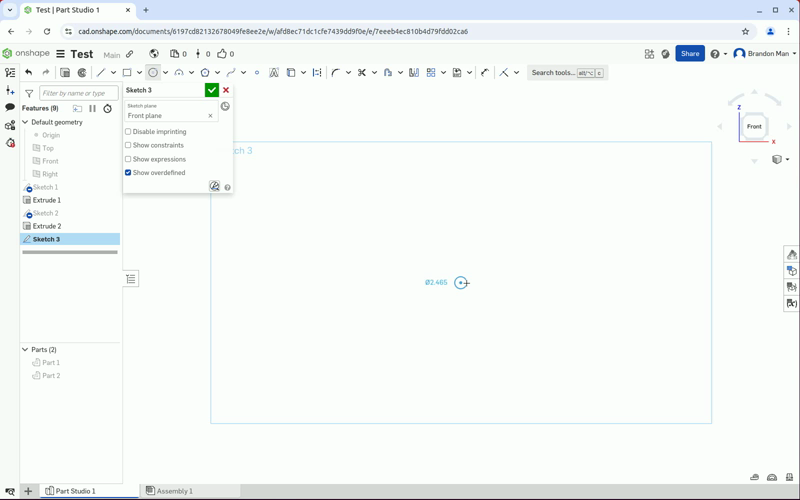
click(466, 282)
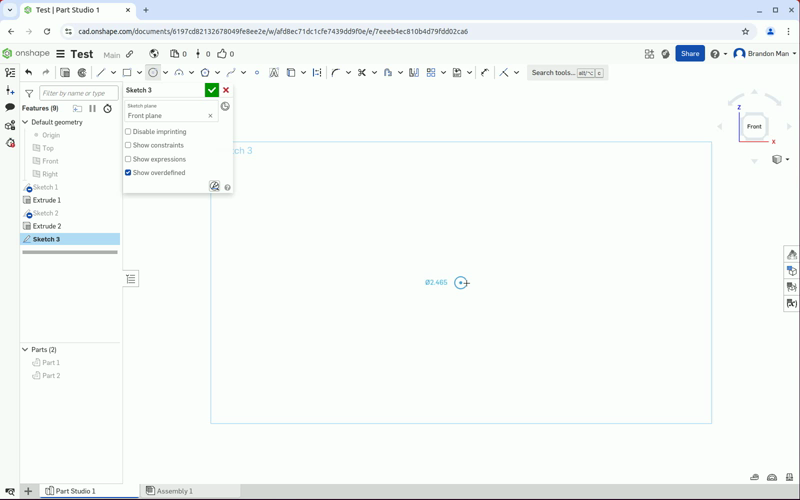
key(esc)
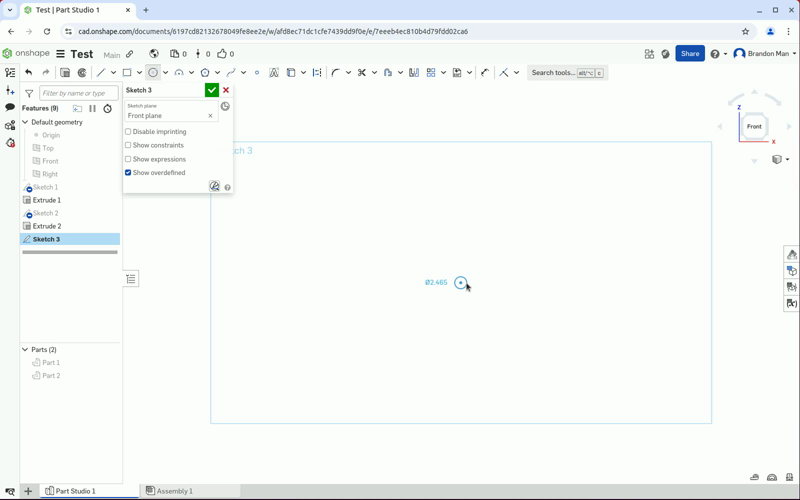
key(c)
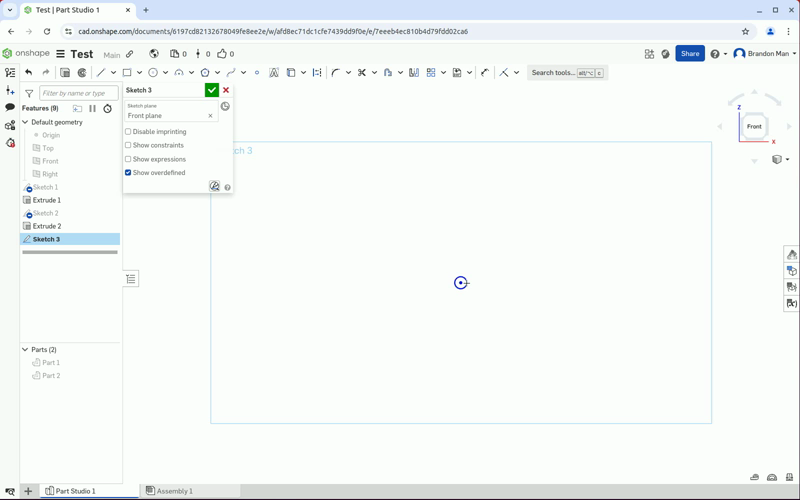
key_down(shift)
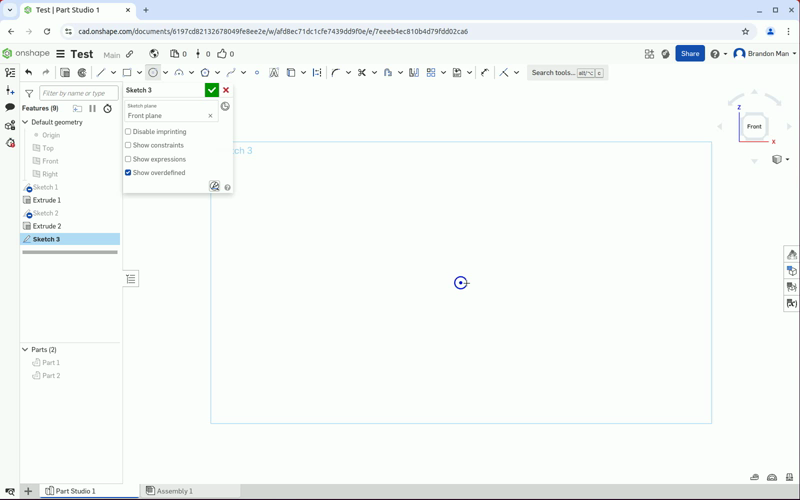
mouse_move(460, 282)
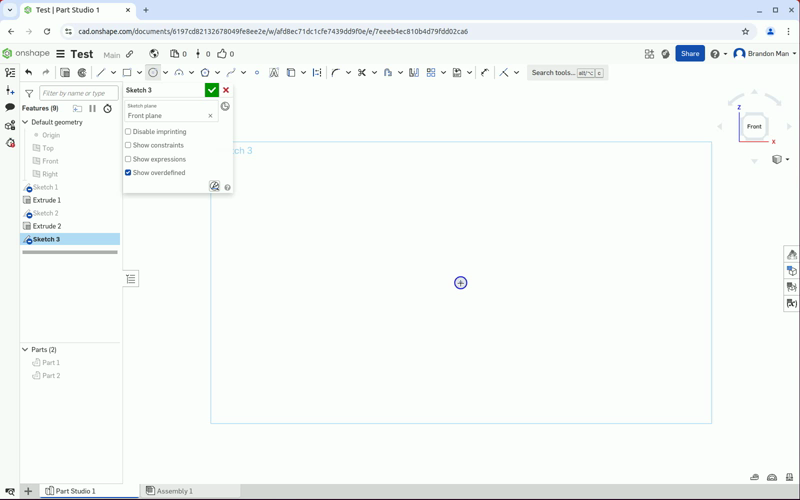
click(460, 282)
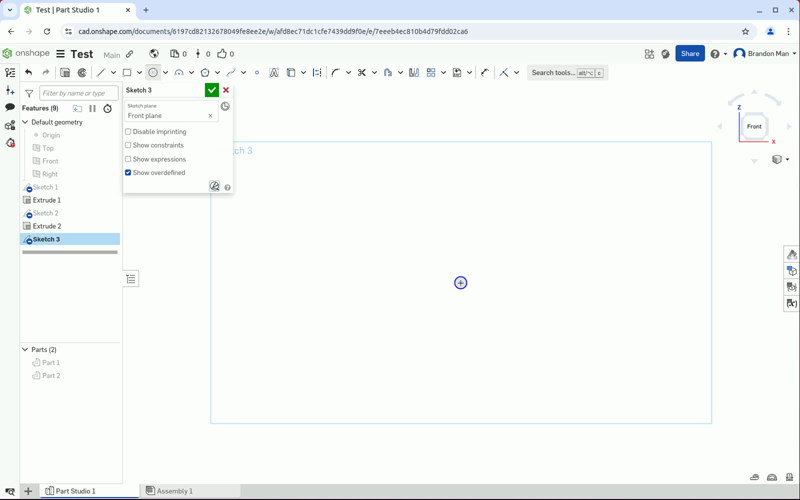
key_up(shift)
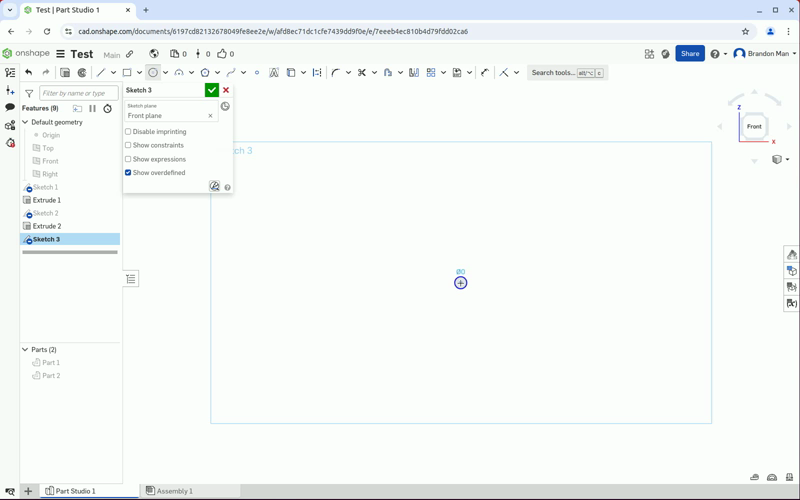
mouse_move(465, 282)
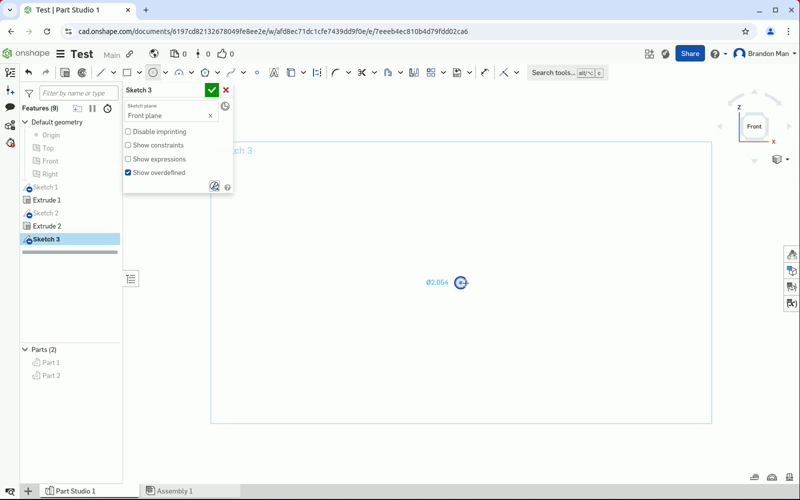
scroll(6)
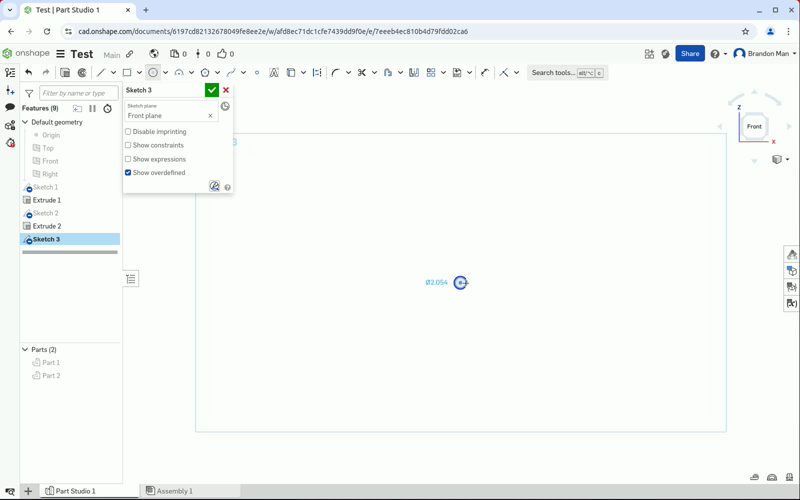
scroll(6)
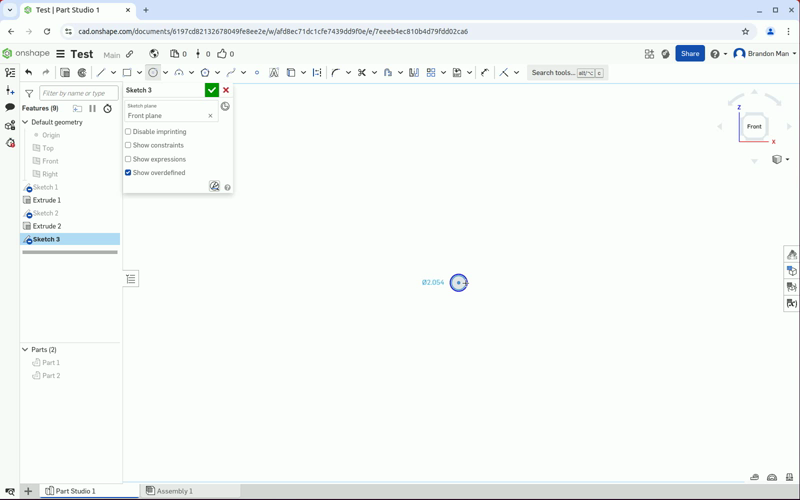
scroll(6)
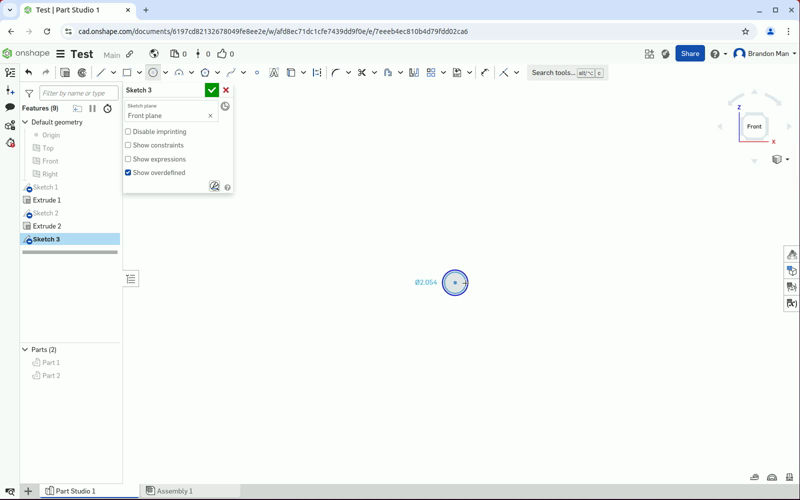
scroll(6)
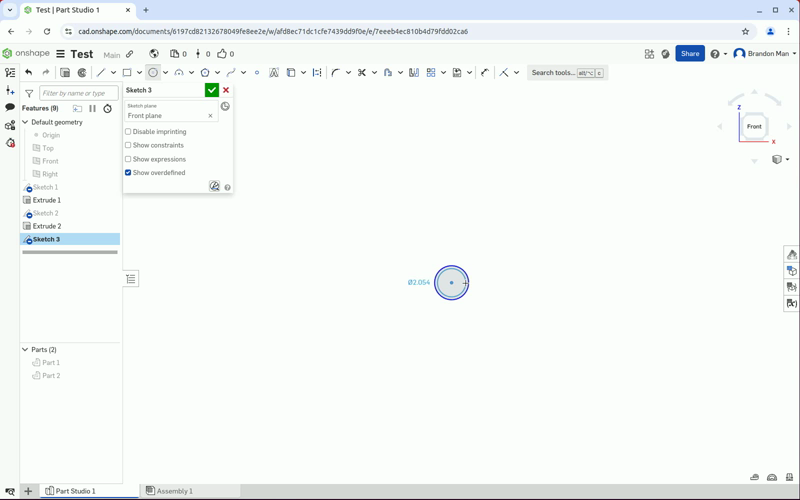
scroll(6)
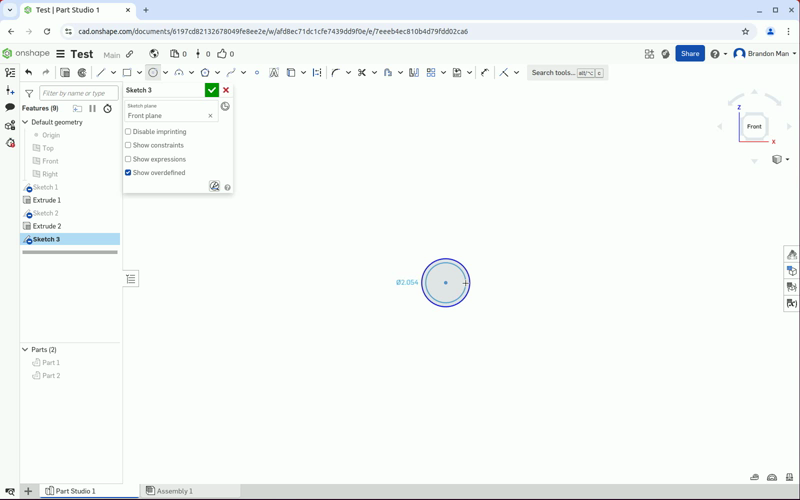
scroll(6)
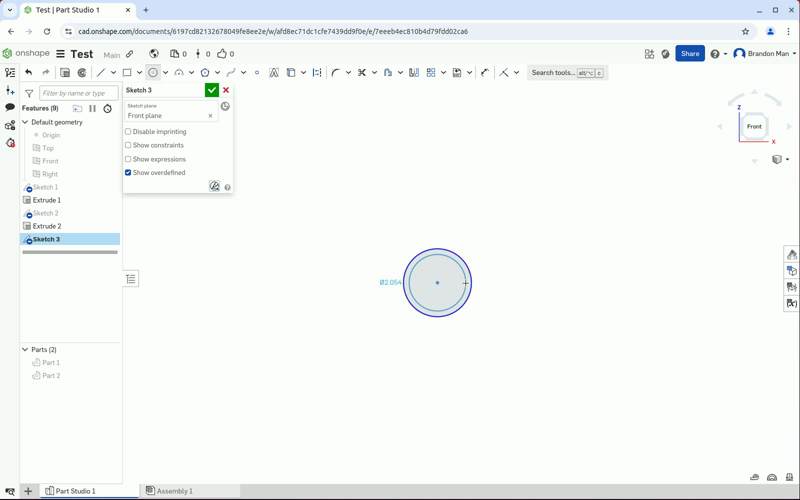
scroll(6)
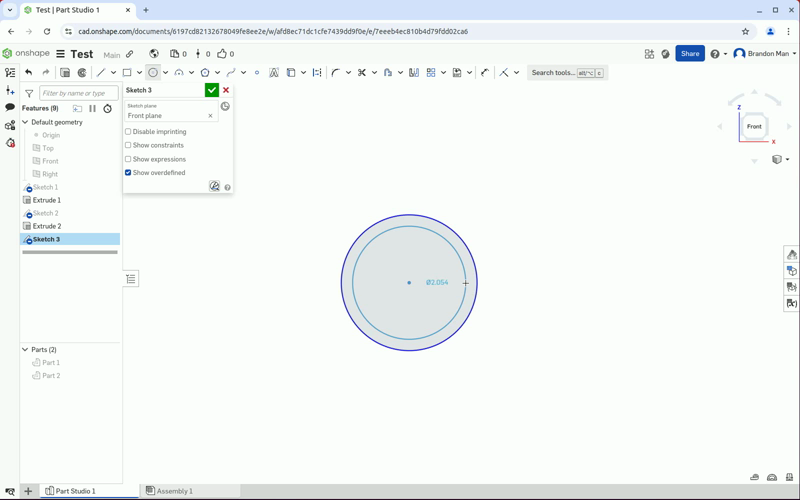
click(465, 282)
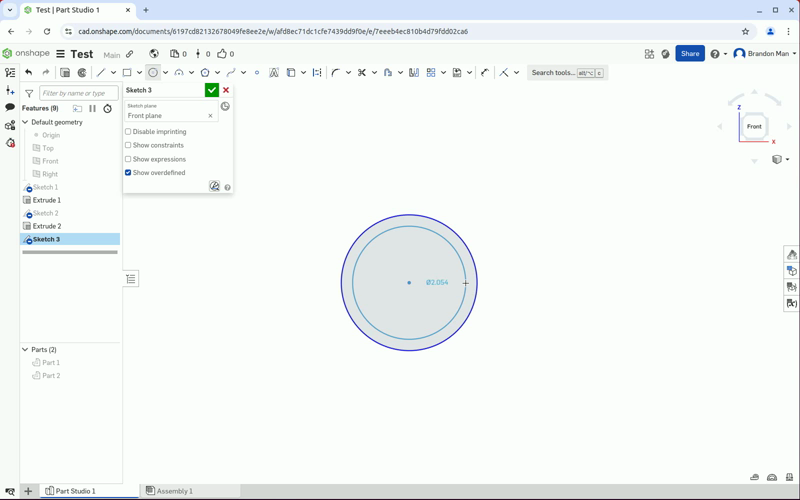
scroll(-6)
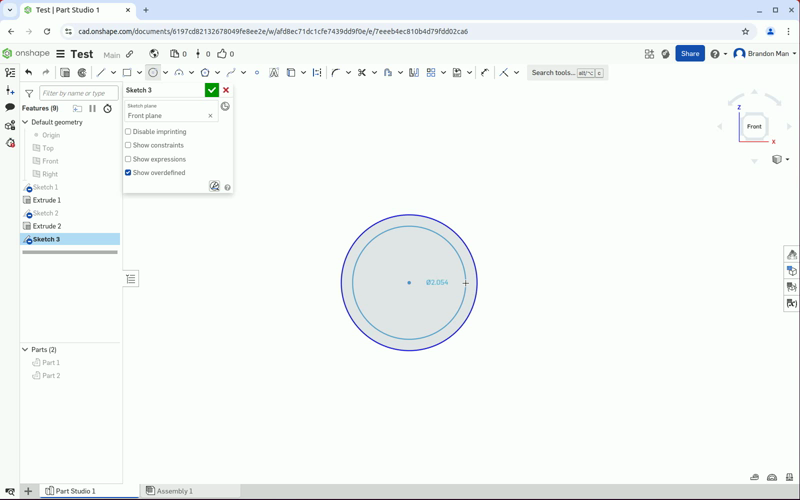
scroll(-6)
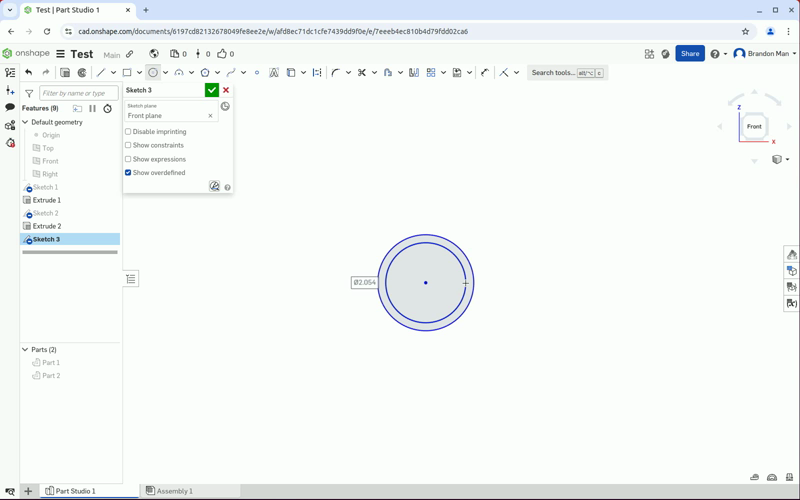
scroll(-6)
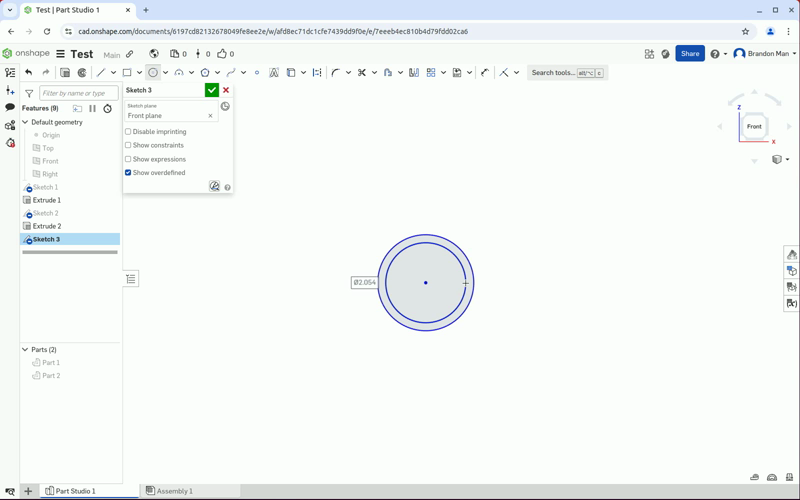
scroll(-6)
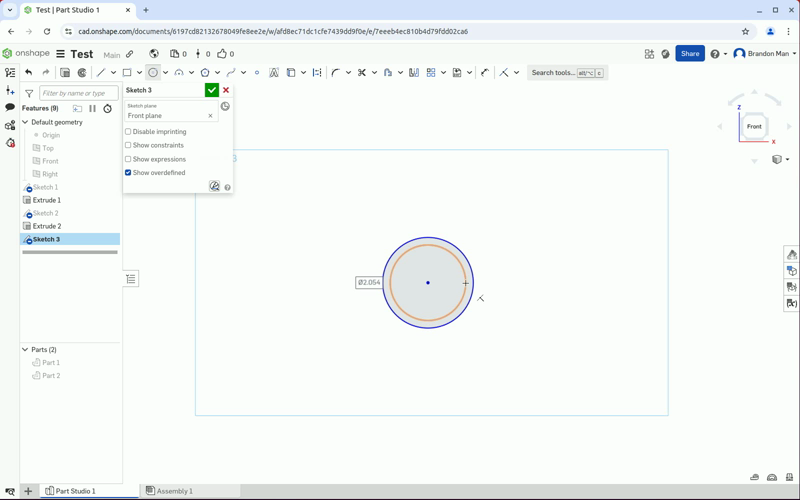
scroll(-6)
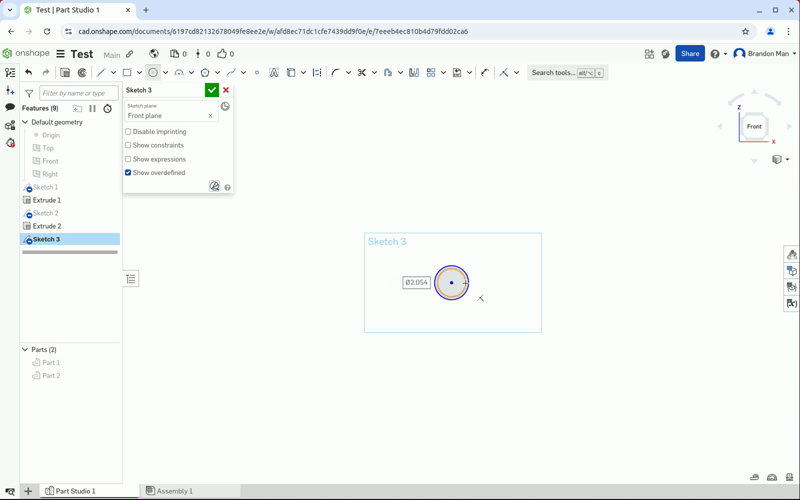
scroll(-6)
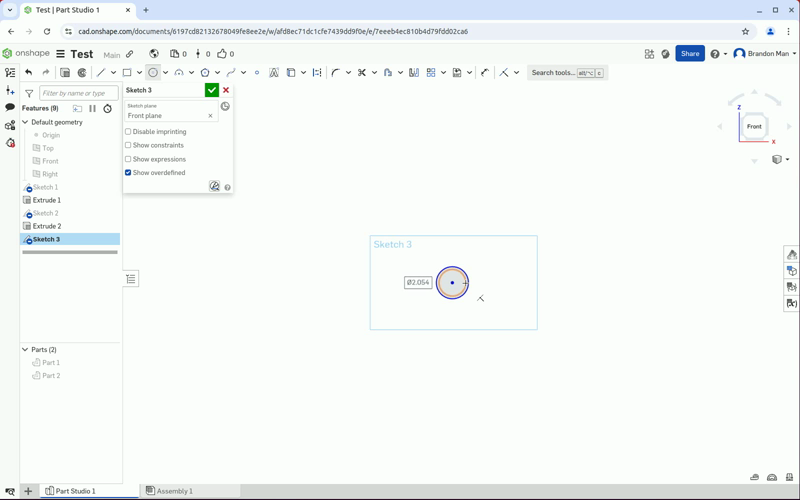
scroll(-6)
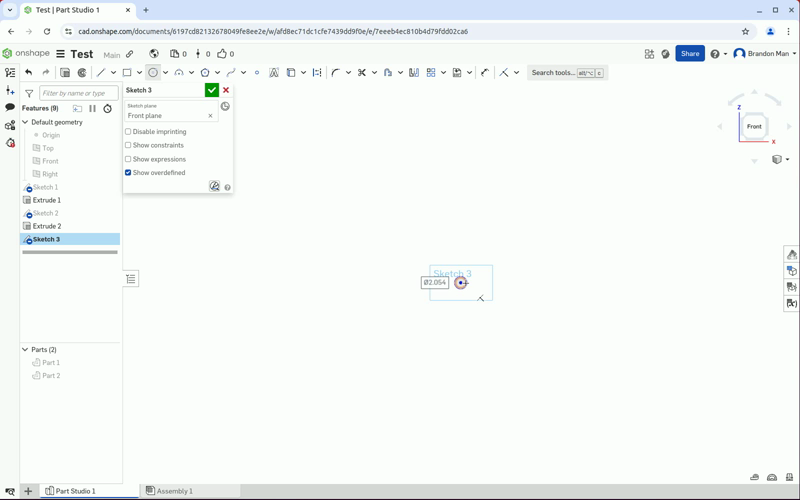
key(esc)
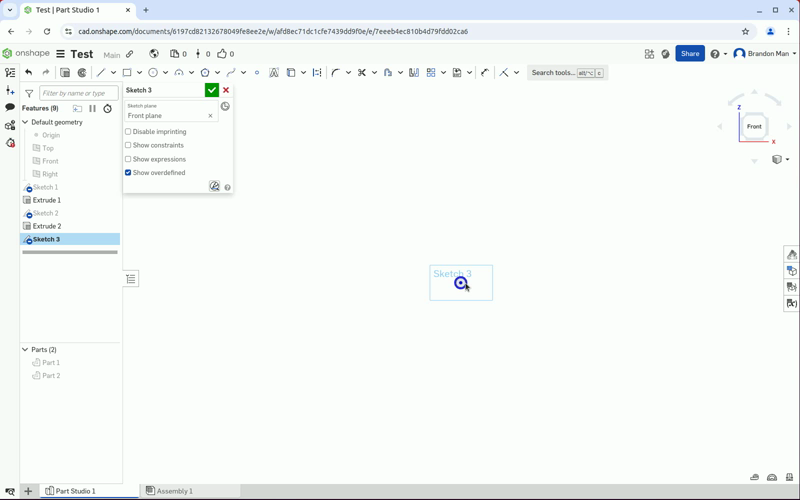
mouse_move(463, 288)
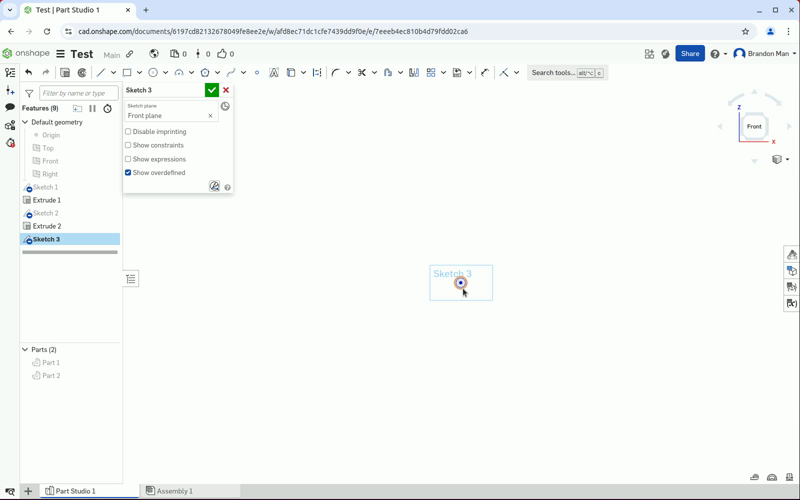
scroll(6)
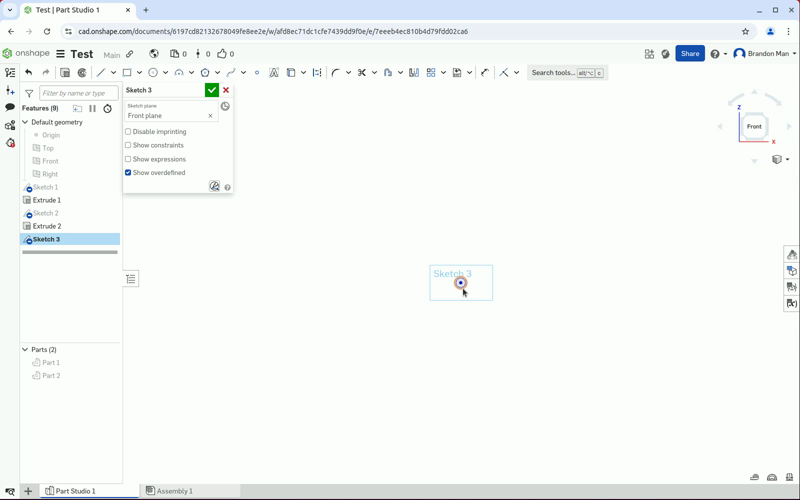
scroll(6)
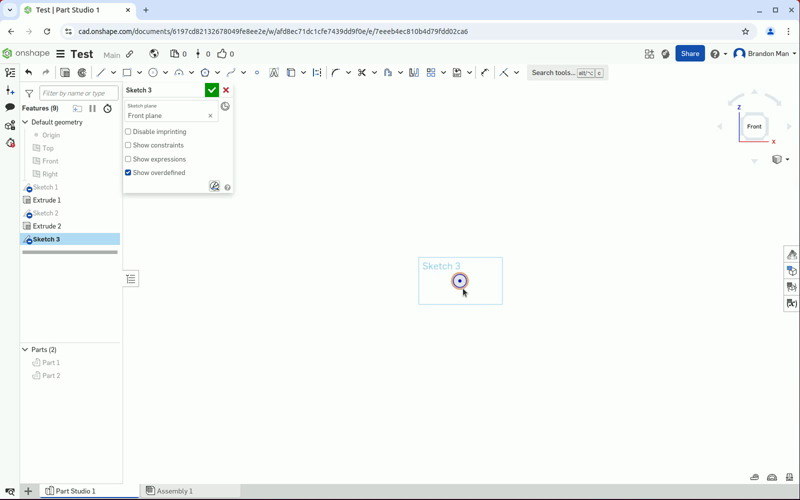
scroll(6)
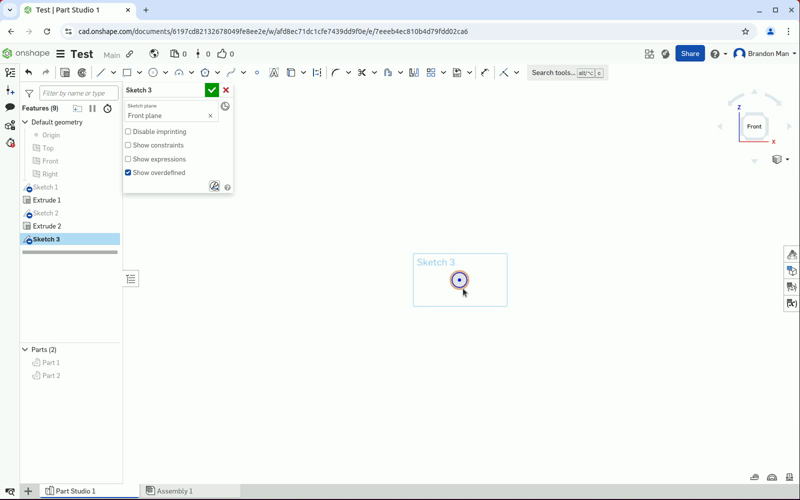
scroll(6)
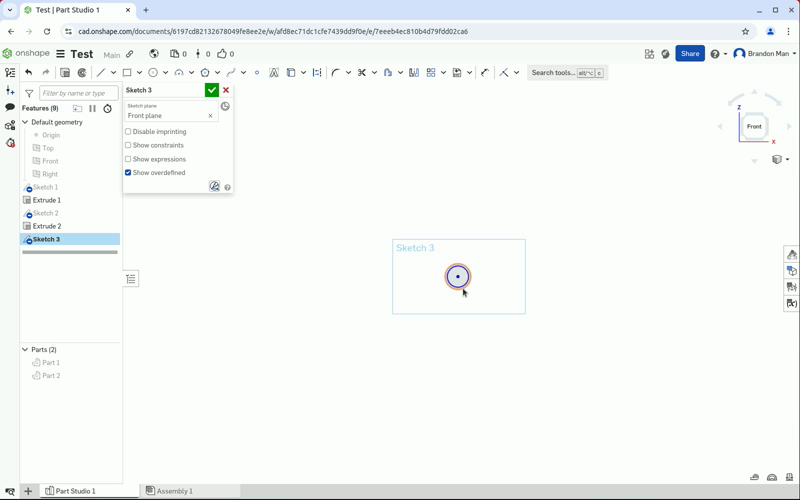
scroll(6)
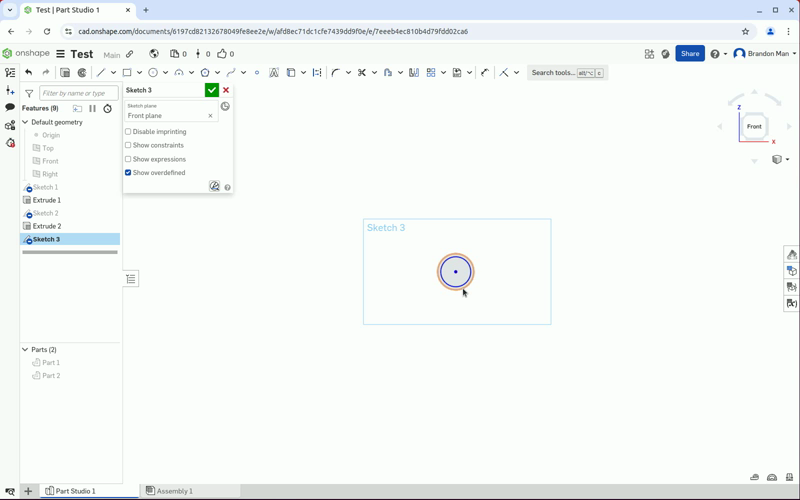
scroll(6)
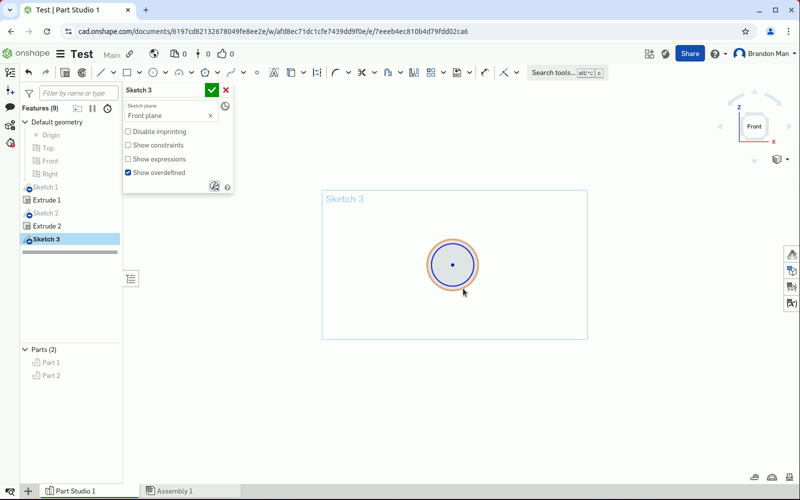
scroll(6)
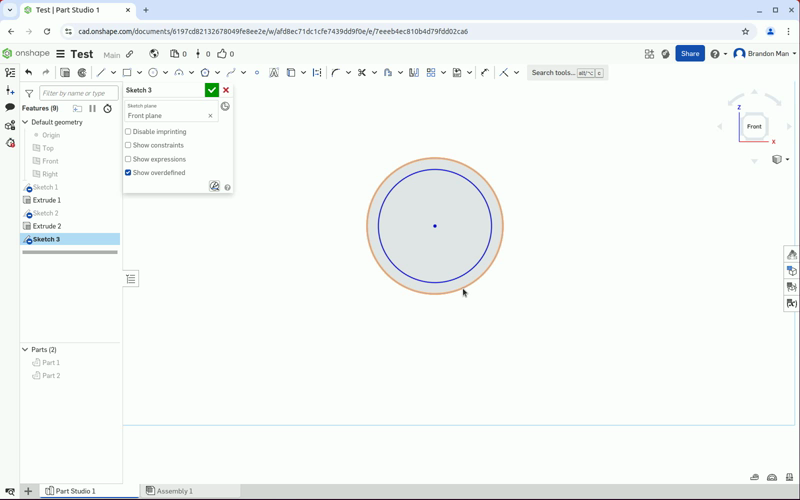
click(463, 288)
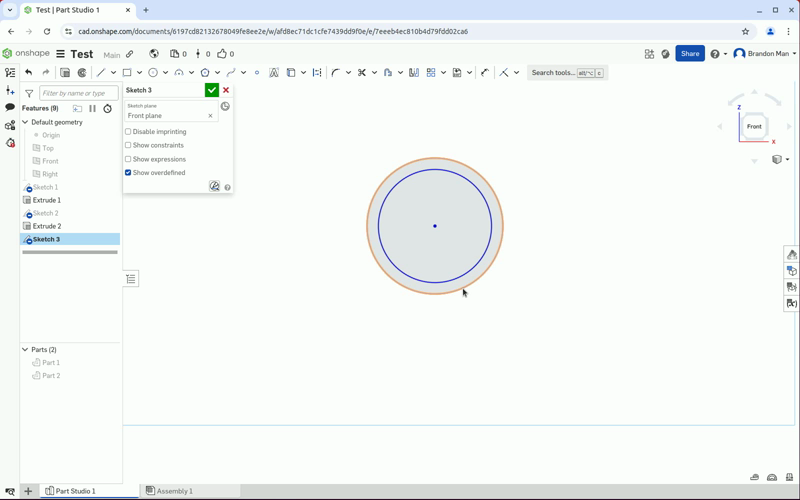
scroll(-6)
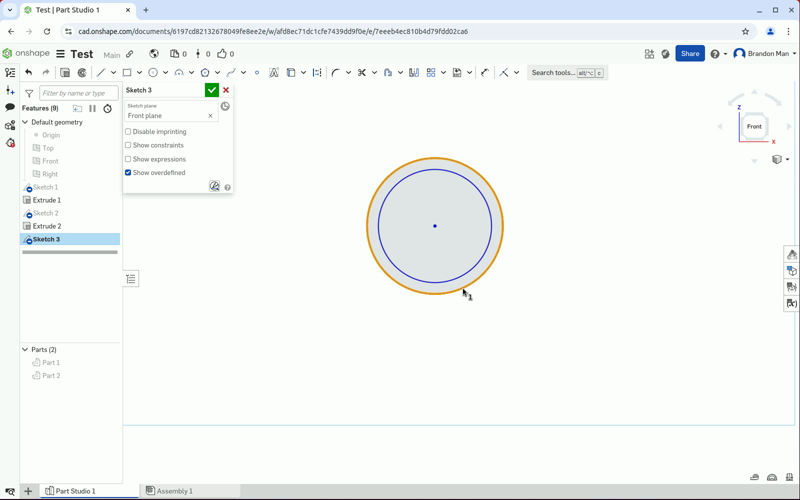
scroll(-6)
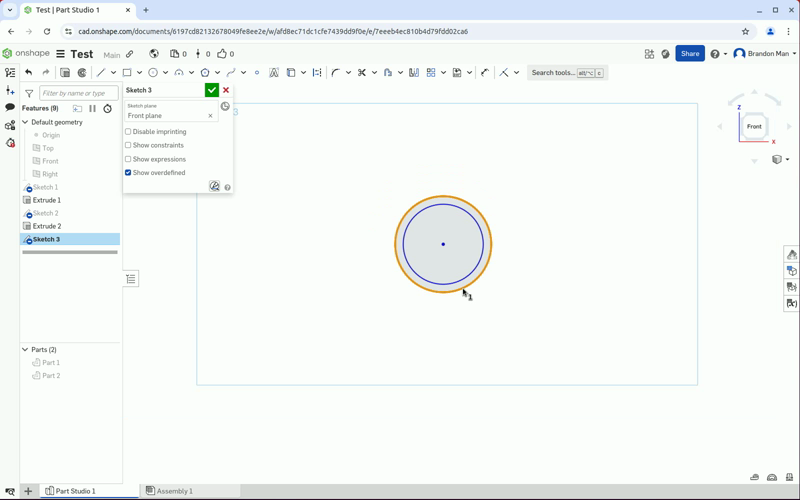
scroll(-6)
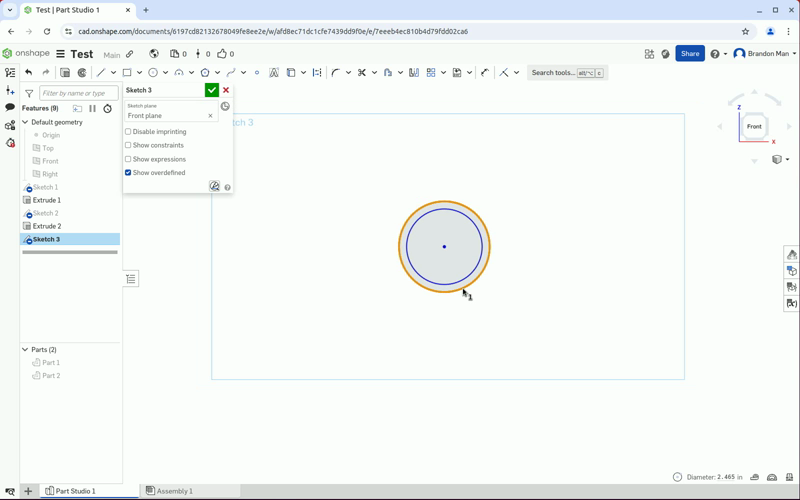
scroll(-6)
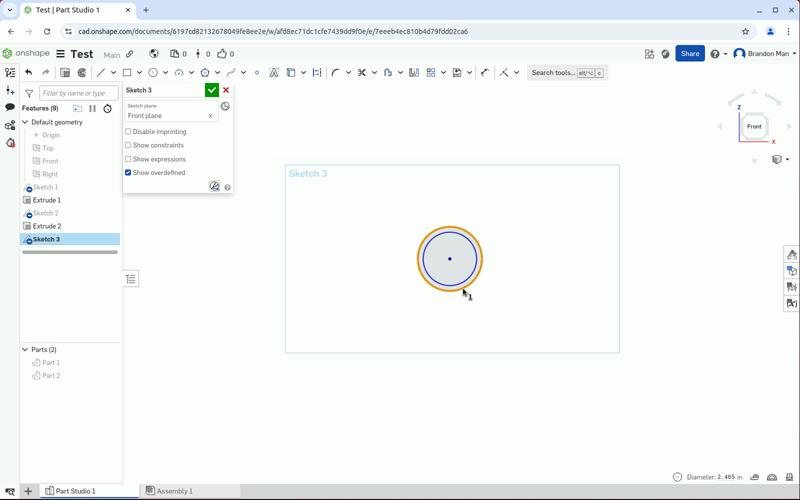
scroll(-6)
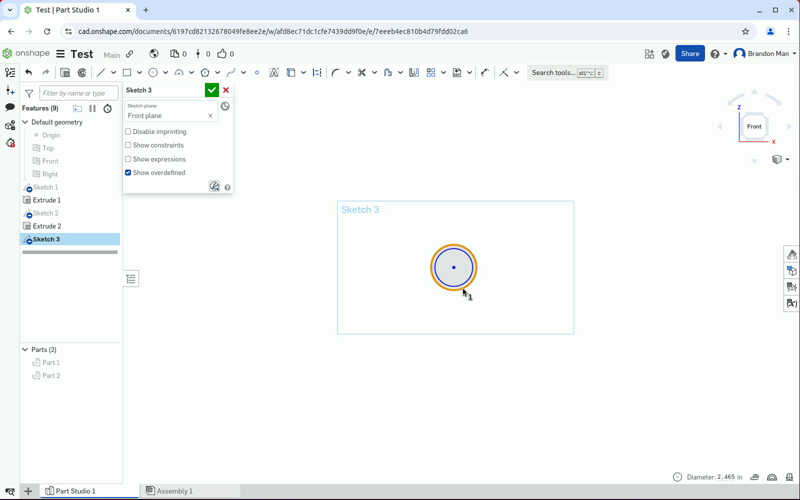
scroll(-6)
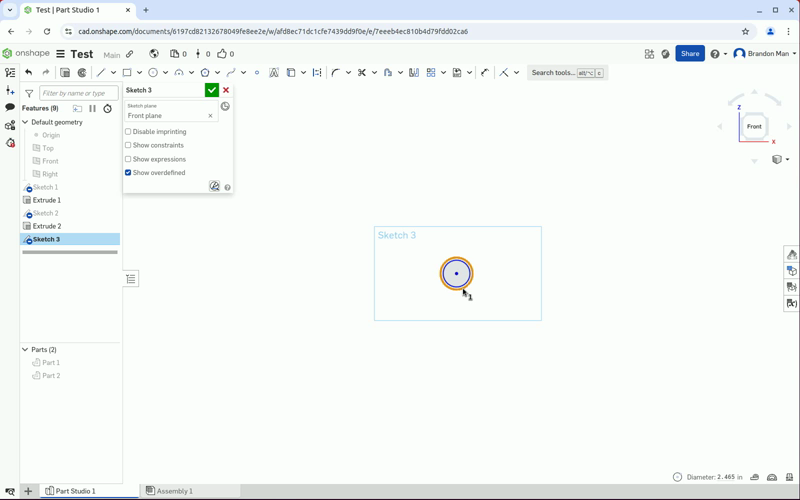
scroll(-6)
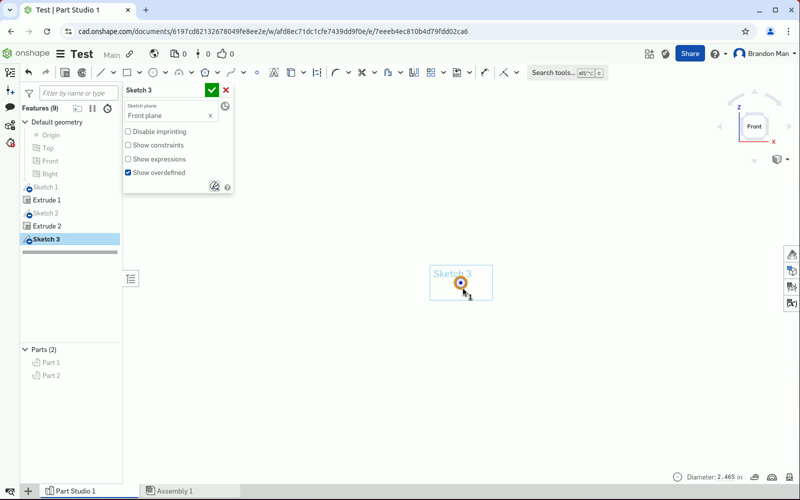
mouse_move(73, 352)
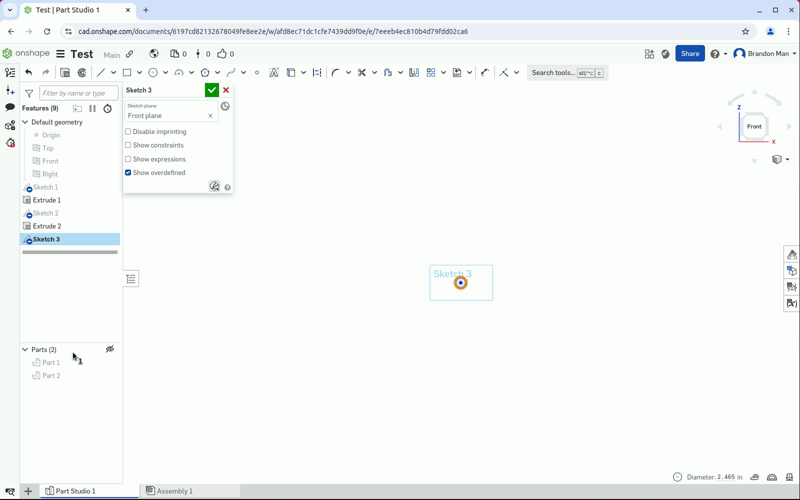
key(shift+y)
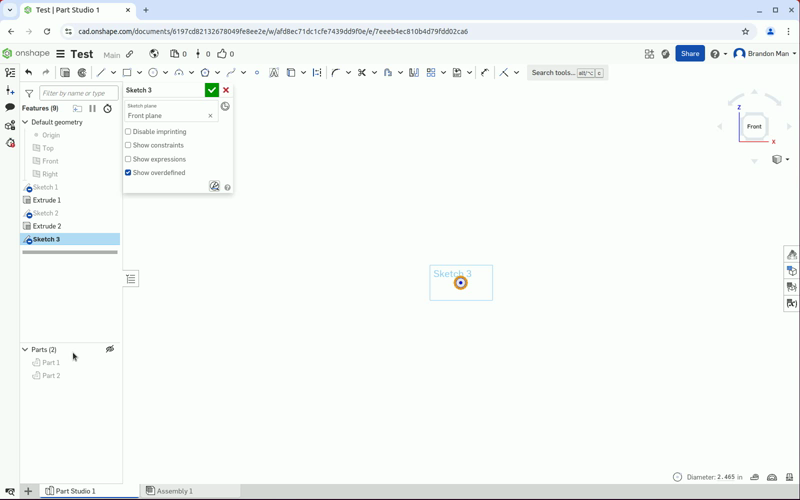
key(shift+e)
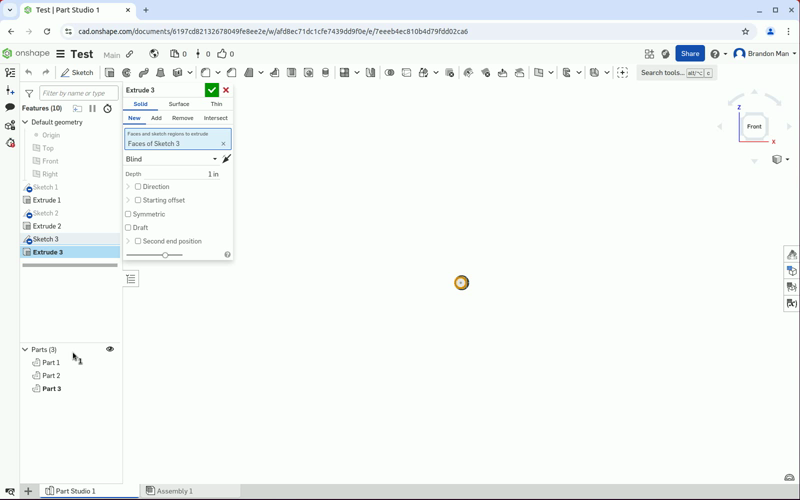
mouse_move(143, 106)
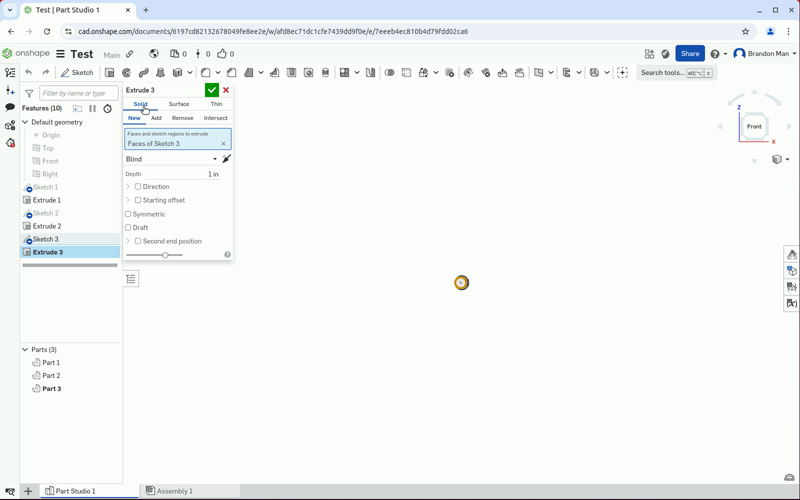
click(143, 106)
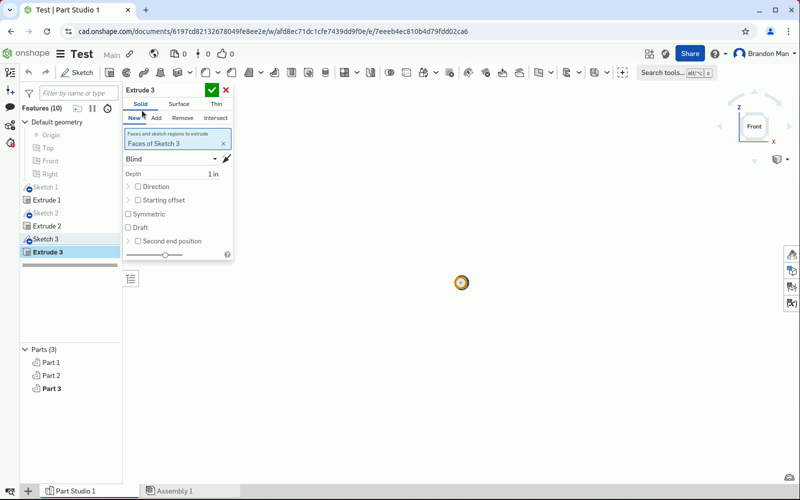
mouse_move(137, 120)
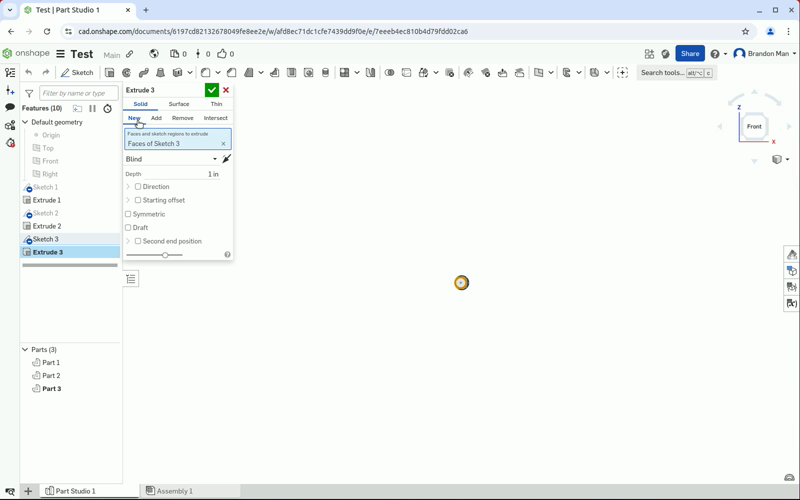
click(137, 120)
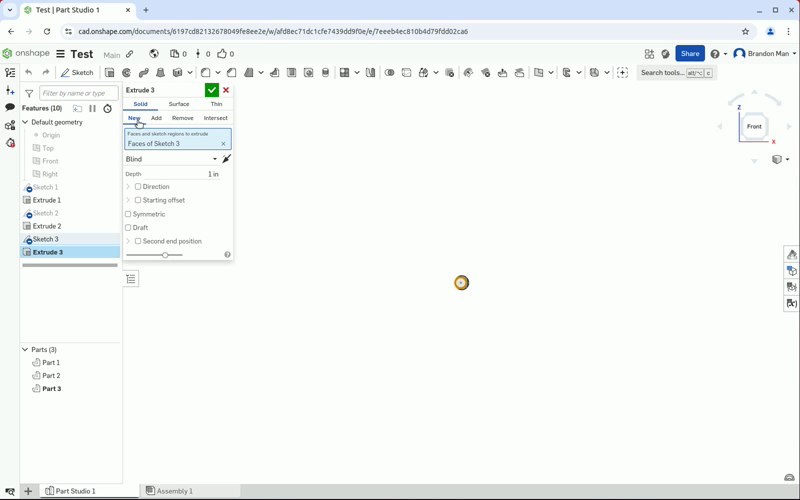
key(tab, 4)
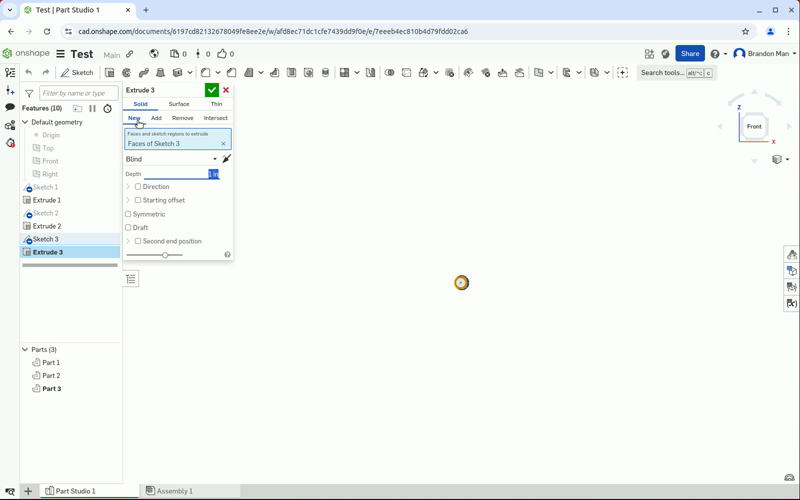
text(18.775)
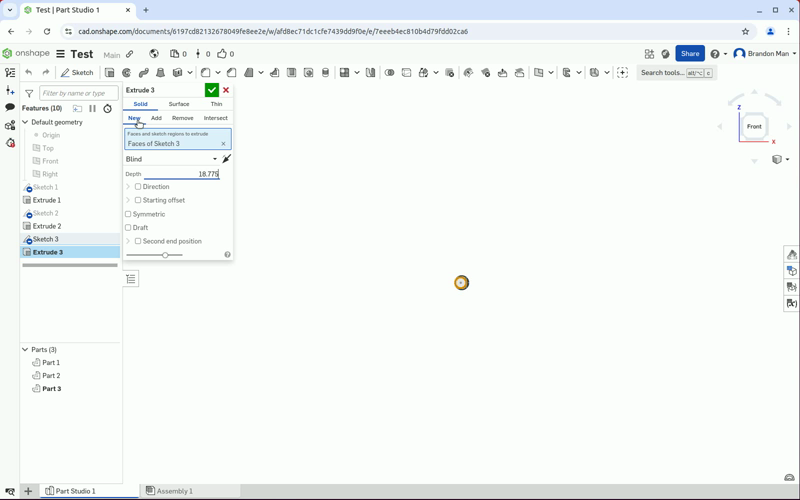
key(enter)
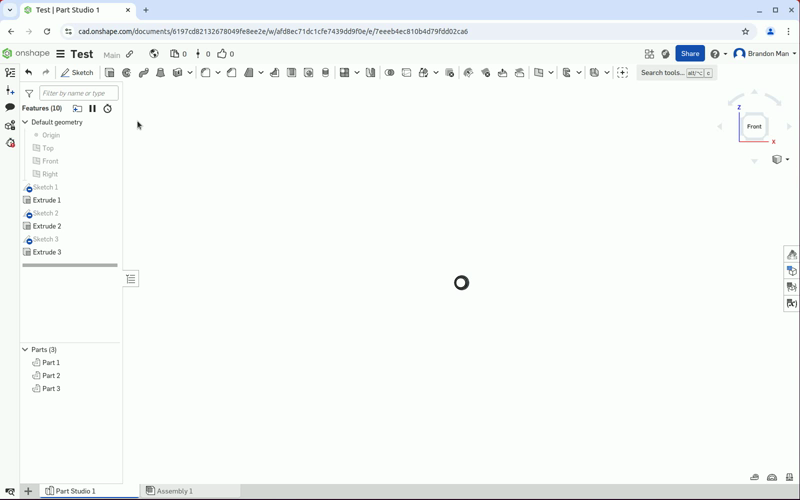
key(shift+h)
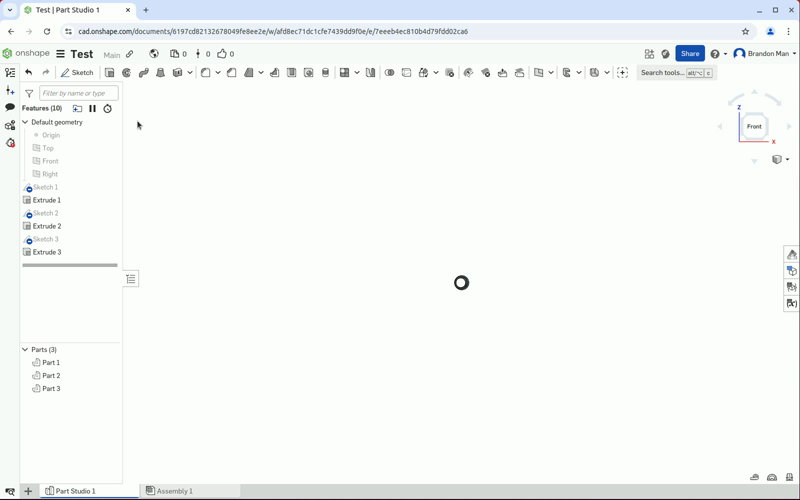
key(shift+h)
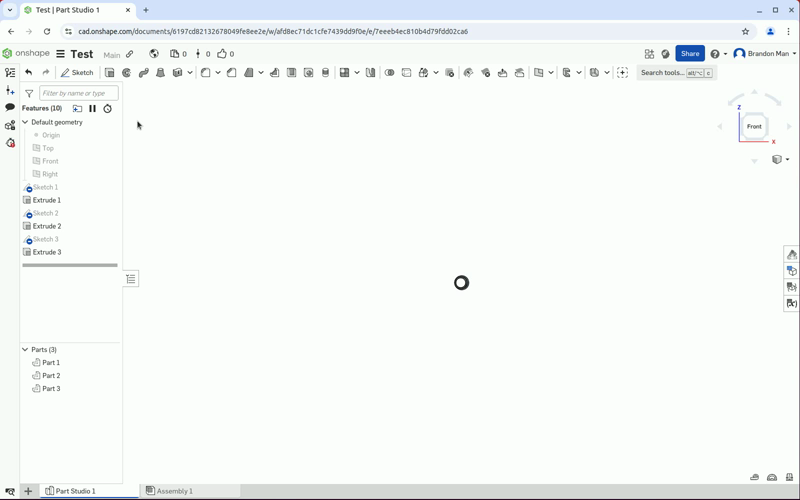
mouse_move(73, 189)
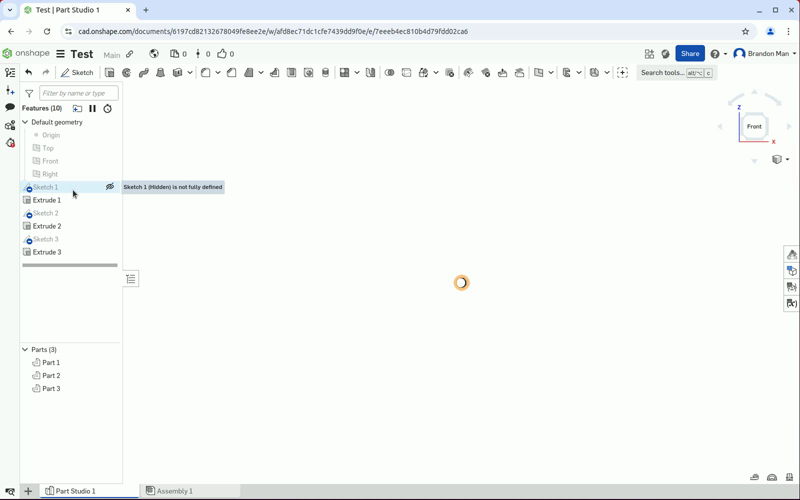
click(73, 189)
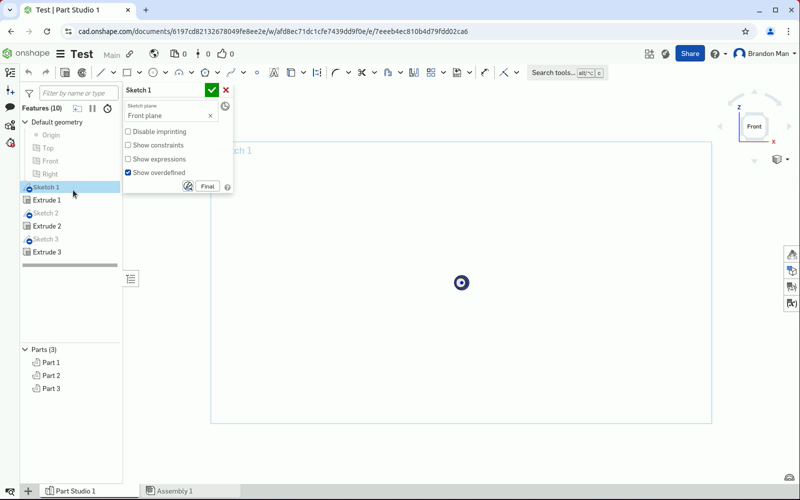
mouse_move(229, 92)
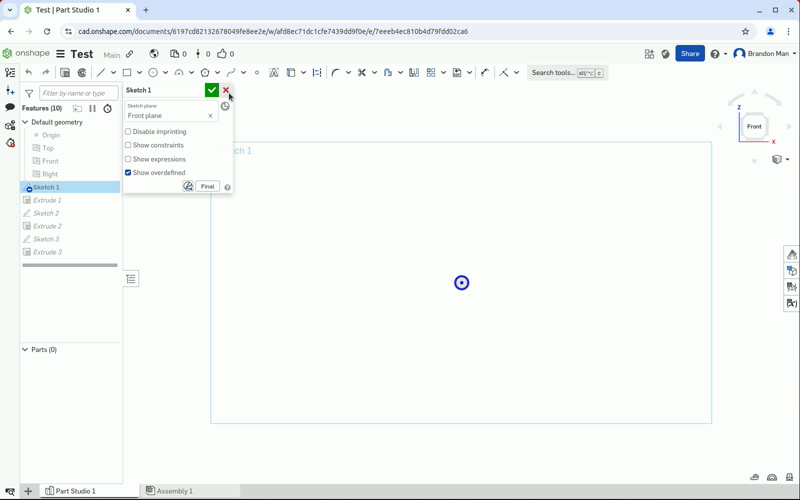
click(229, 92)
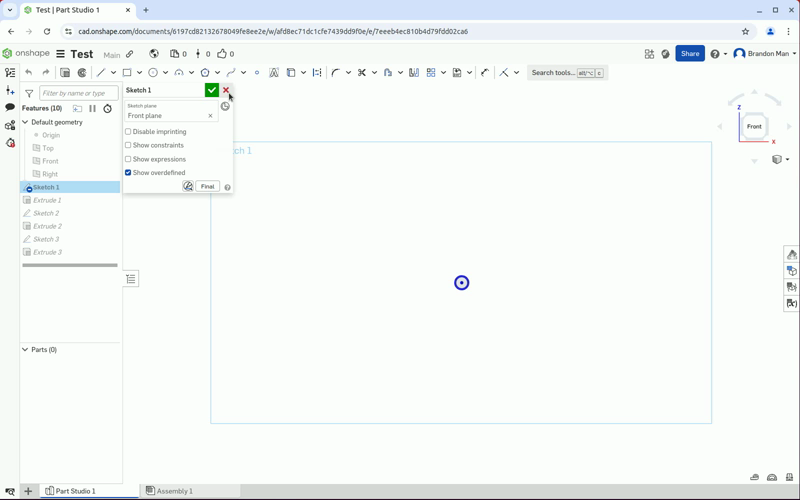
key(shift+s)
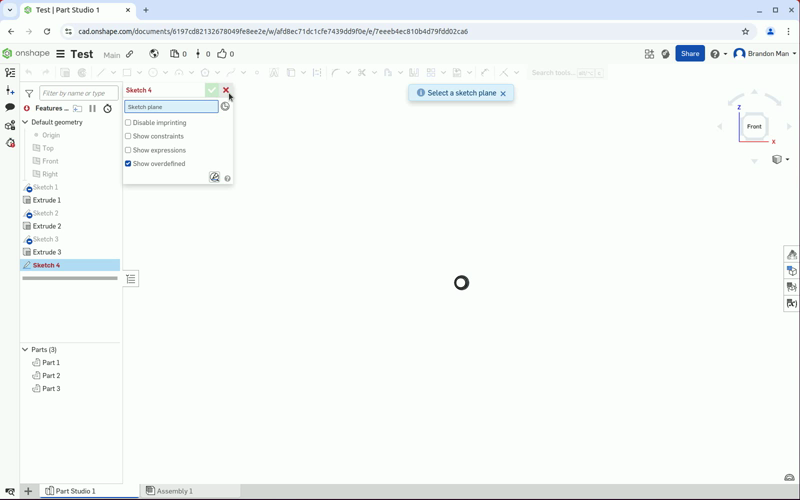
mouse_move(73, 163)
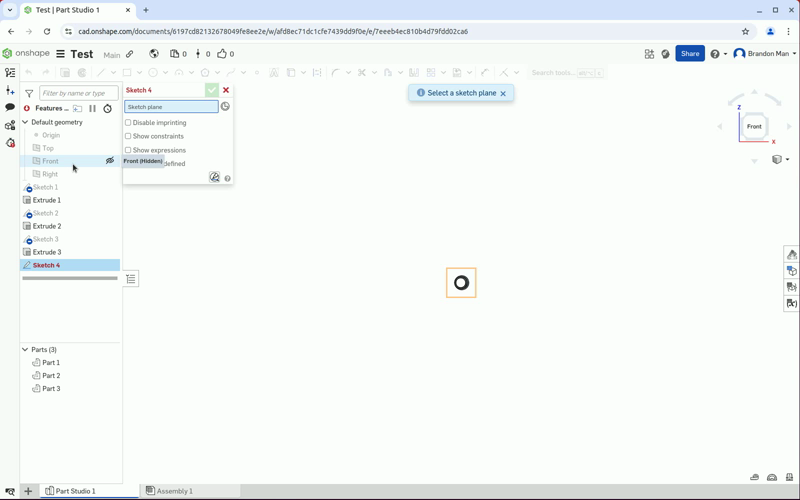
click(73, 163)
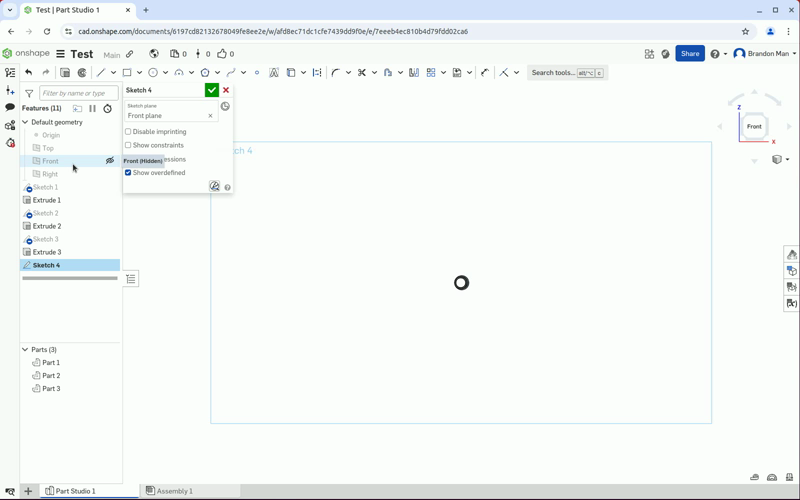
mouse_move(73, 352)
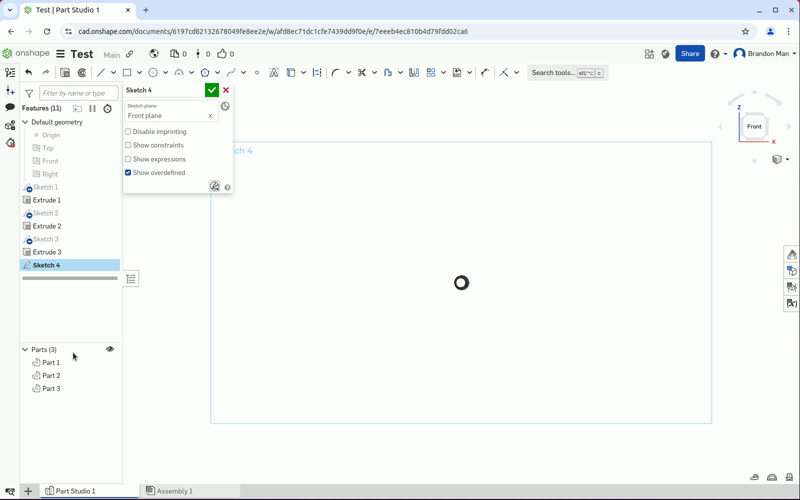
key(y)
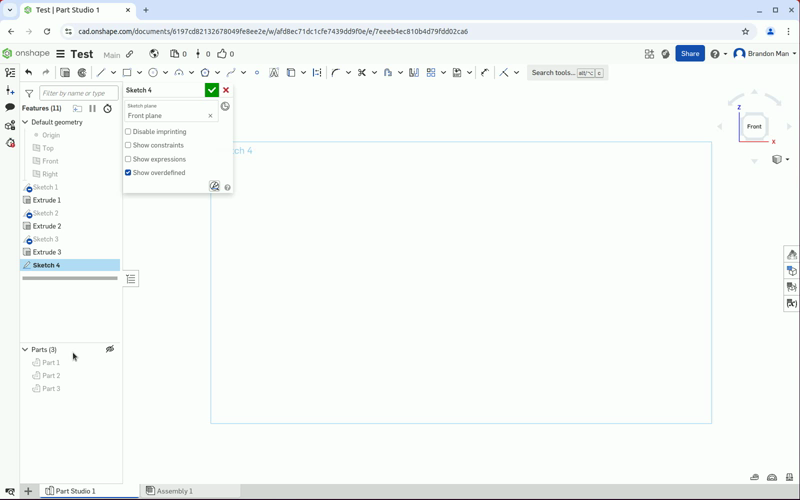
key(a)
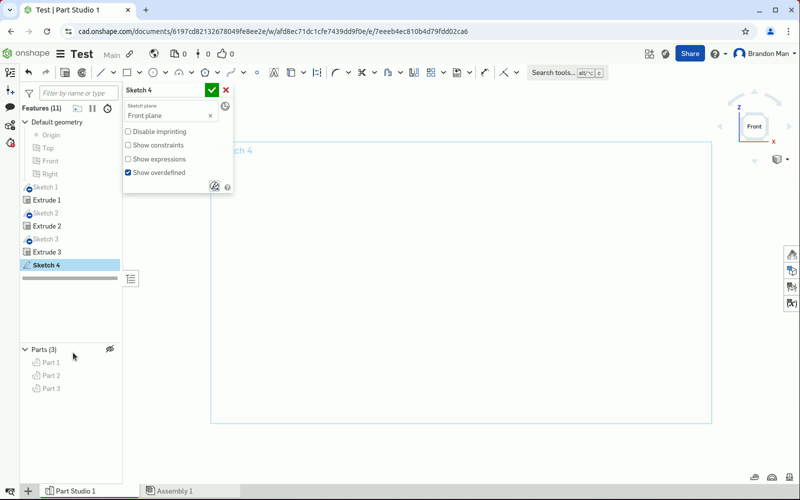
key_down(shift)
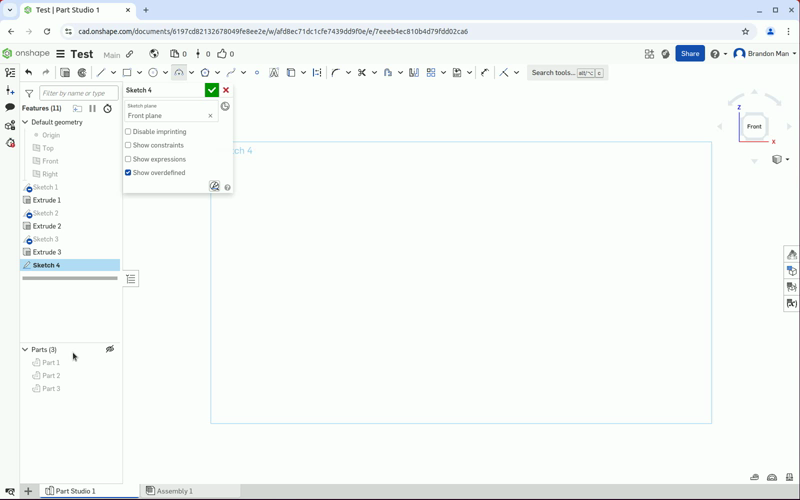
mouse_move(460, 288)
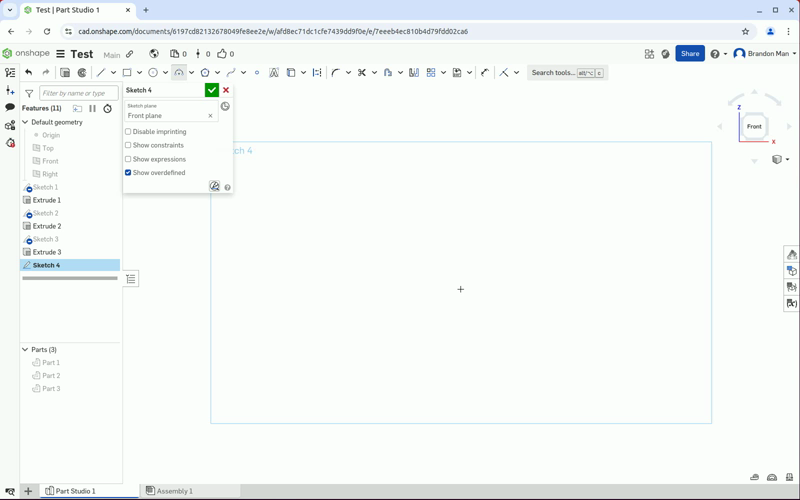
click(460, 288)
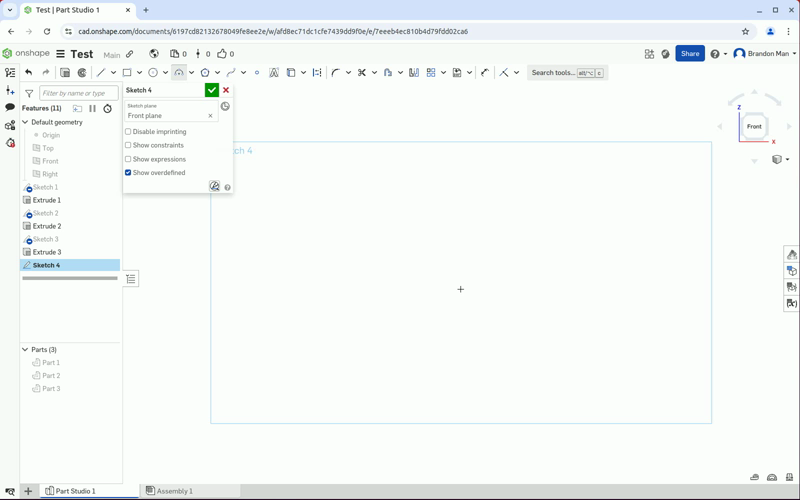
key_up(shift)
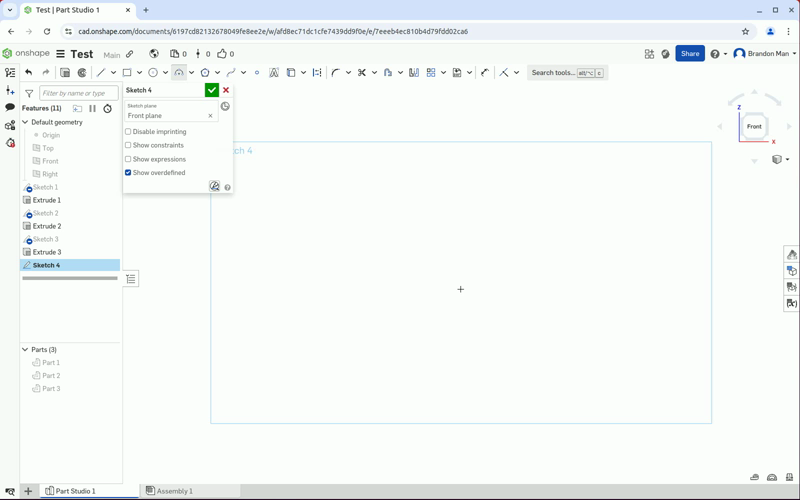
key_down(shift)
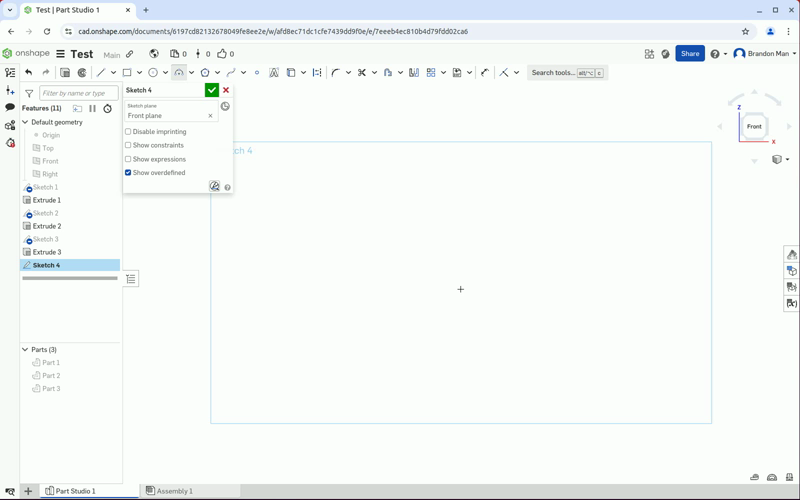
mouse_move(461, 288)
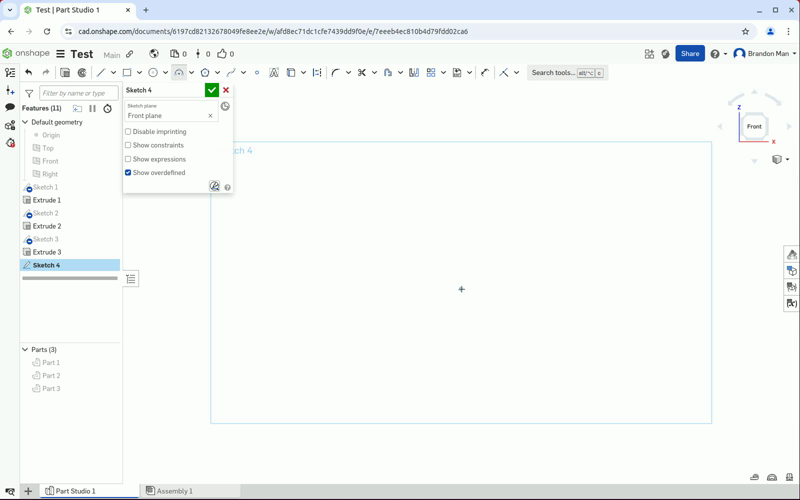
scroll(6)
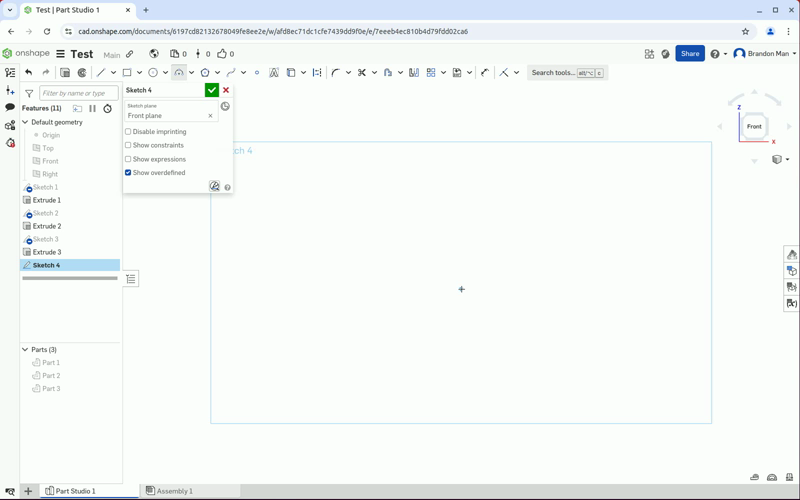
scroll(6)
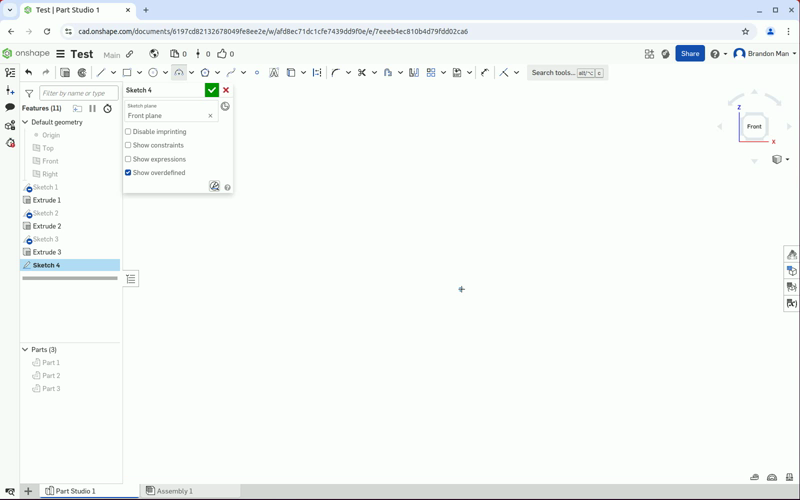
scroll(6)
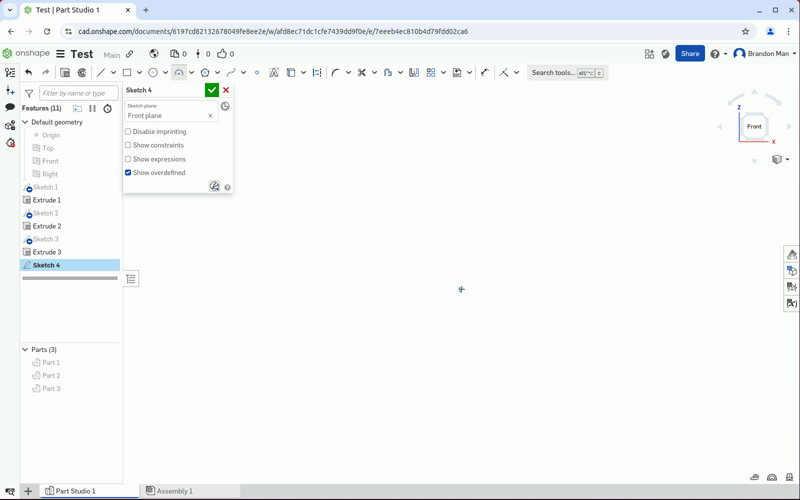
scroll(6)
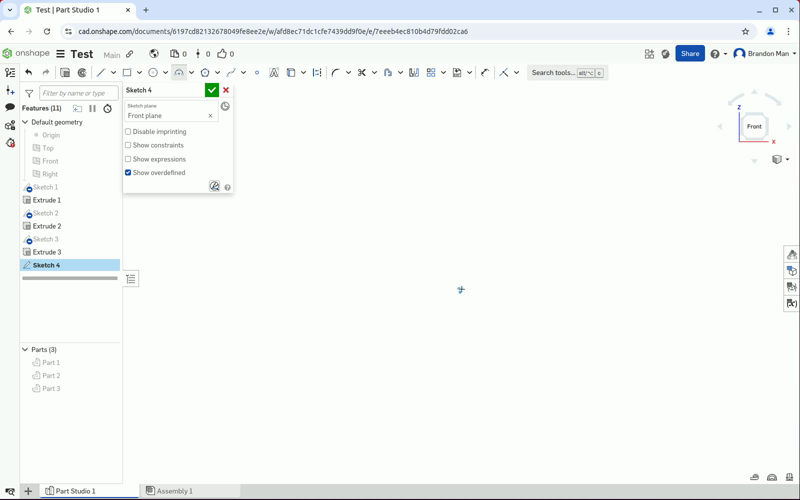
scroll(6)
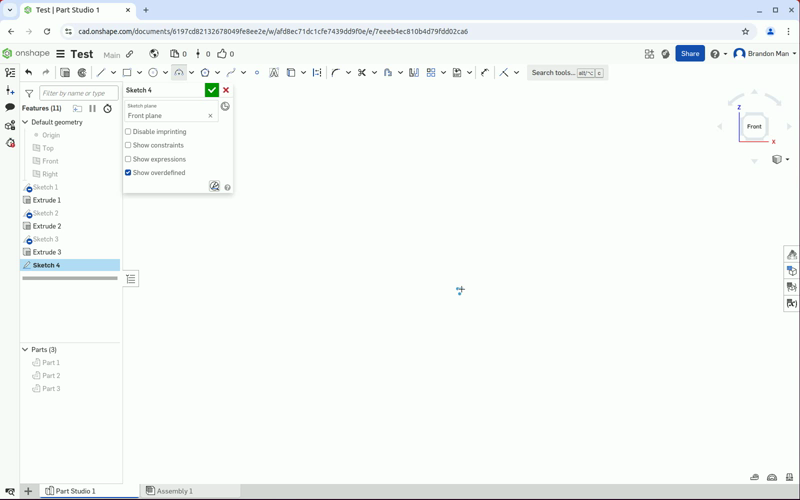
scroll(6)
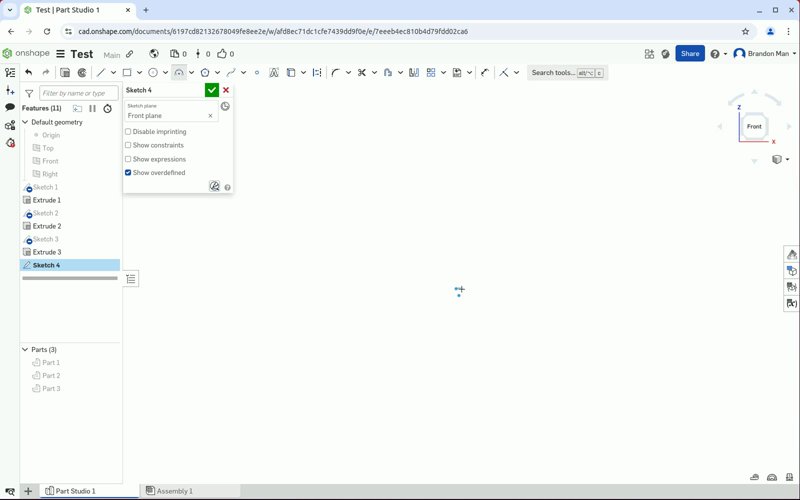
scroll(6)
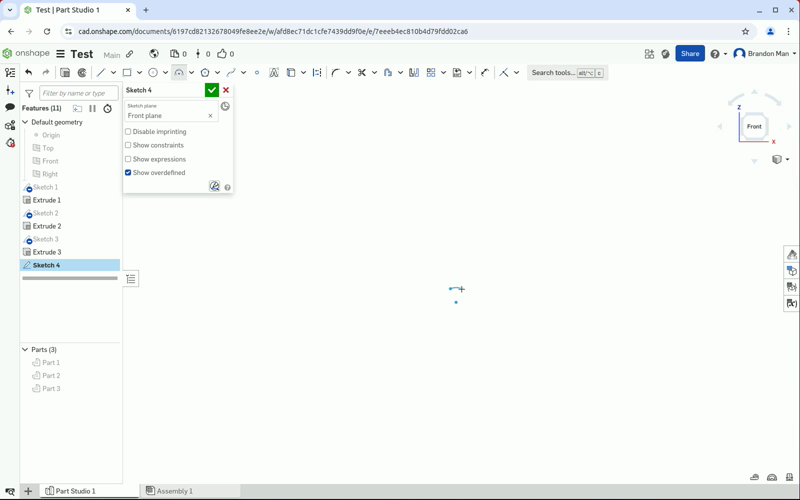
click(461, 288)
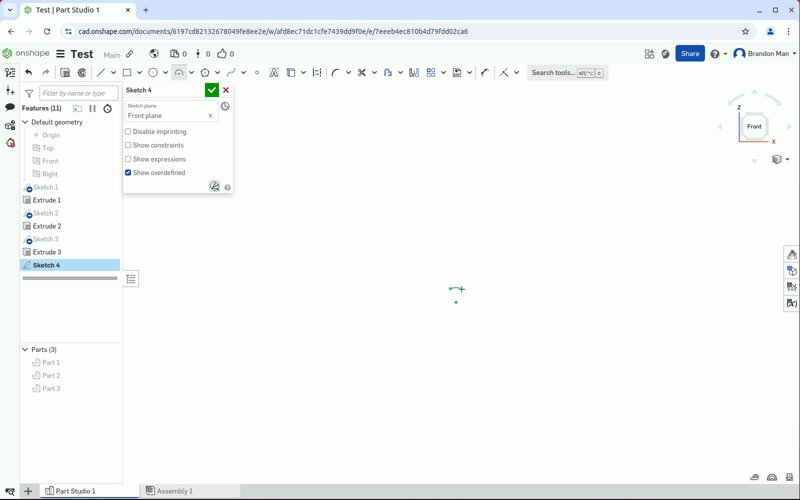
scroll(-6)
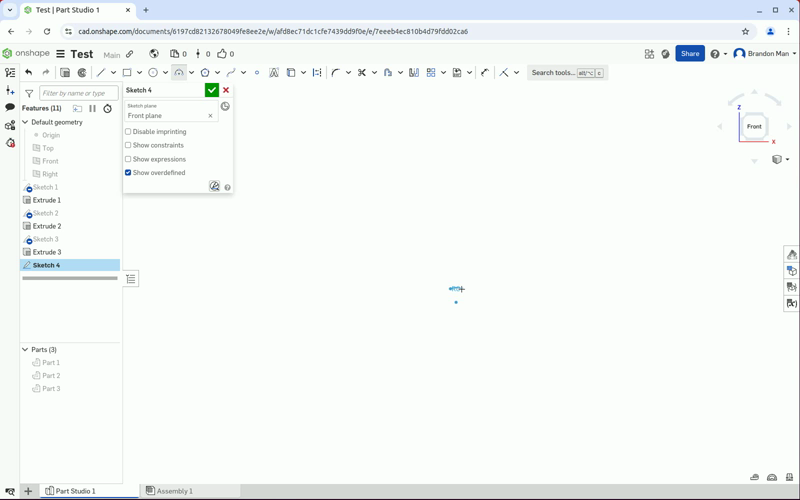
scroll(-6)
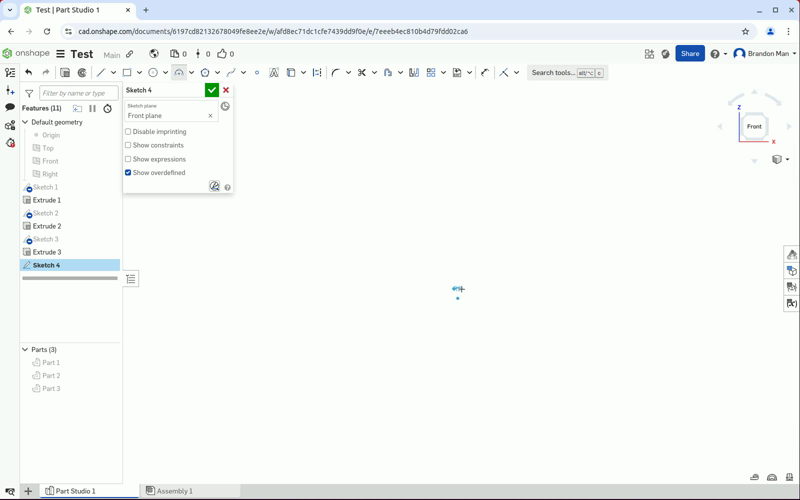
scroll(-6)
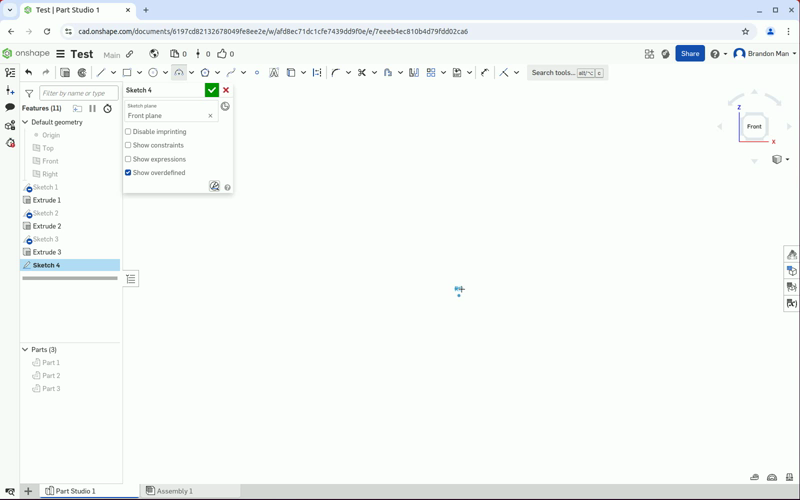
scroll(-6)
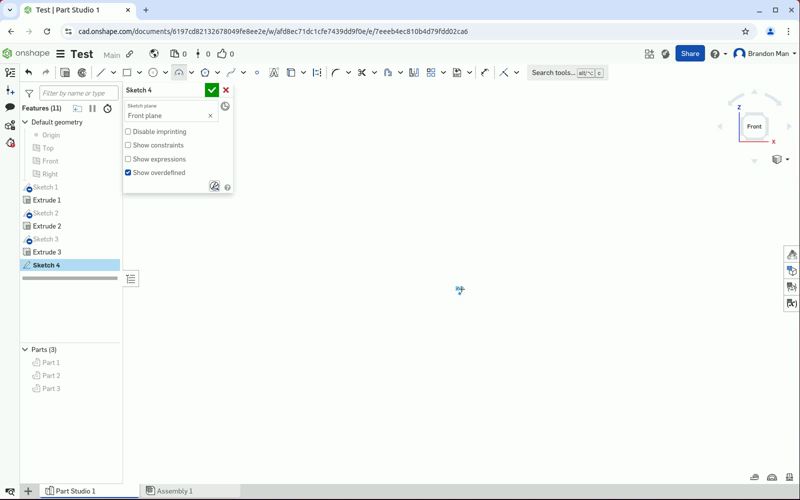
scroll(-6)
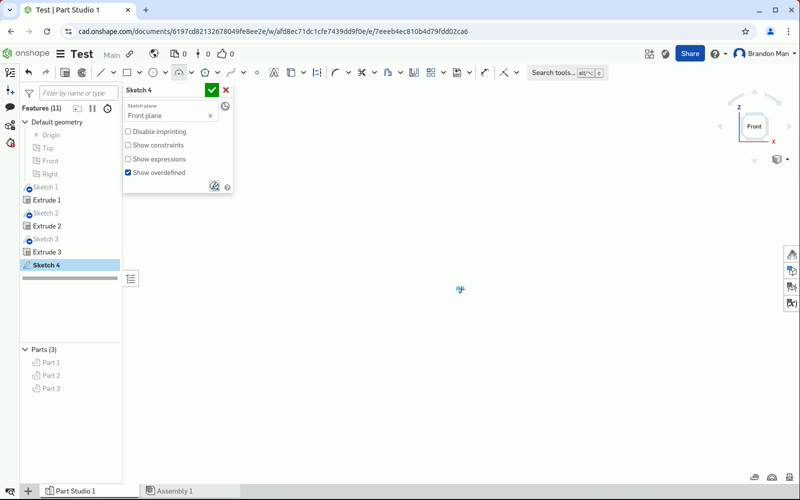
scroll(-6)
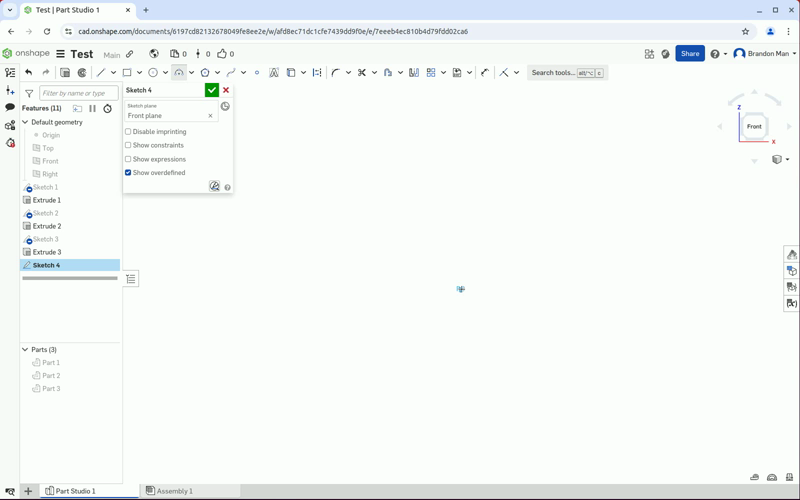
scroll(-6)
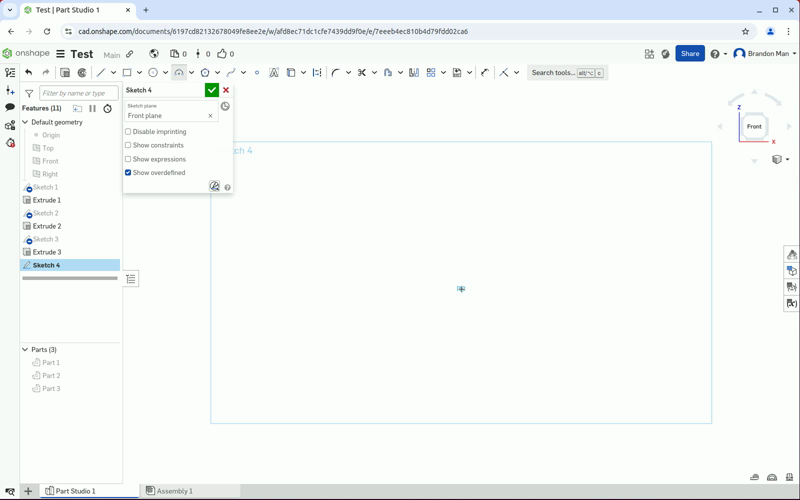
mouse_move(461, 276)
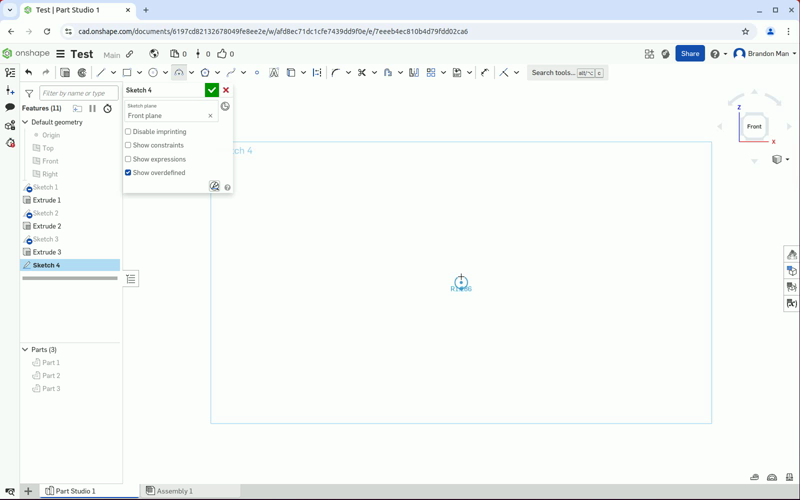
scroll(6)
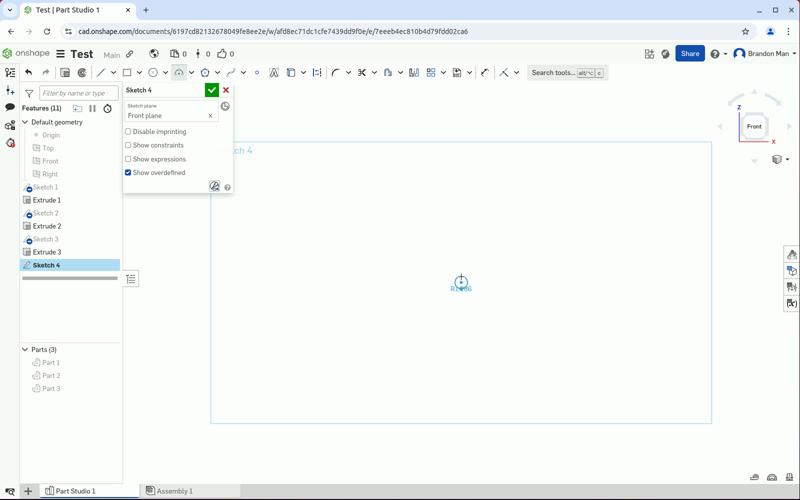
scroll(6)
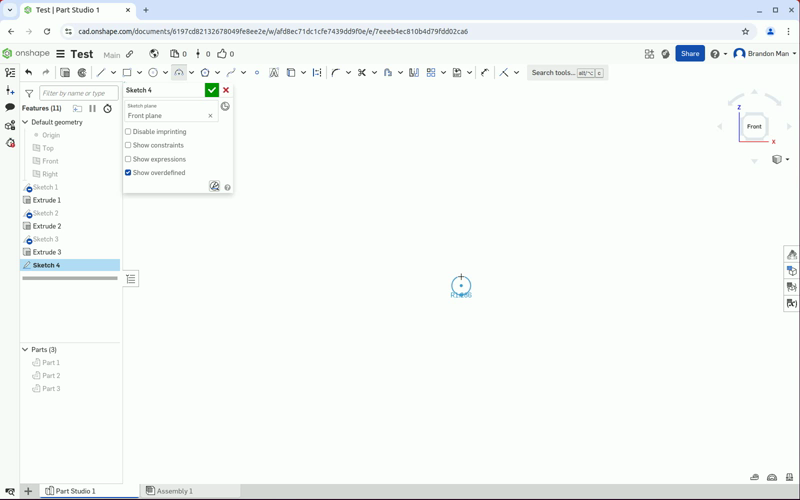
scroll(6)
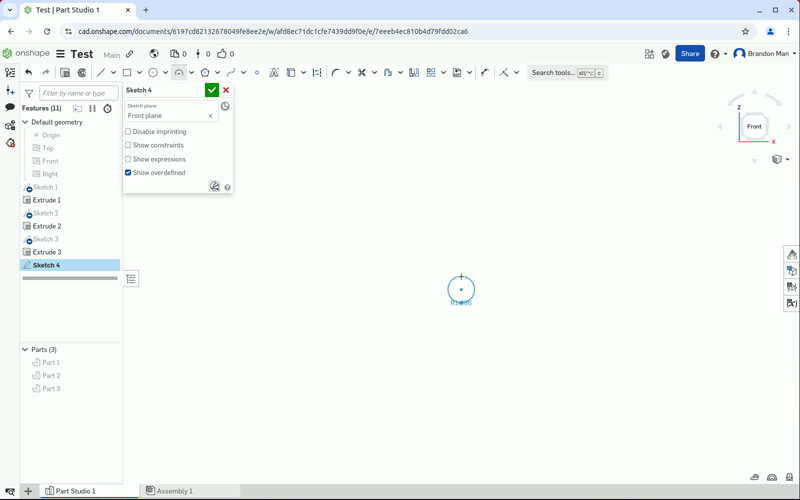
scroll(6)
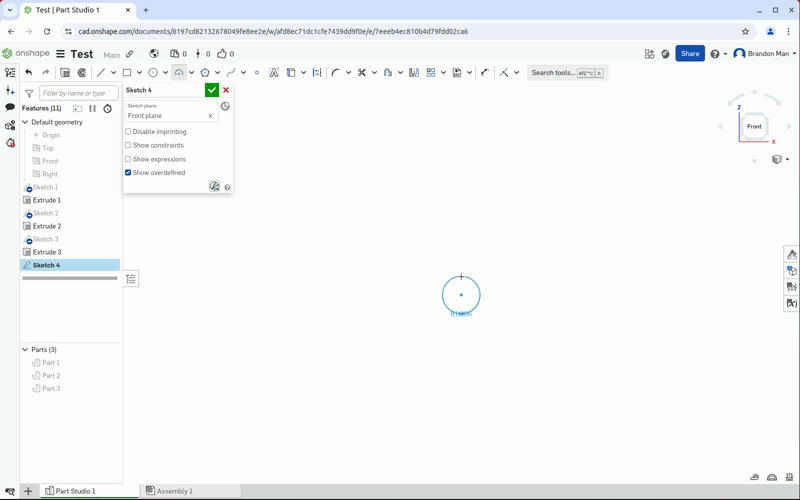
scroll(6)
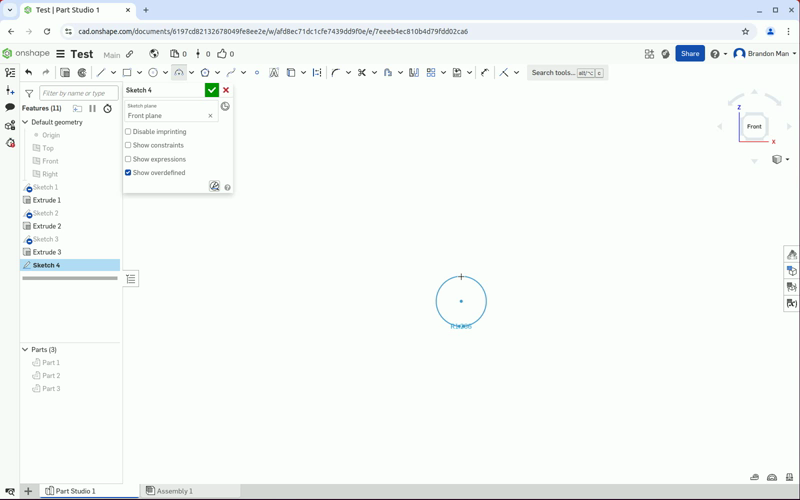
scroll(6)
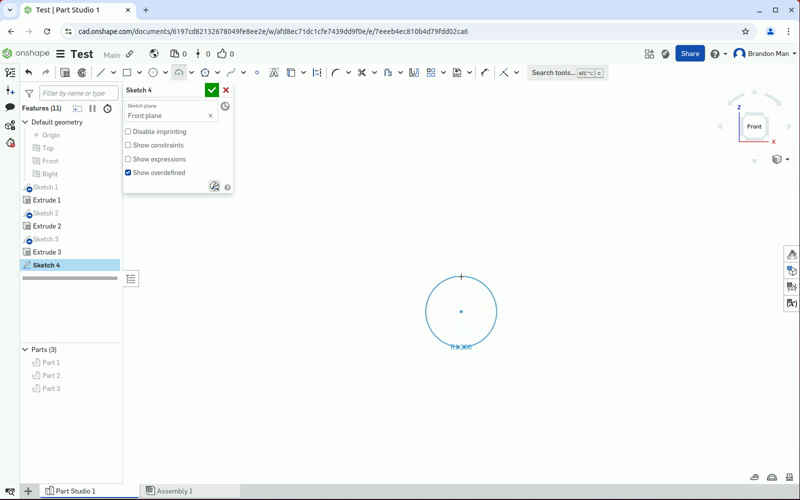
scroll(6)
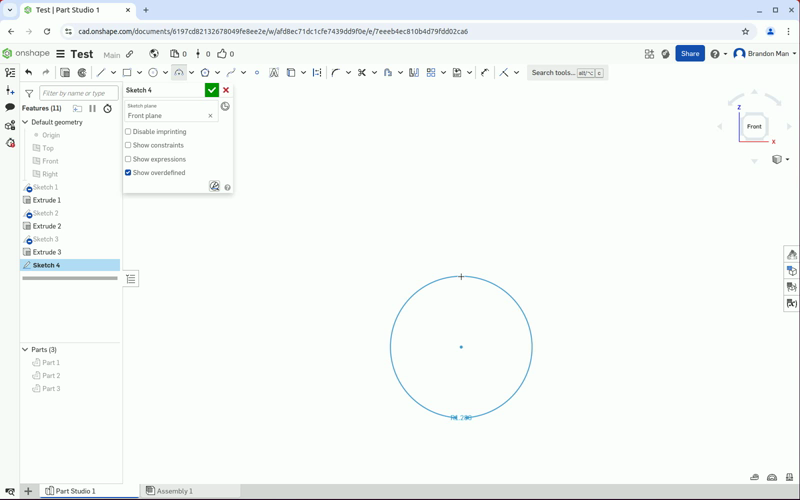
click(461, 276)
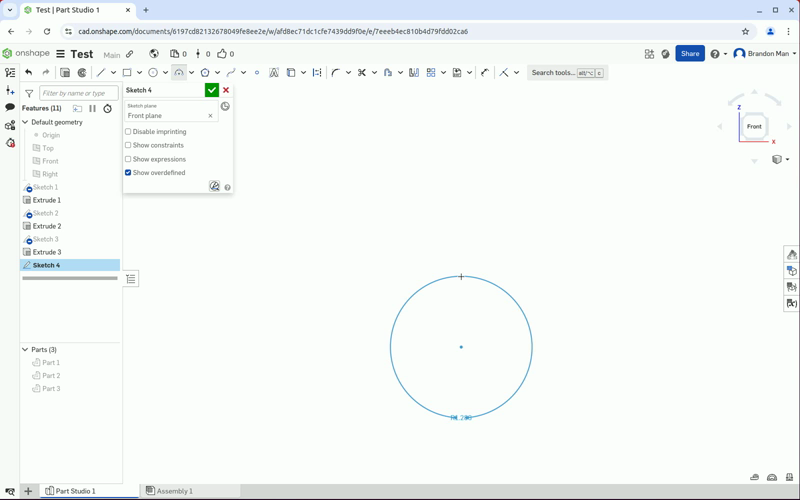
scroll(-6)
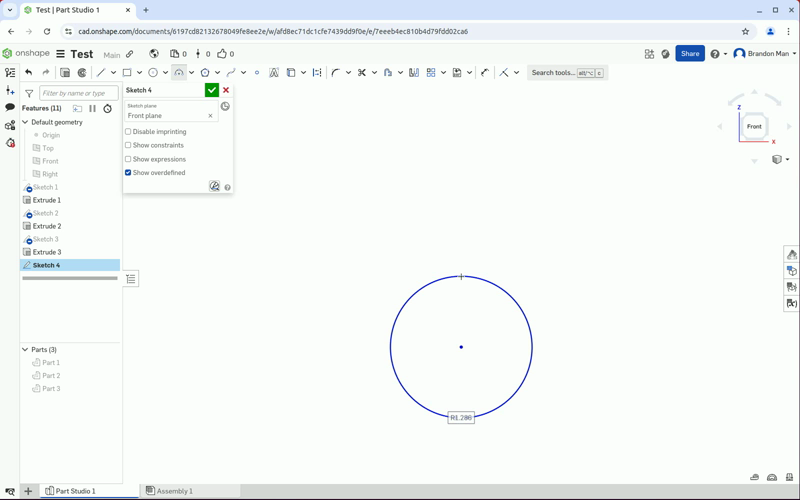
scroll(-6)
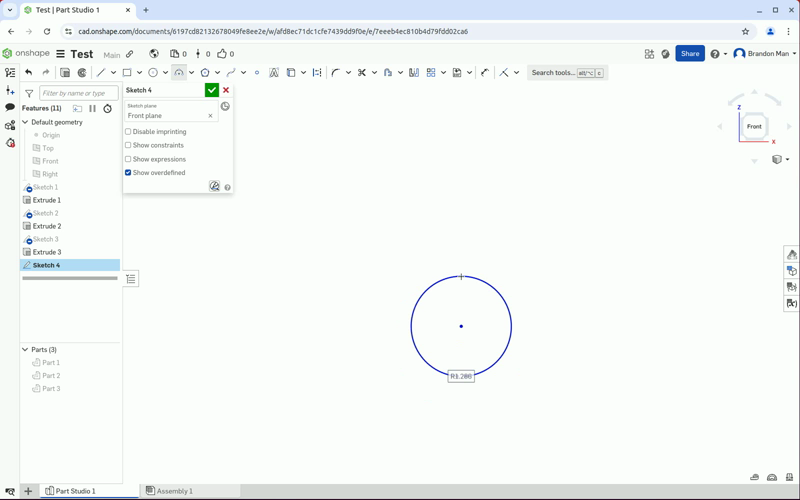
scroll(-6)
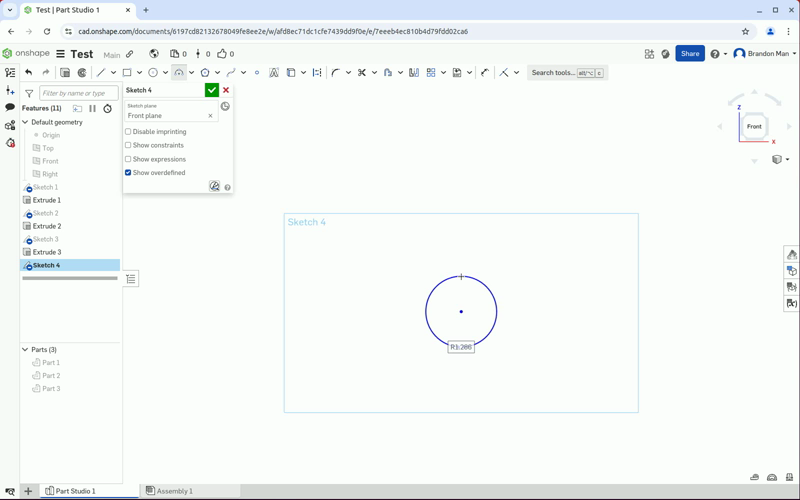
scroll(-6)
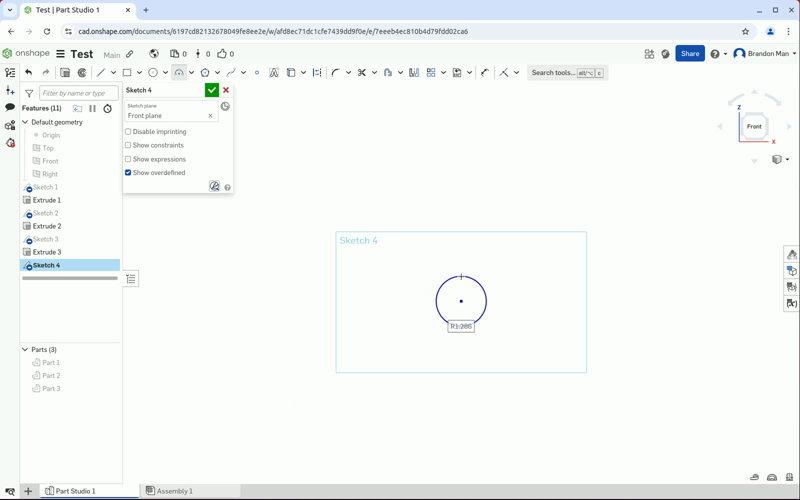
scroll(-6)
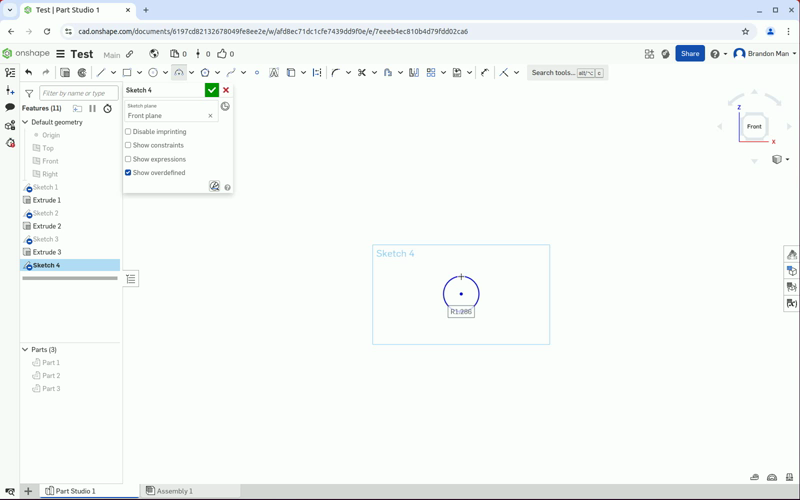
scroll(-6)
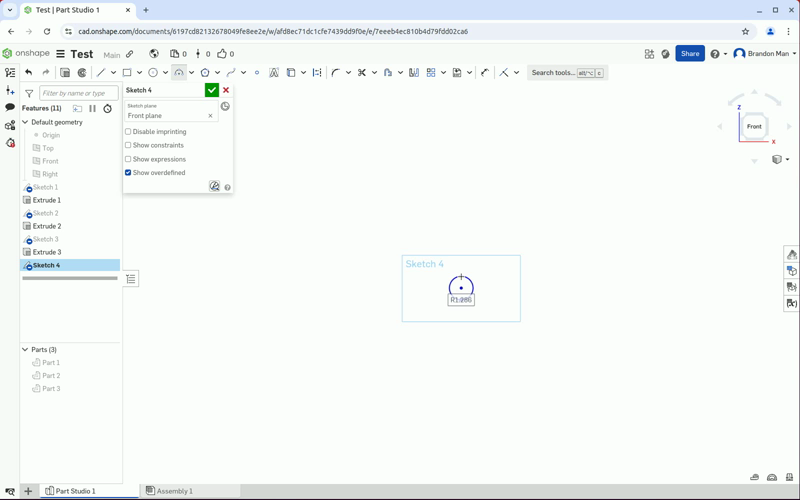
scroll(-6)
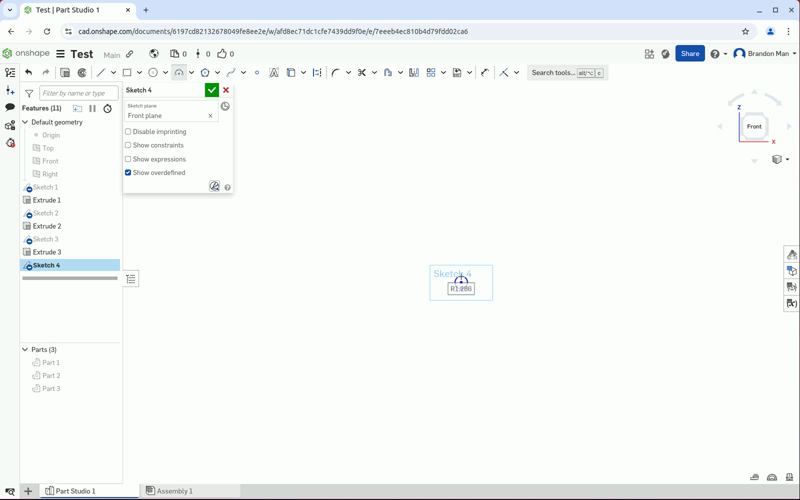
key_up(shift)
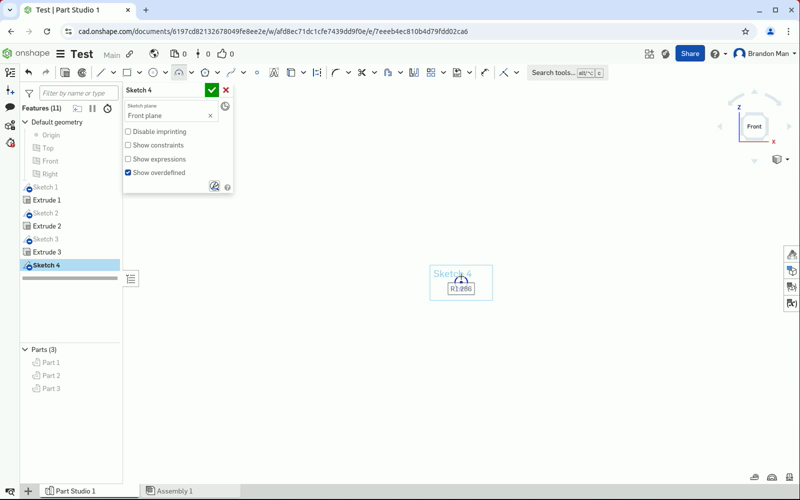
key(esc)
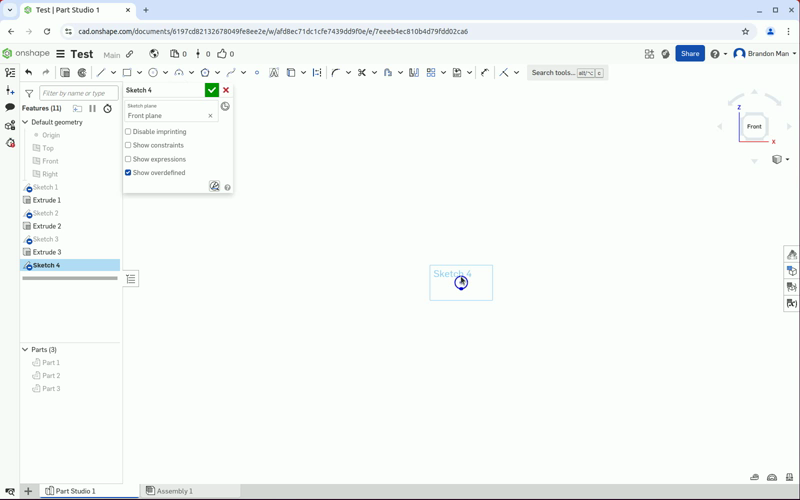
key(l)
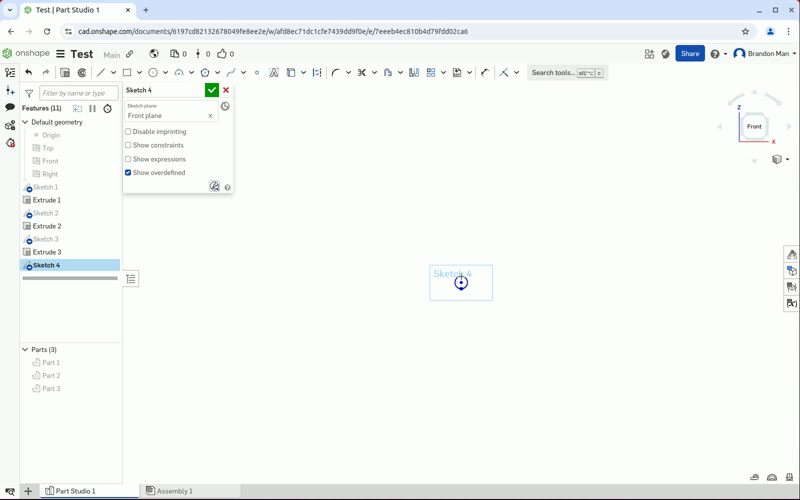
mouse_move(461, 288)
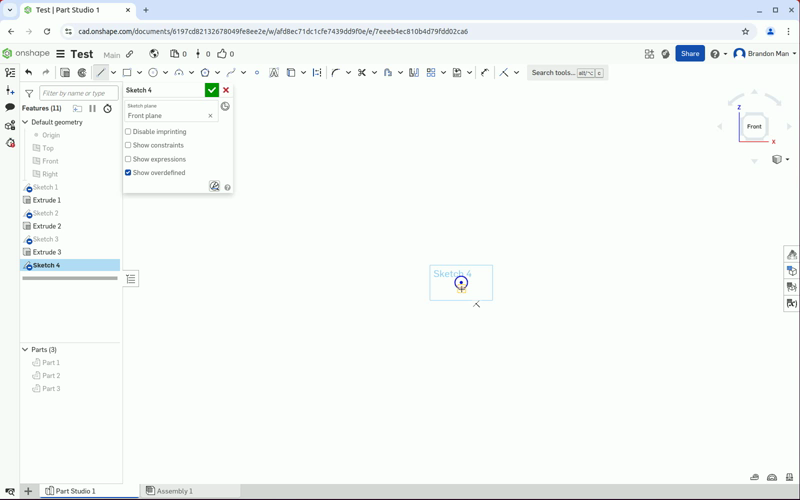
scroll(6)
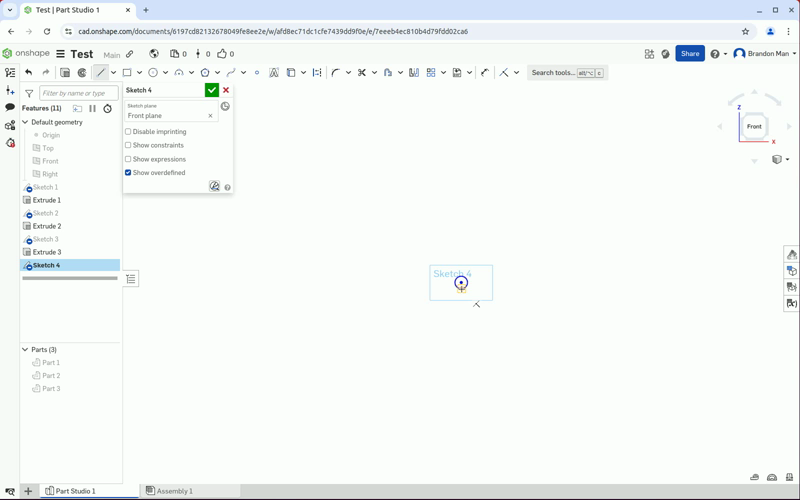
scroll(6)
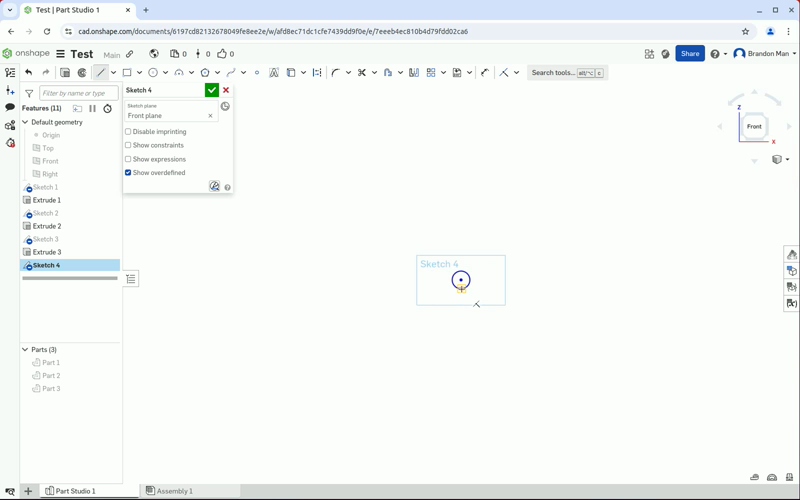
scroll(6)
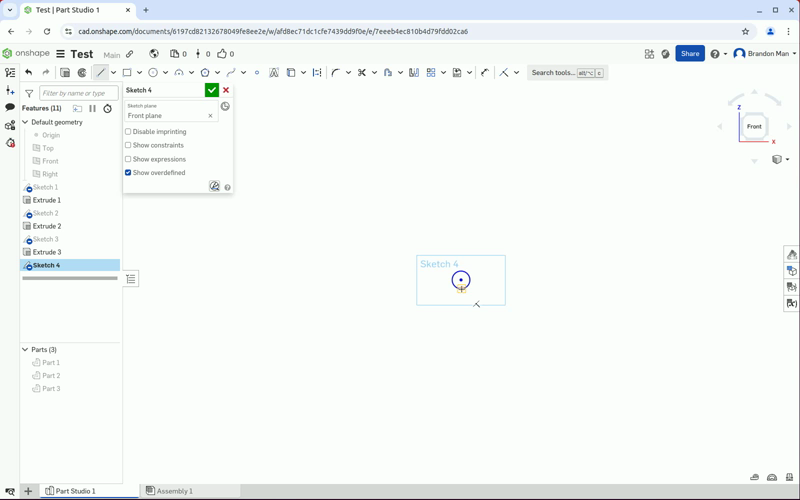
scroll(6)
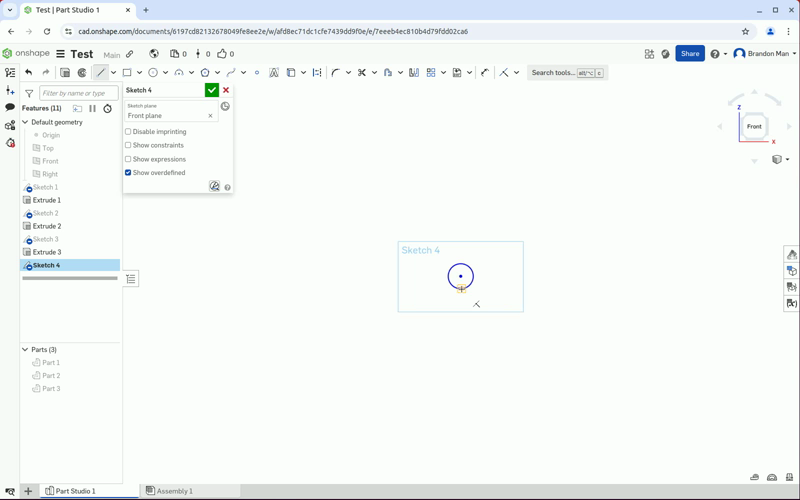
scroll(6)
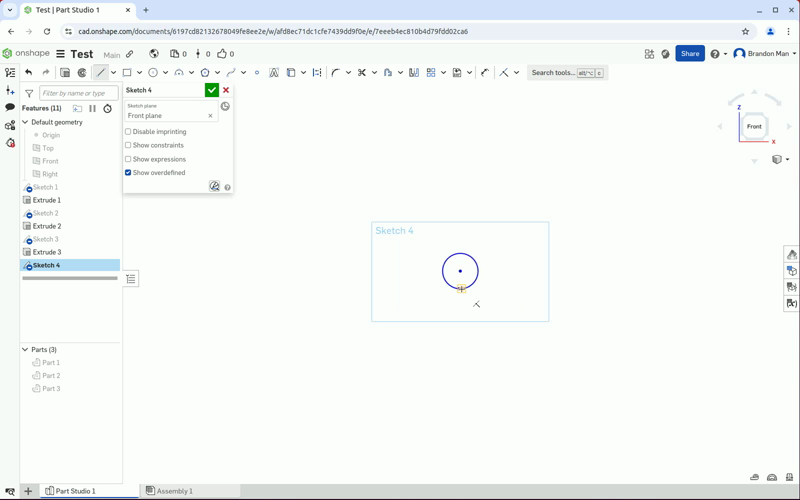
scroll(6)
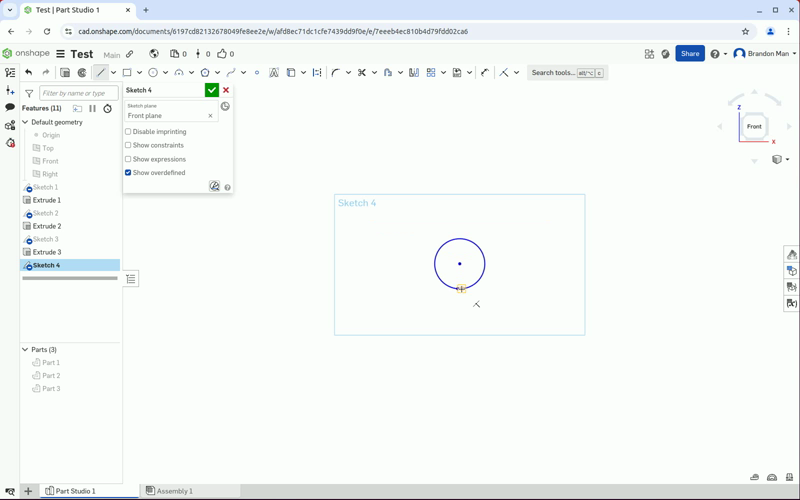
scroll(6)
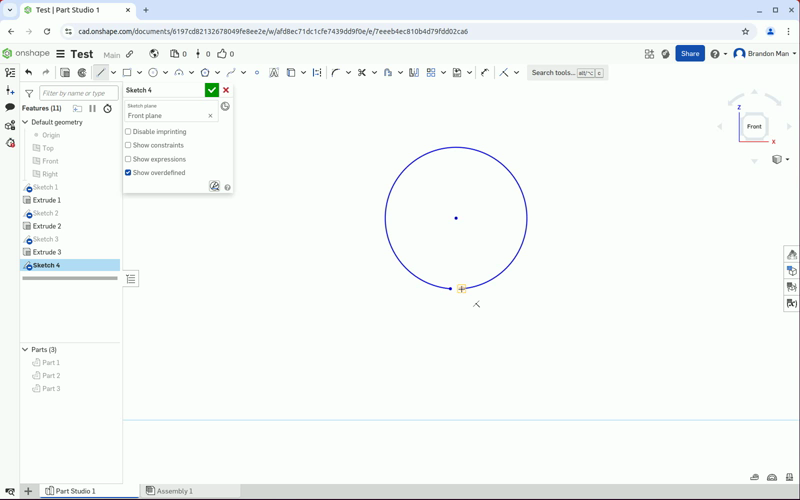
click(461, 288)
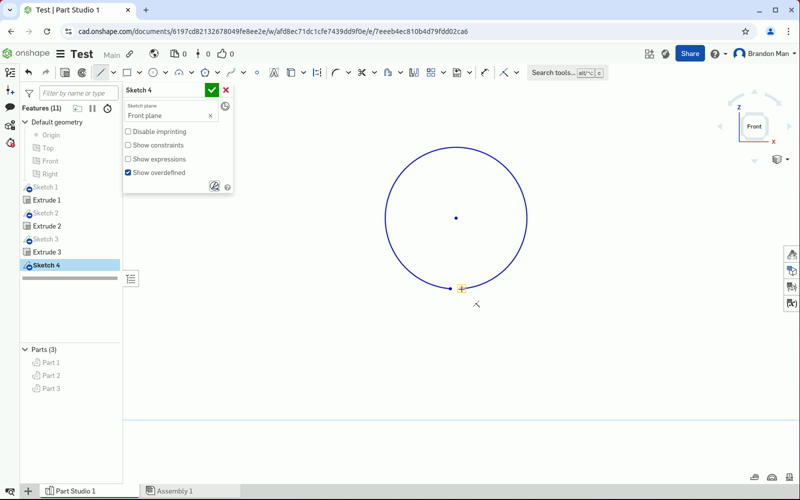
scroll(-6)
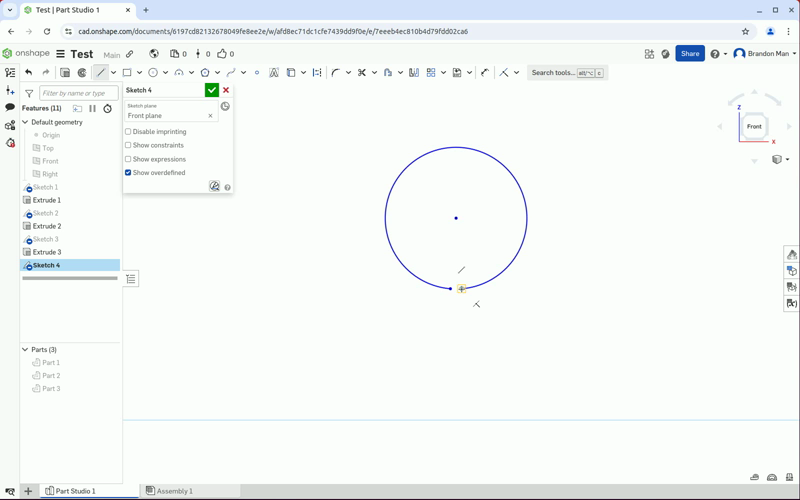
scroll(-6)
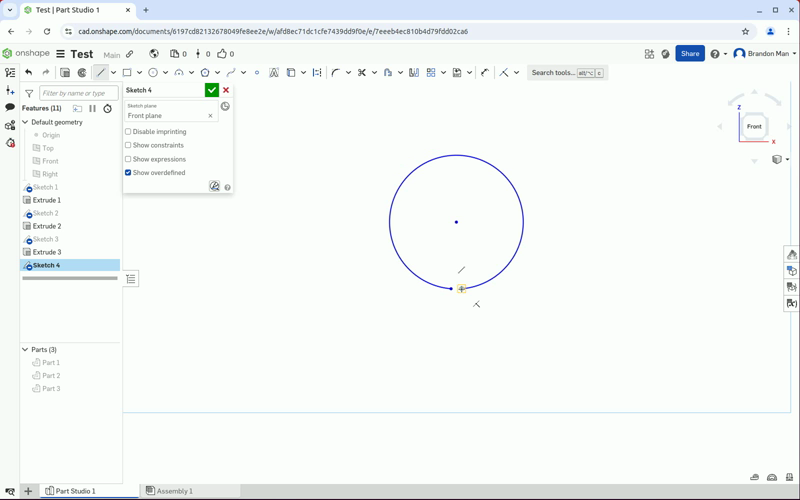
scroll(-6)
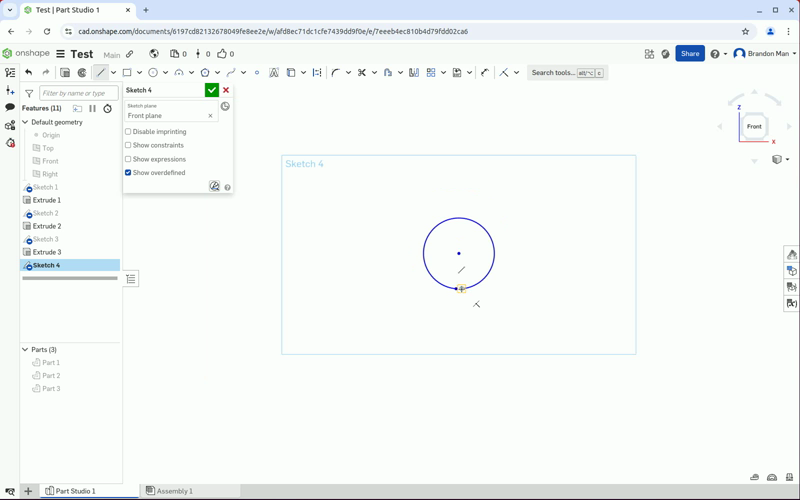
scroll(-6)
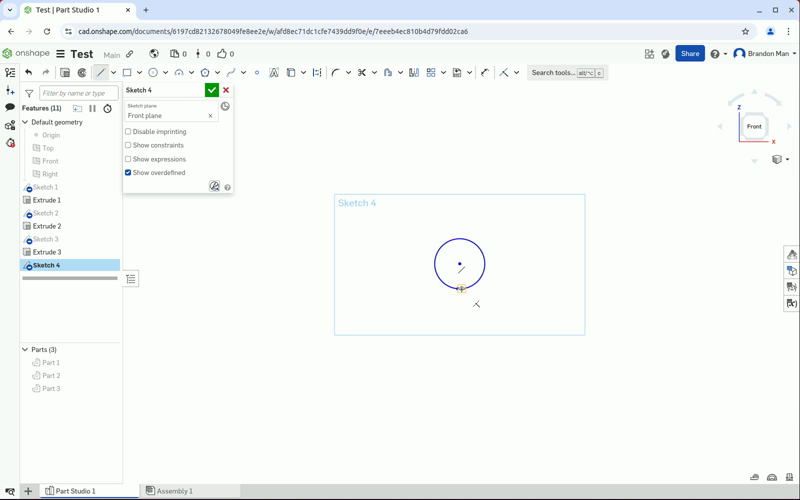
scroll(-6)
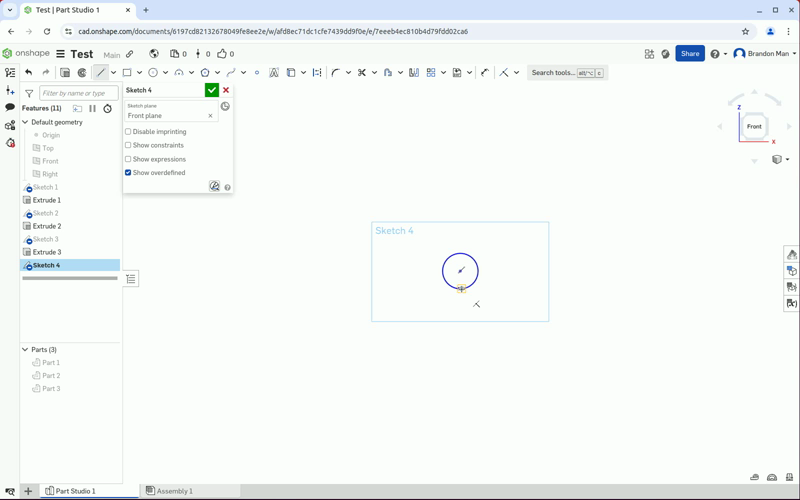
scroll(-6)
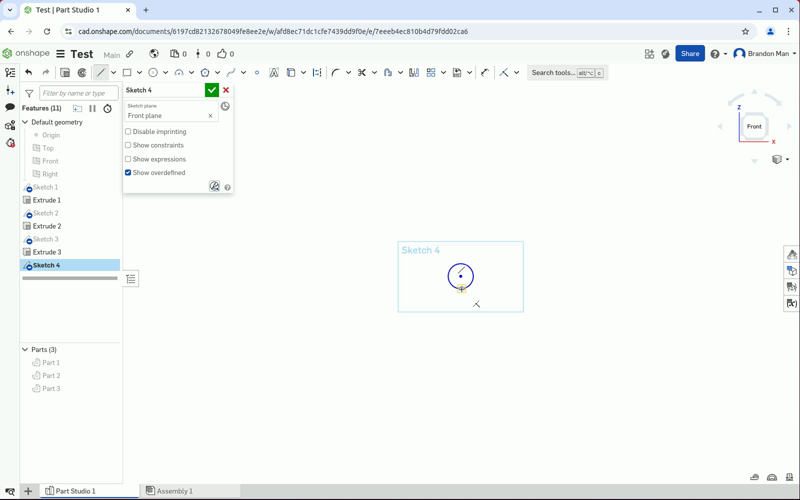
scroll(-6)
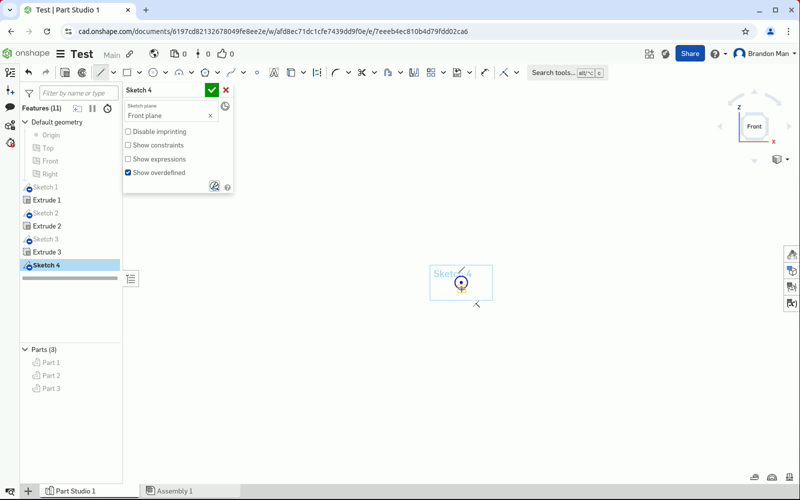
key_down(shift)
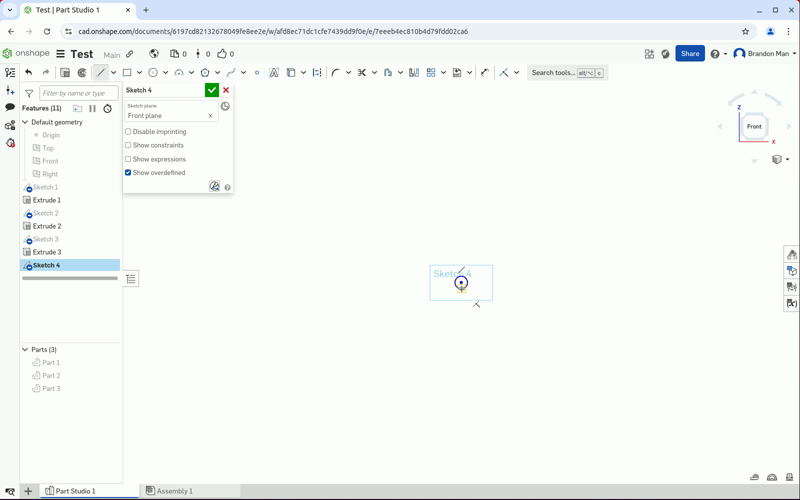
mouse_move(492, 288)
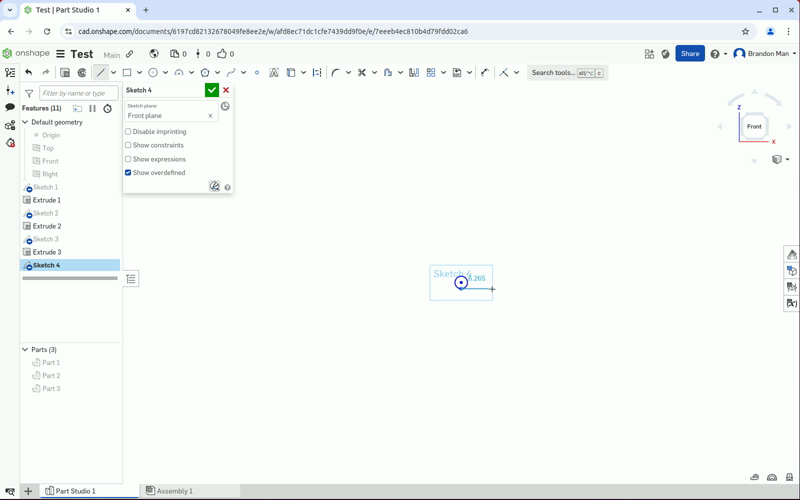
mouse_move(461, 288)
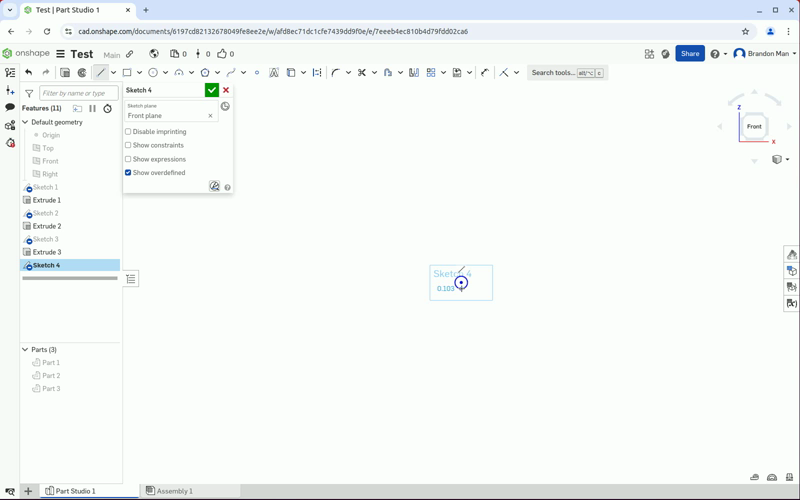
scroll(6)
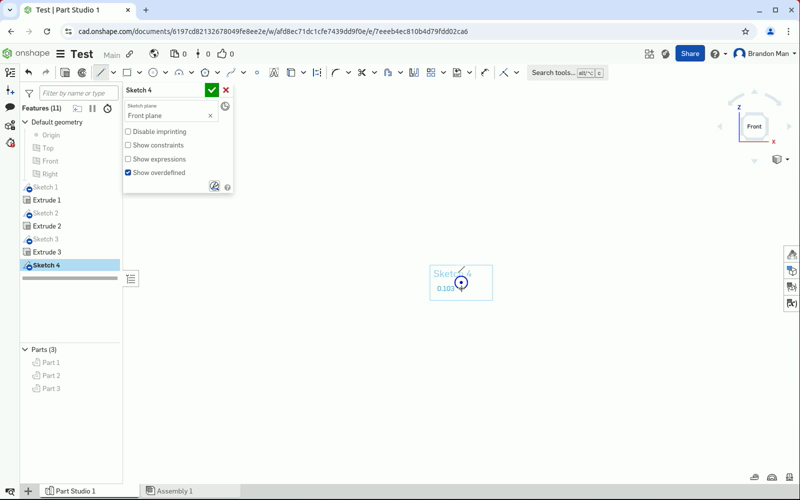
scroll(6)
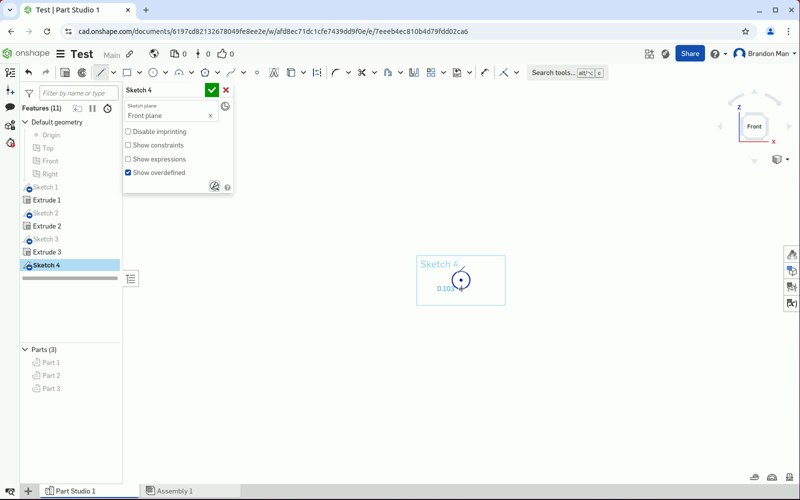
scroll(6)
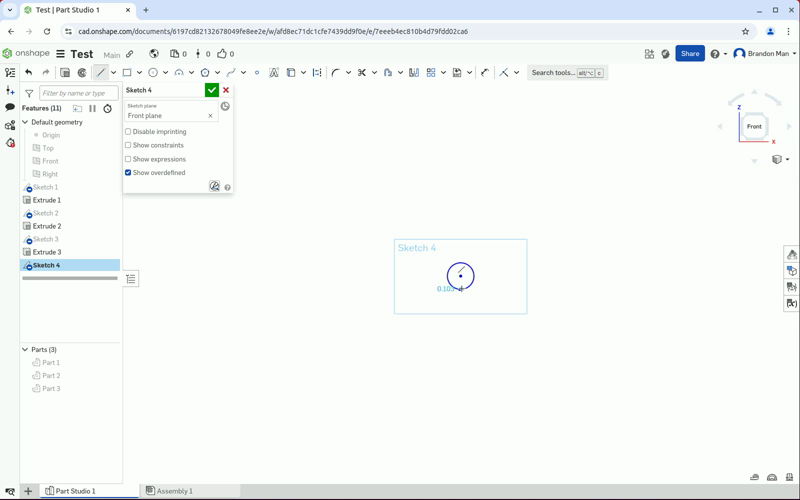
scroll(6)
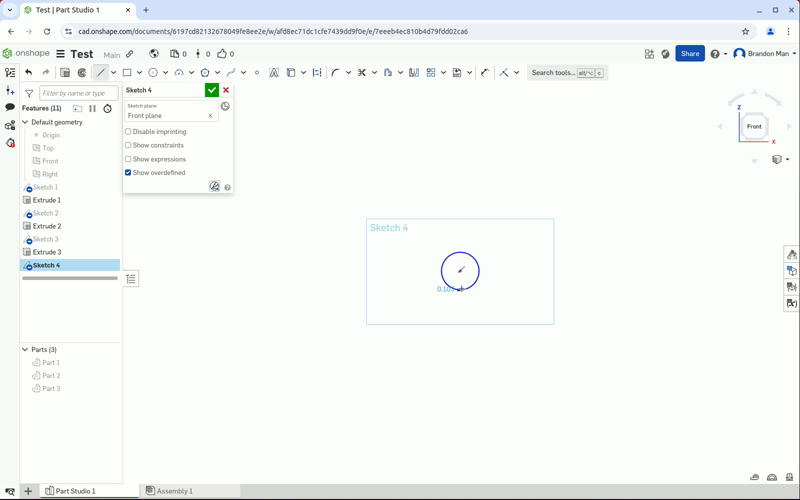
scroll(6)
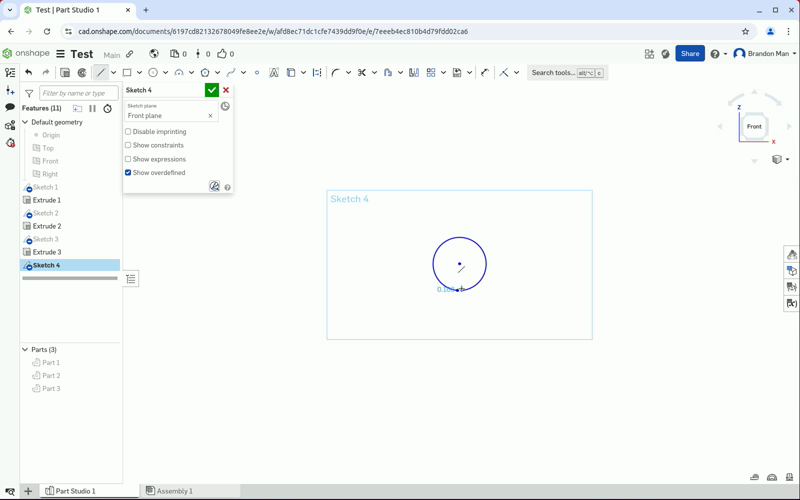
scroll(6)
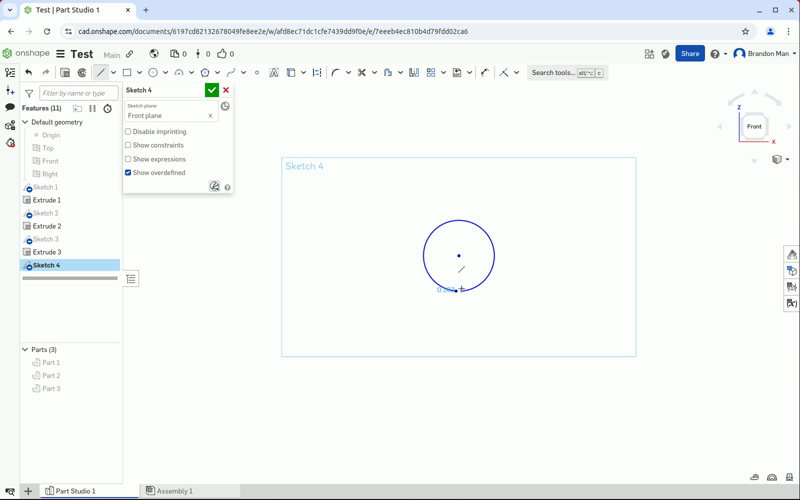
scroll(6)
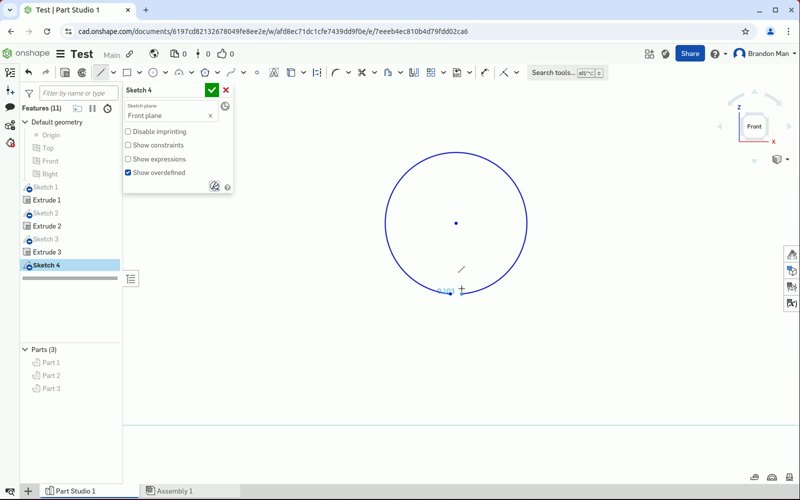
click(461, 288)
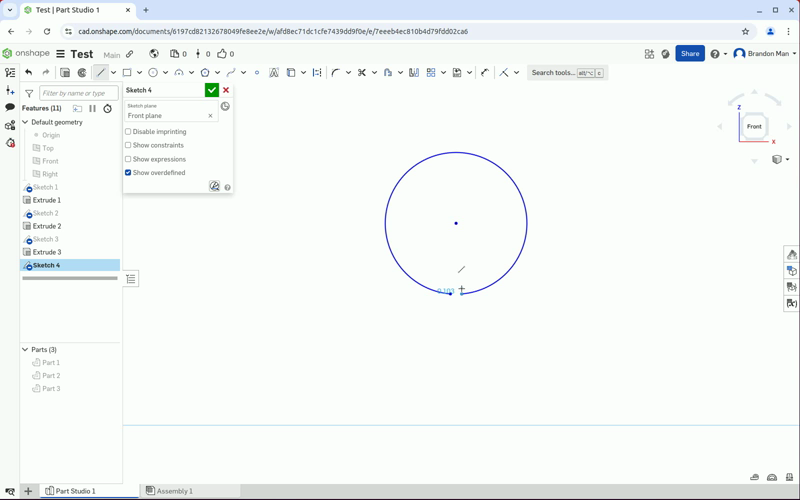
scroll(-6)
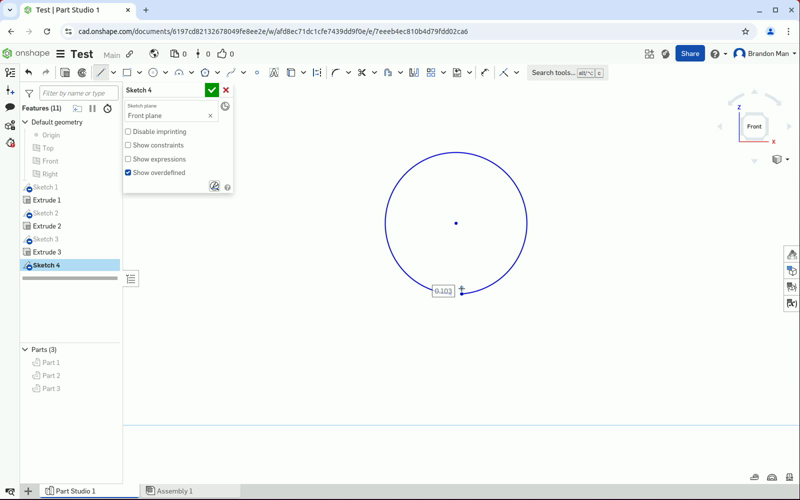
scroll(-6)
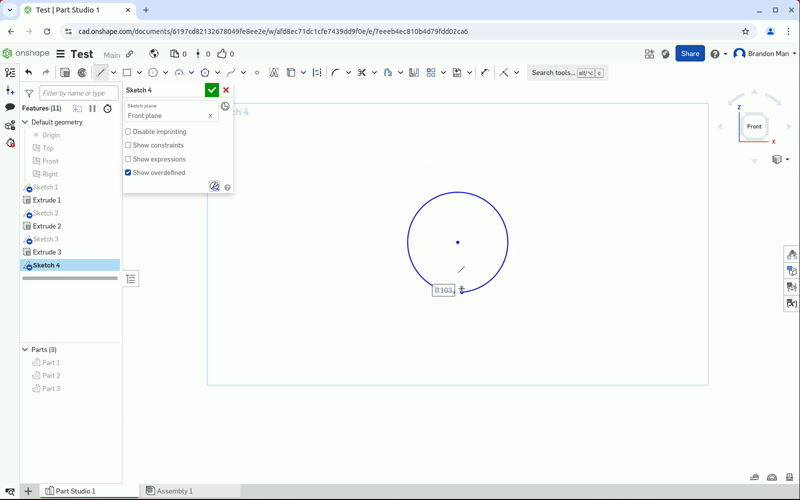
scroll(-6)
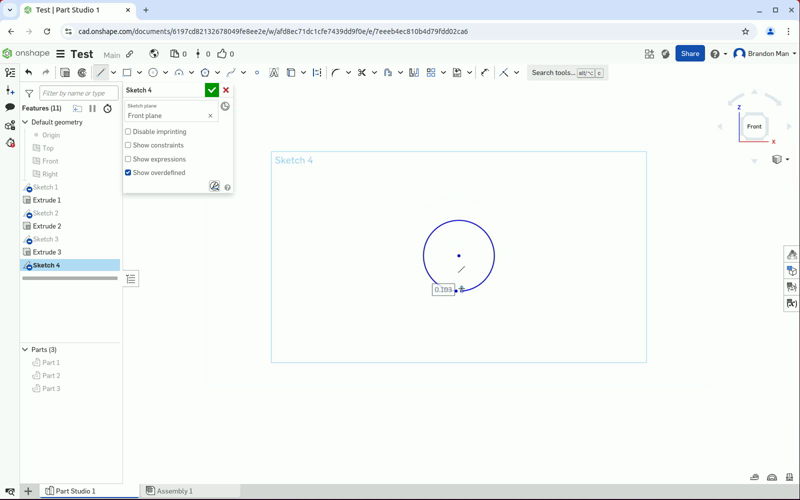
scroll(-6)
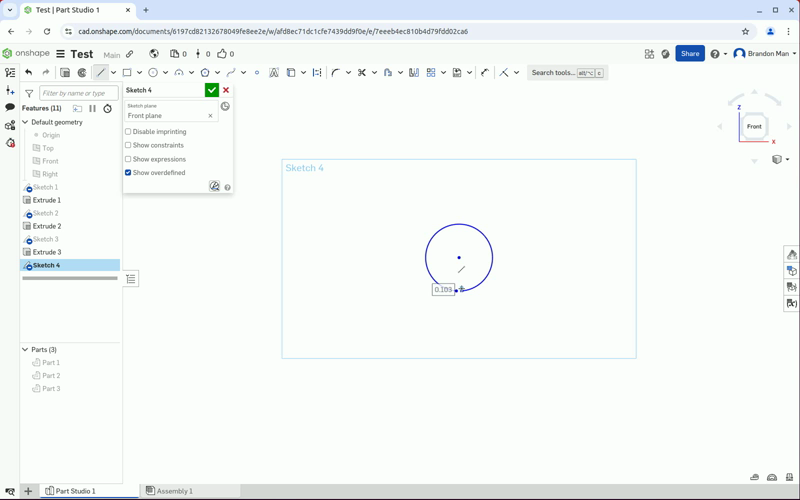
scroll(-6)
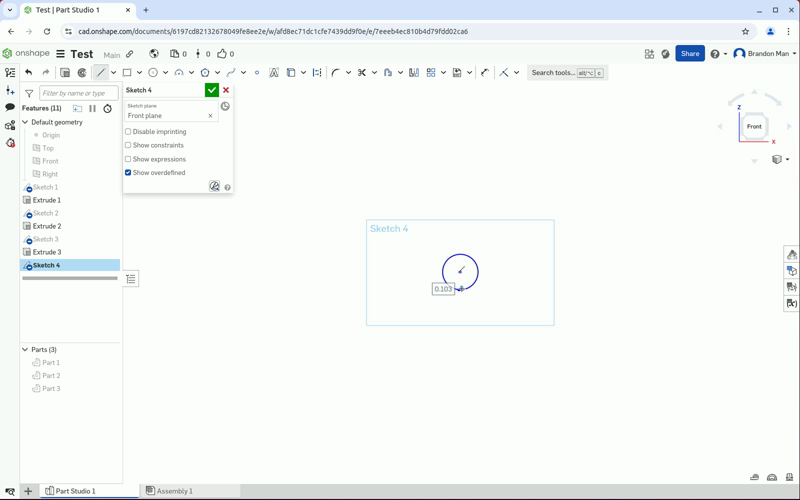
scroll(-6)
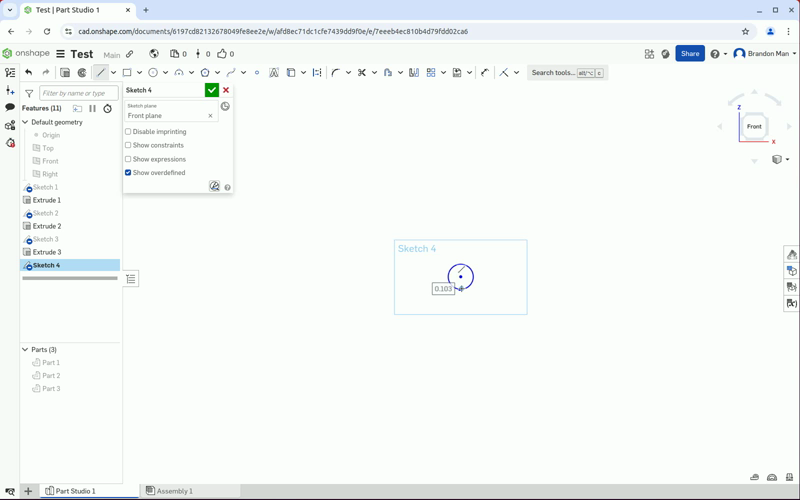
scroll(-6)
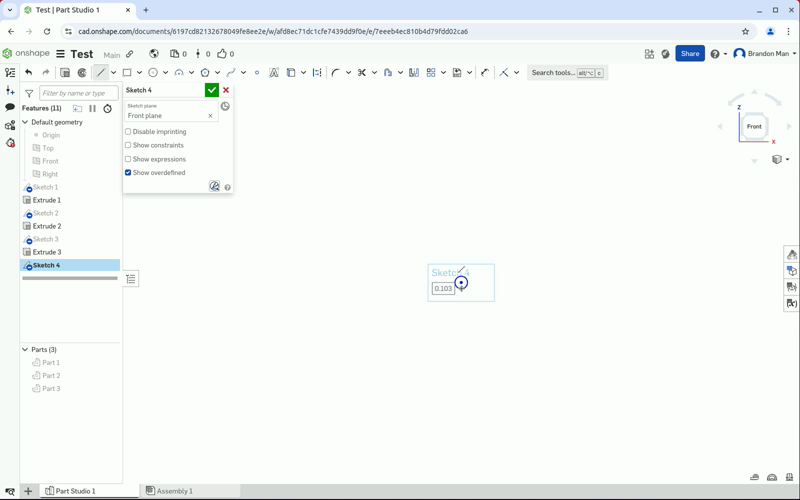
key_up(shift)
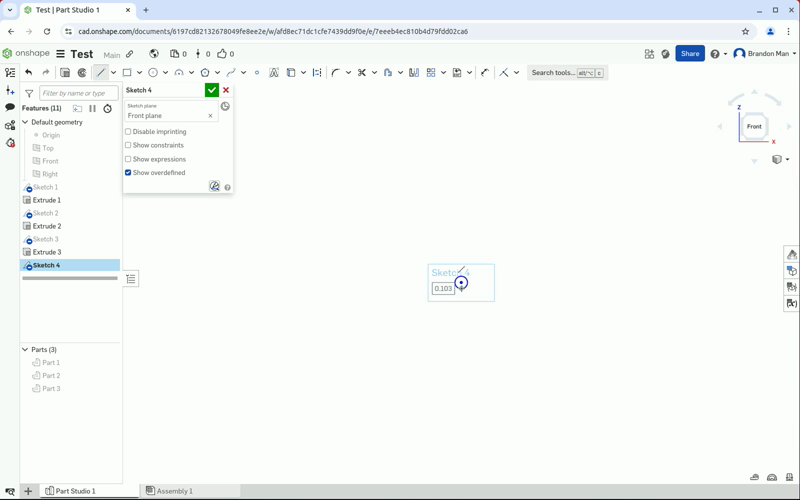
key(esc)
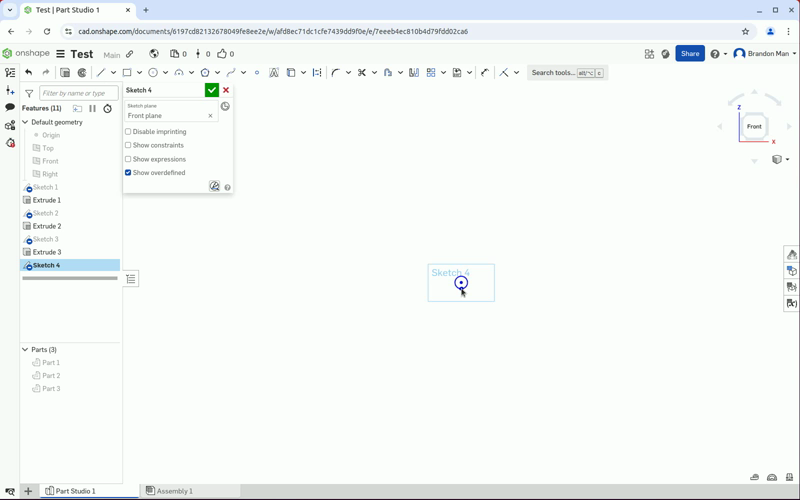
key(a)
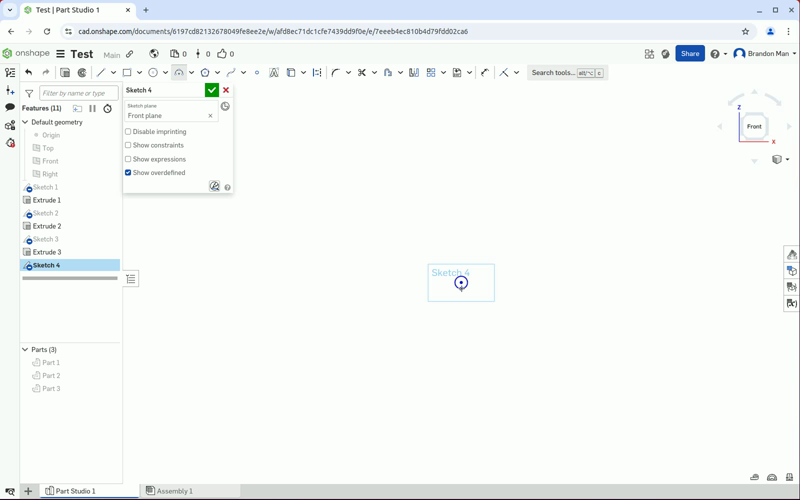
mouse_move(461, 288)
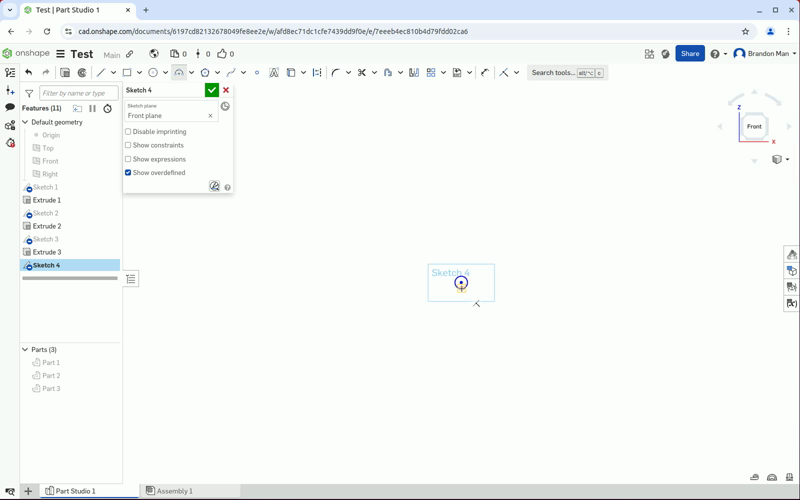
scroll(6)
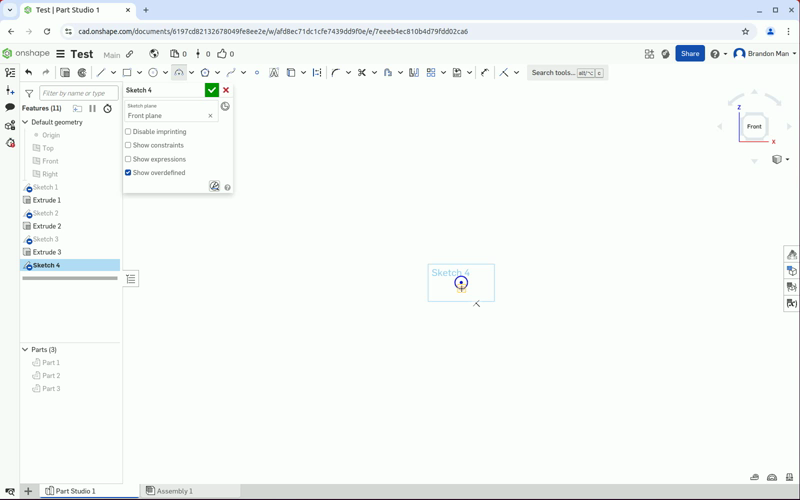
scroll(6)
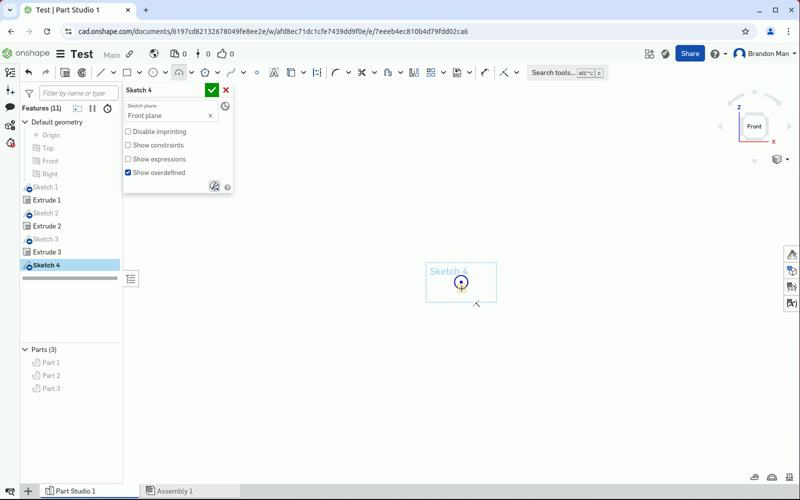
scroll(6)
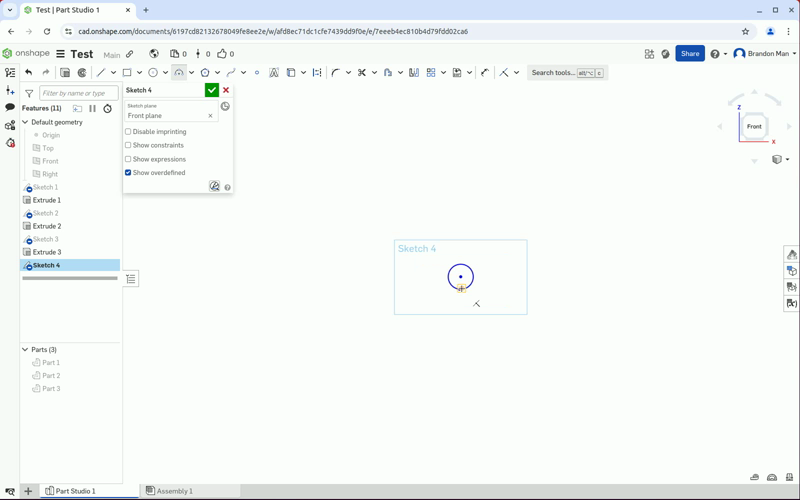
scroll(6)
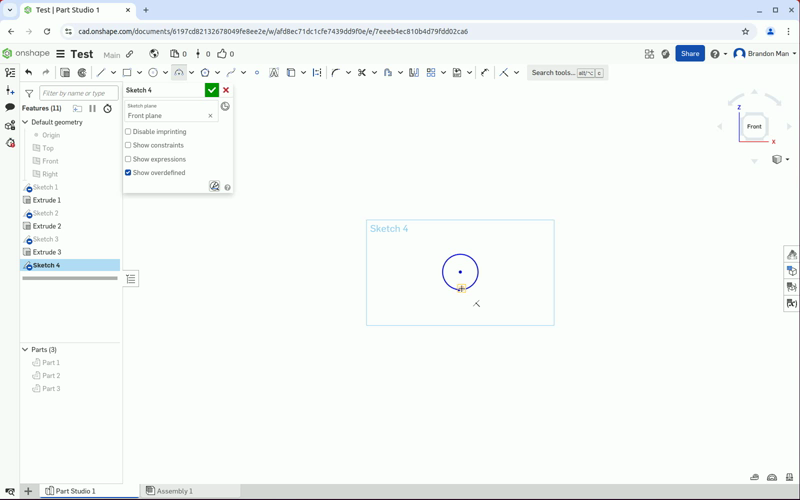
scroll(6)
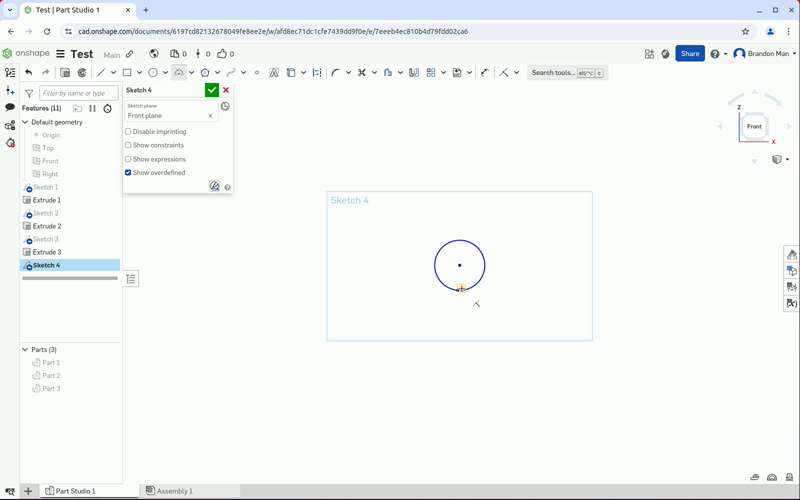
scroll(6)
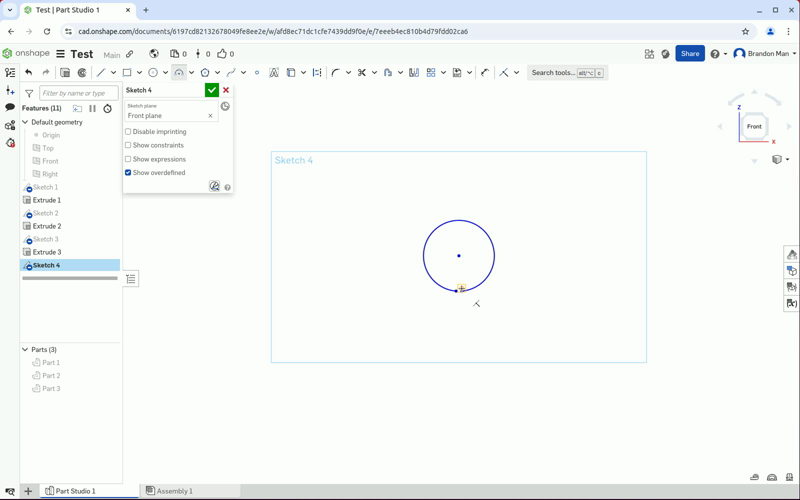
scroll(6)
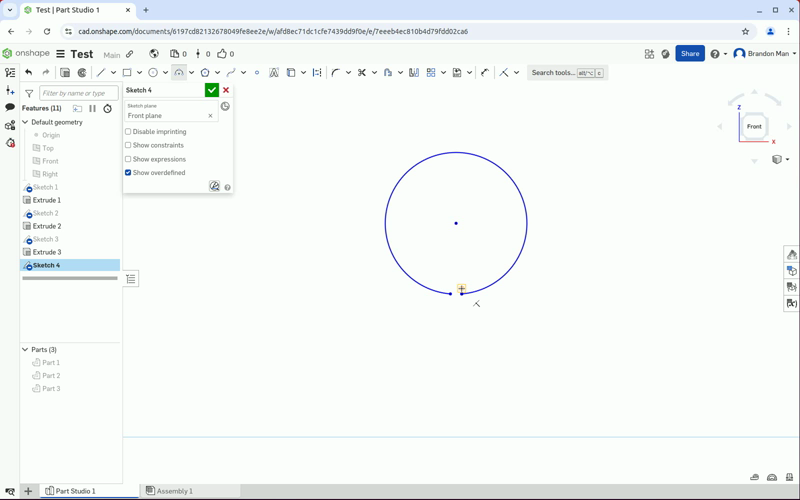
click(461, 288)
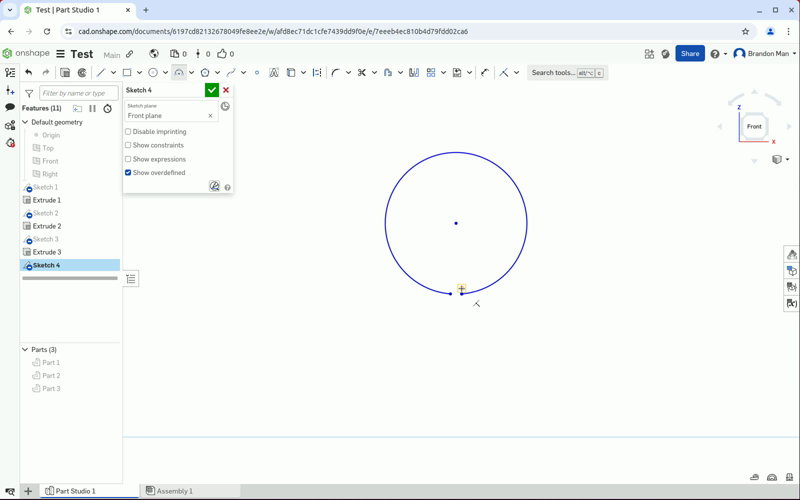
scroll(-6)
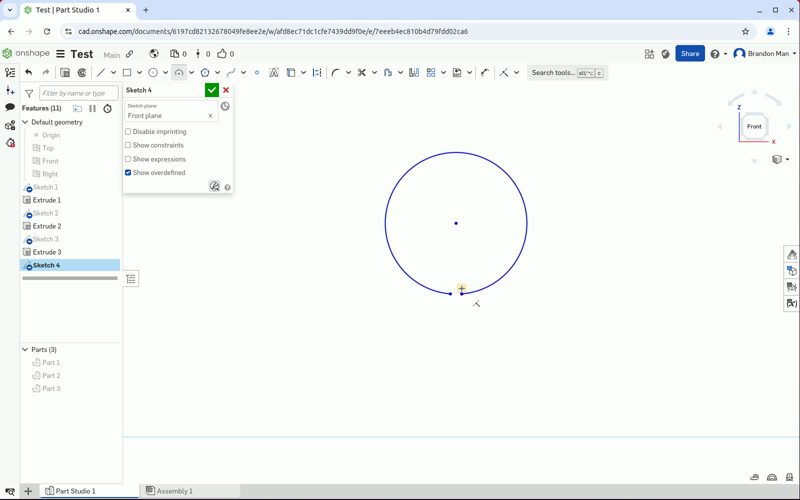
scroll(-6)
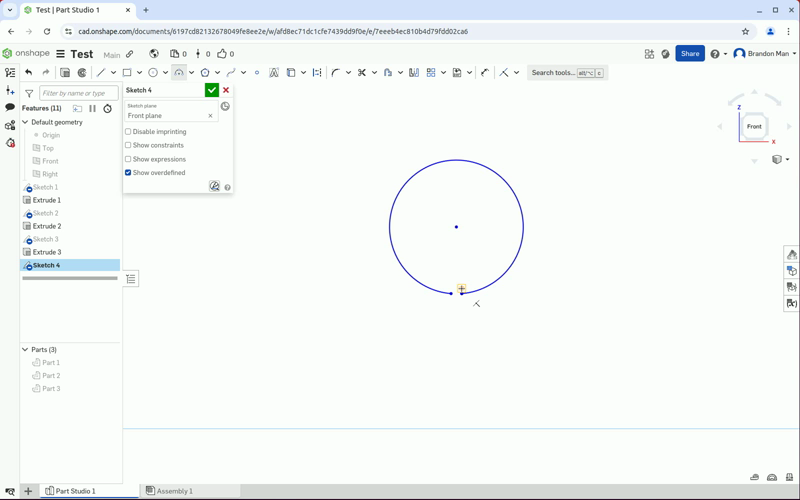
scroll(-6)
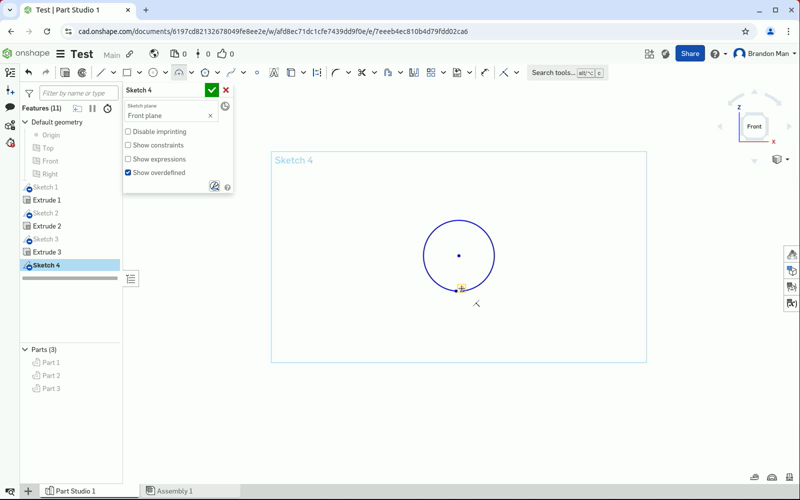
scroll(-6)
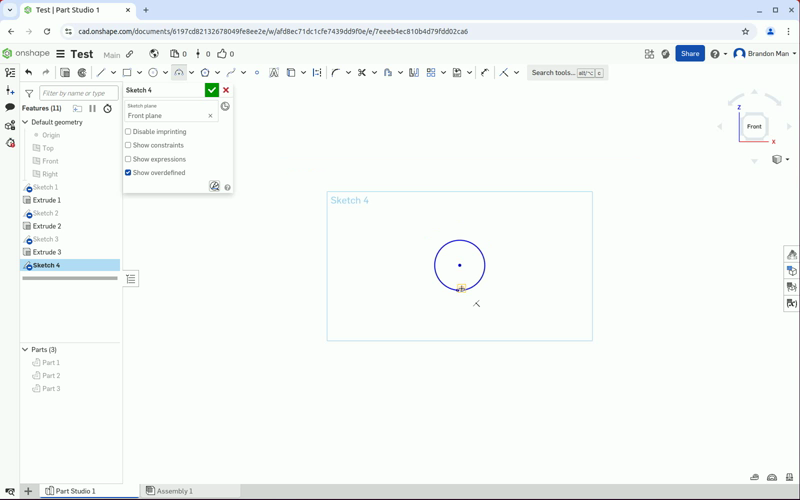
scroll(-6)
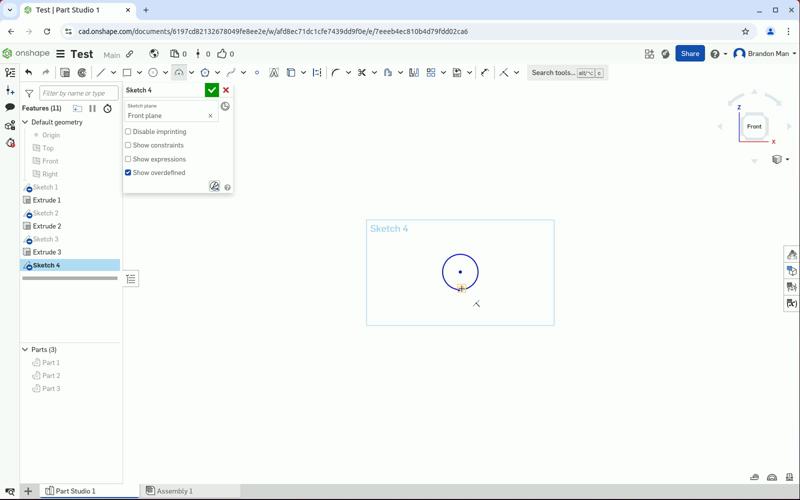
scroll(-6)
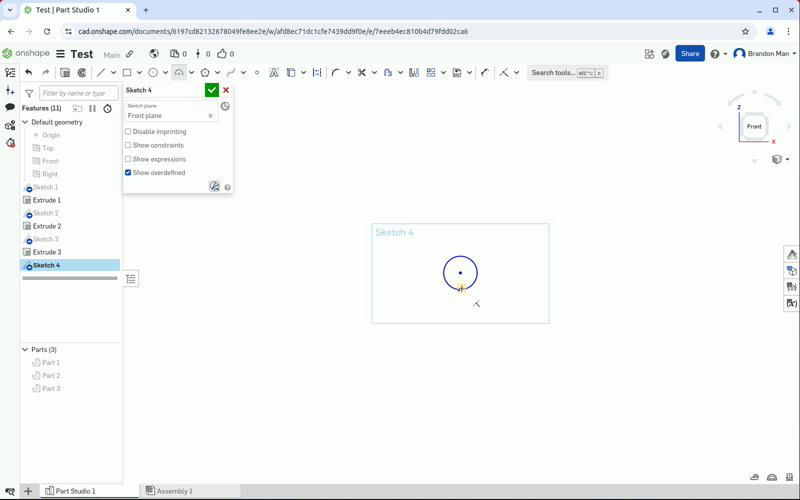
scroll(-6)
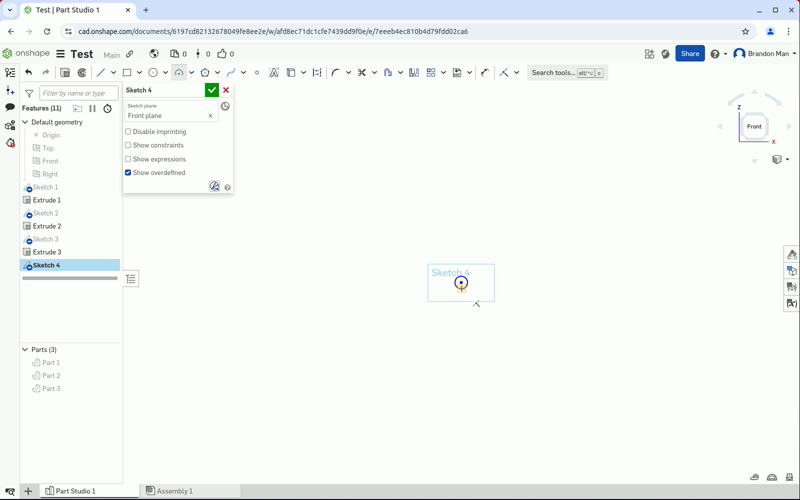
key_down(shift)
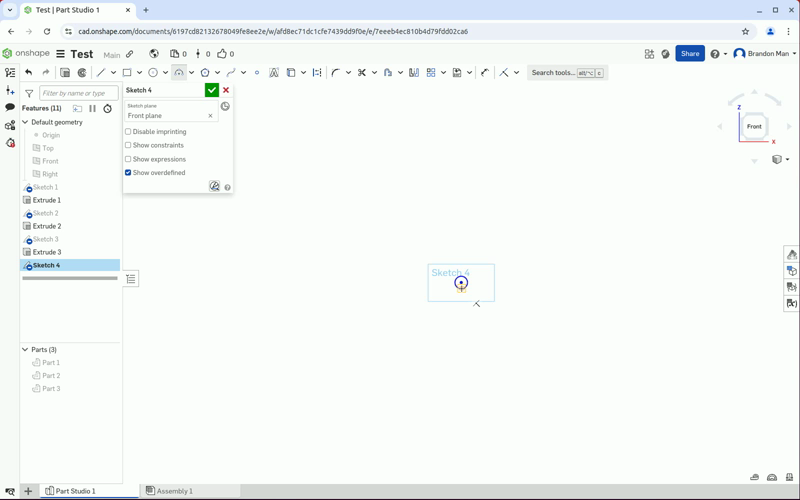
mouse_move(460, 288)
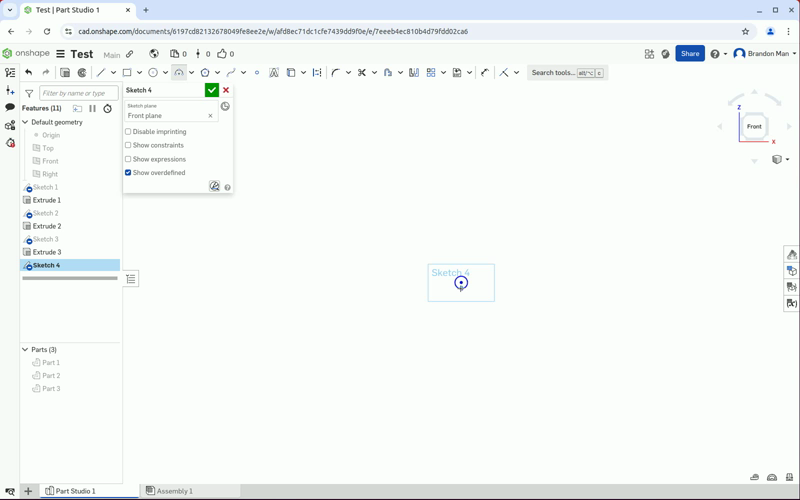
scroll(6)
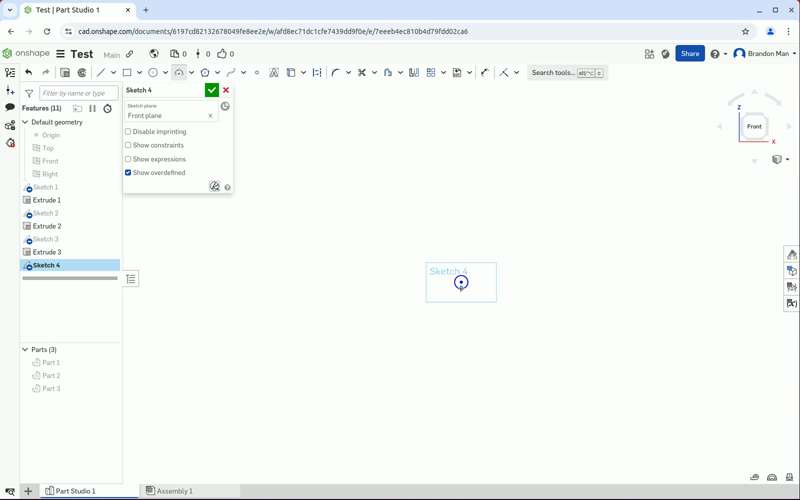
scroll(6)
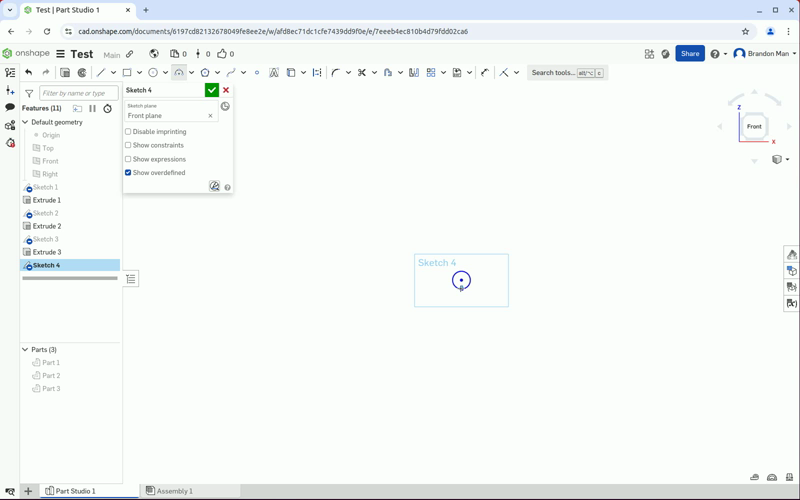
scroll(6)
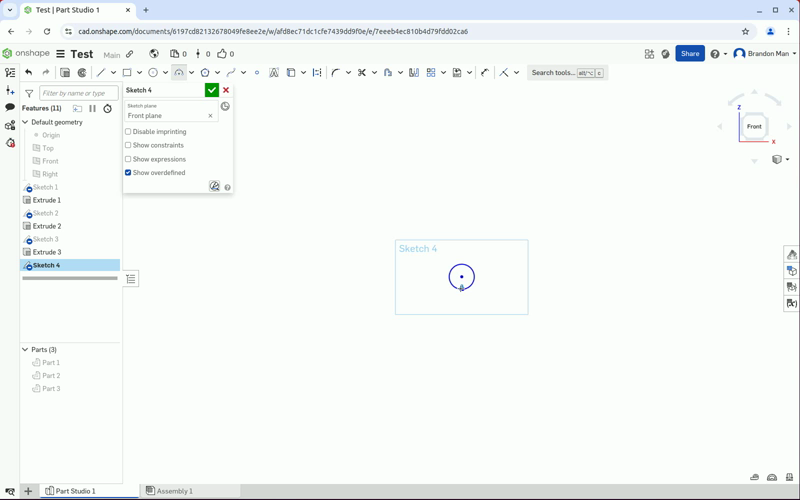
scroll(6)
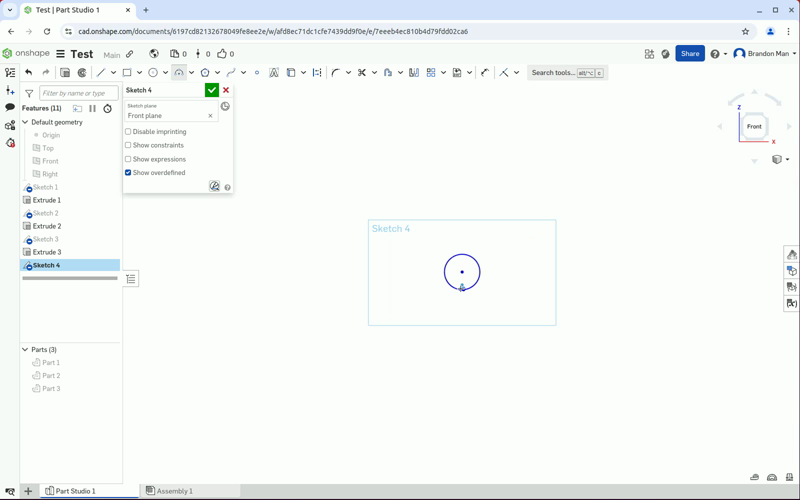
scroll(6)
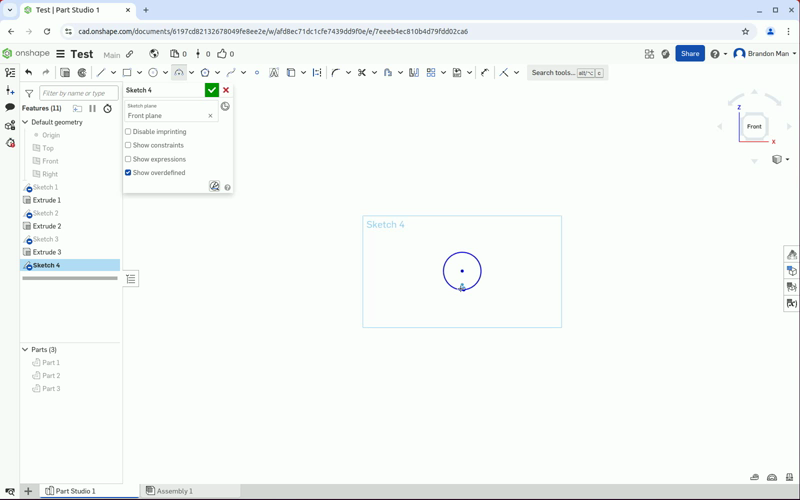
scroll(6)
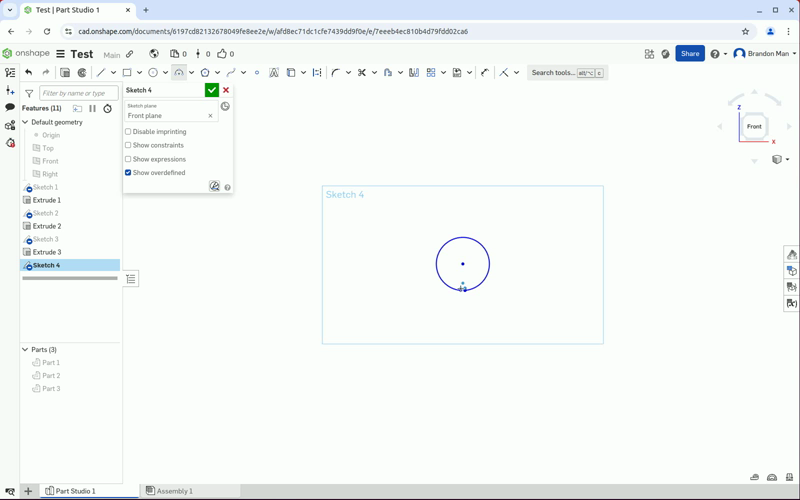
scroll(6)
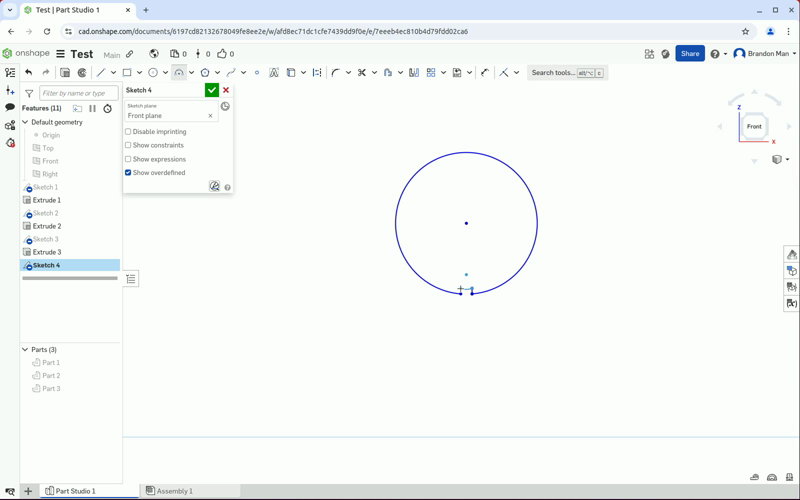
click(460, 288)
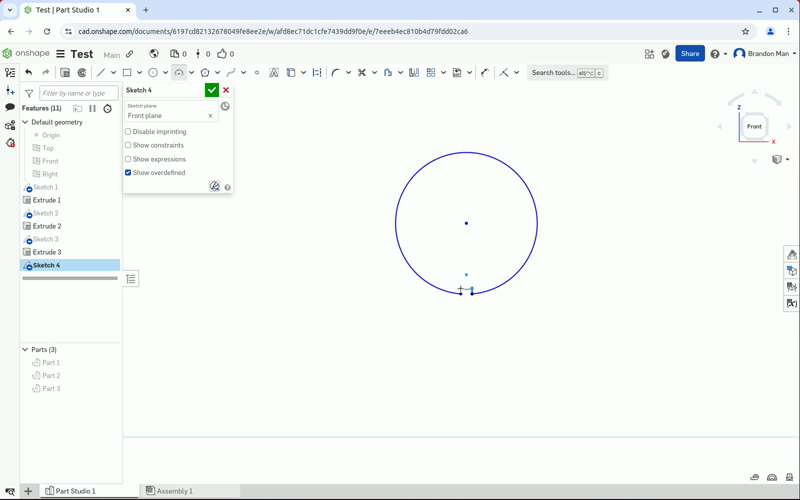
scroll(-6)
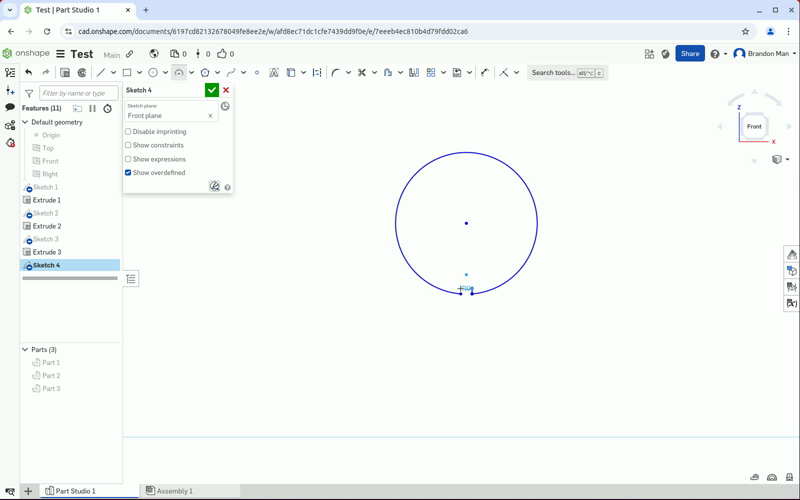
scroll(-6)
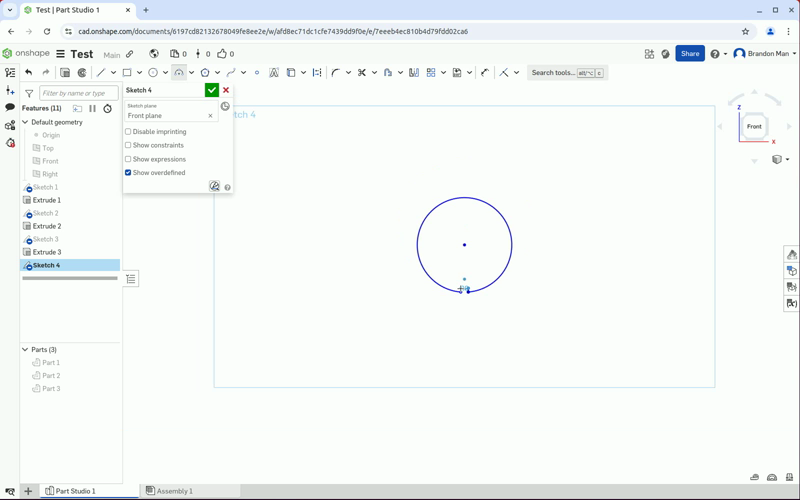
scroll(-6)
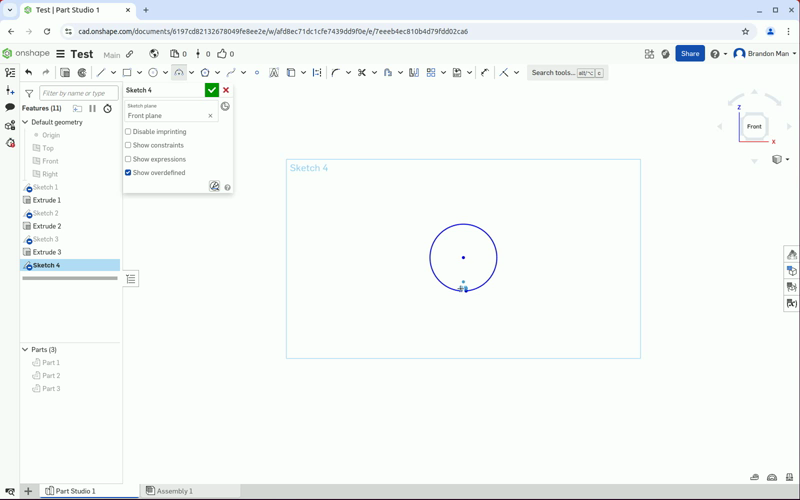
scroll(-6)
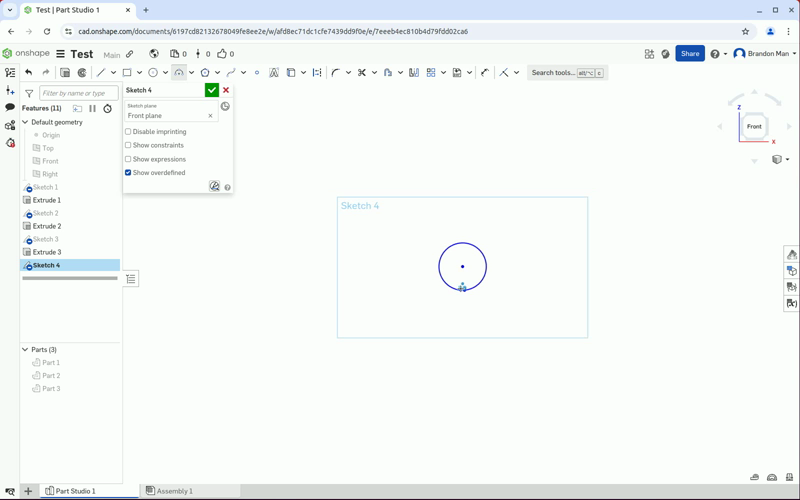
scroll(-6)
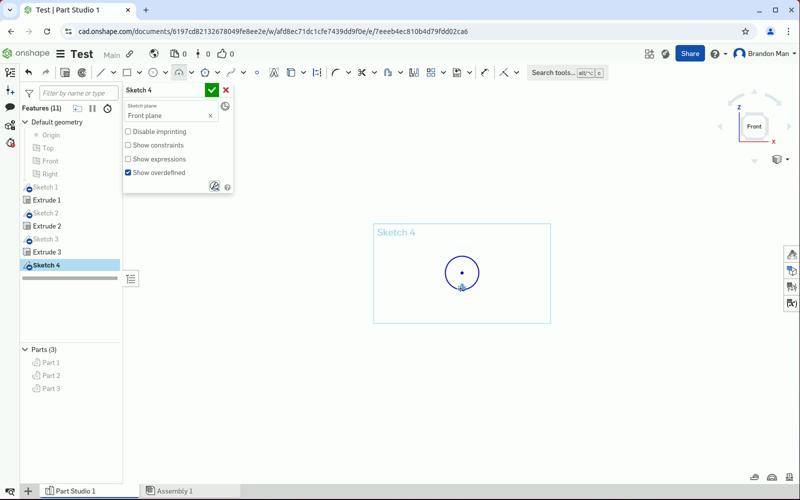
scroll(-6)
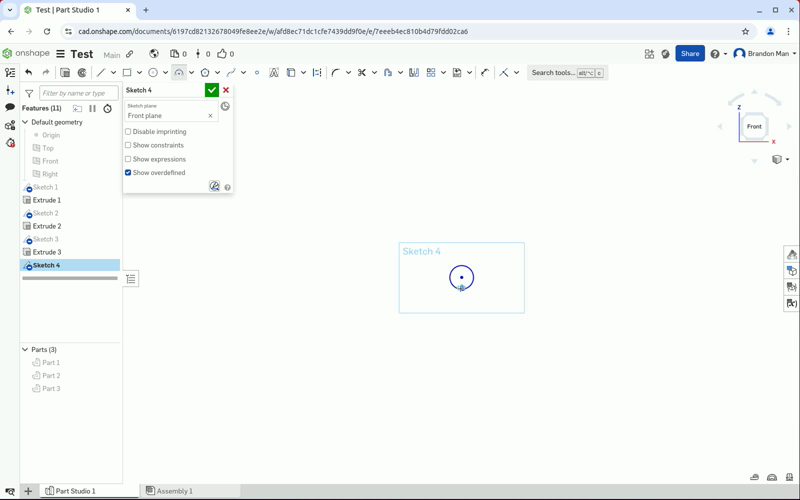
scroll(-6)
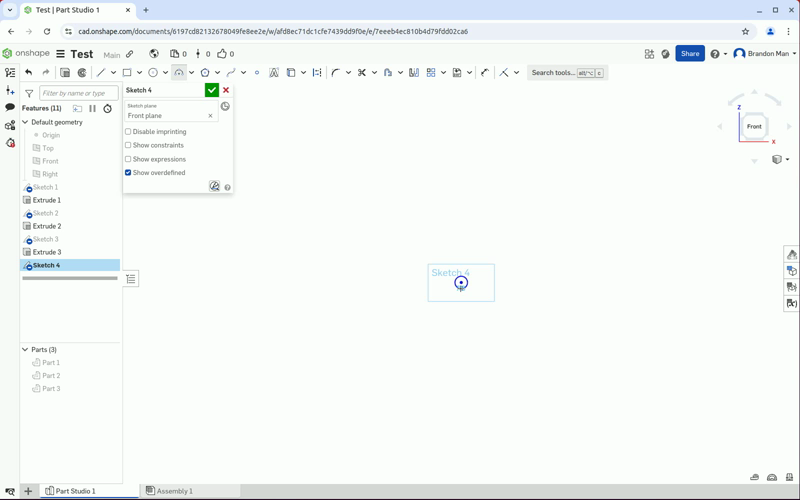
mouse_move(461, 277)
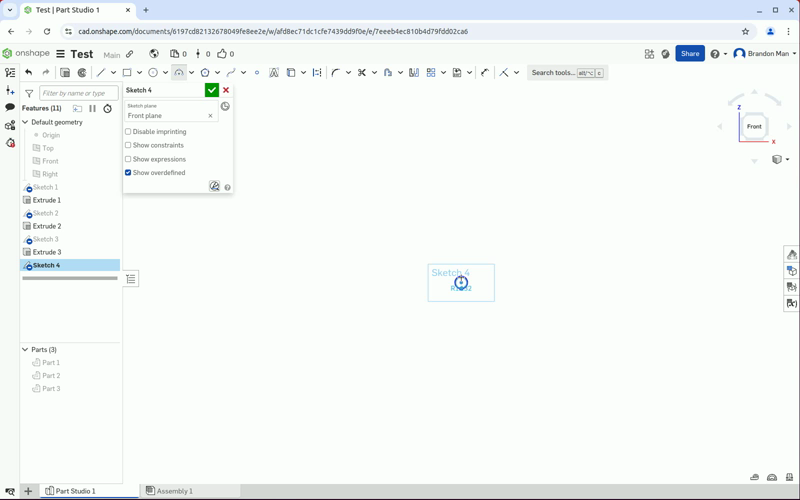
scroll(6)
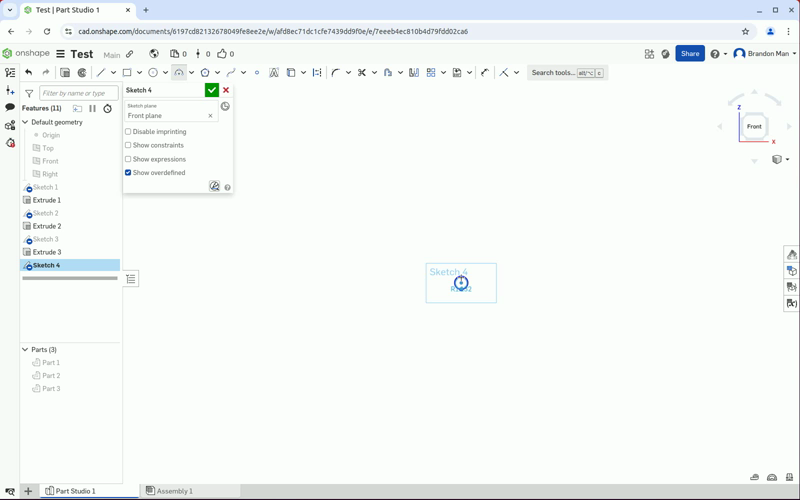
scroll(6)
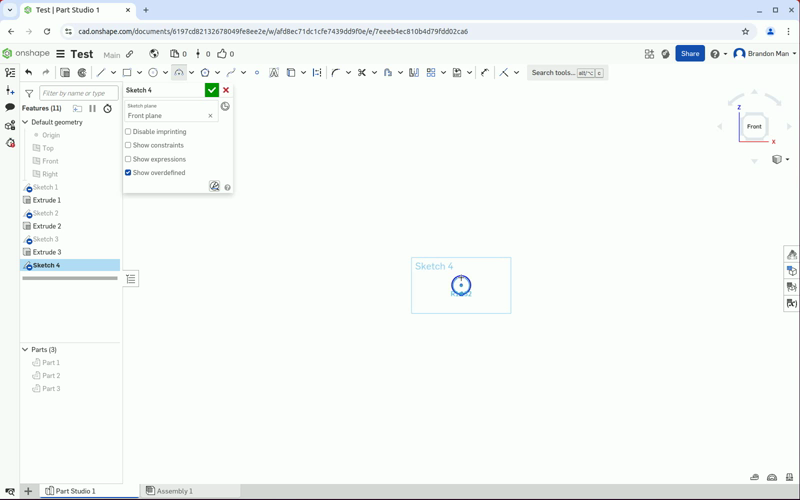
scroll(6)
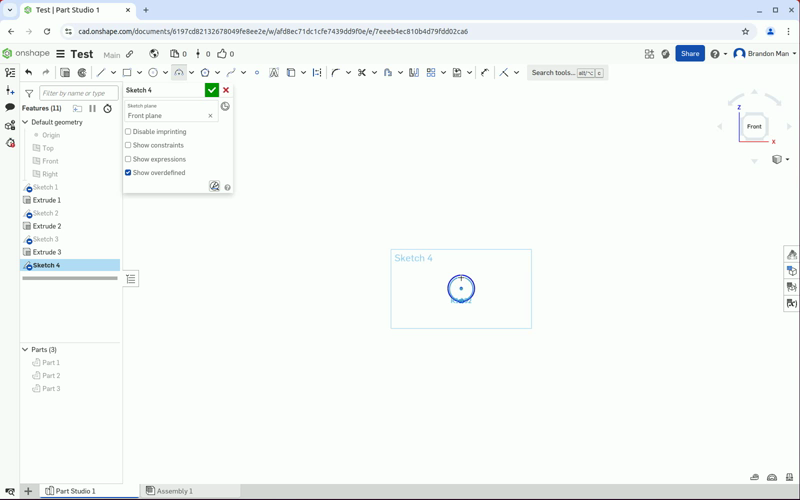
scroll(6)
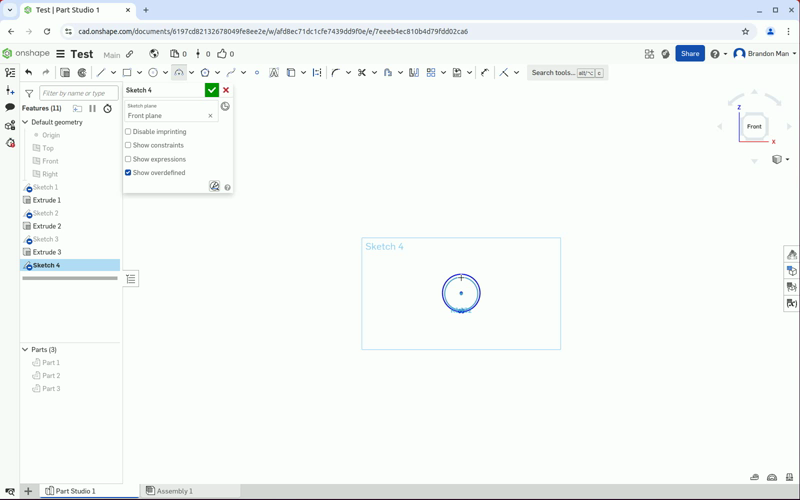
scroll(6)
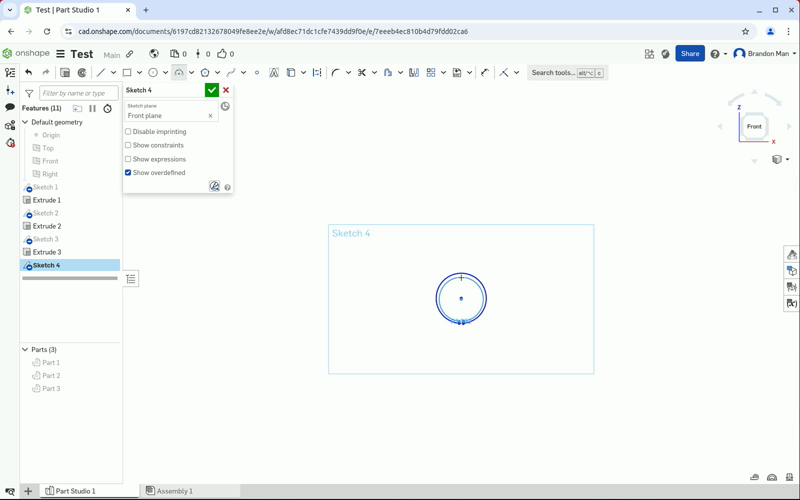
scroll(6)
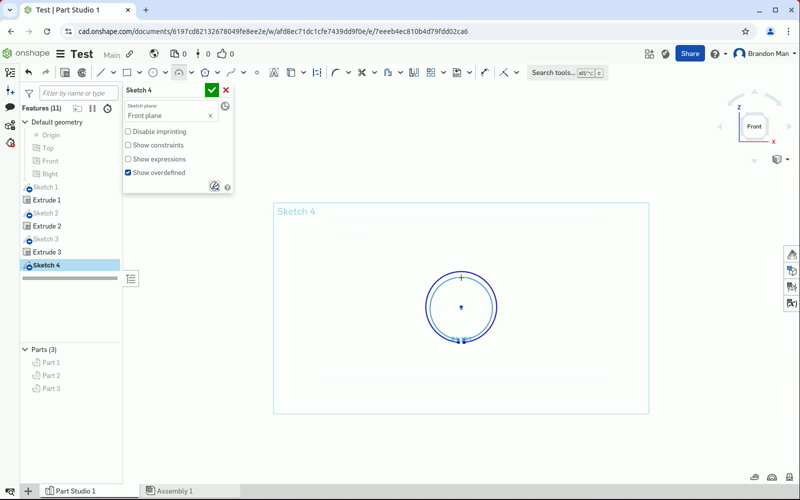
scroll(6)
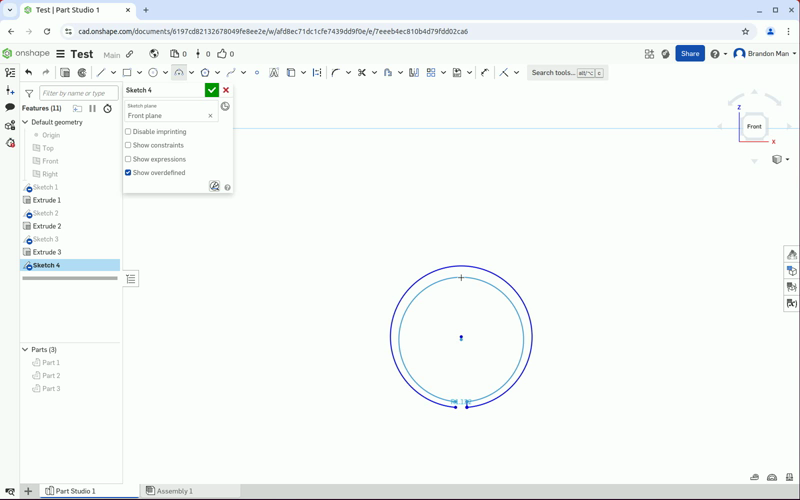
click(461, 277)
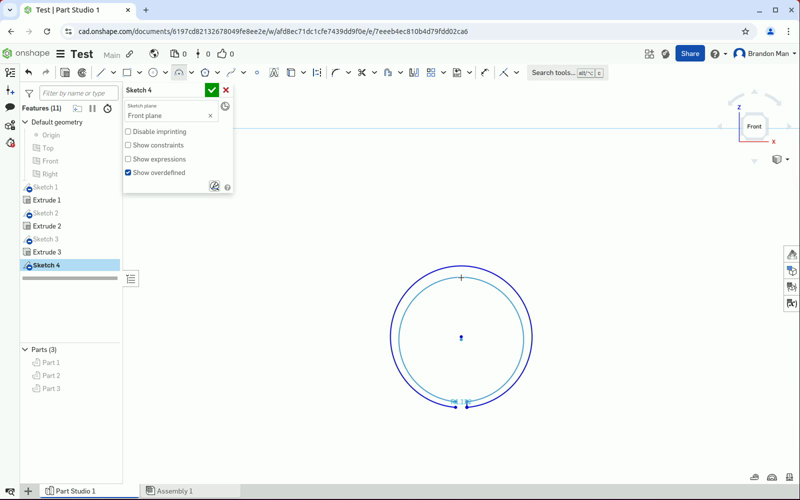
scroll(-6)
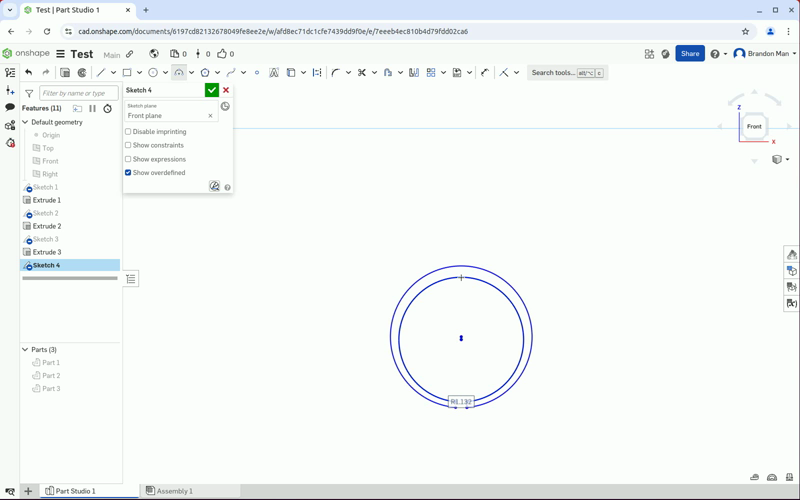
scroll(-6)
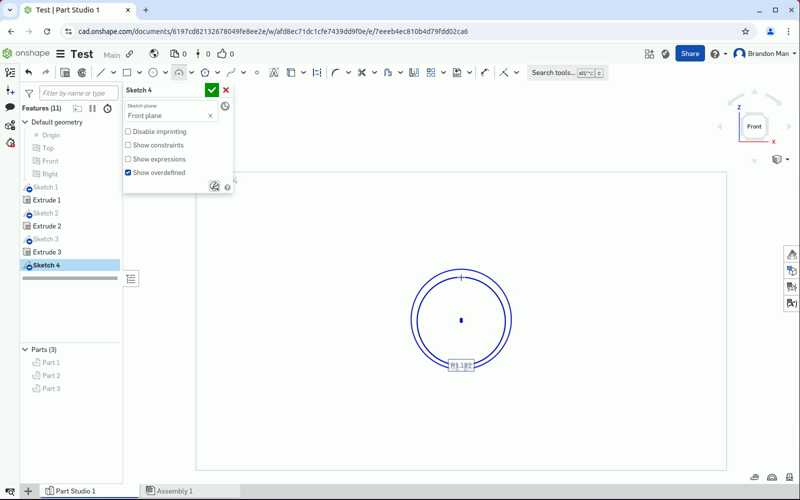
scroll(-6)
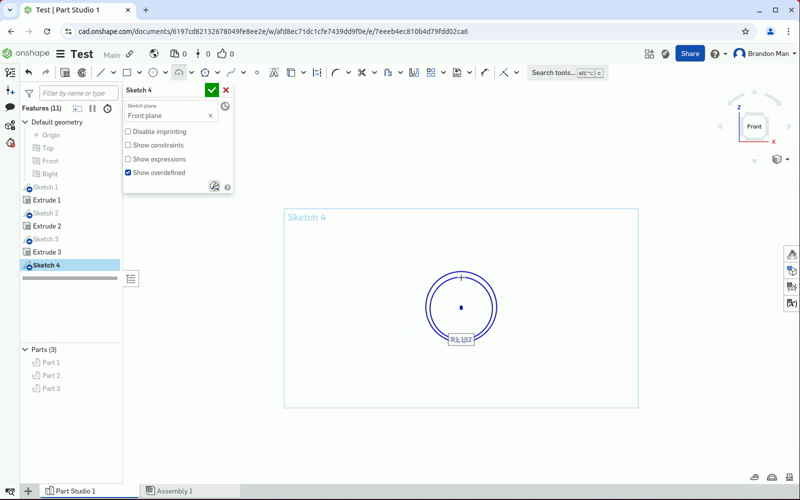
scroll(-6)
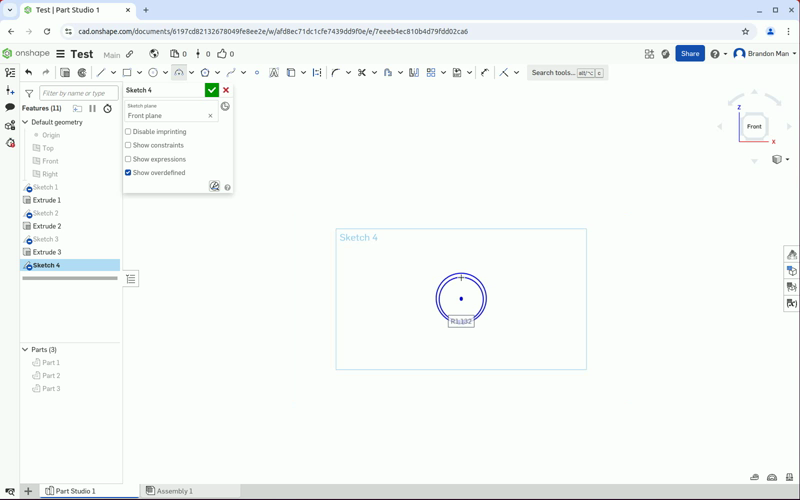
scroll(-6)
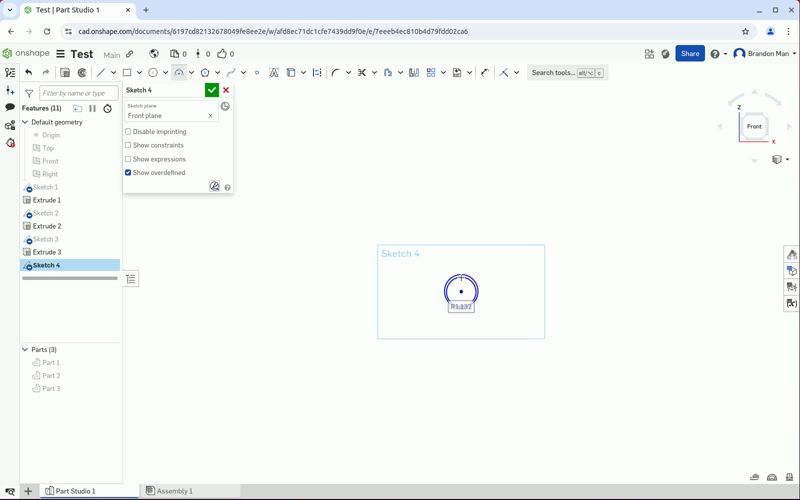
scroll(-6)
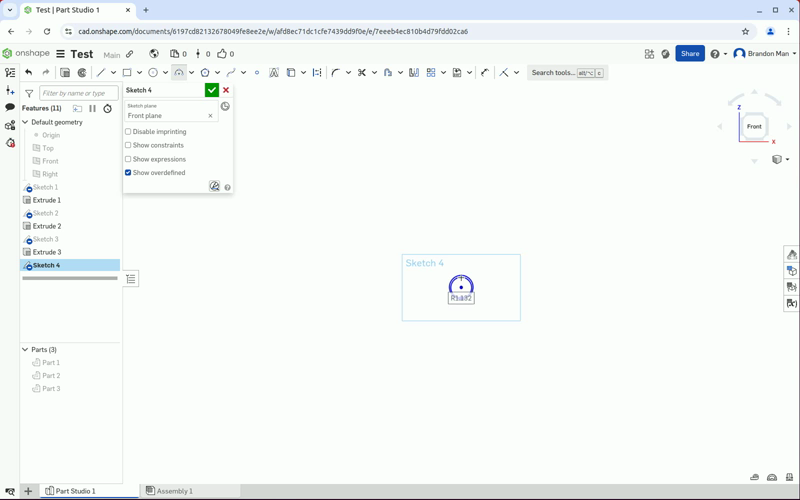
scroll(-6)
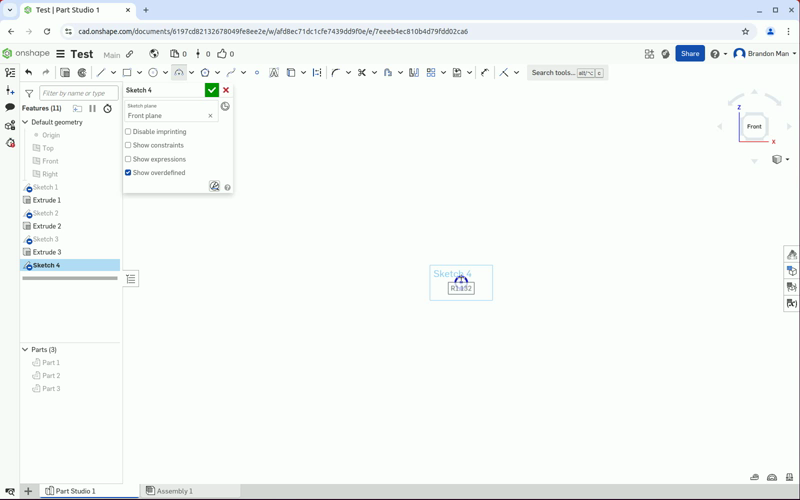
key_up(shift)
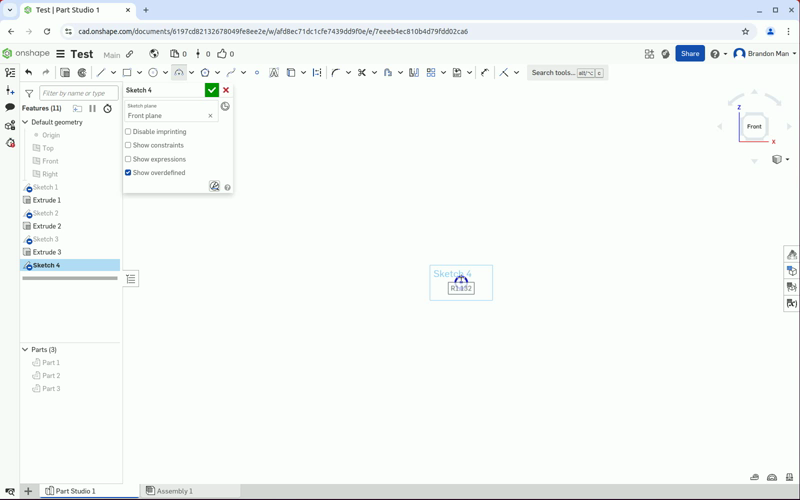
key(esc)
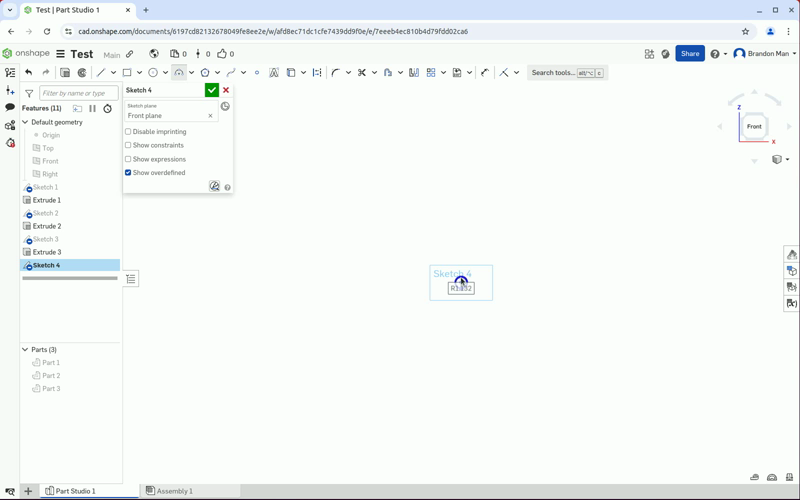
key(l)
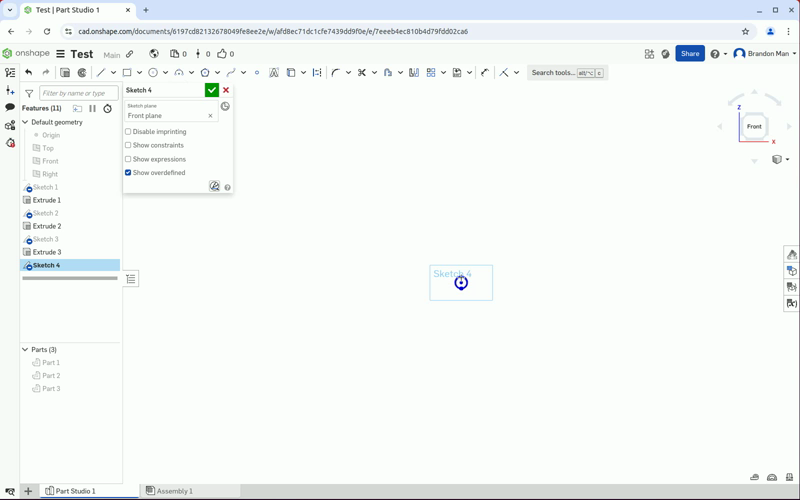
mouse_move(460, 288)
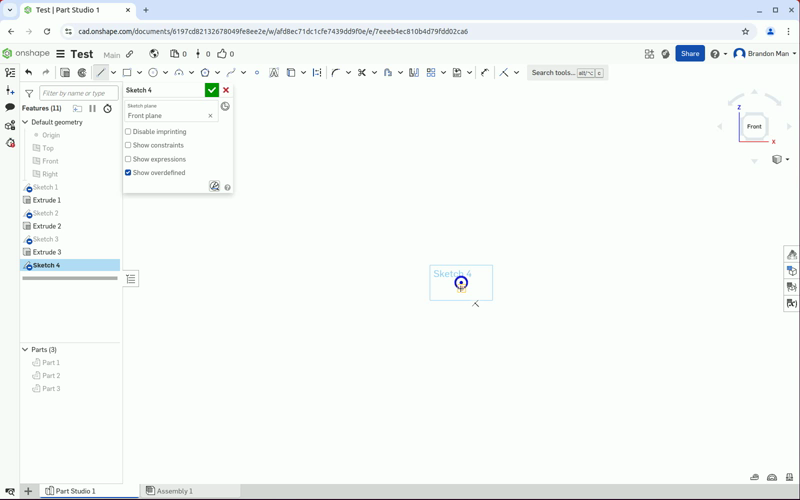
scroll(6)
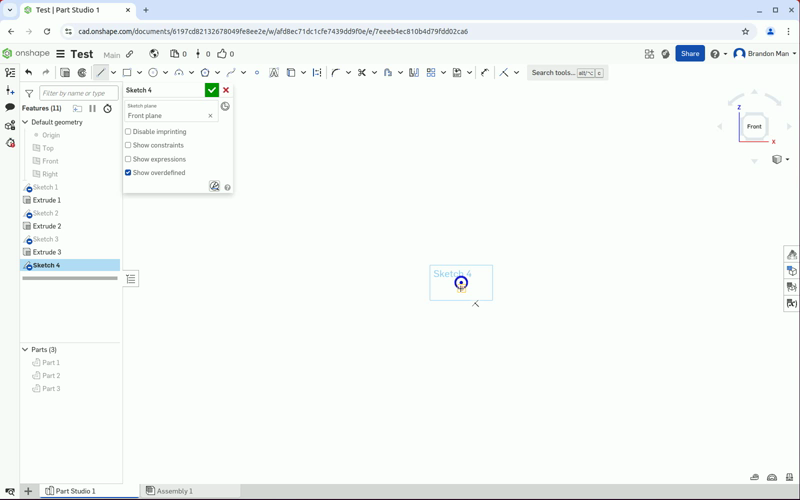
scroll(6)
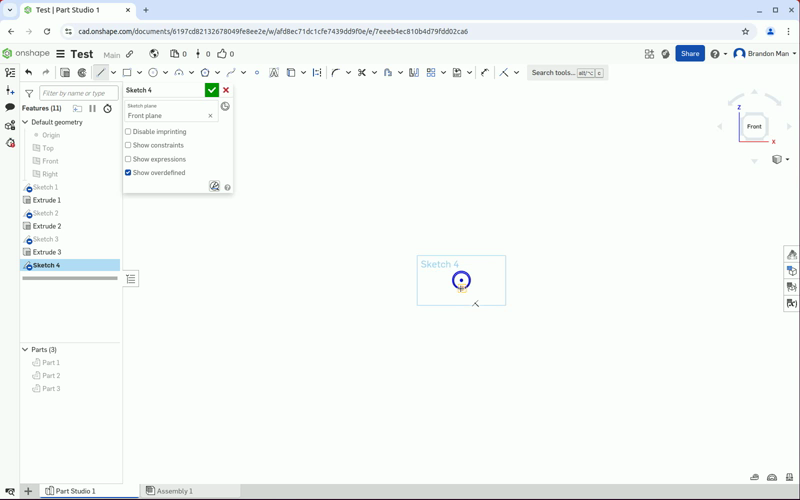
scroll(6)
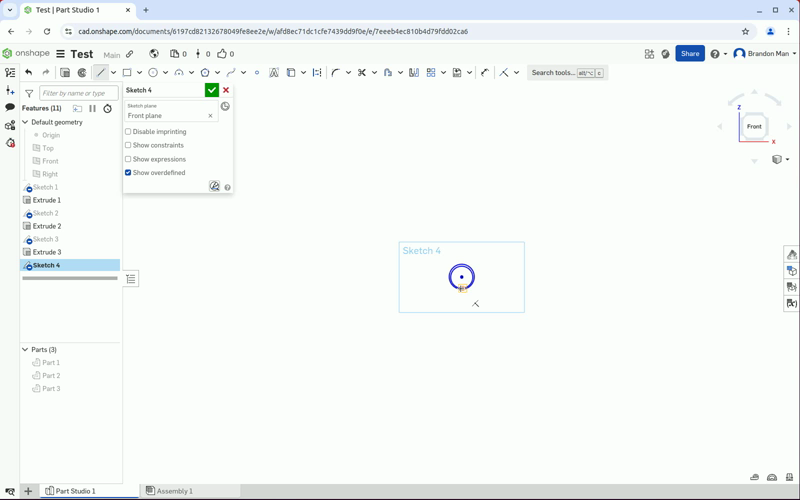
scroll(6)
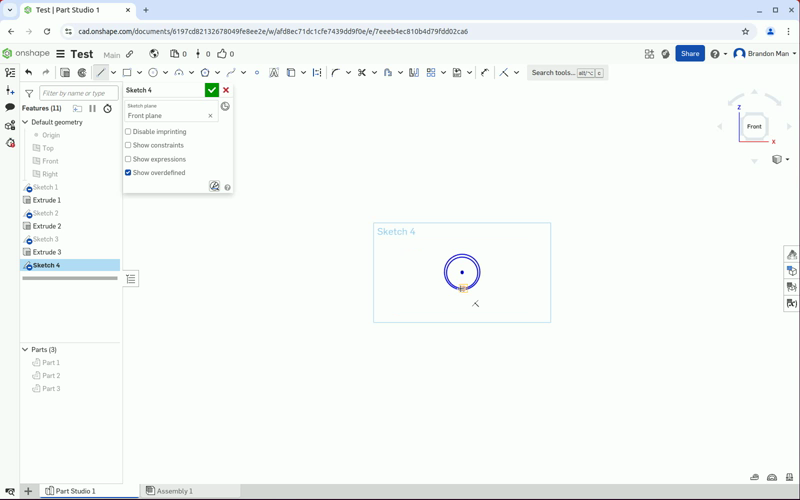
scroll(6)
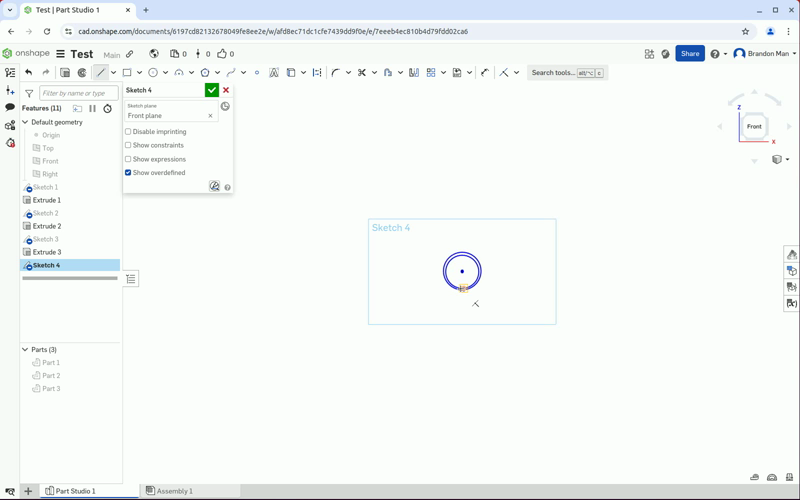
scroll(6)
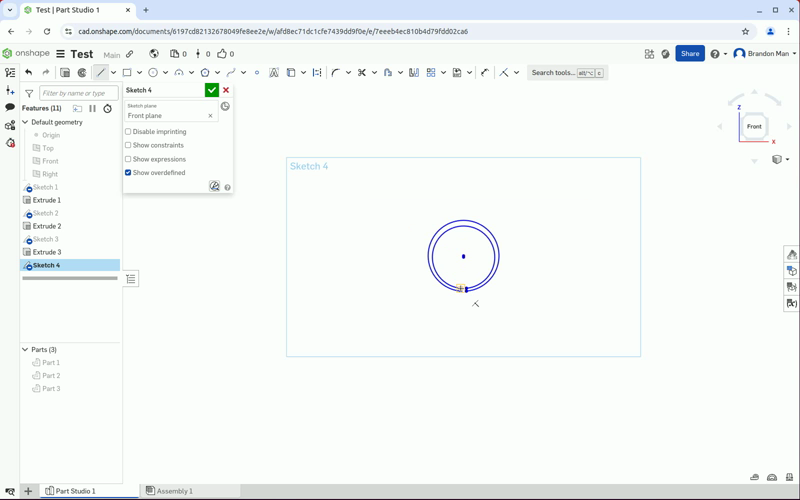
scroll(6)
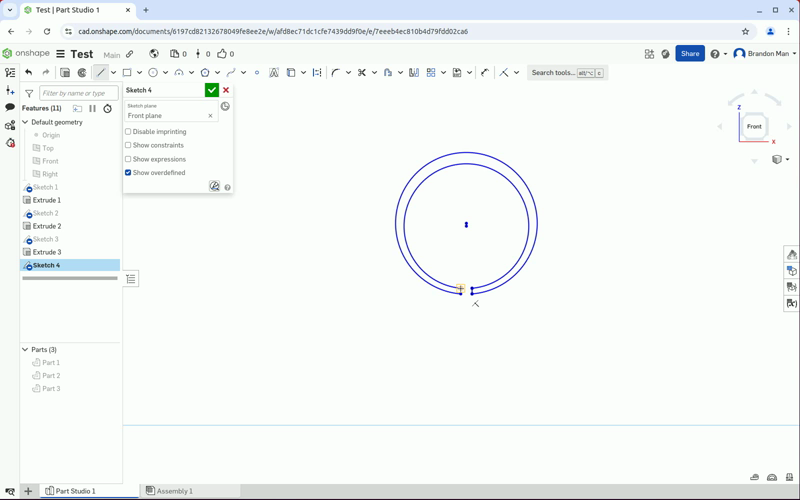
click(460, 288)
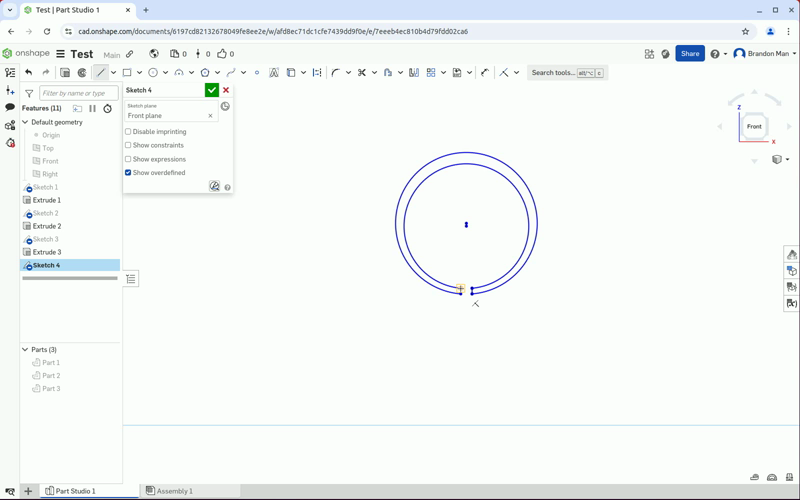
scroll(-6)
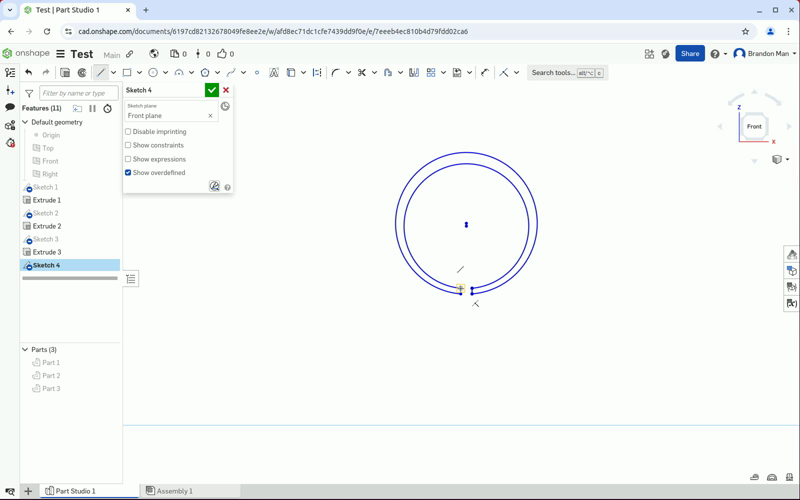
scroll(-6)
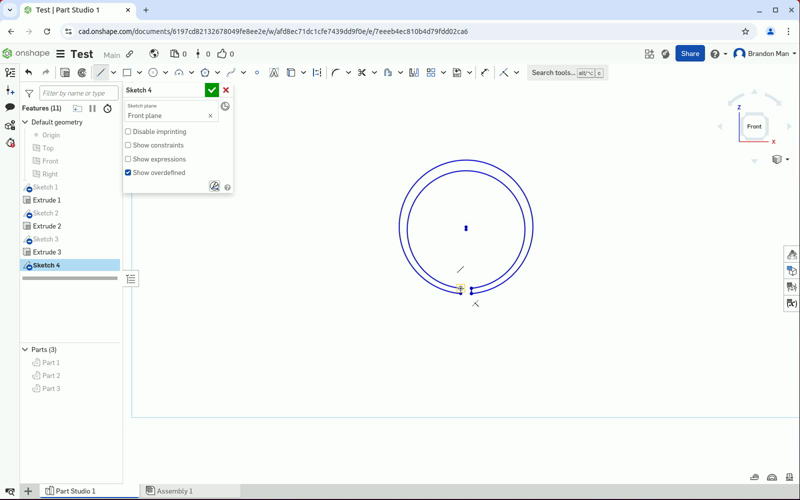
scroll(-6)
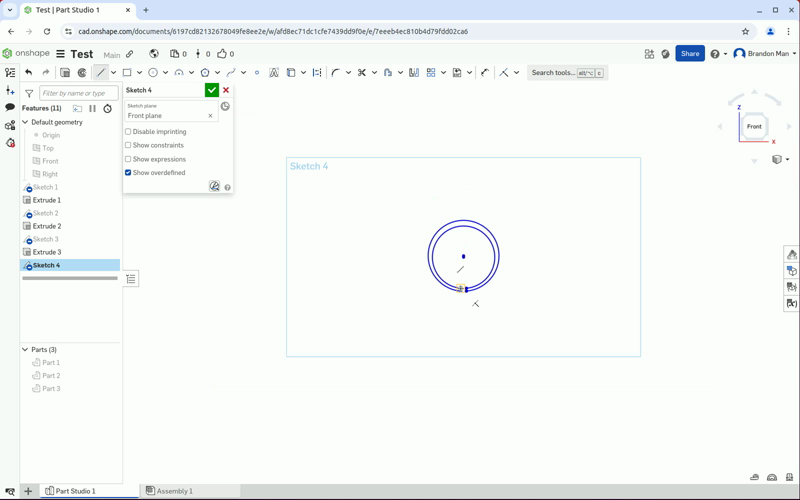
scroll(-6)
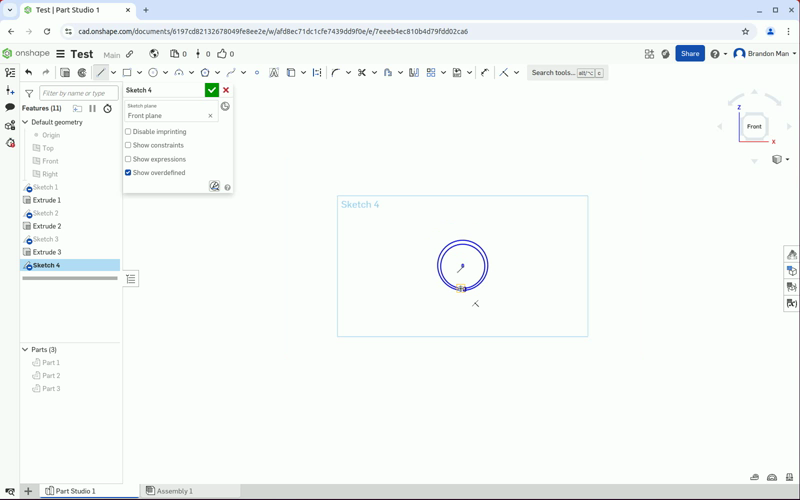
scroll(-6)
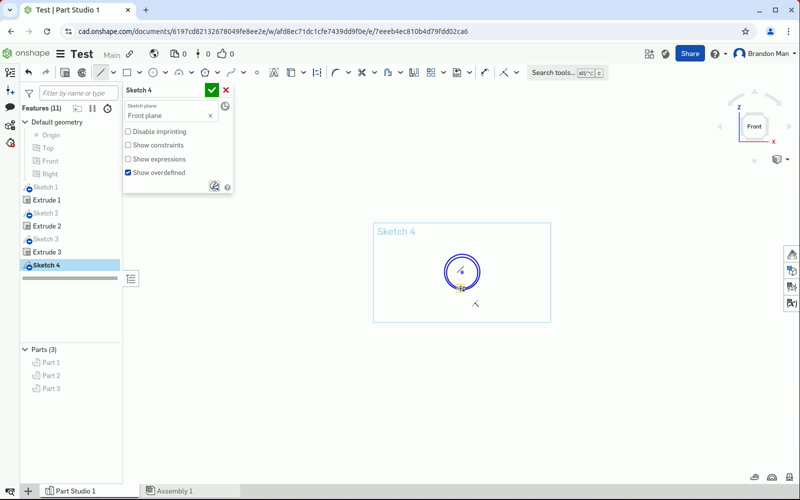
scroll(-6)
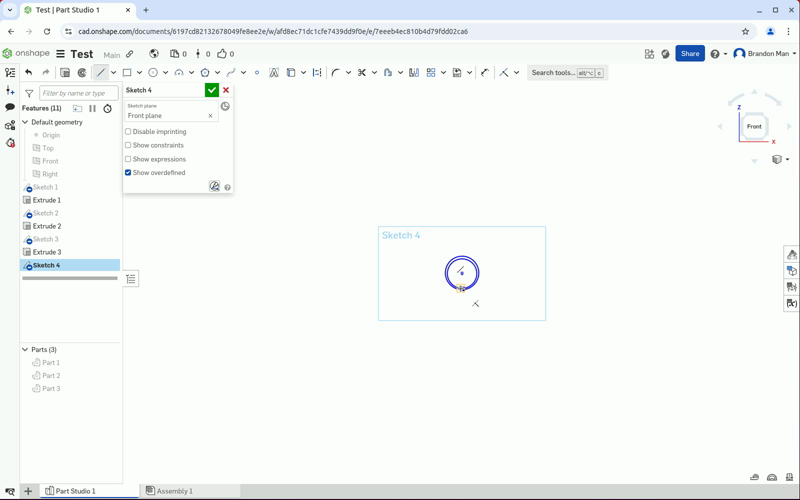
scroll(-6)
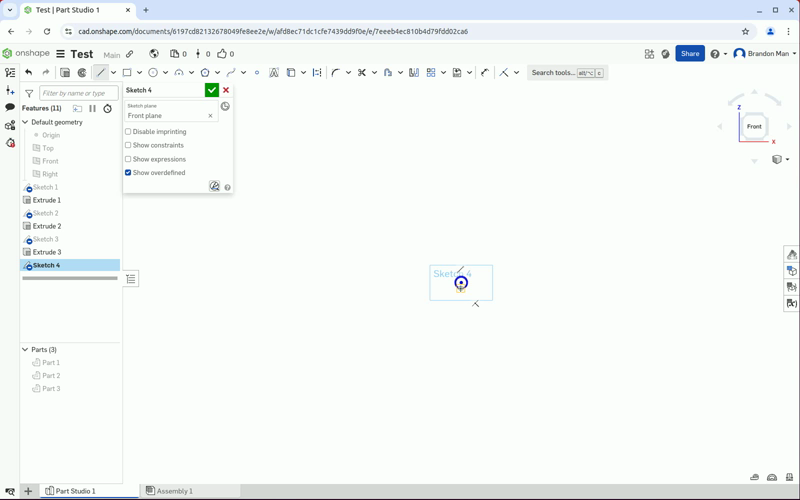
mouse_move(490, 288)
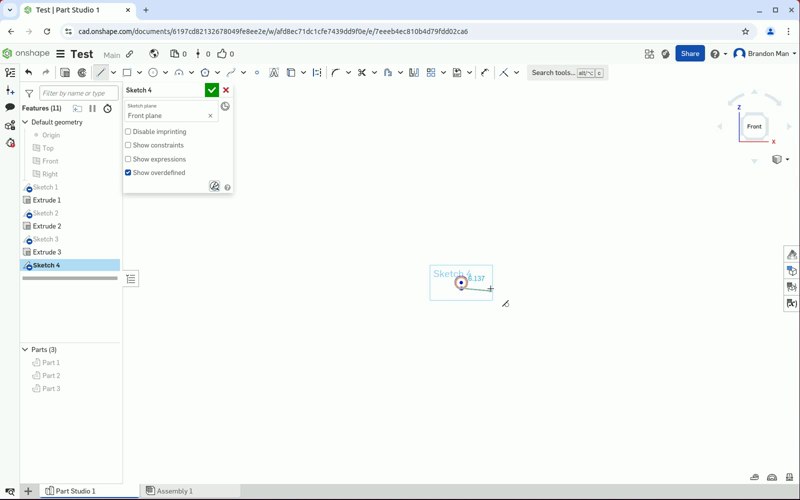
key_down(shift)
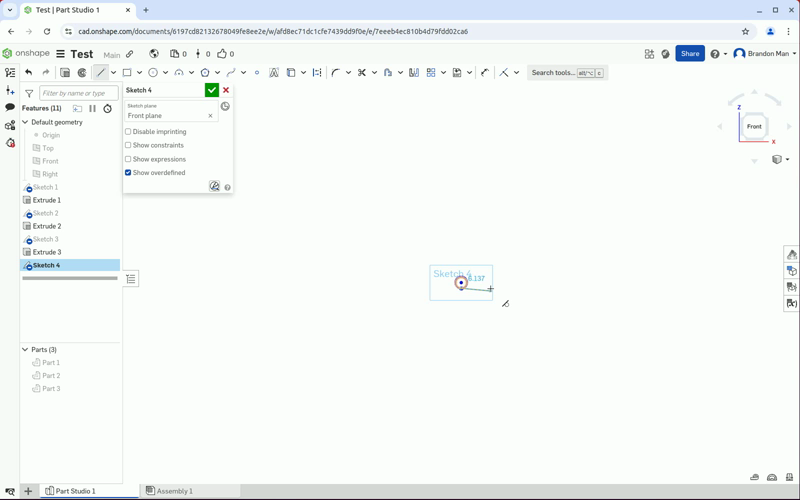
mouse_move(460, 288)
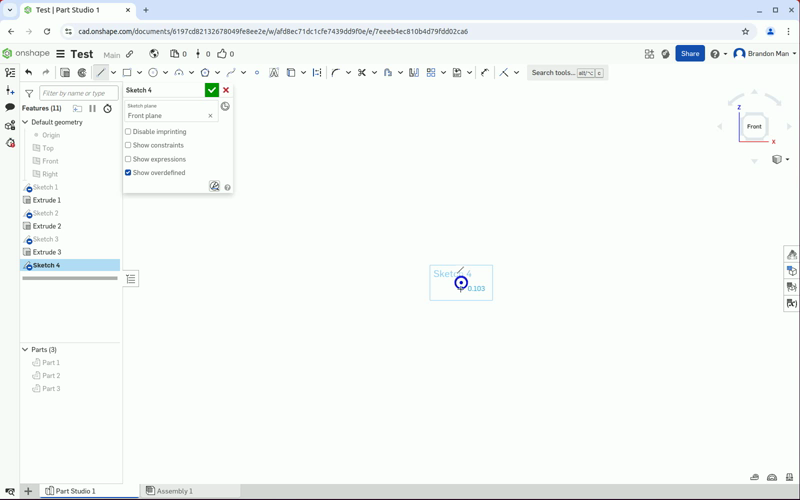
scroll(6)
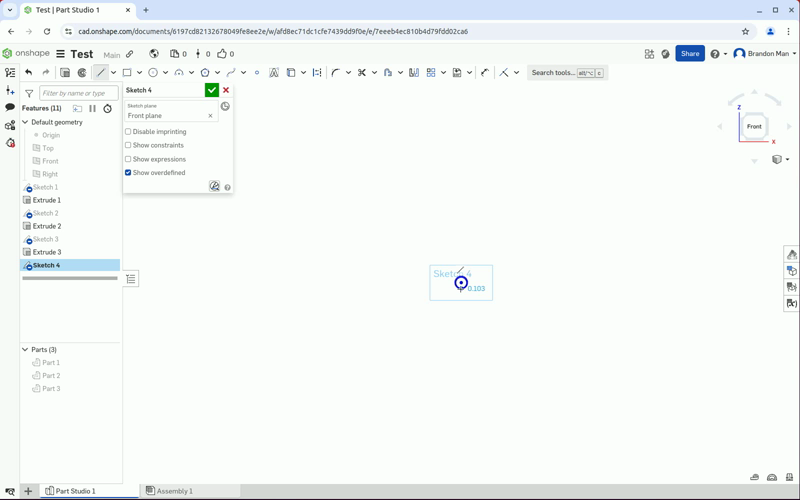
scroll(6)
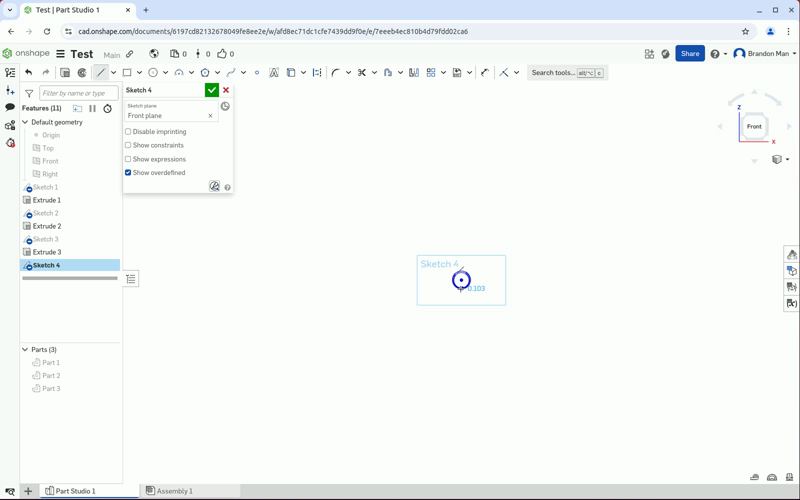
scroll(6)
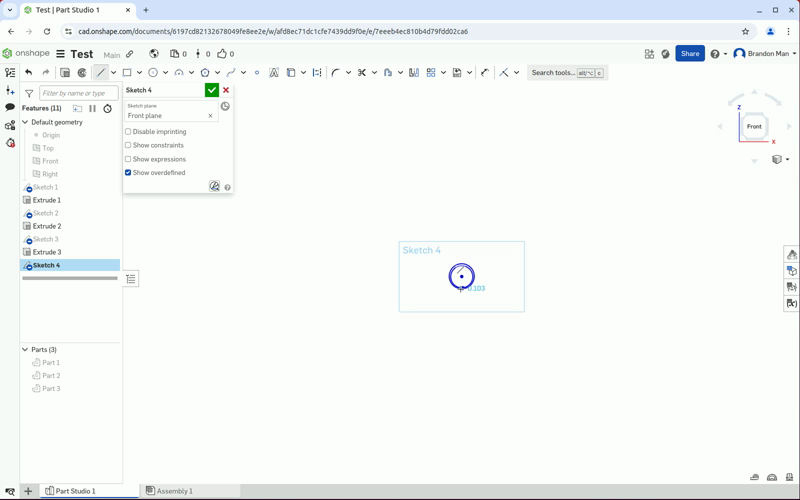
scroll(6)
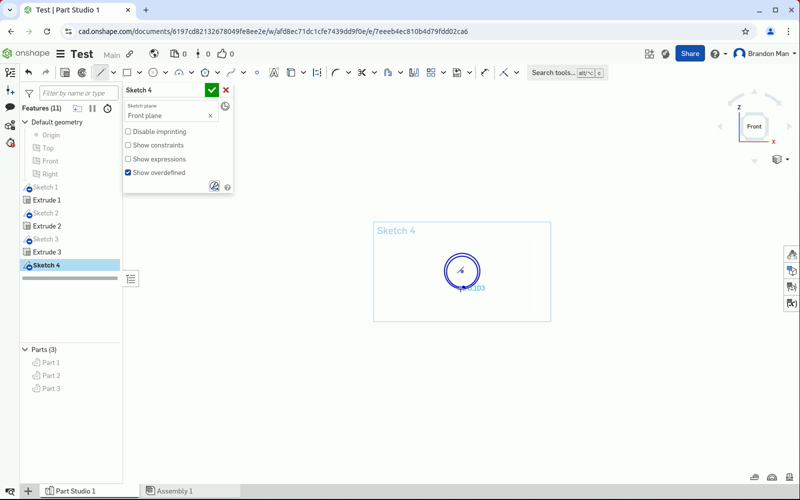
scroll(6)
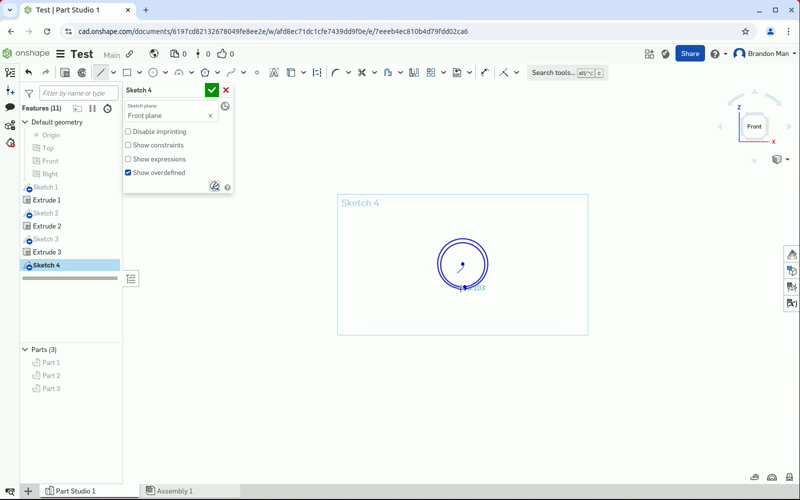
scroll(6)
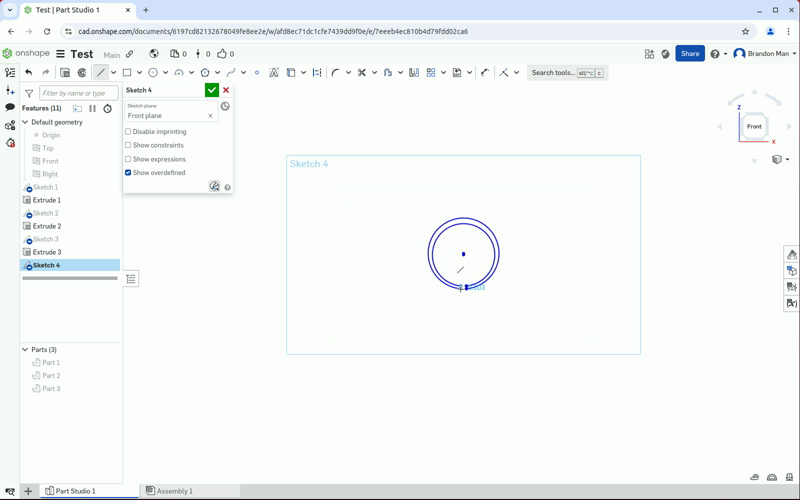
scroll(6)
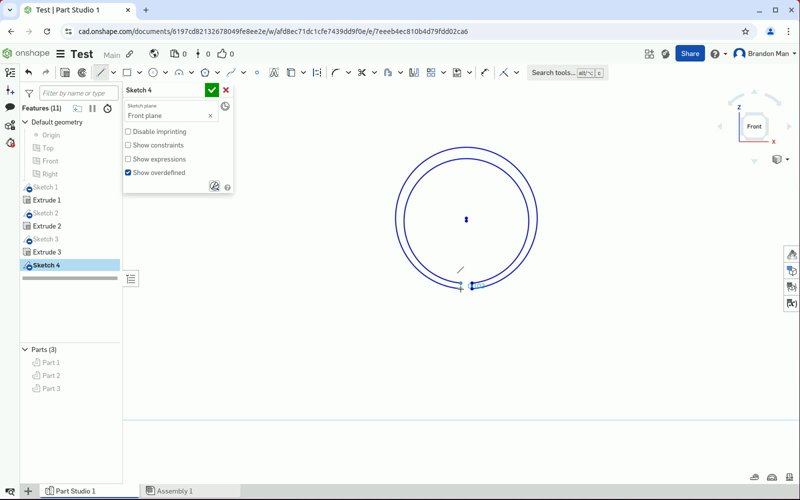
key_up(shift)
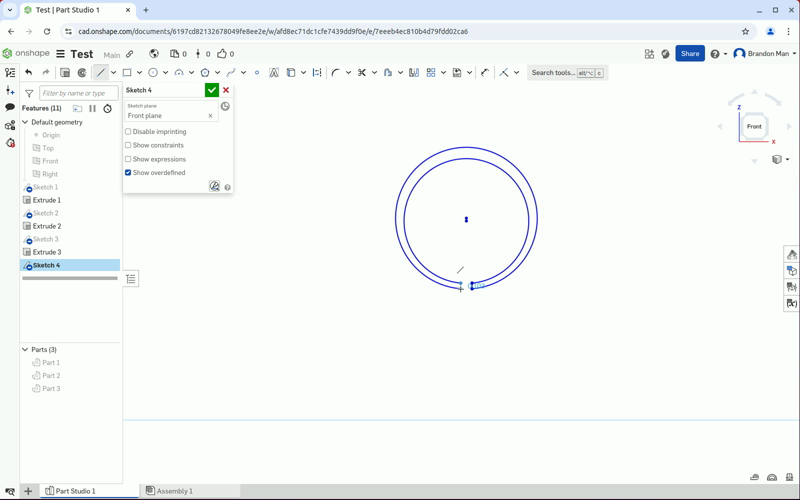
click(460, 288)
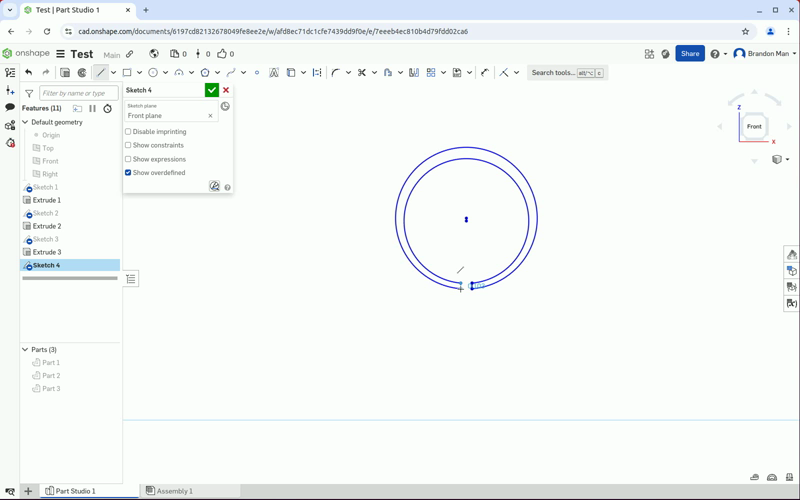
scroll(-6)
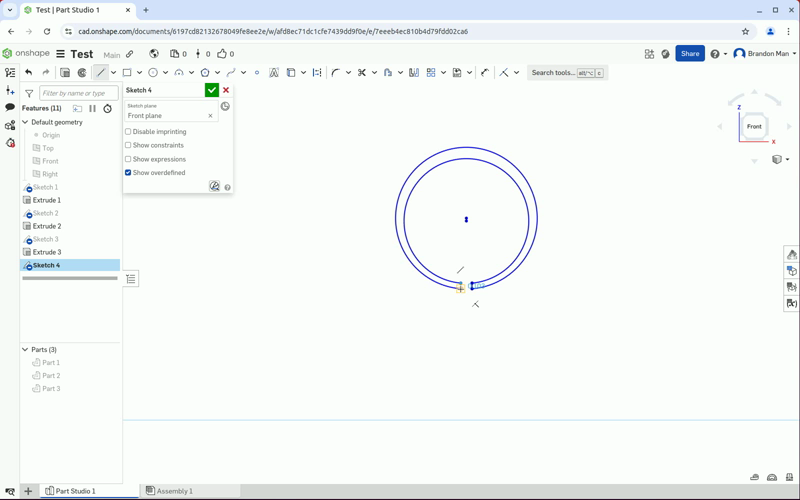
scroll(-6)
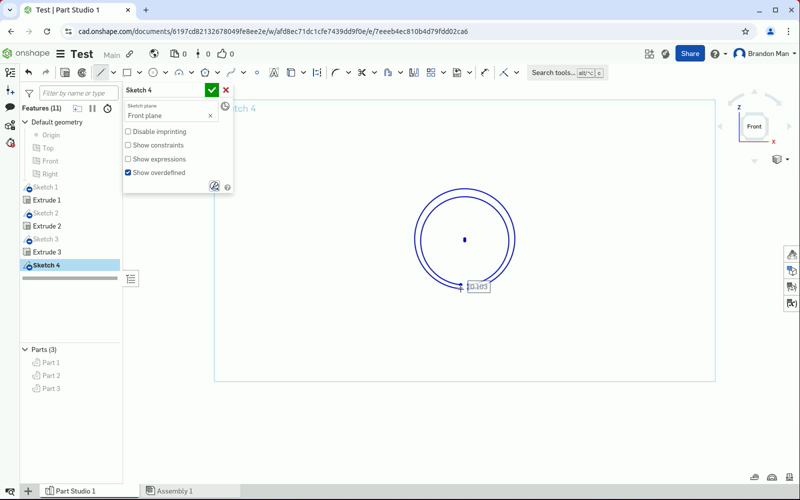
scroll(-6)
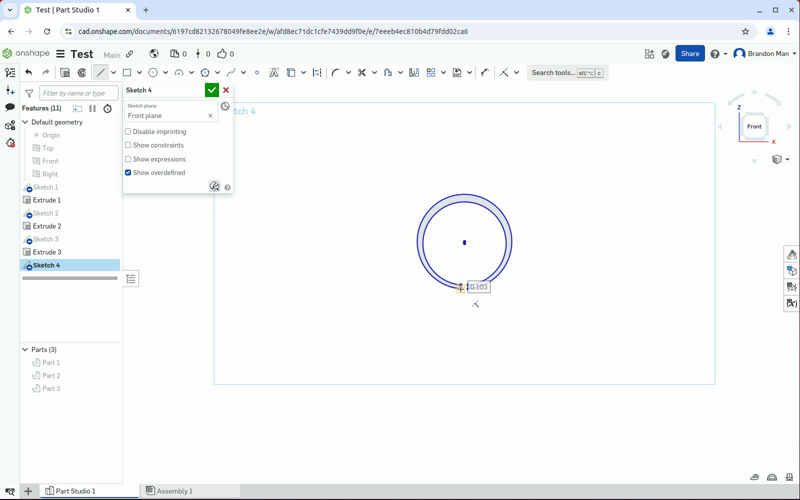
scroll(-6)
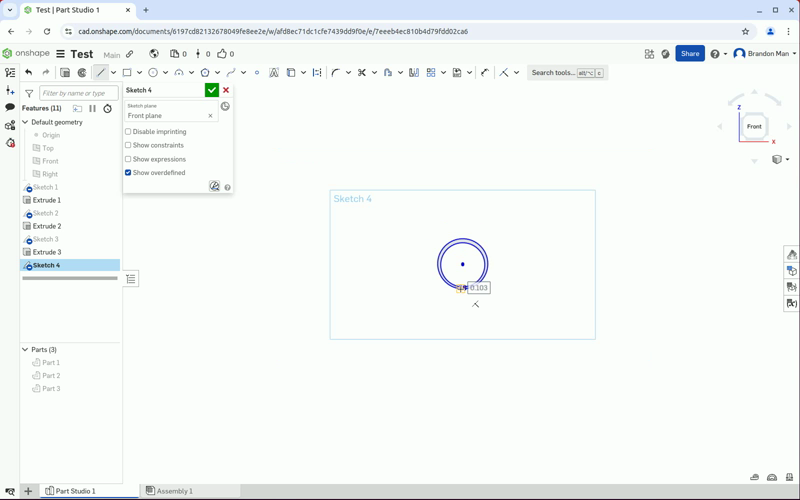
scroll(-6)
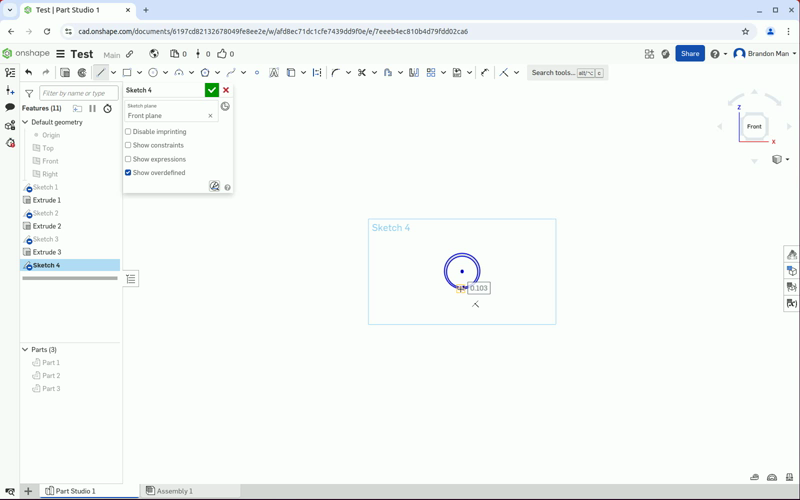
scroll(-6)
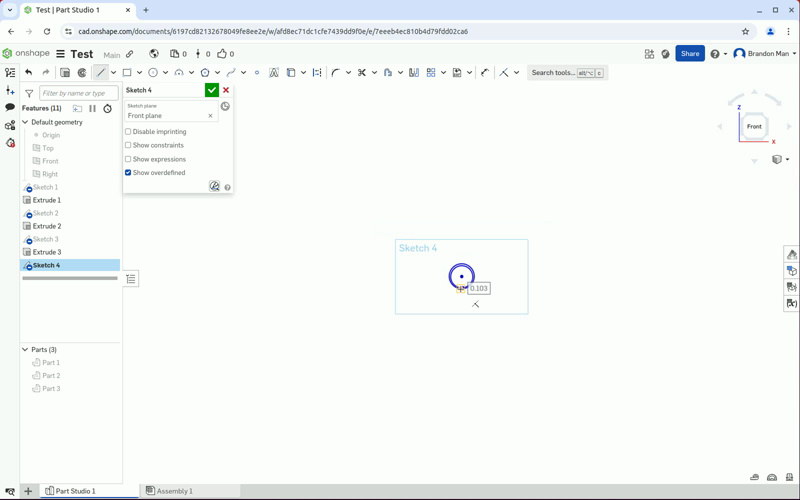
scroll(-6)
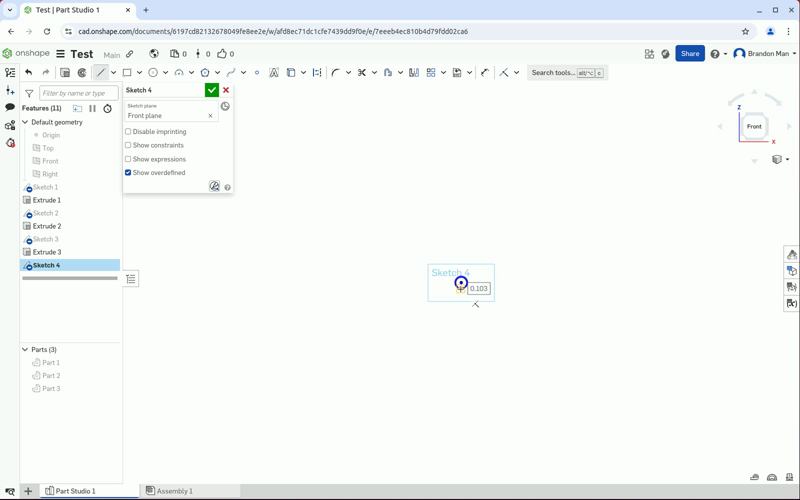
key(esc)
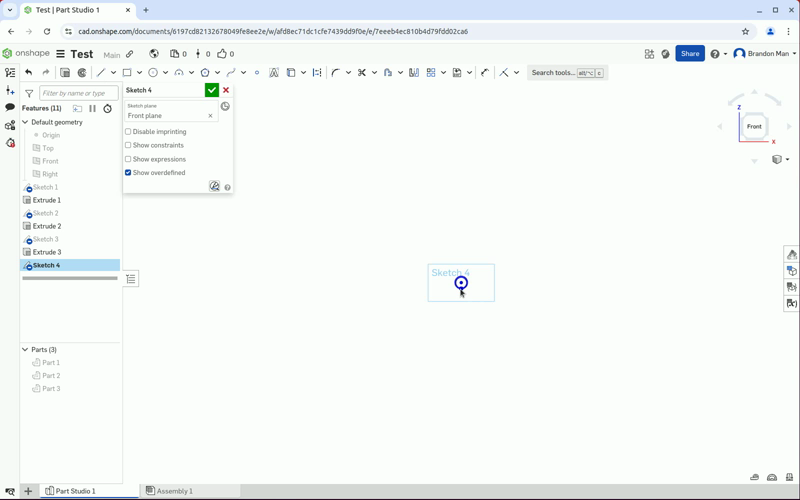
mouse_move(456, 279)
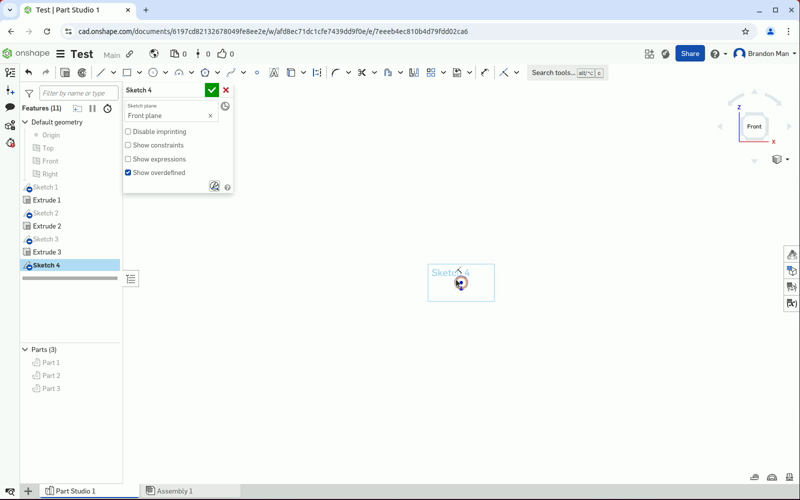
scroll(6)
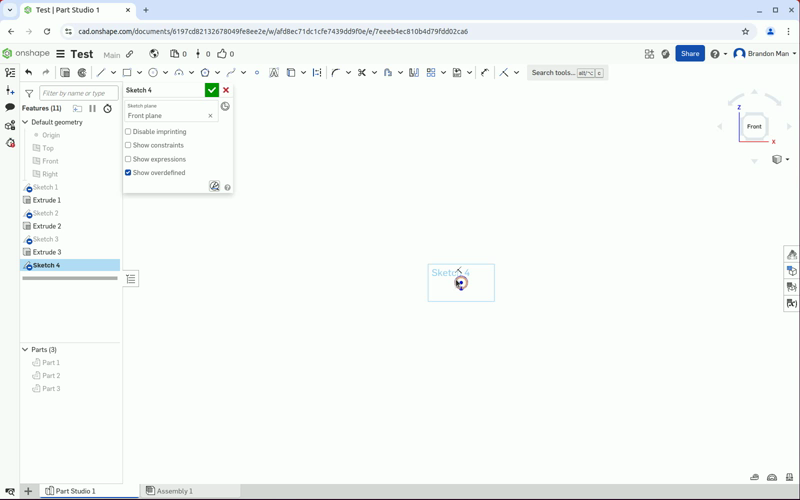
scroll(6)
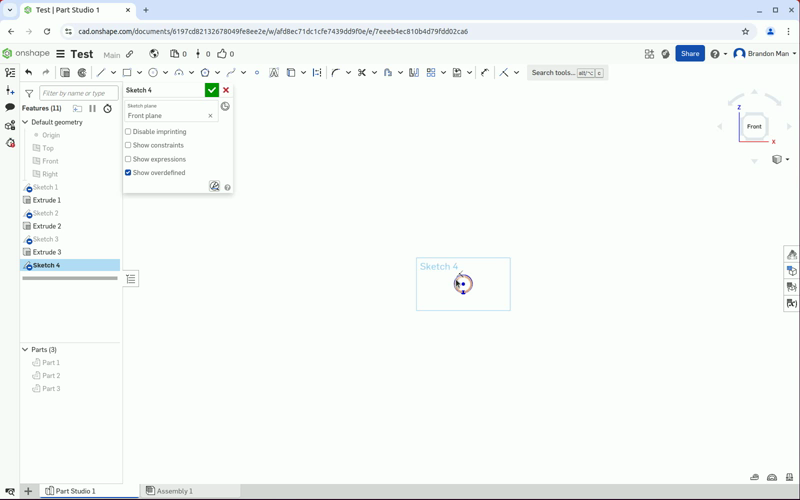
scroll(6)
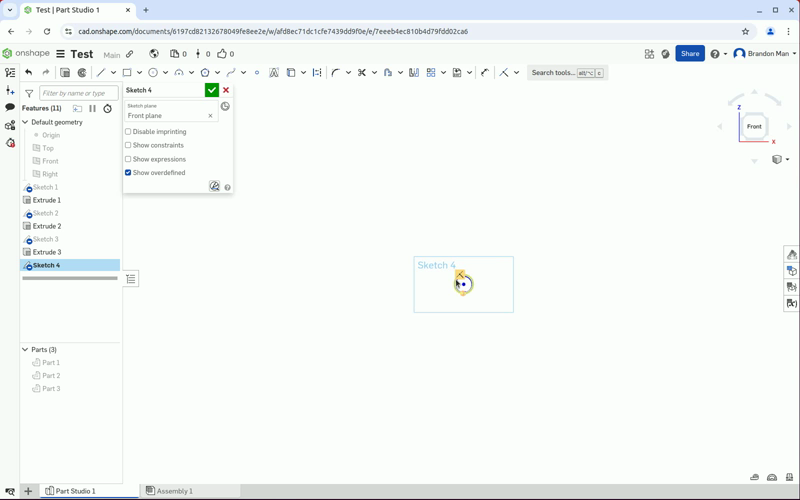
scroll(6)
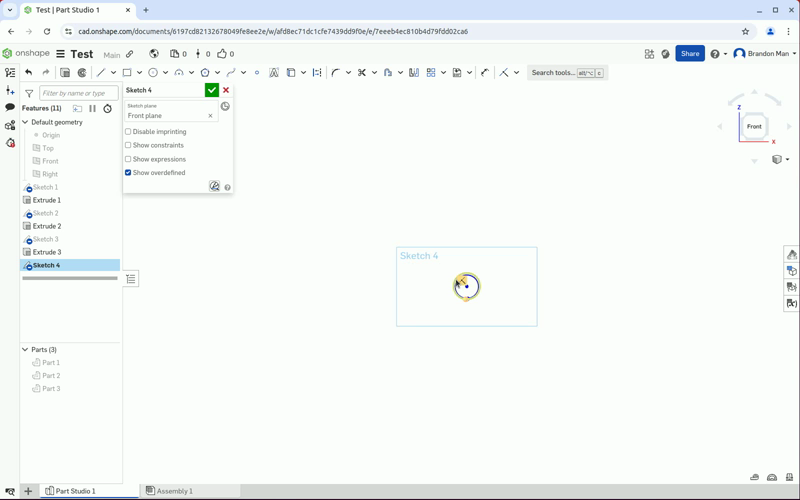
scroll(6)
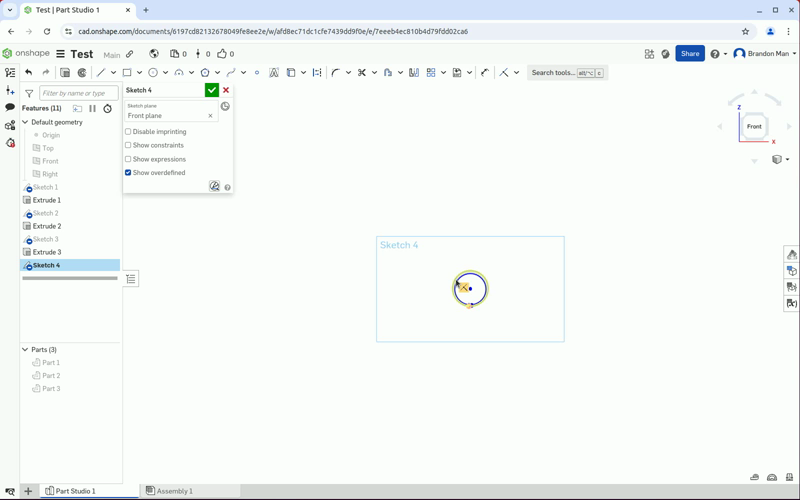
scroll(6)
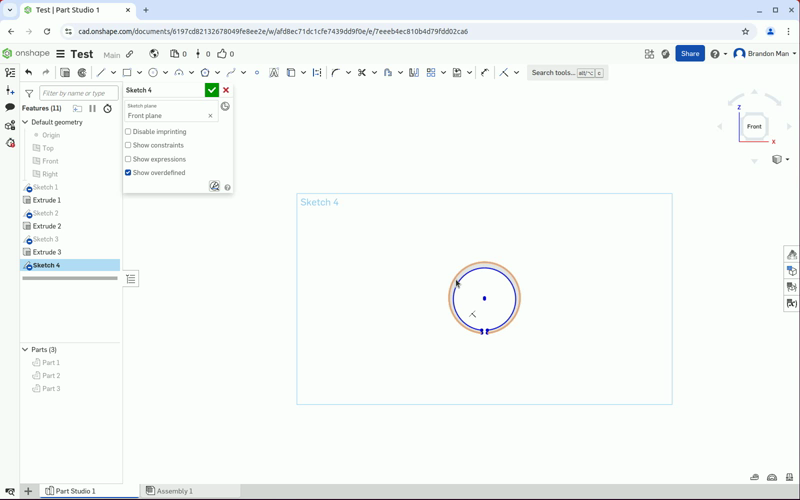
scroll(6)
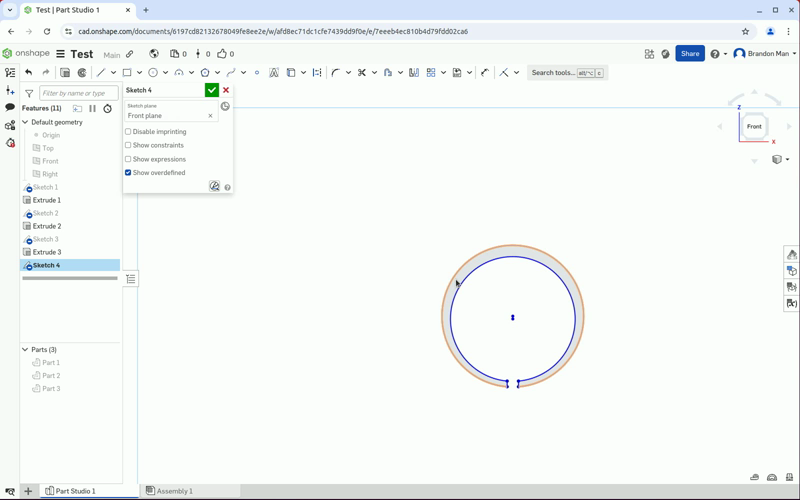
click(456, 279)
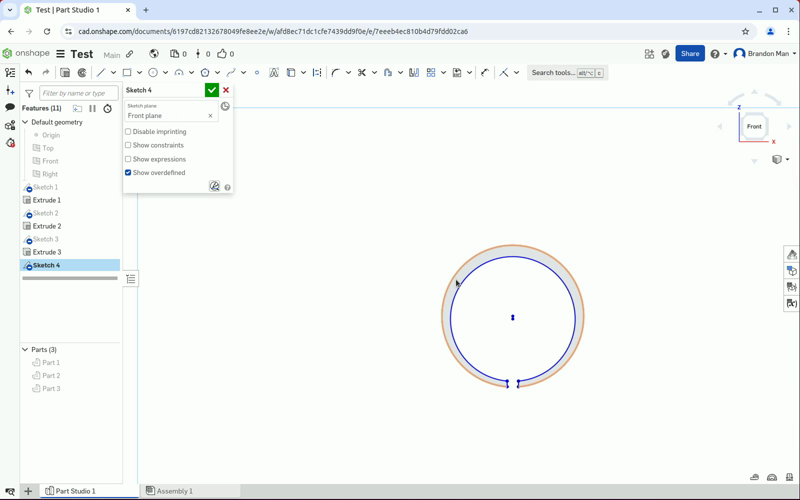
scroll(-6)
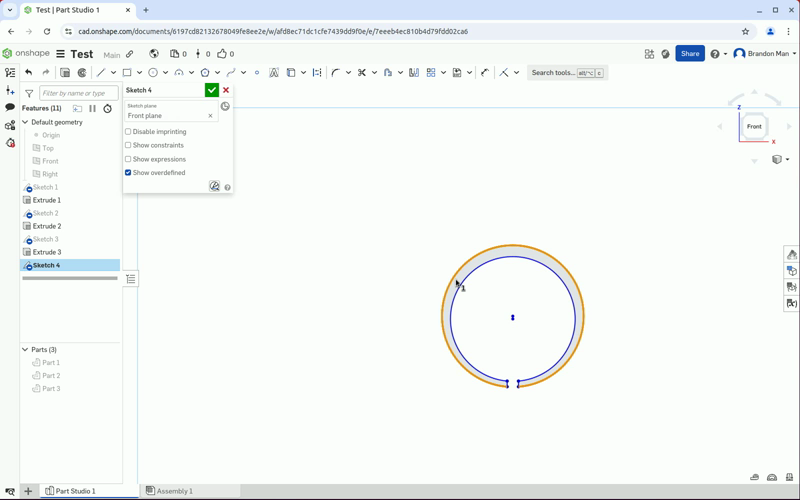
scroll(-6)
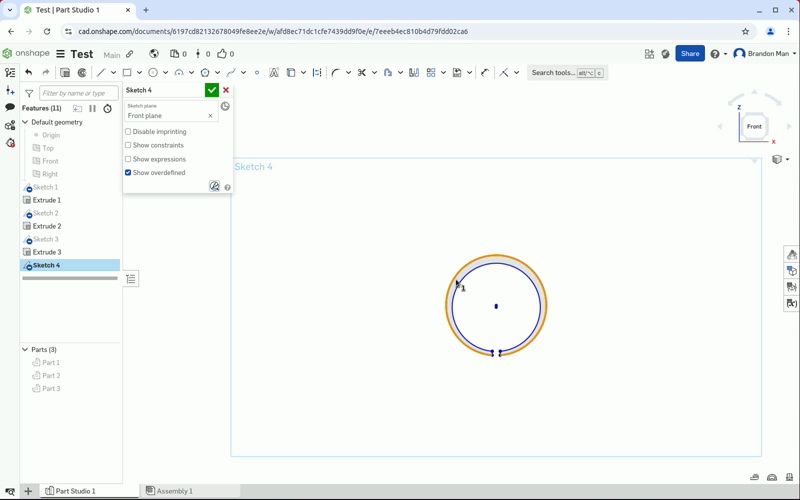
scroll(-6)
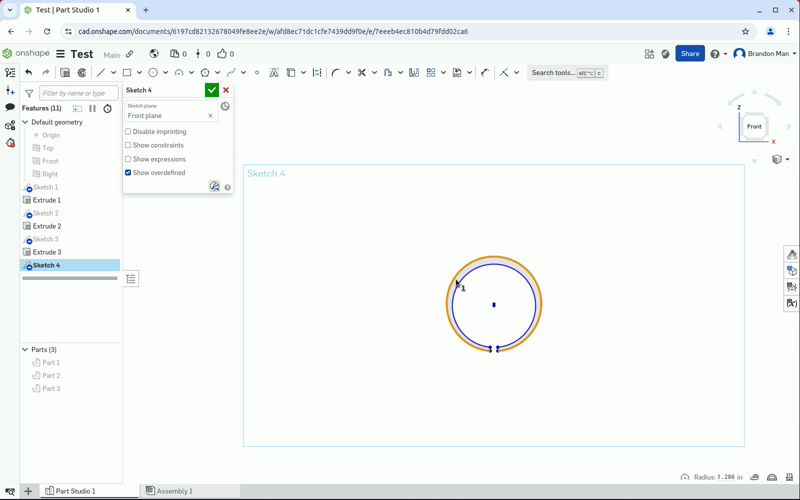
scroll(-6)
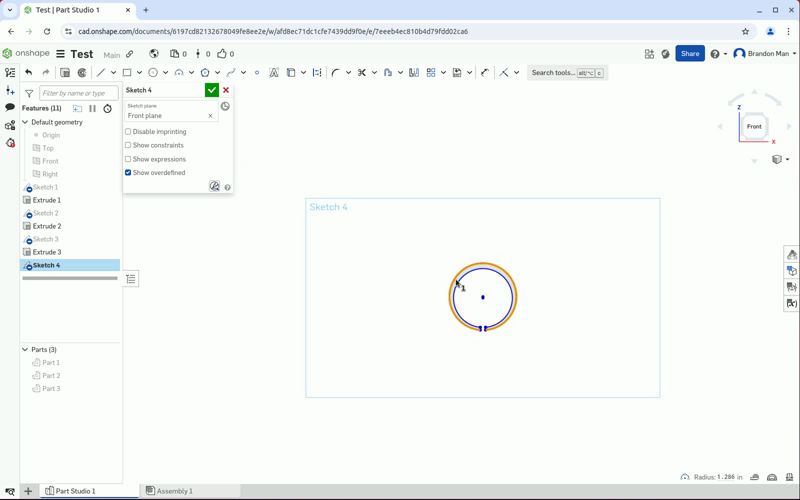
scroll(-6)
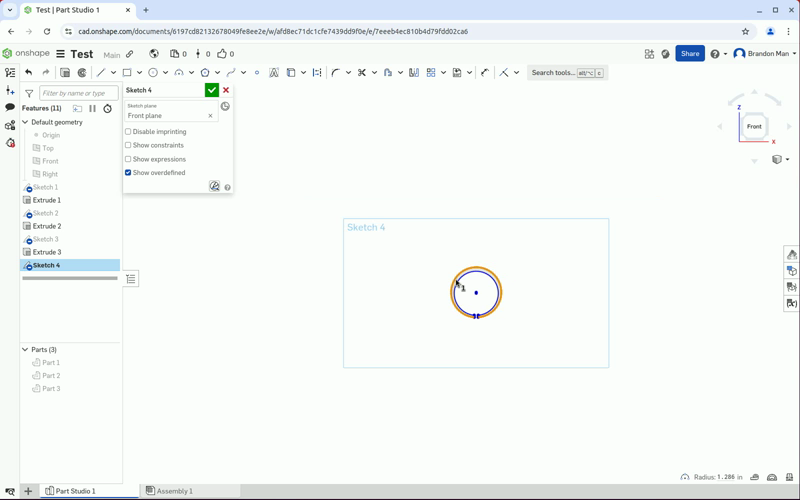
scroll(-6)
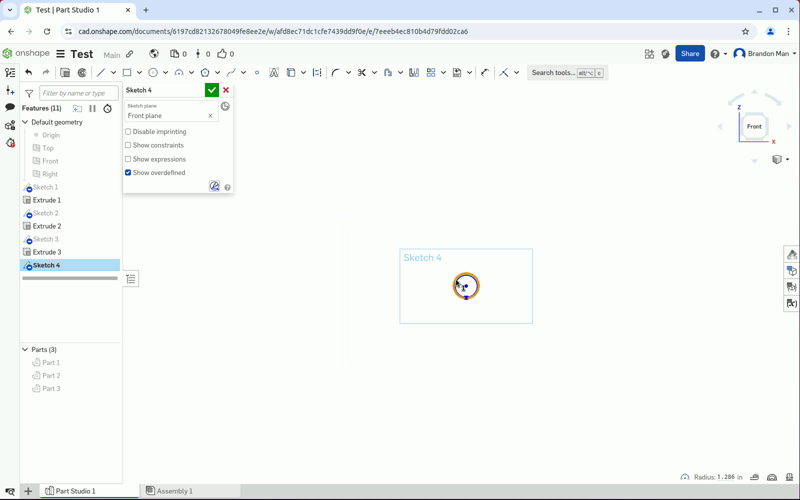
scroll(-6)
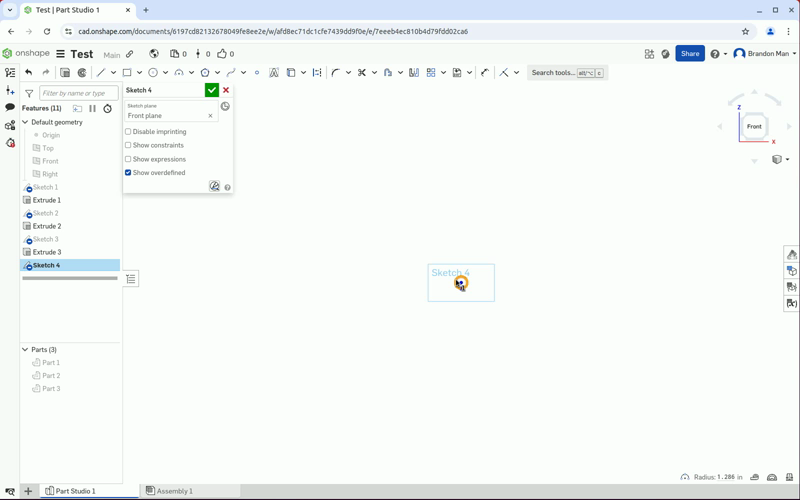
mouse_move(73, 352)
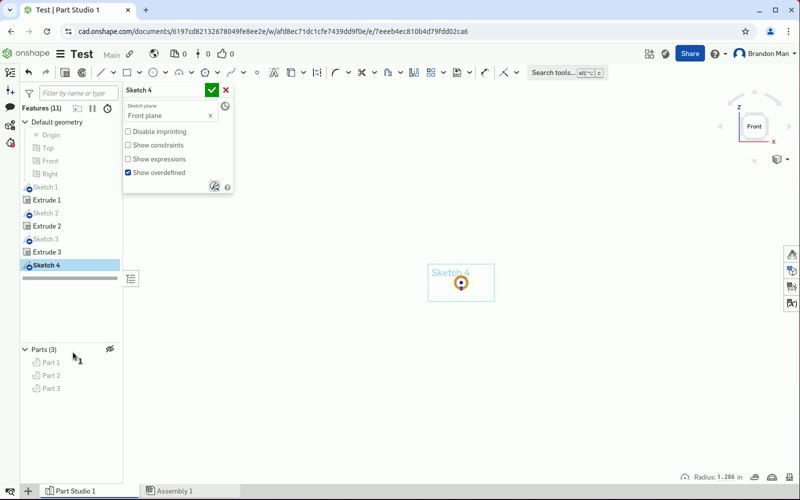
key(shift+y)
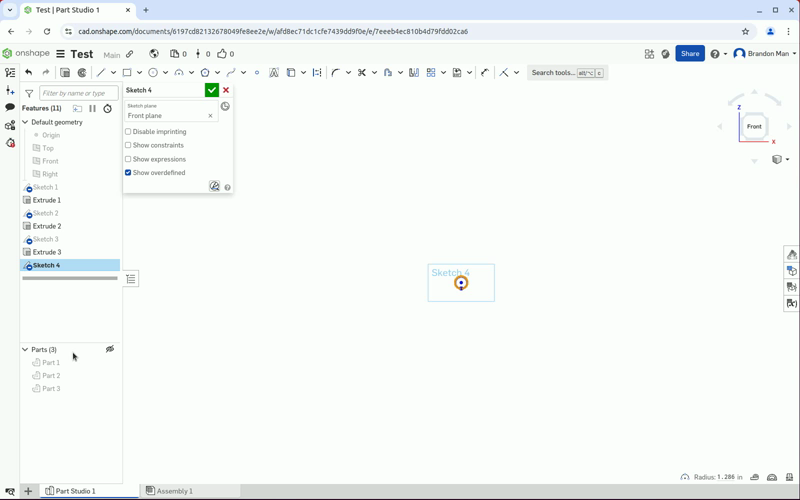
key(shift+e)
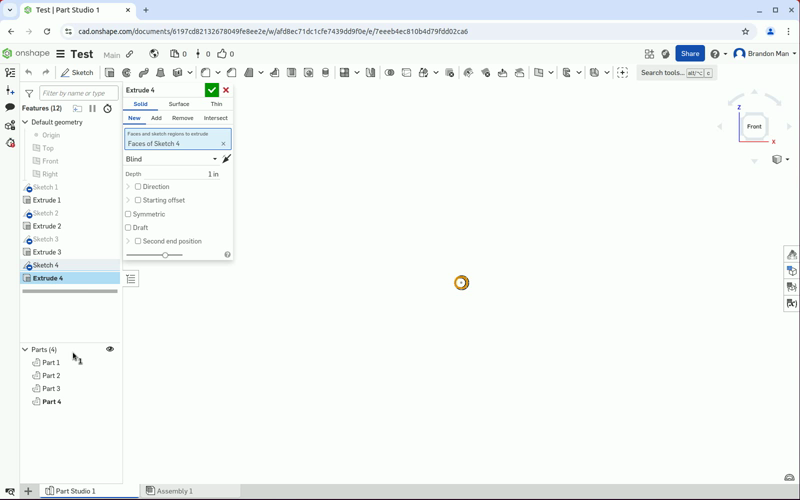
mouse_move(143, 106)
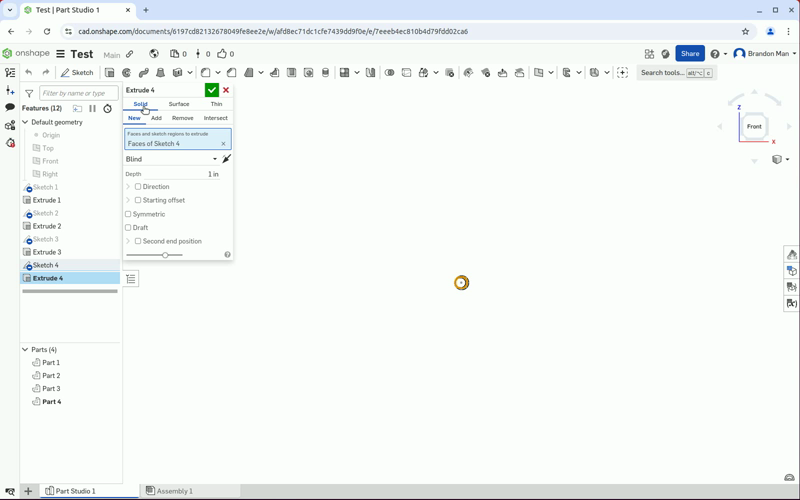
click(143, 106)
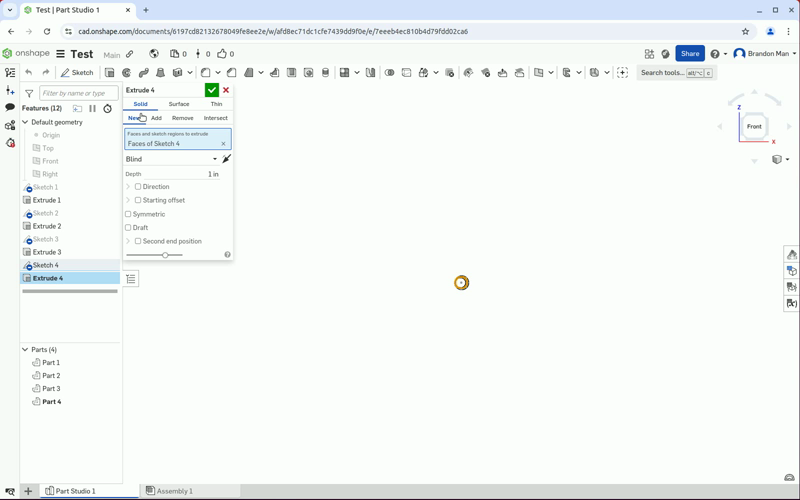
mouse_move(137, 120)
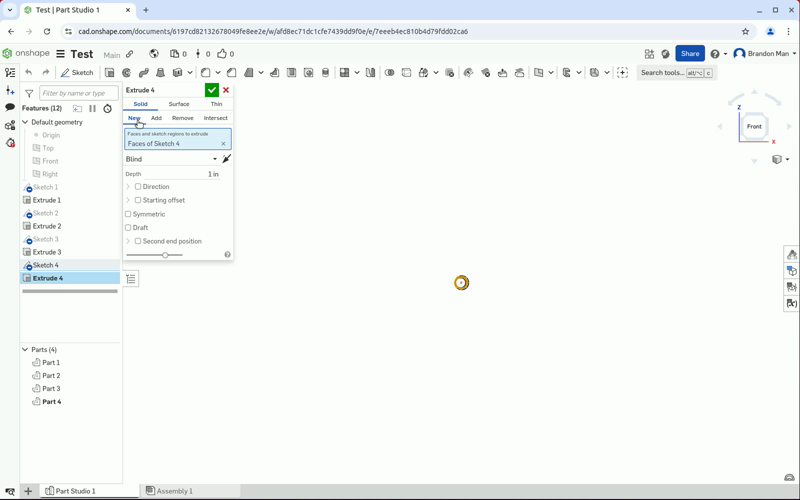
click(137, 120)
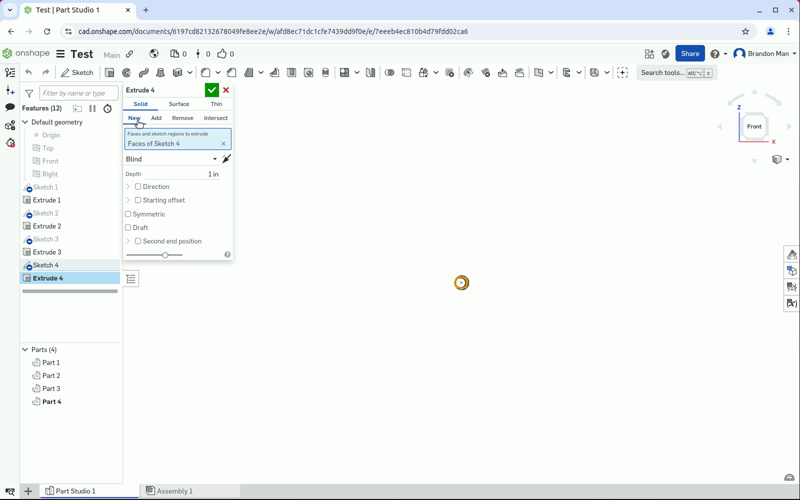
key(tab, 4)
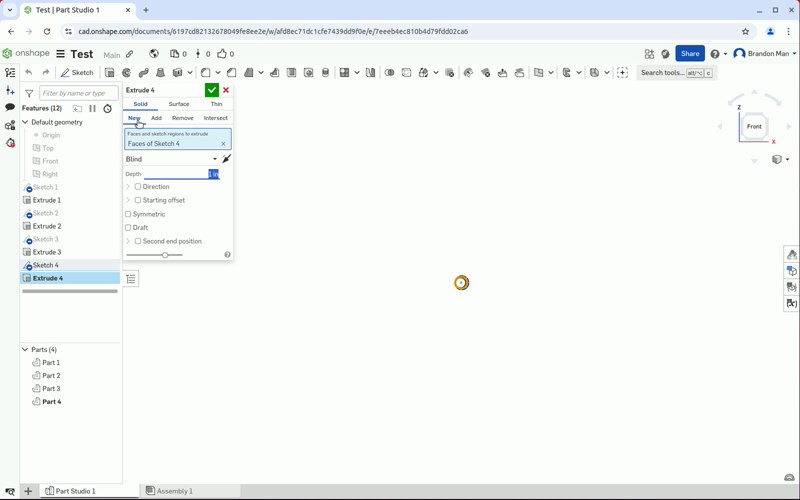
text(17.572)
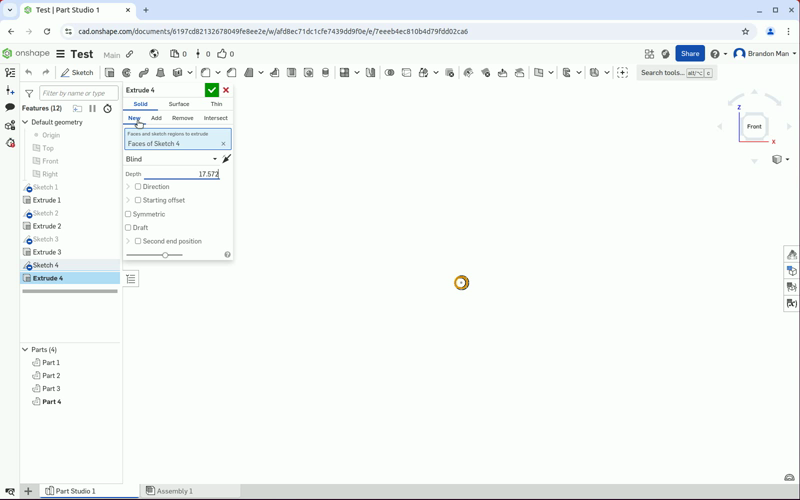
key(enter)
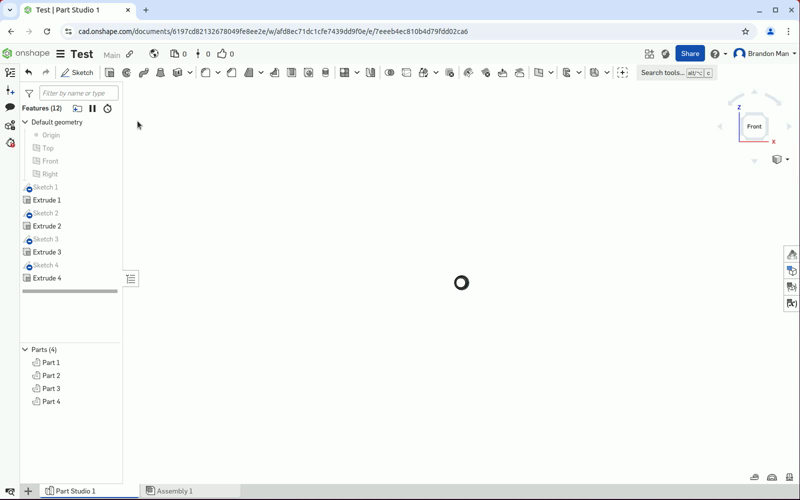
key(shift+h)
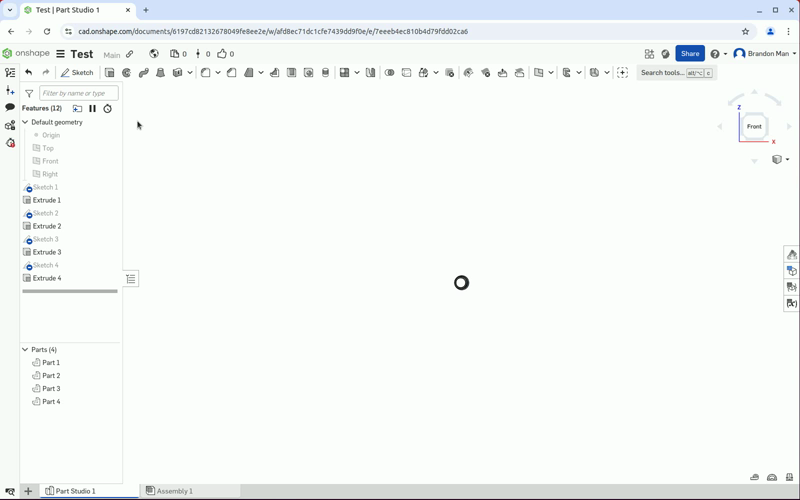
key(shift+h)
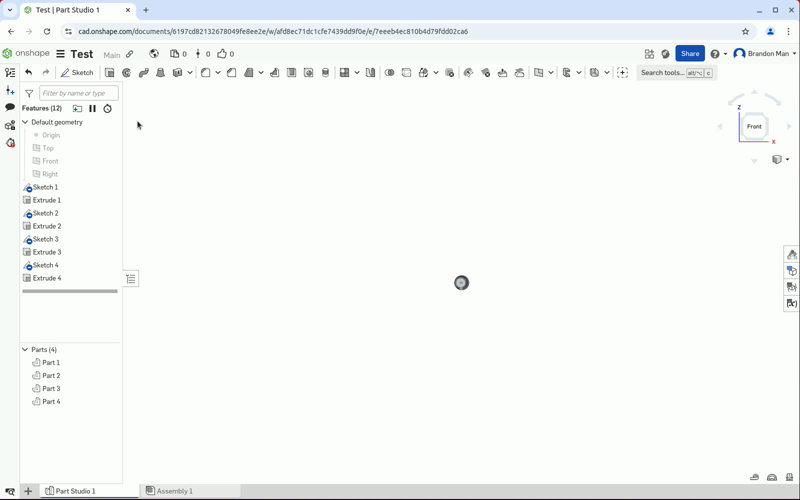
key(shift+7)
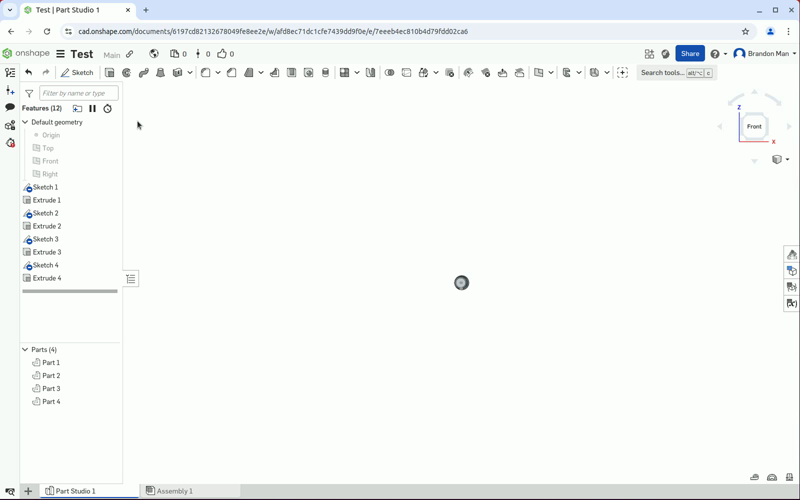
key(left, 2)
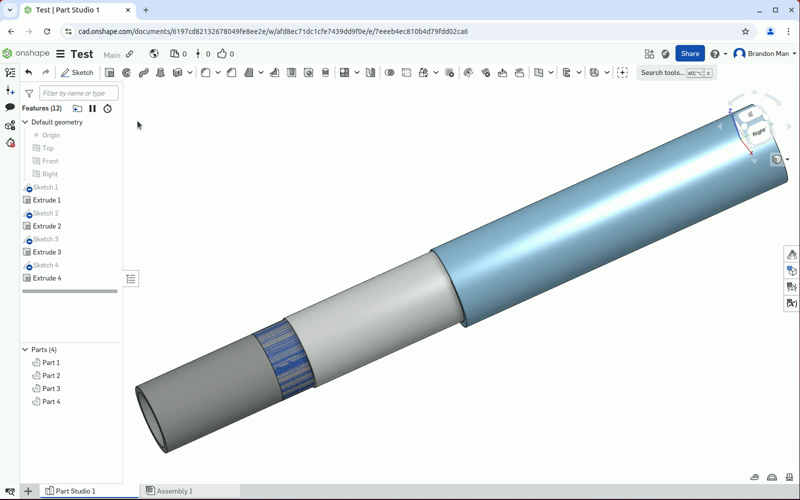
key(down, 2)
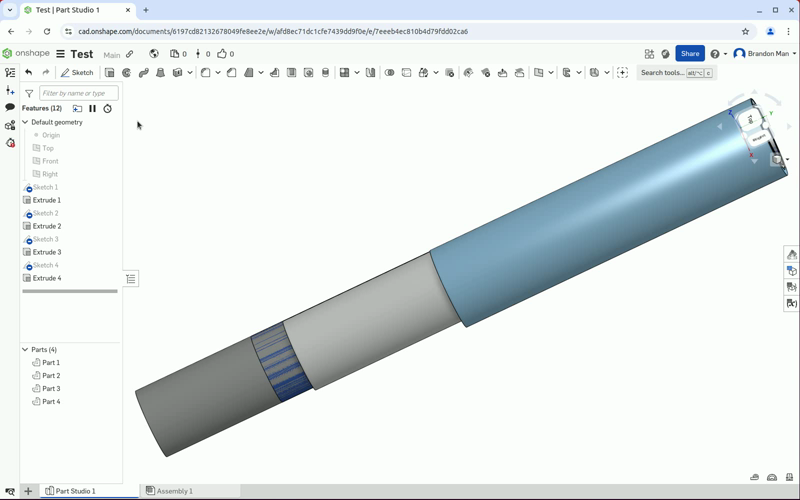
key(up, 2)
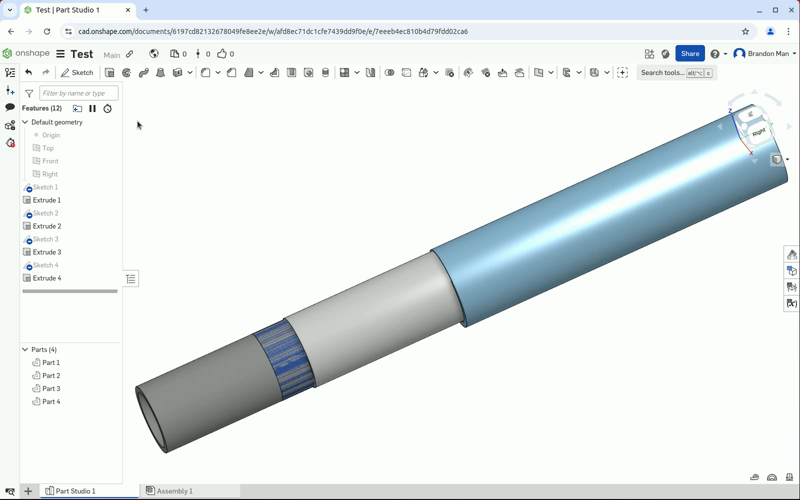
key(right, 2)
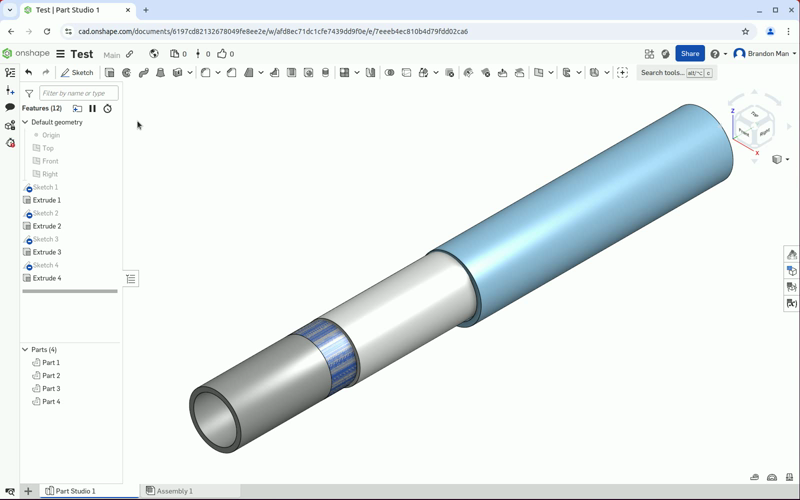
mouse_move(73, 189)
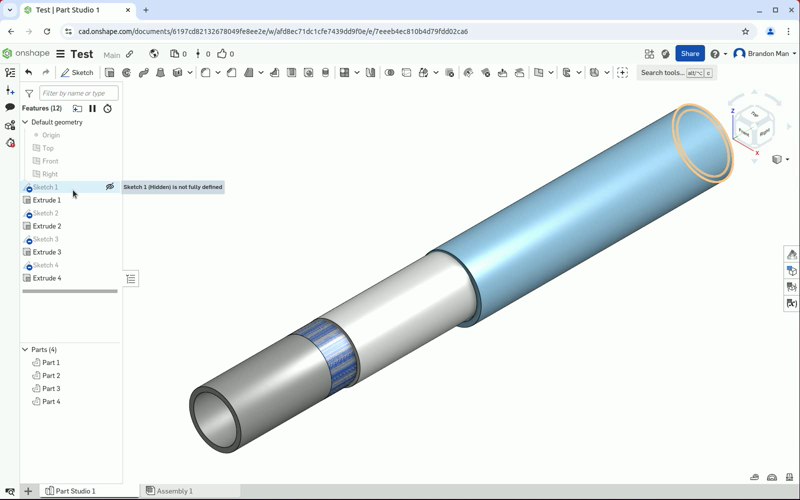
click(73, 189)